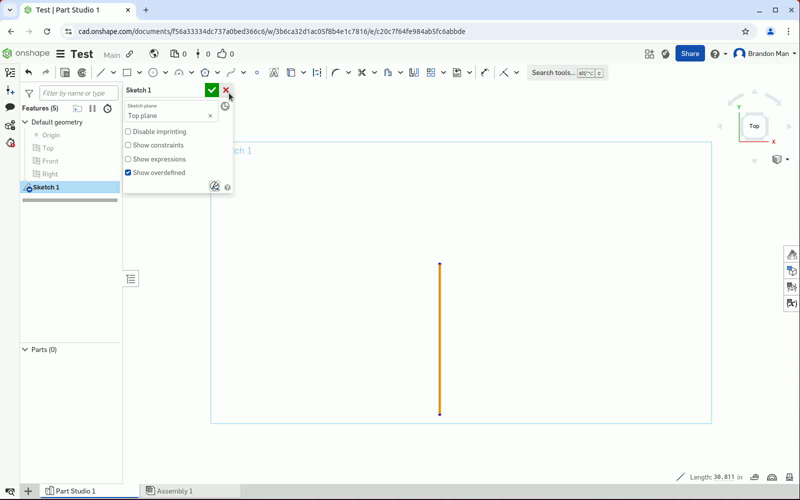
key(shift+h)
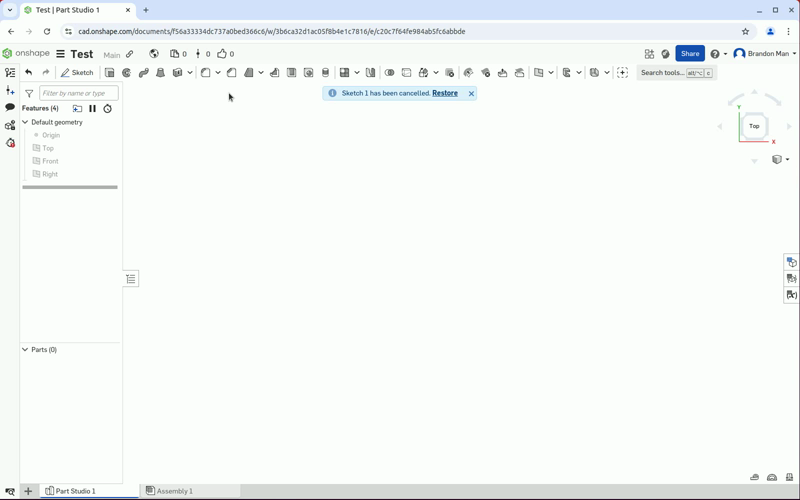
mouse_move(73, 352)
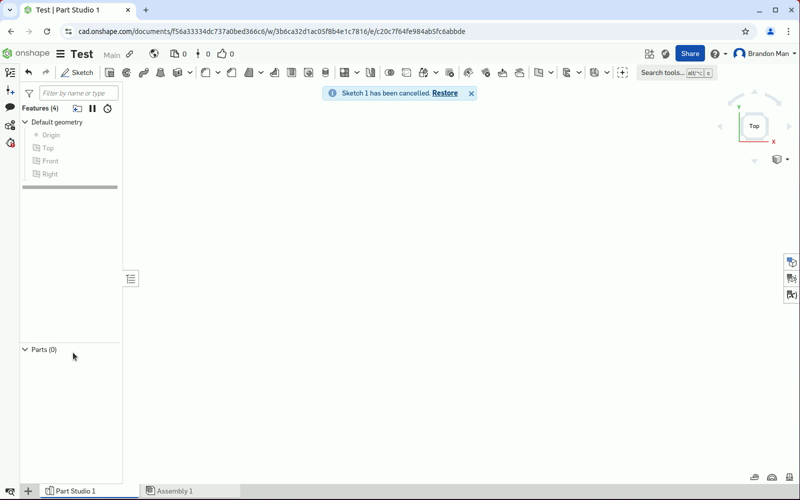
key(y)
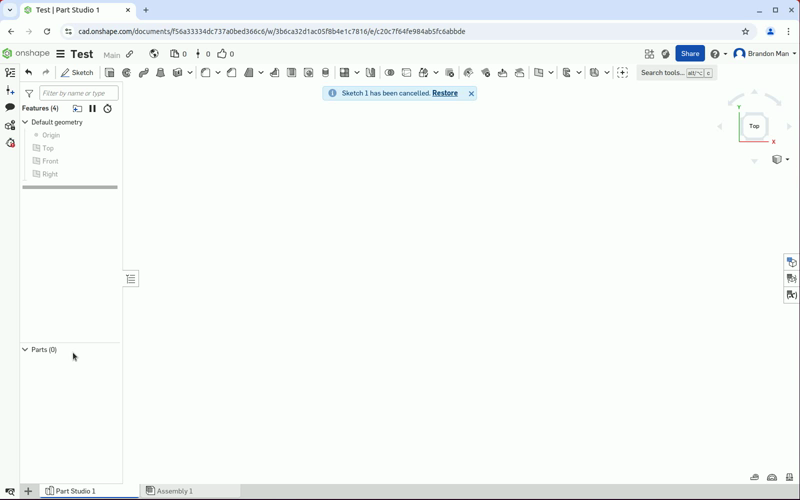
key(shift+p)
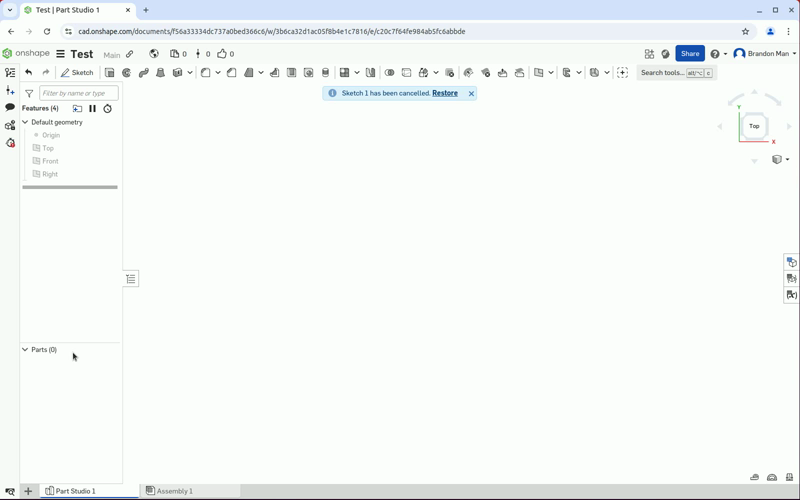
key(space)
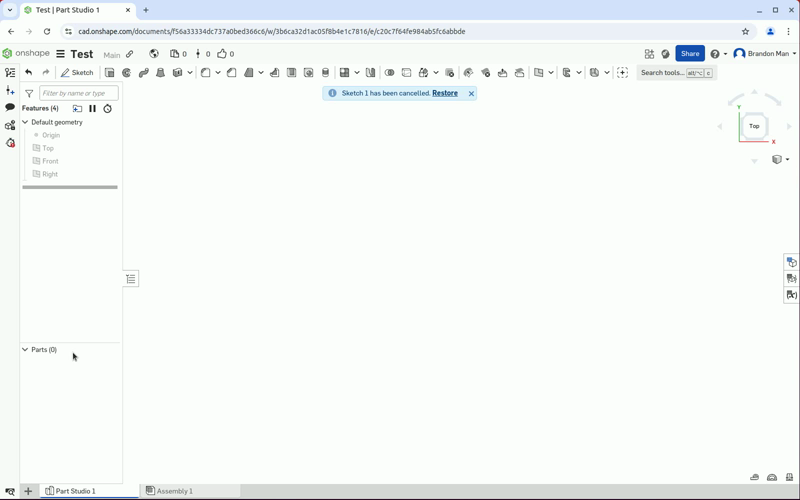
key_down(shift)
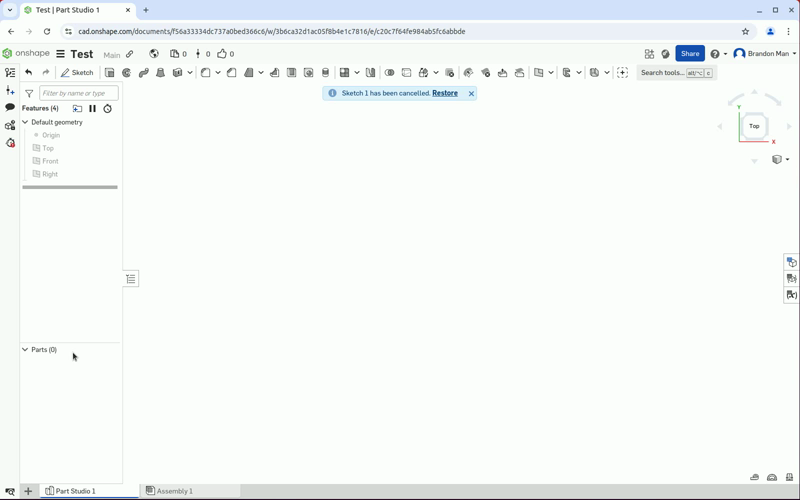
key(up)
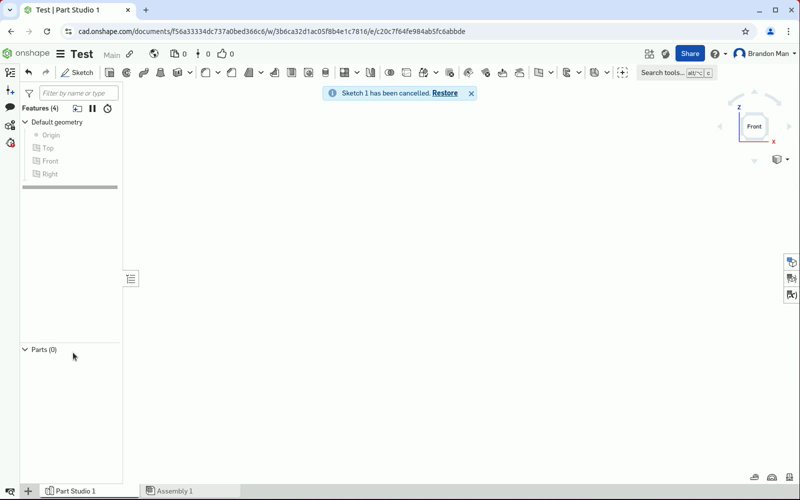
key_up(shift)
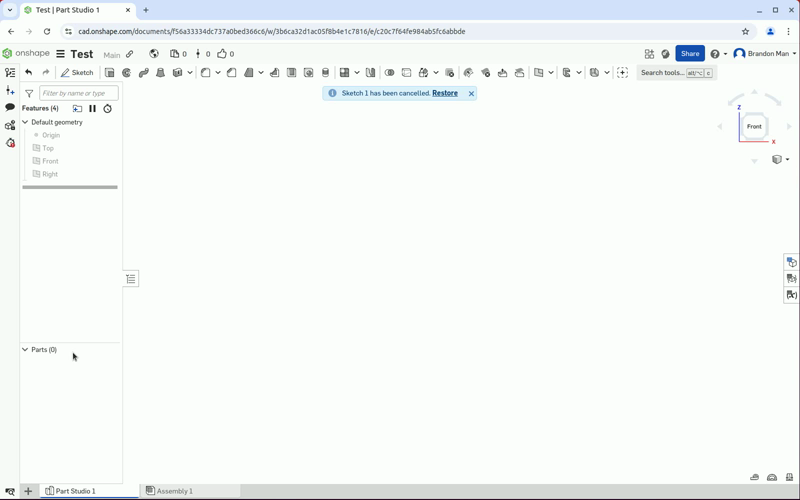
mouse_move(73, 352)
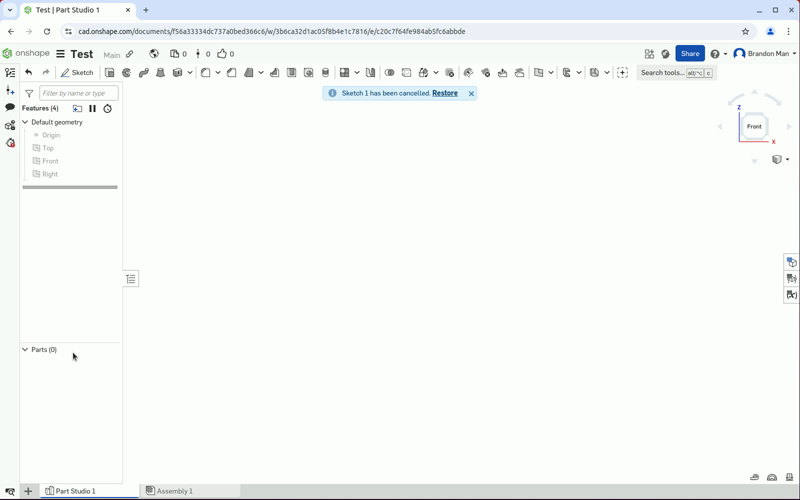
key(shift+y)
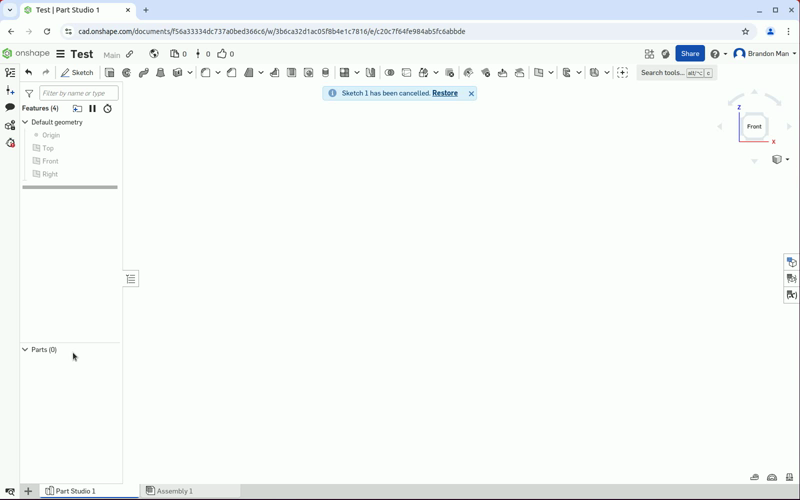
key(shift+s)
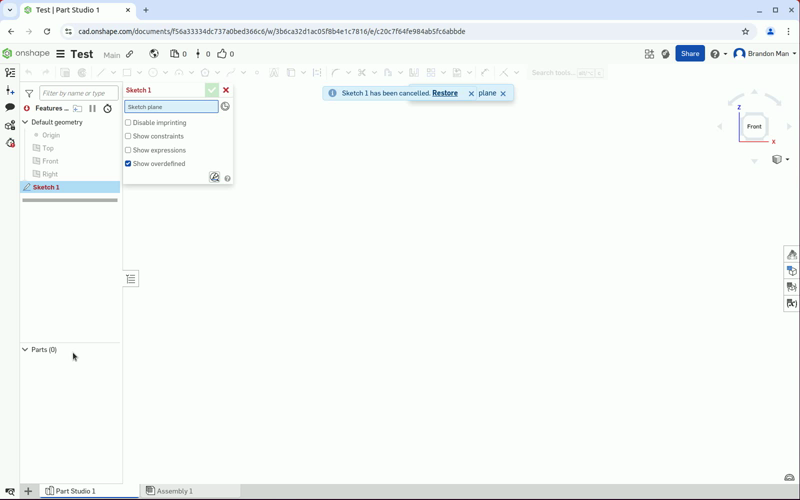
mouse_move(73, 163)
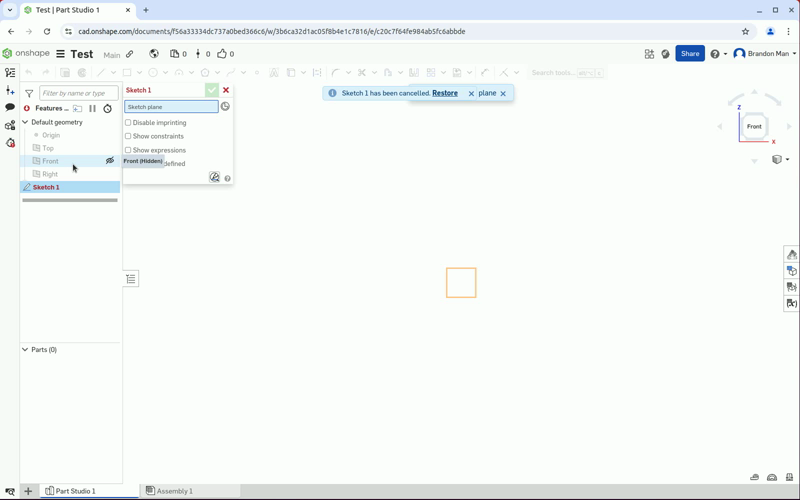
click(73, 163)
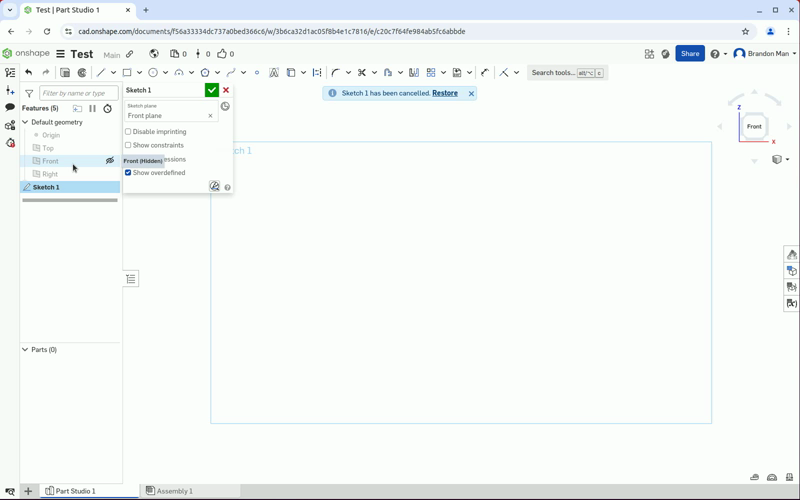
mouse_move(73, 352)
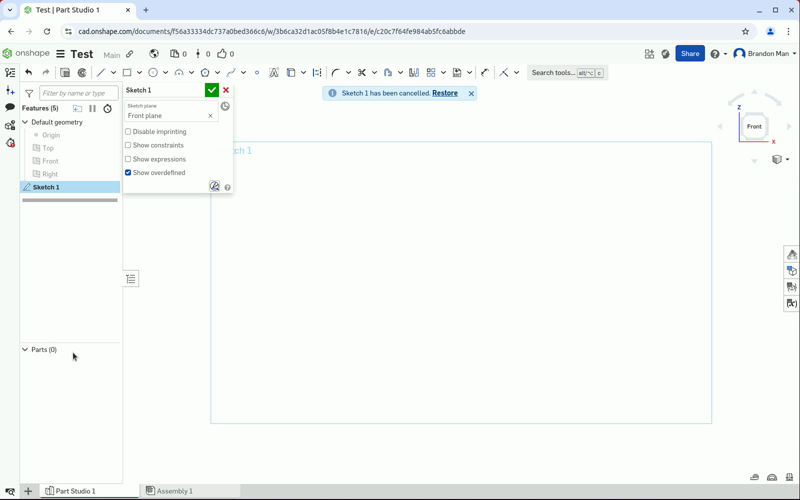
key(y)
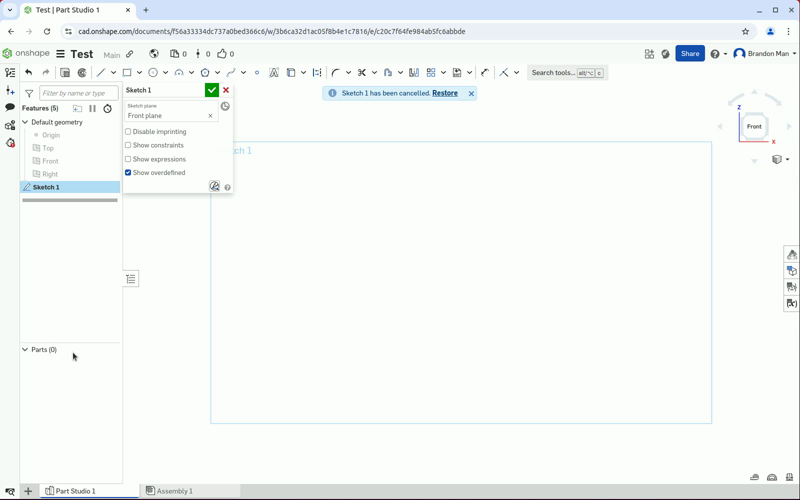
key(a)
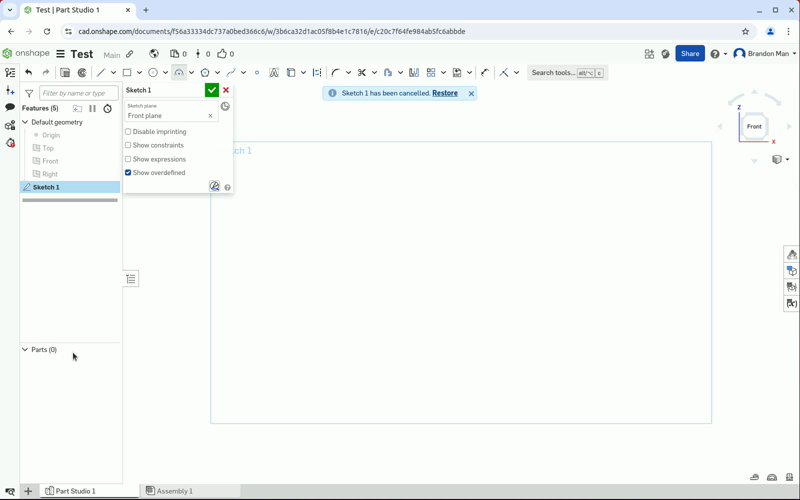
key_down(shift)
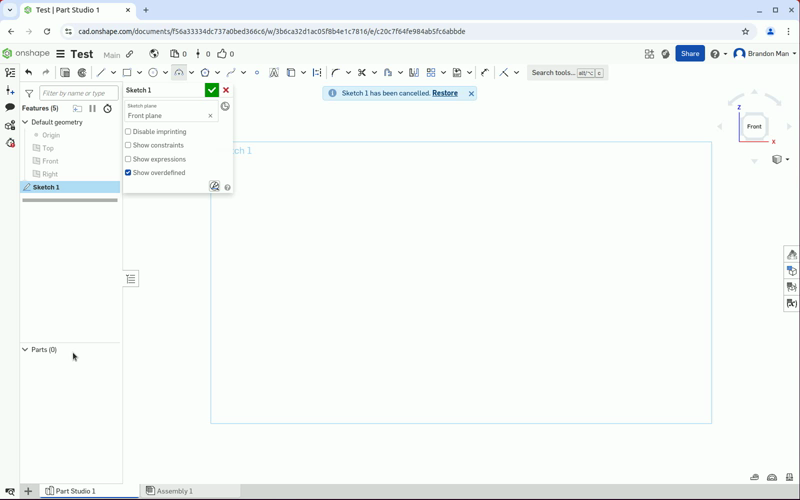
mouse_move(417, 193)
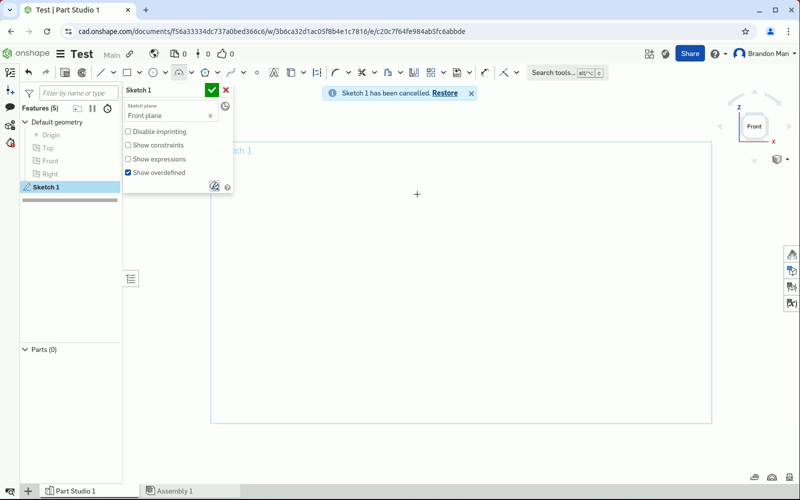
click(417, 193)
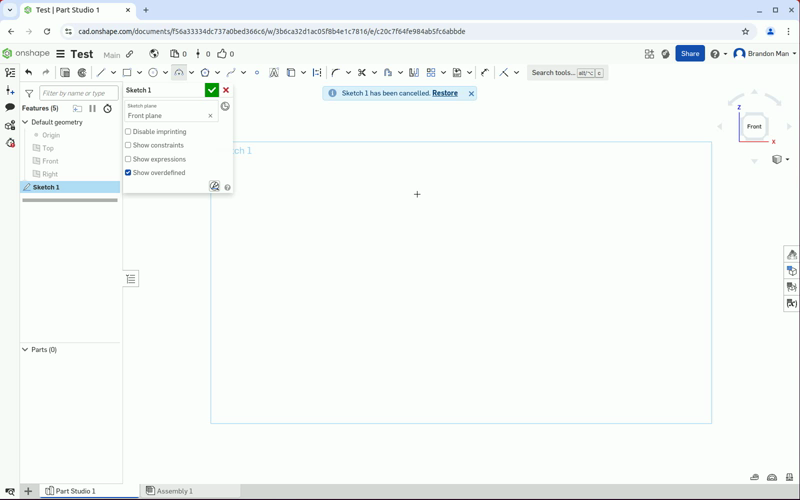
key_up(shift)
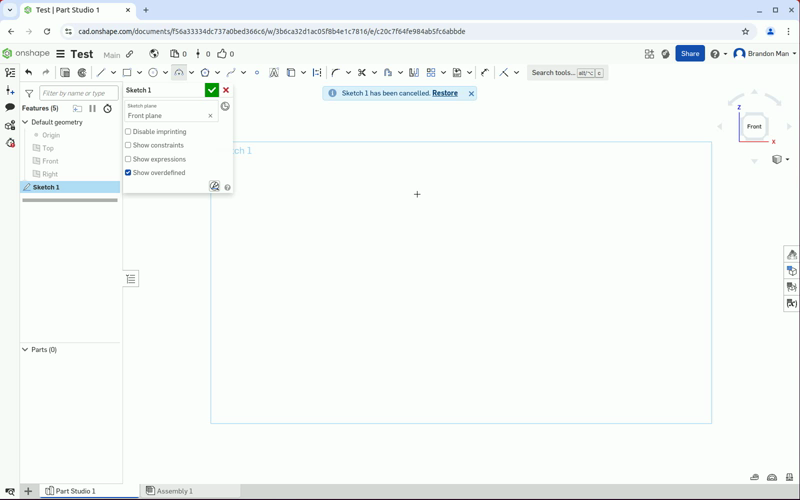
key_down(shift)
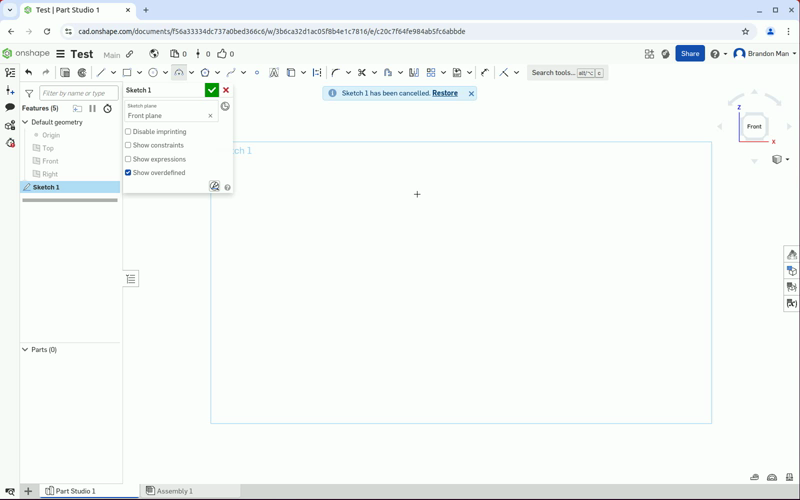
mouse_move(503, 193)
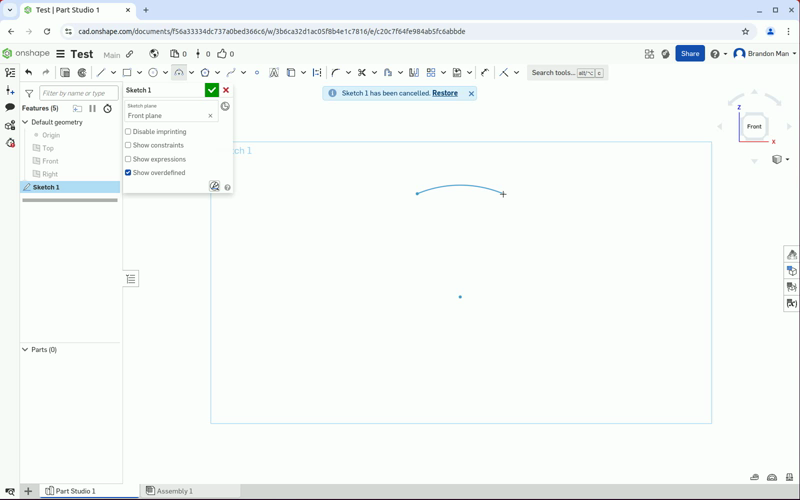
click(503, 193)
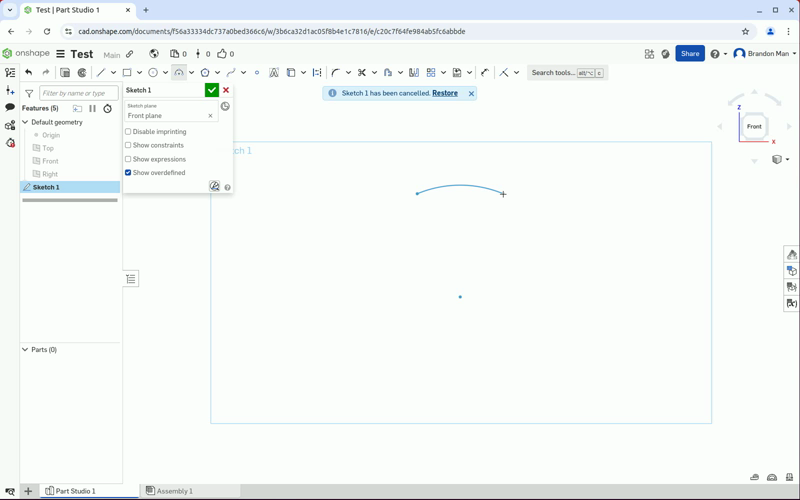
mouse_move(460, 184)
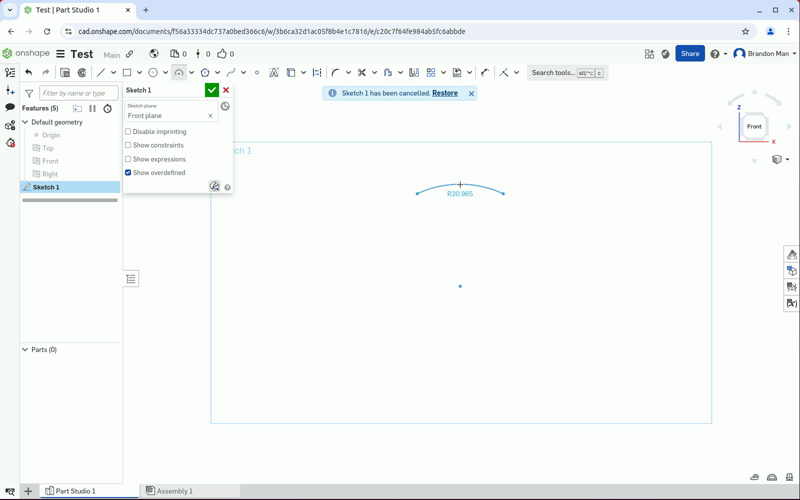
click(460, 184)
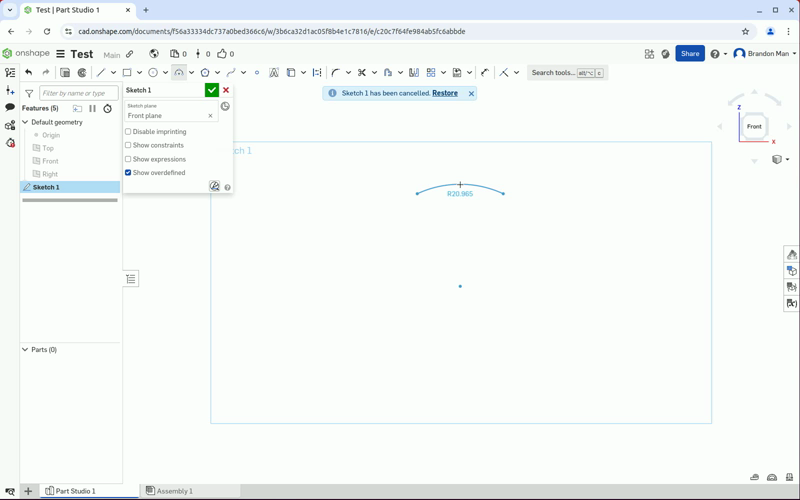
key_up(shift)
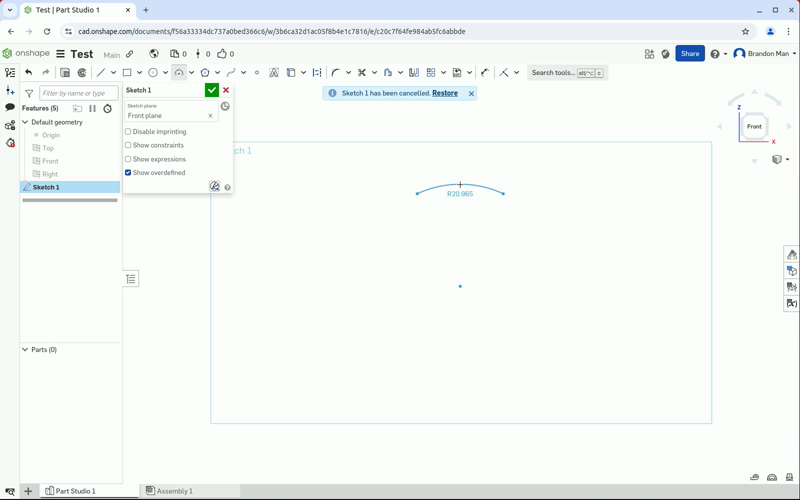
key(esc)
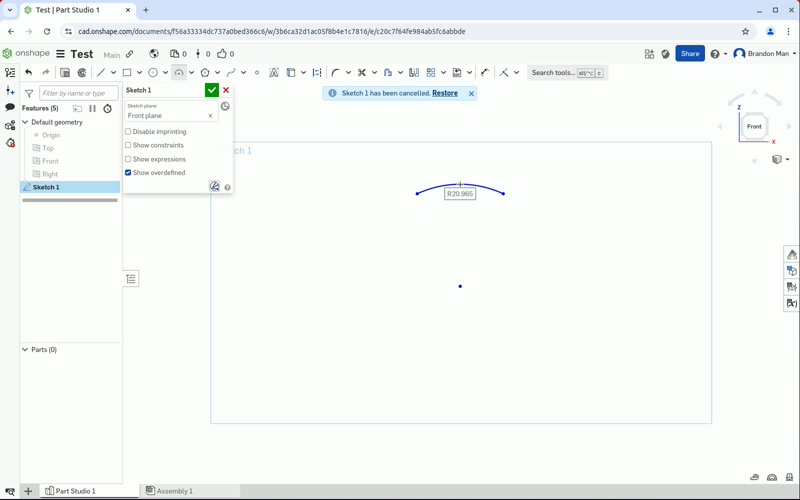
key(l)
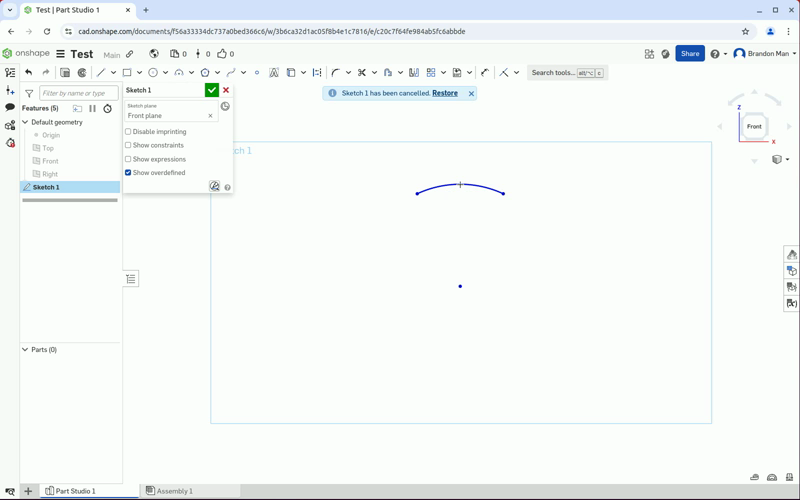
mouse_move(503, 193)
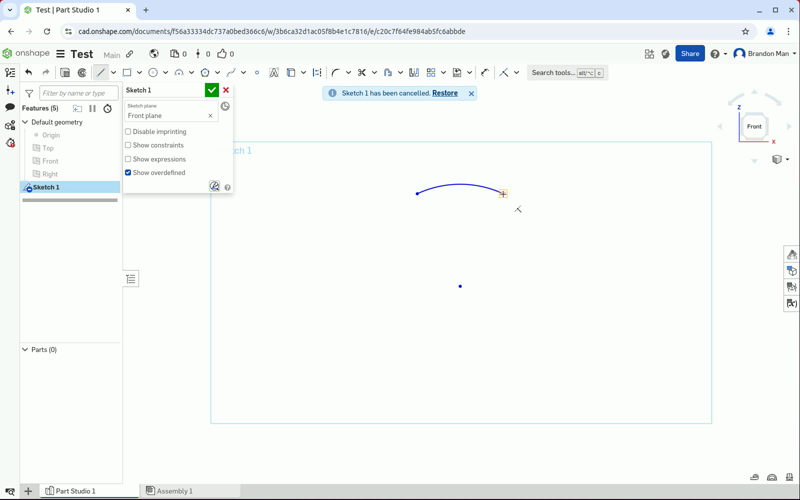
click(503, 193)
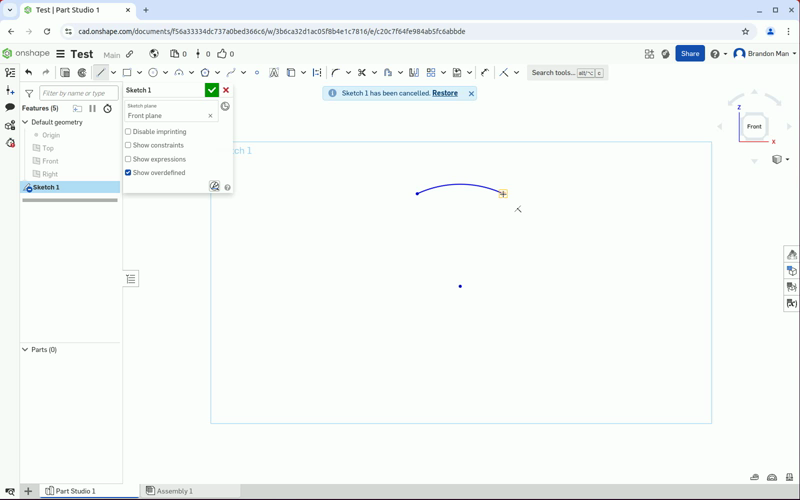
key_down(shift)
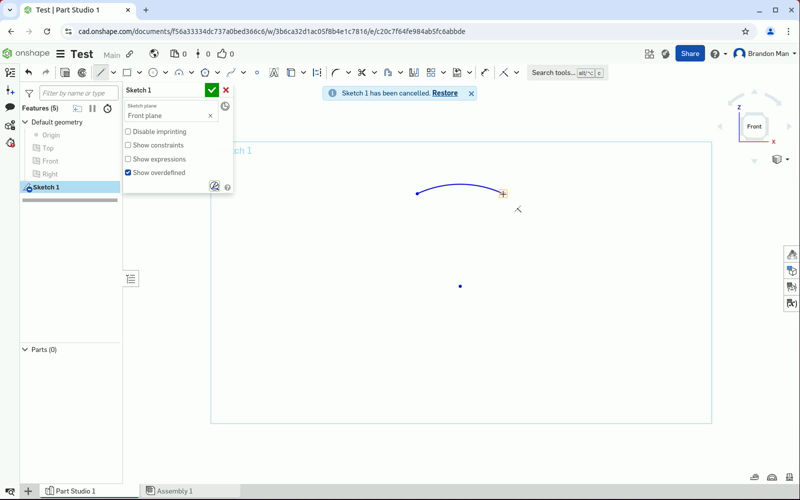
mouse_move(533, 193)
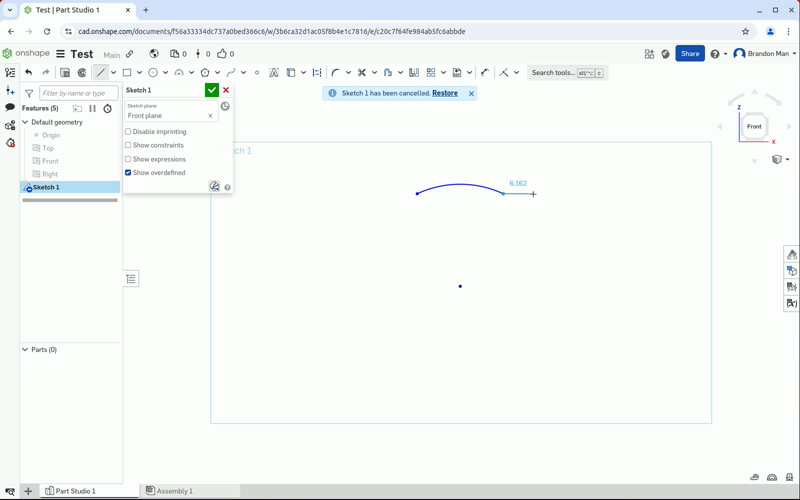
mouse_move(503, 179)
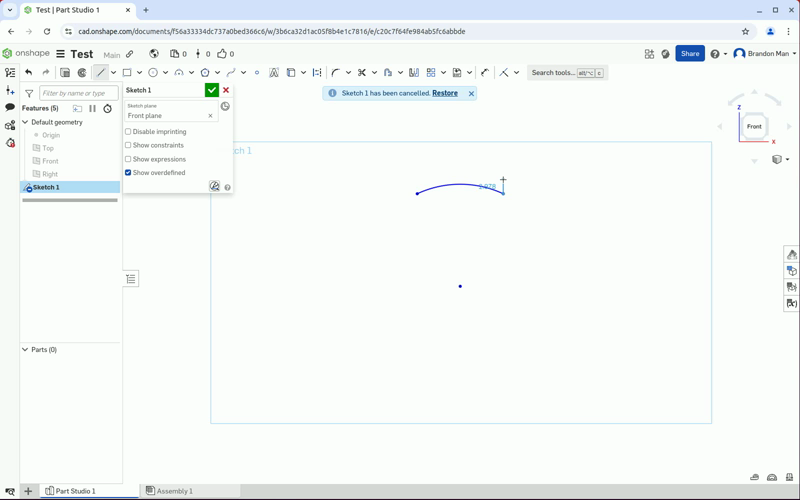
click(503, 179)
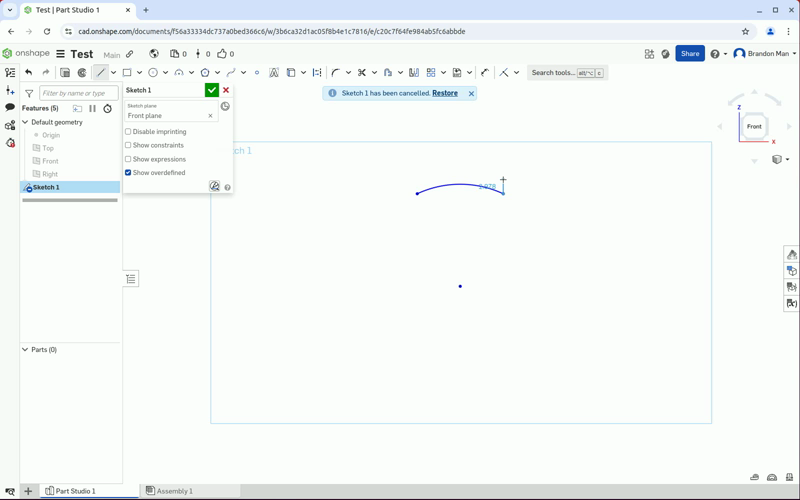
key_up(shift)
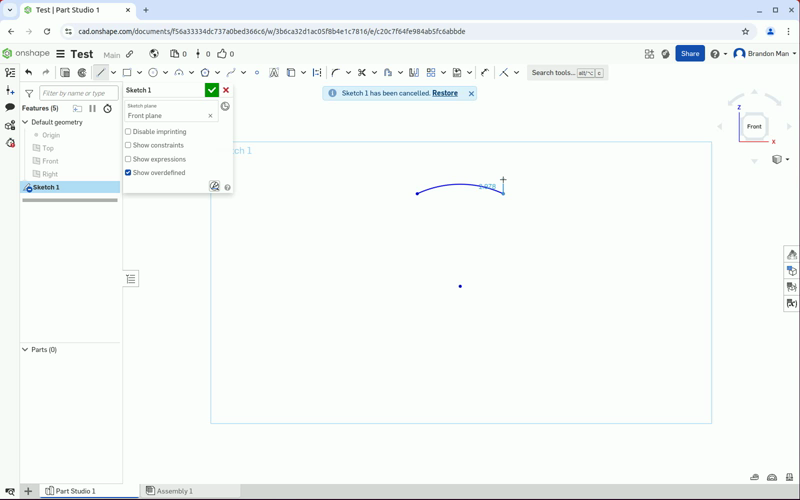
key(esc)
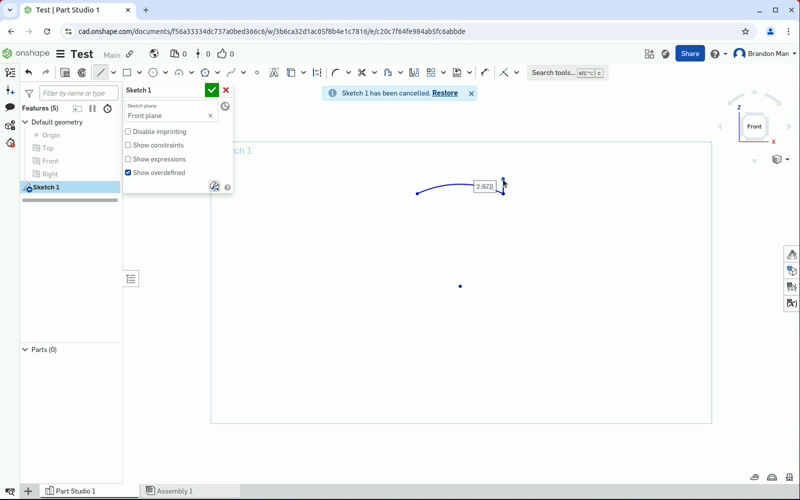
key(a)
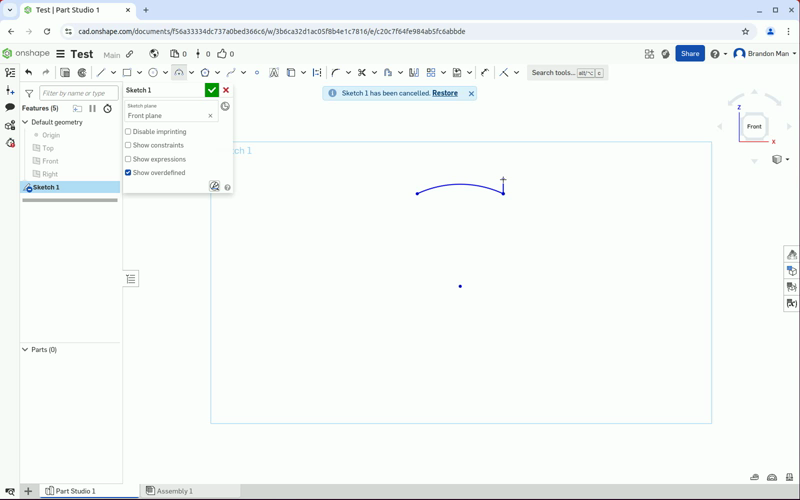
mouse_move(503, 179)
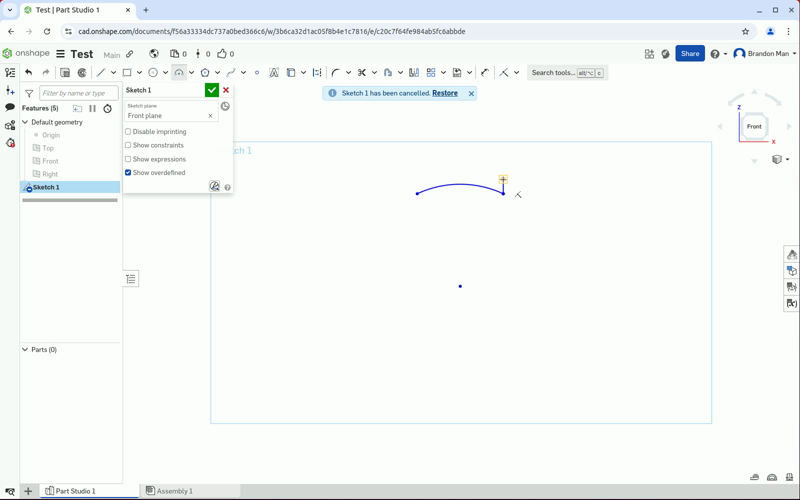
click(503, 179)
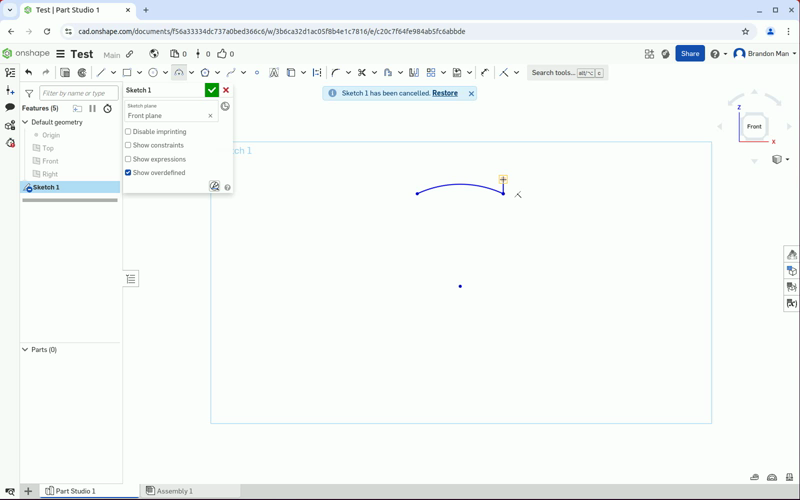
key_down(shift)
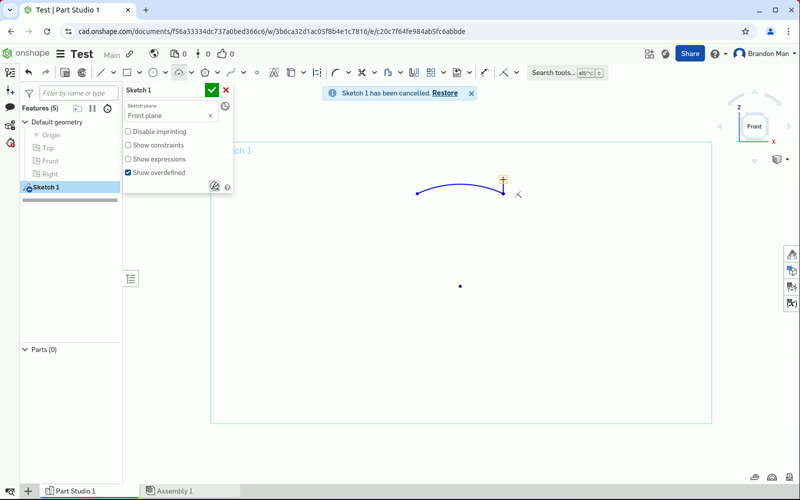
mouse_move(417, 179)
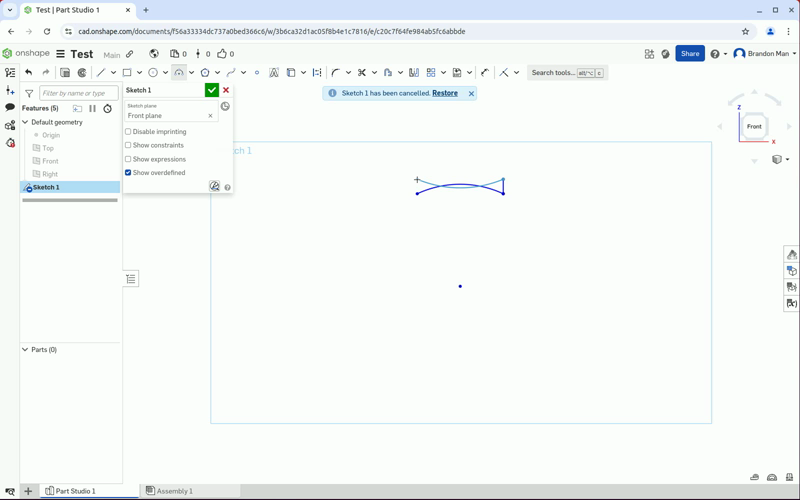
click(417, 179)
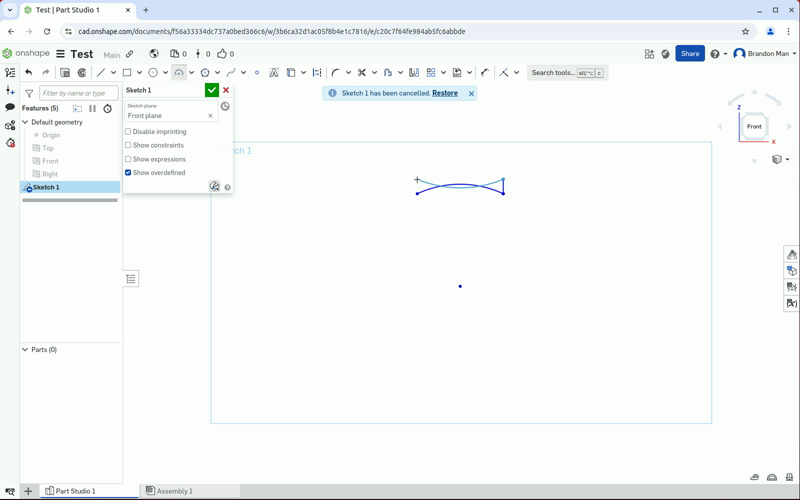
mouse_move(460, 170)
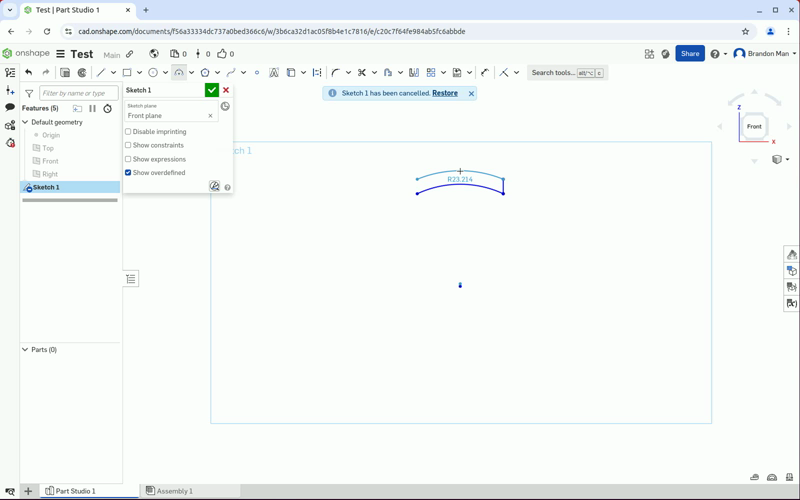
click(460, 170)
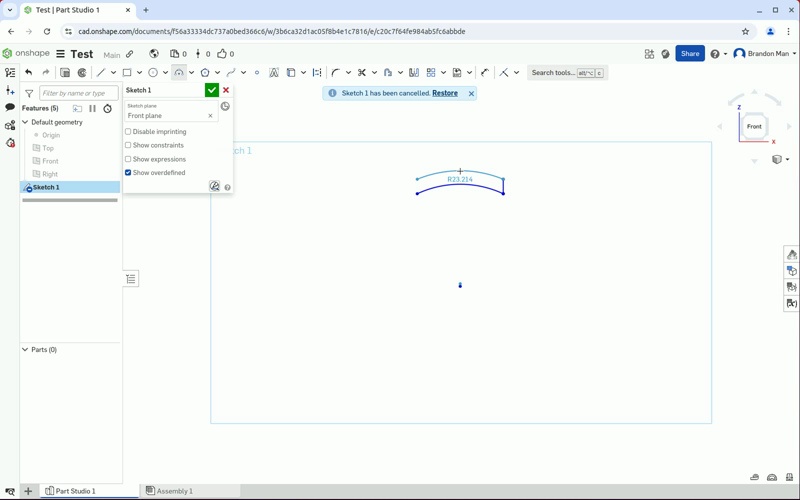
key_up(shift)
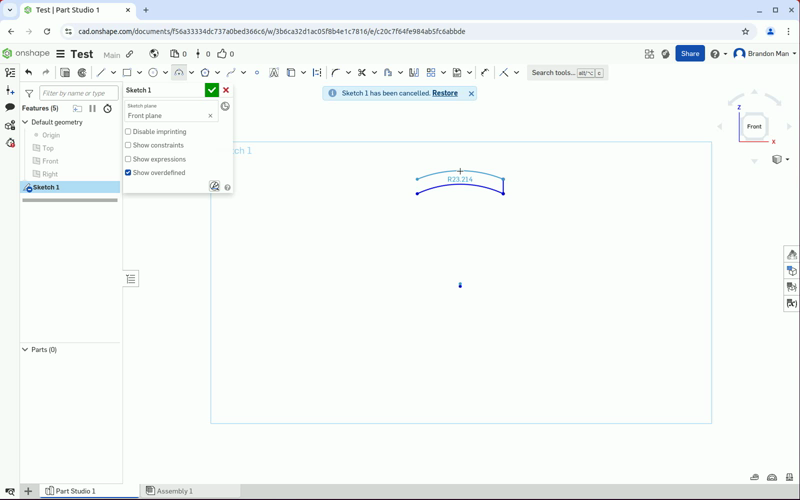
key(esc)
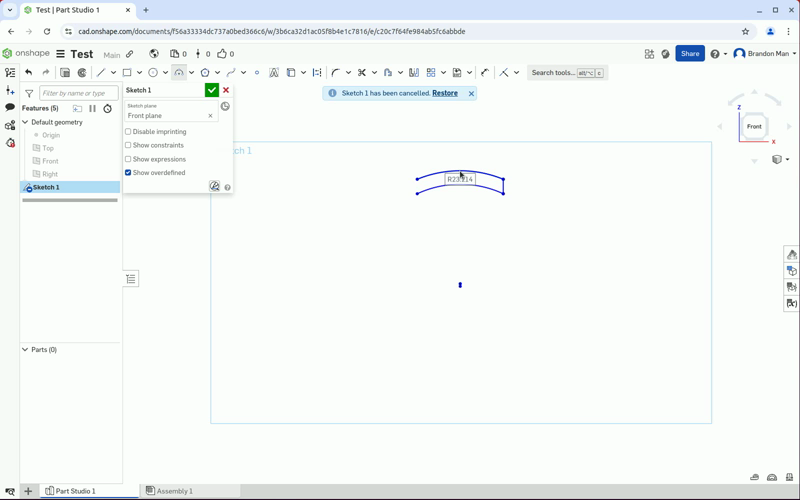
key(l)
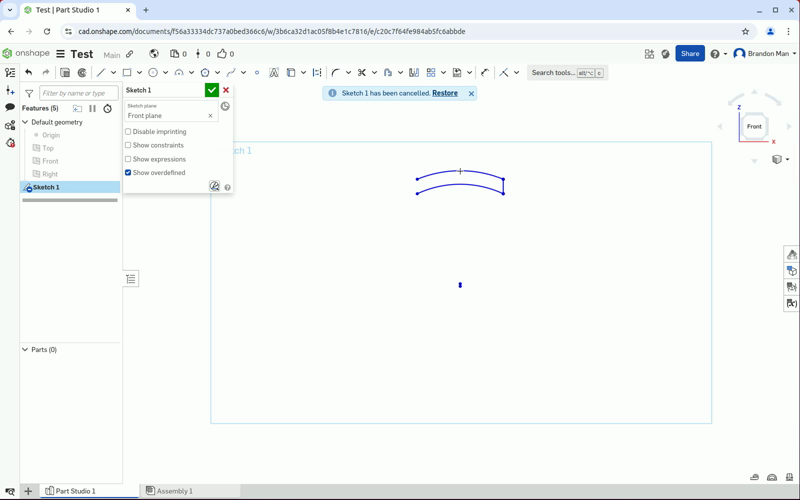
mouse_move(417, 179)
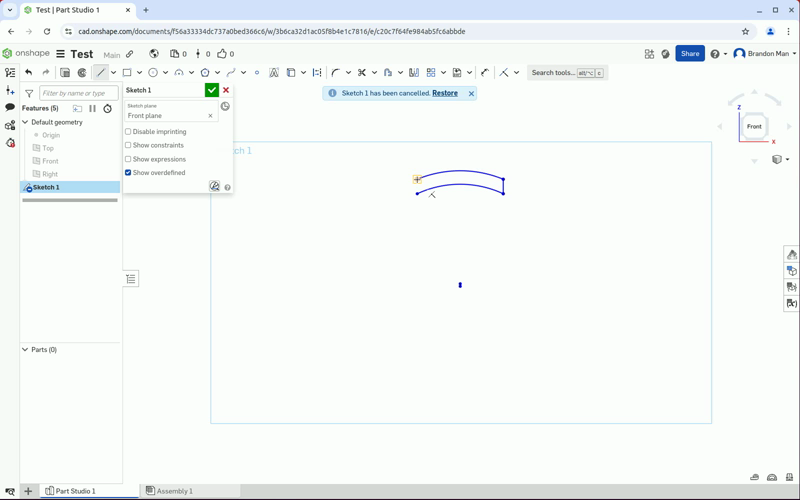
click(417, 179)
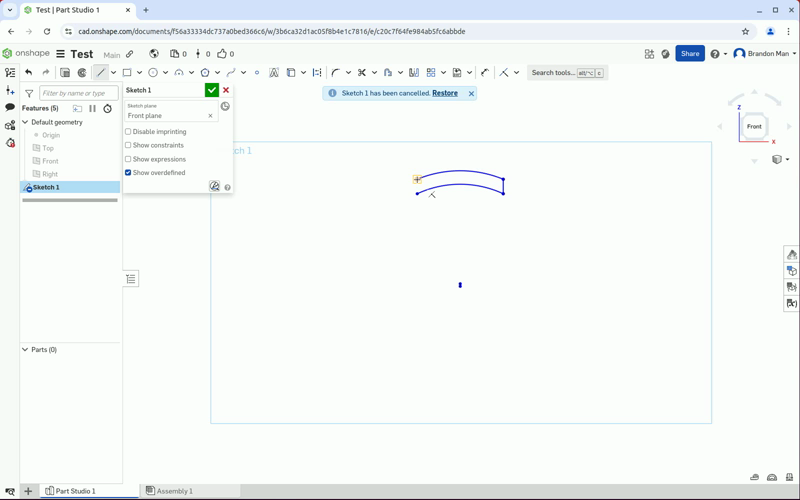
mouse_move(447, 179)
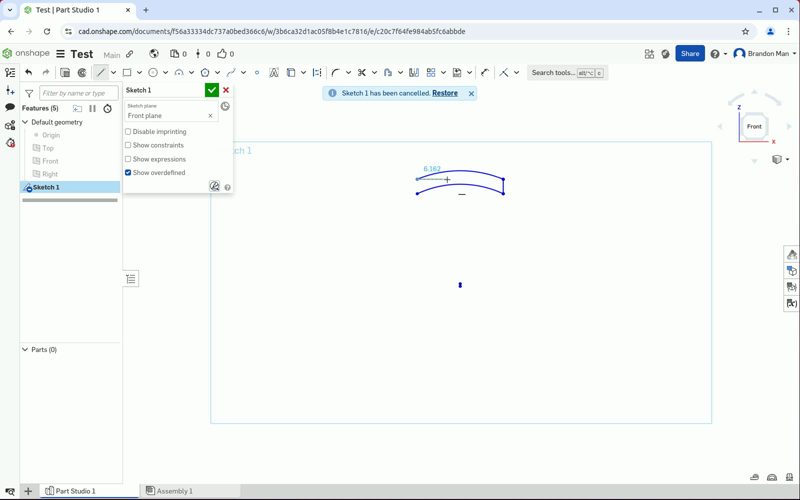
key_down(shift)
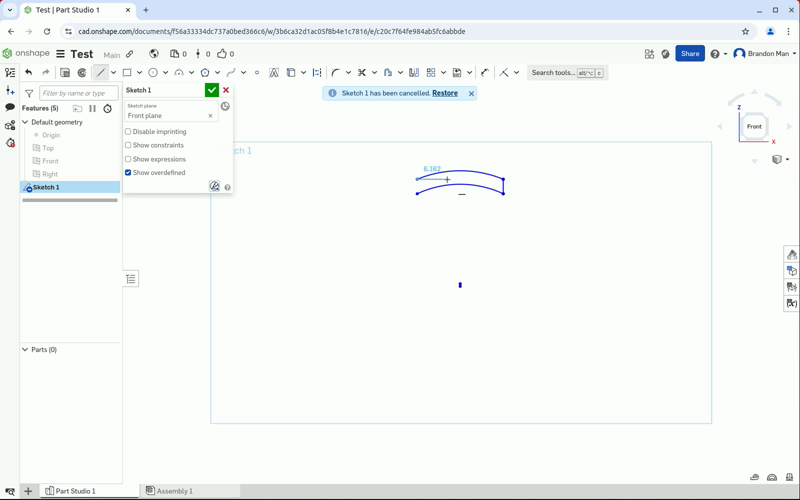
mouse_move(417, 193)
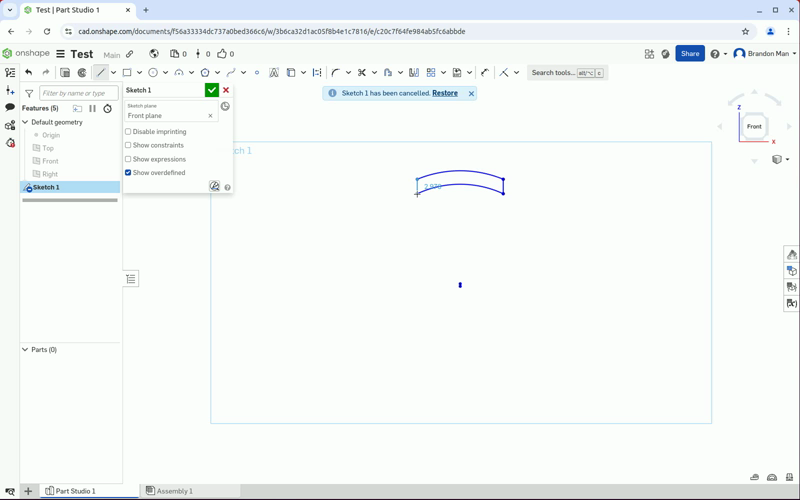
key_up(shift)
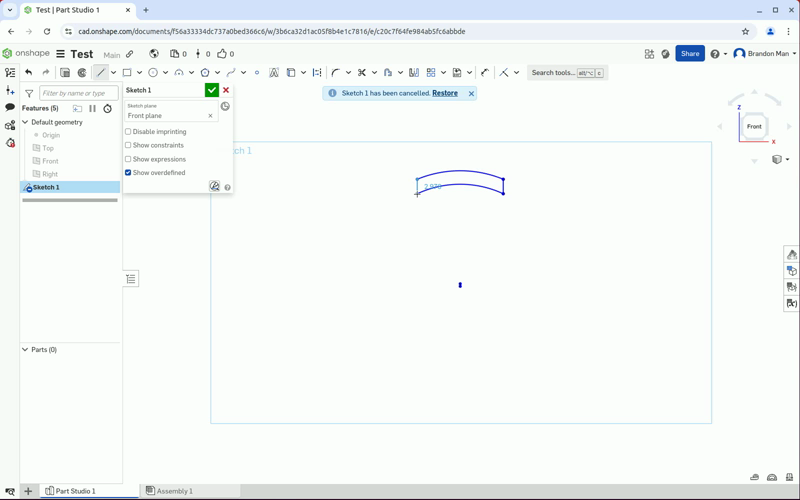
click(417, 193)
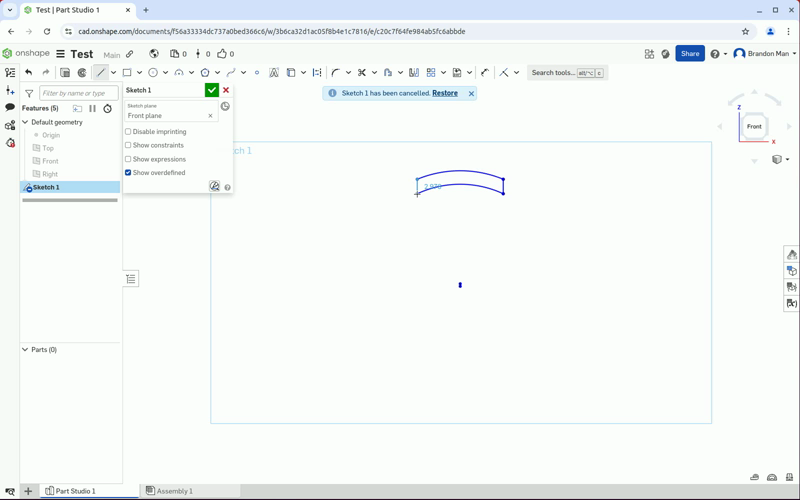
key(esc)
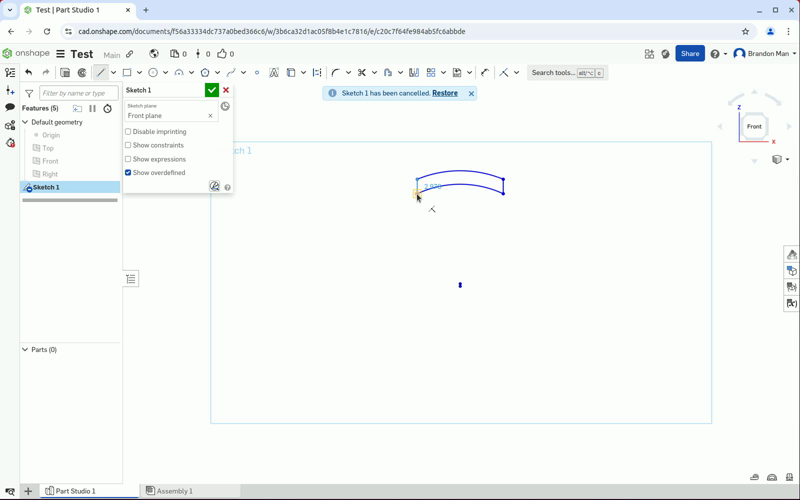
mouse_move(479, 177)
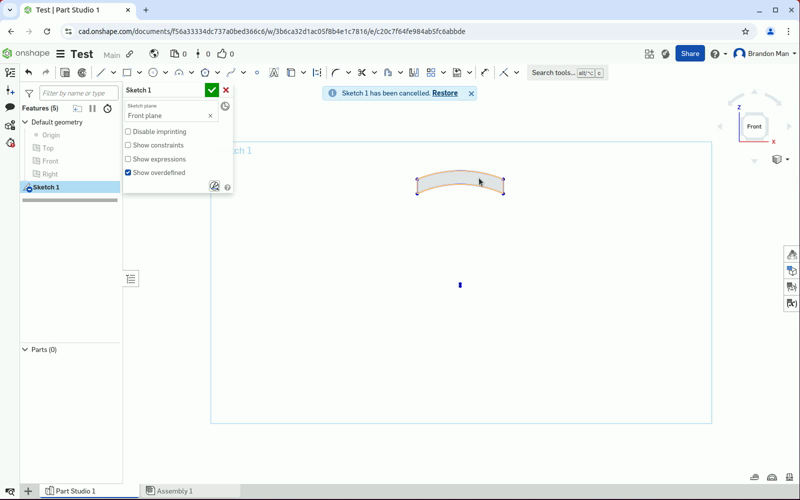
scroll(6)
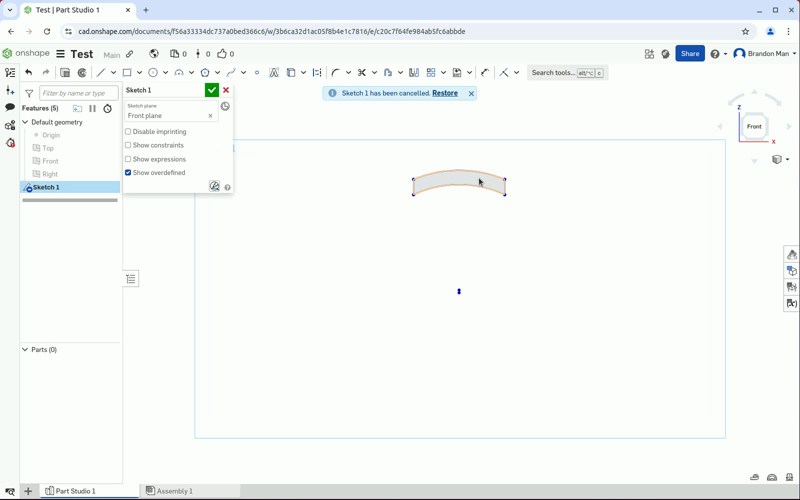
scroll(6)
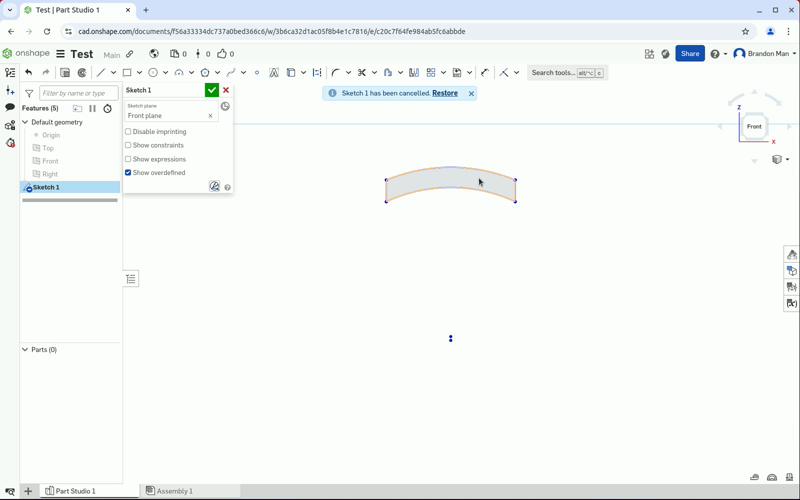
scroll(6)
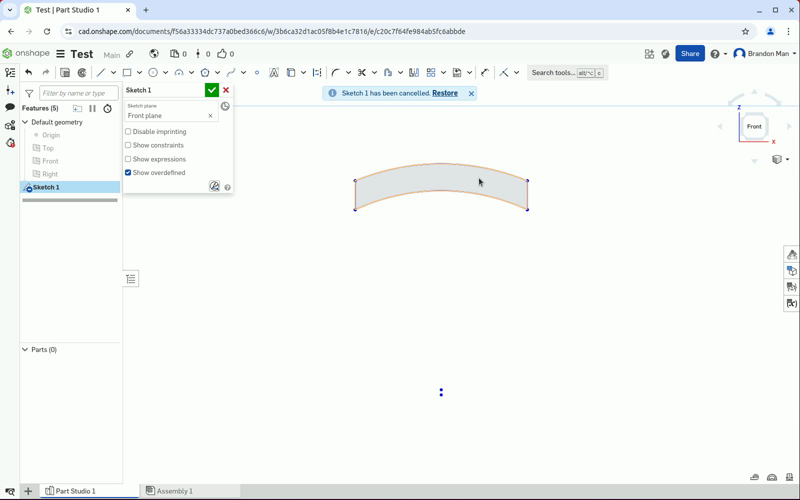
scroll(6)
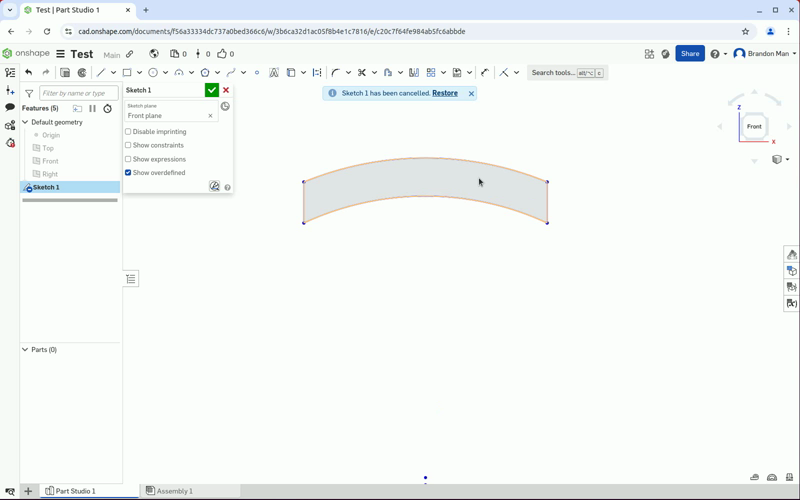
scroll(6)
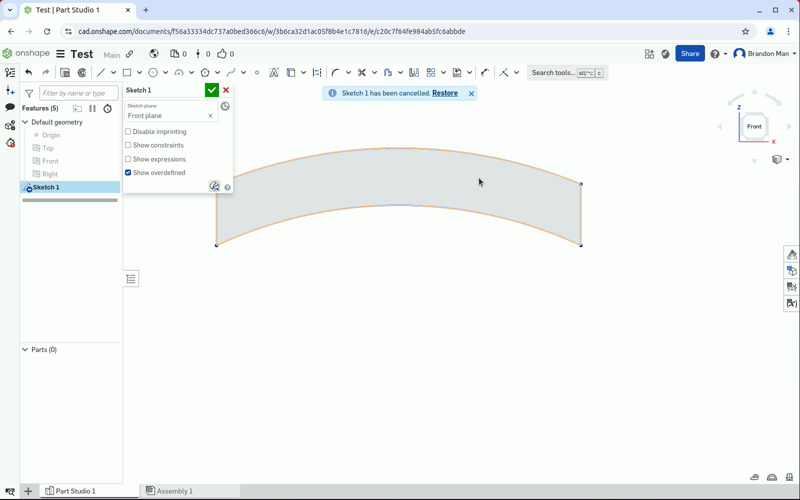
scroll(6)
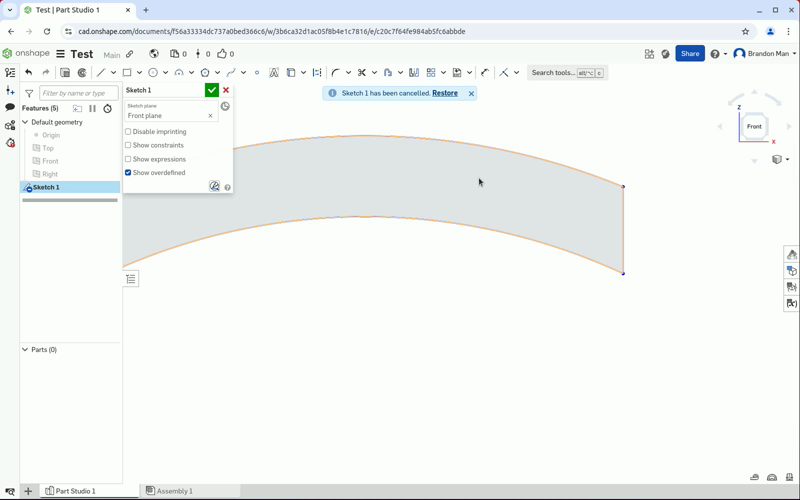
scroll(6)
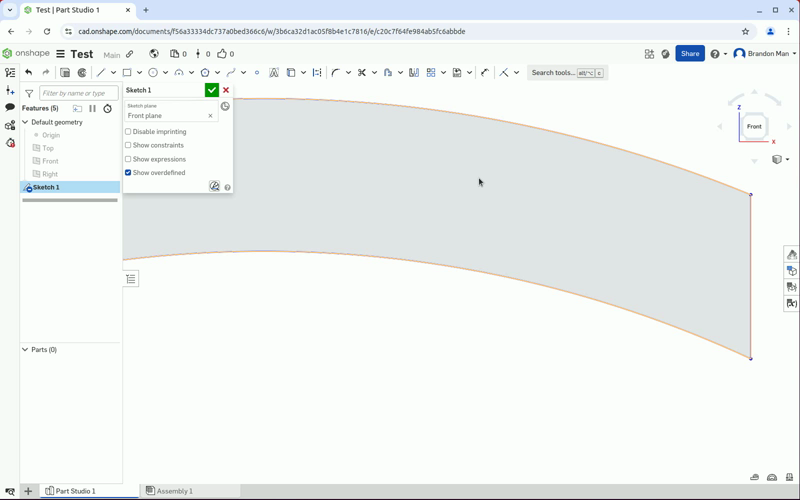
click(479, 177)
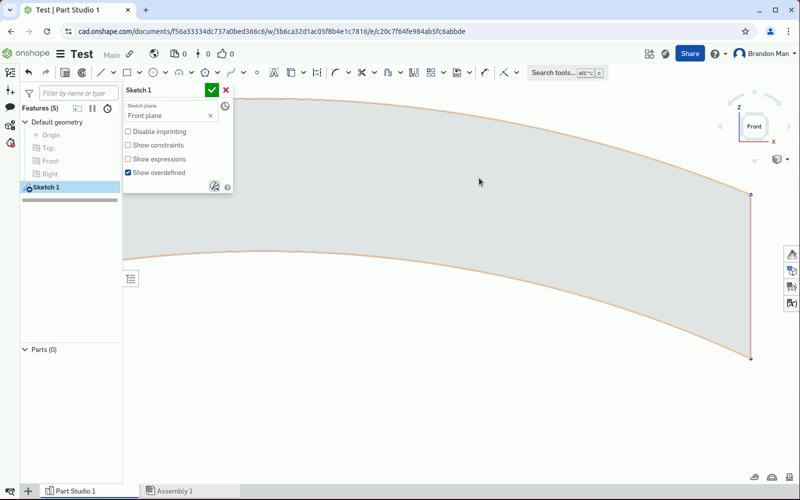
scroll(-6)
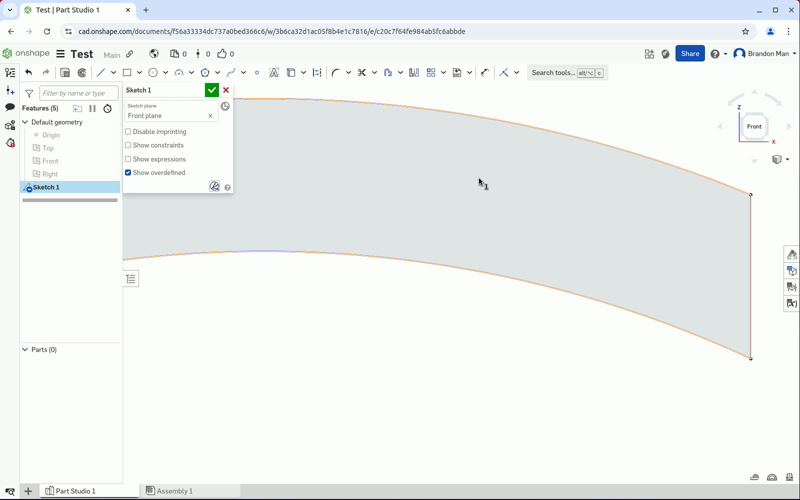
scroll(-6)
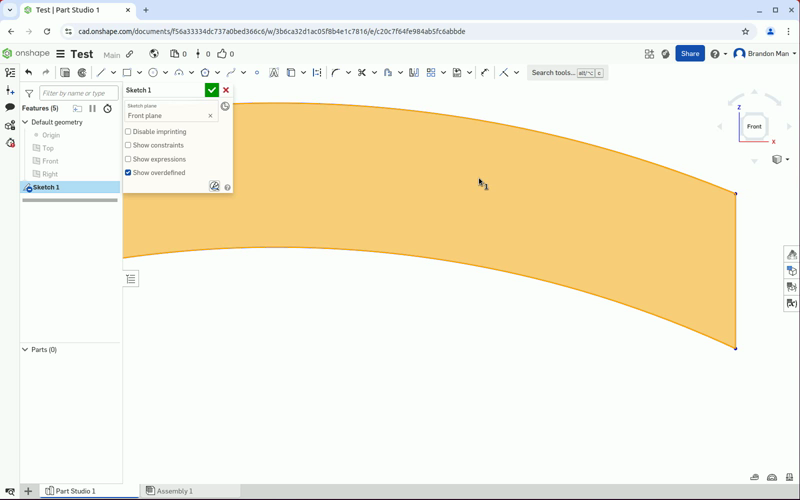
scroll(-6)
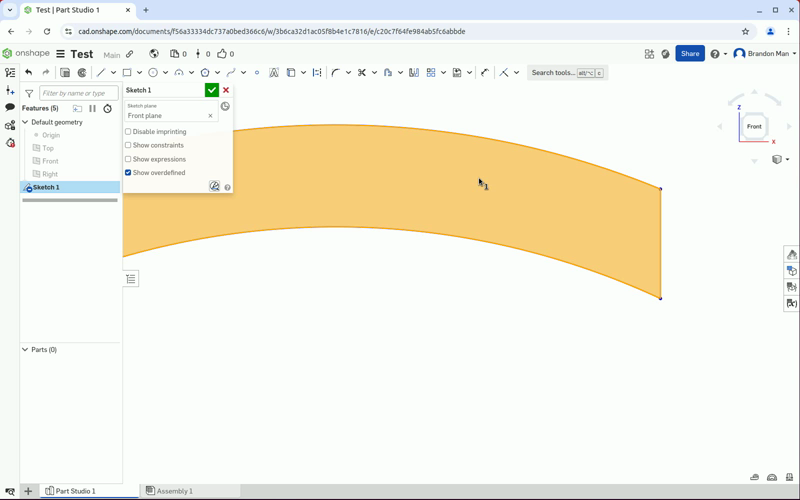
scroll(-6)
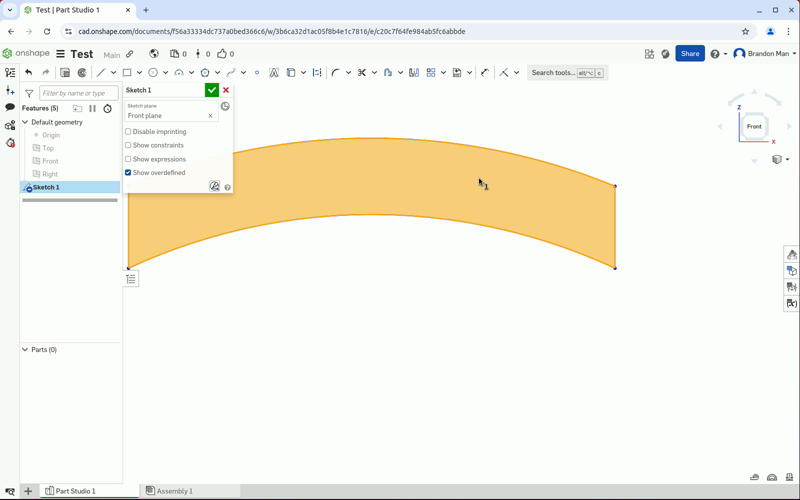
scroll(-6)
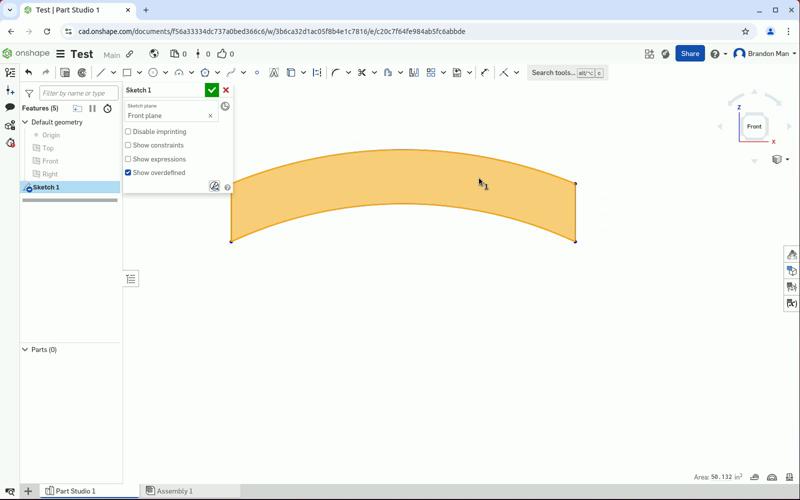
scroll(-6)
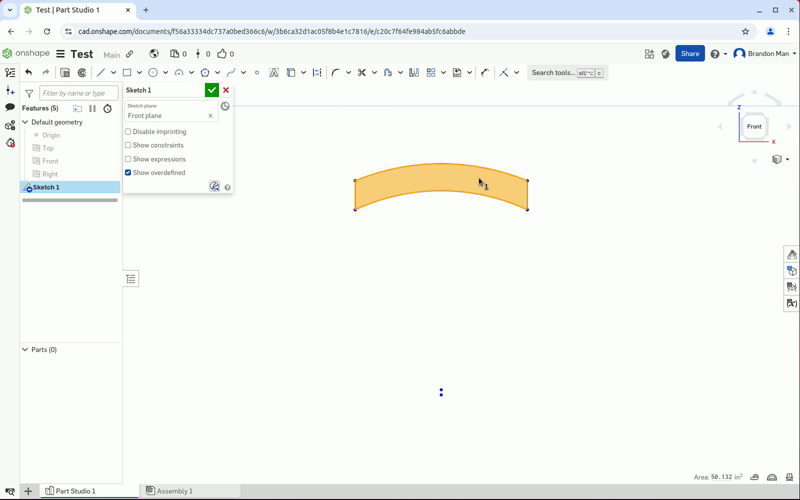
scroll(-6)
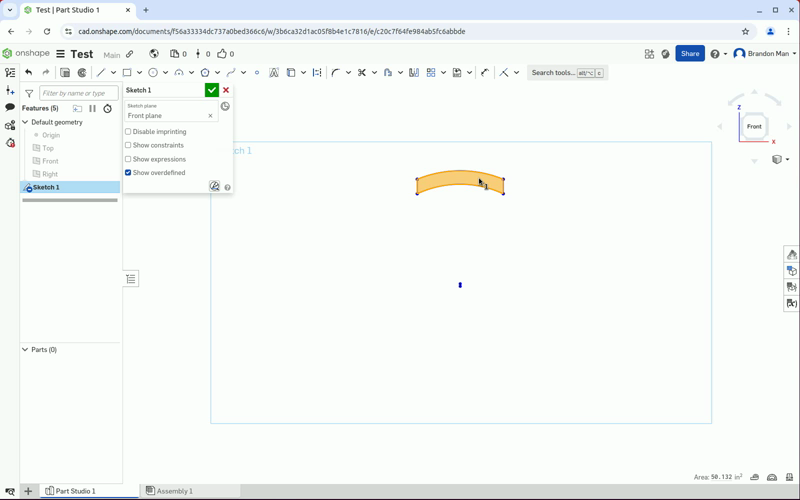
mouse_move(73, 352)
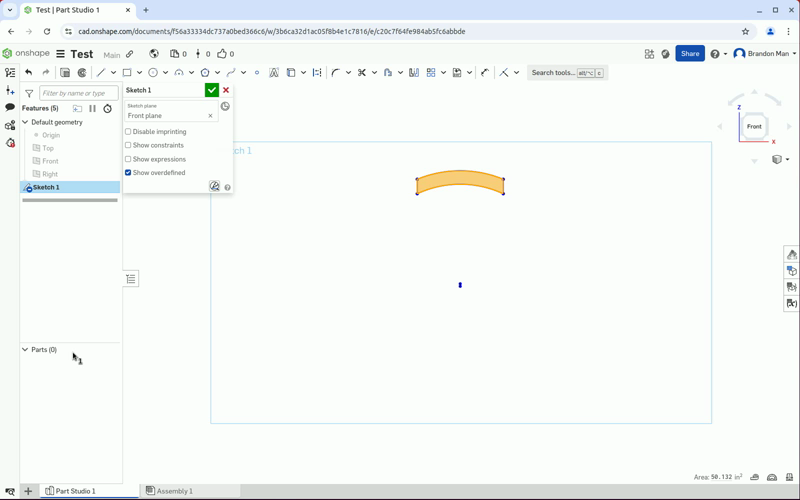
key(shift+y)
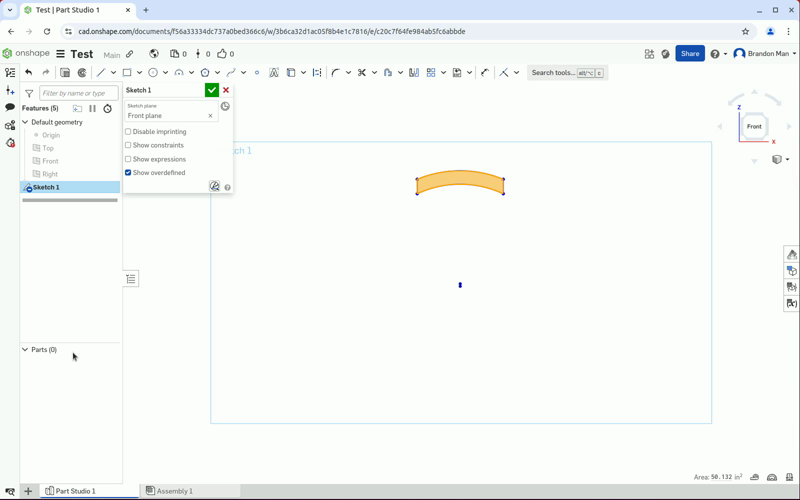
key(shift+e)
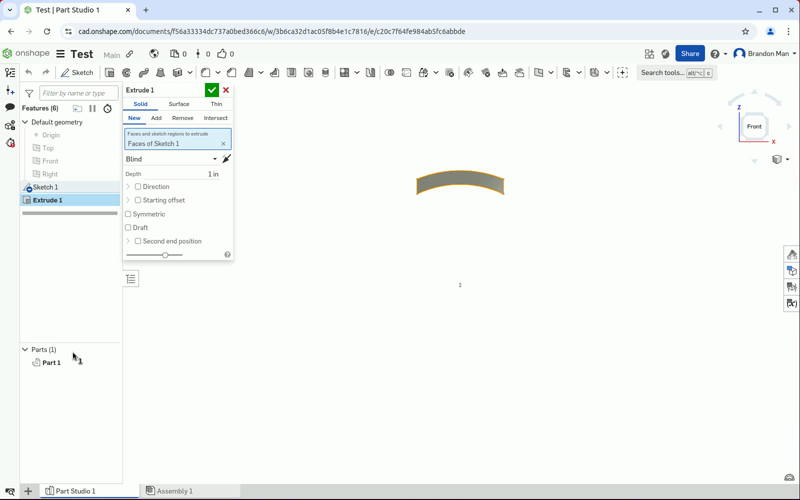
mouse_move(143, 106)
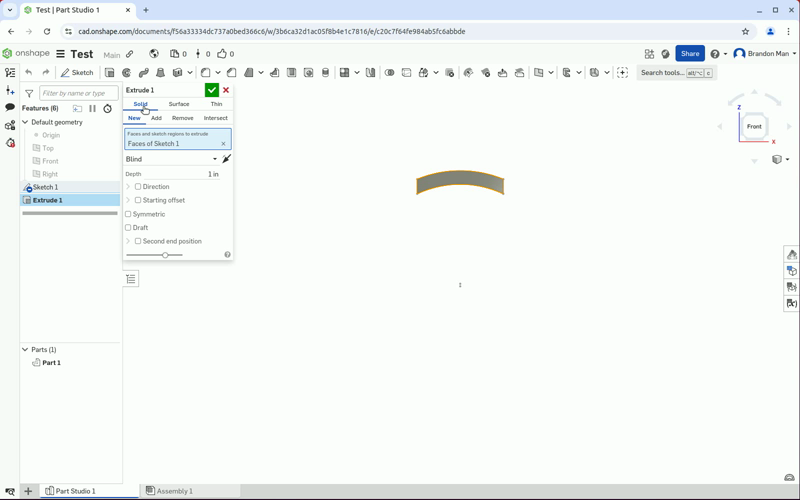
click(143, 106)
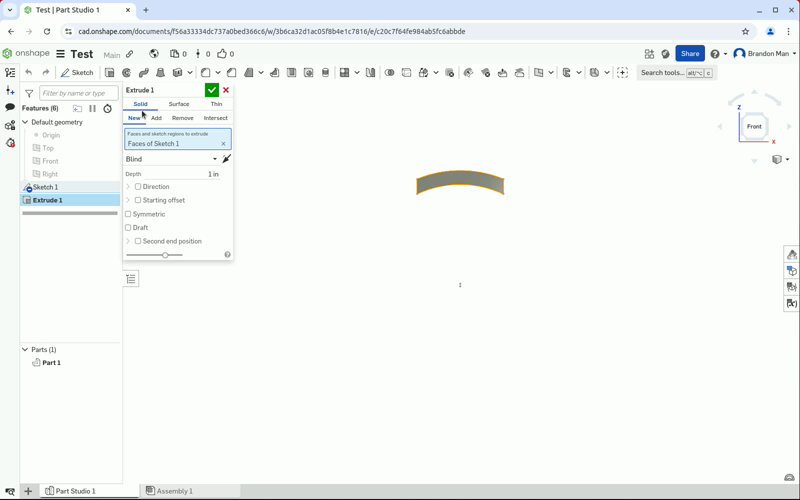
mouse_move(137, 120)
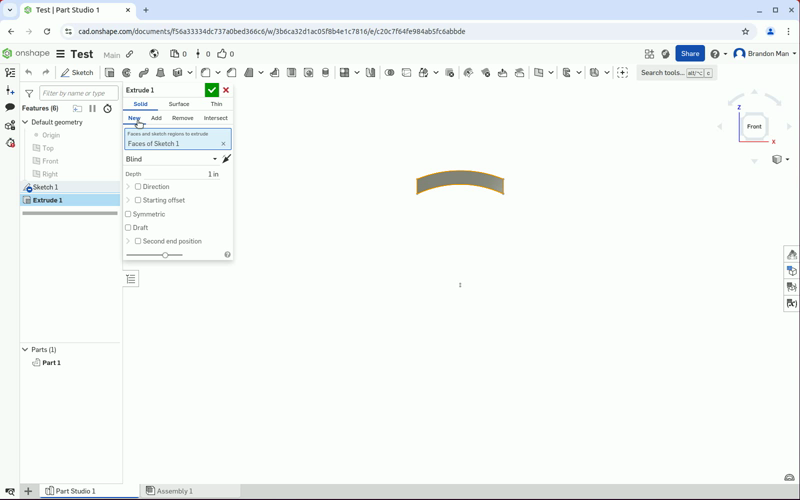
click(137, 120)
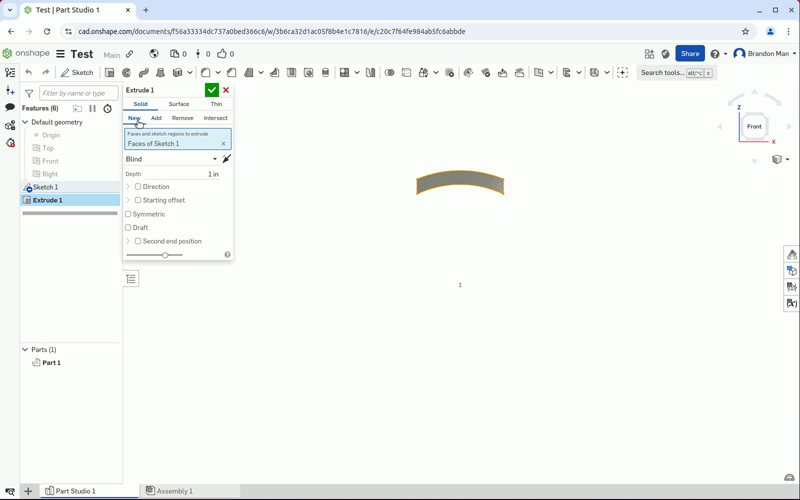
key(tab, 4)
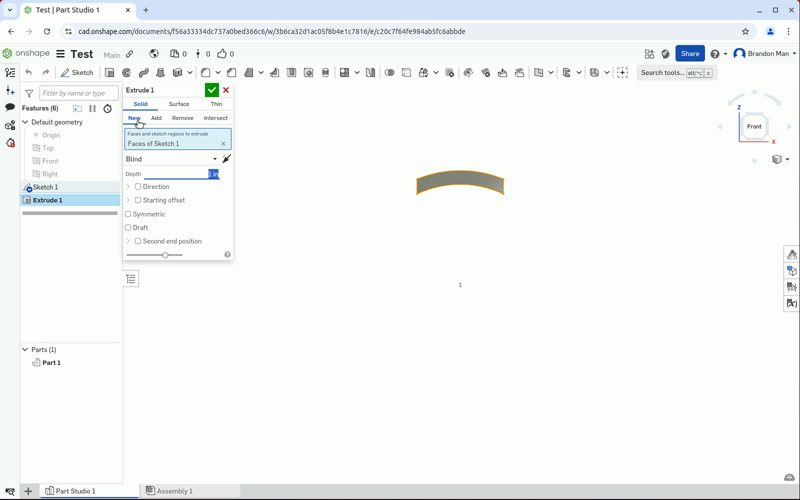
text(1.204)
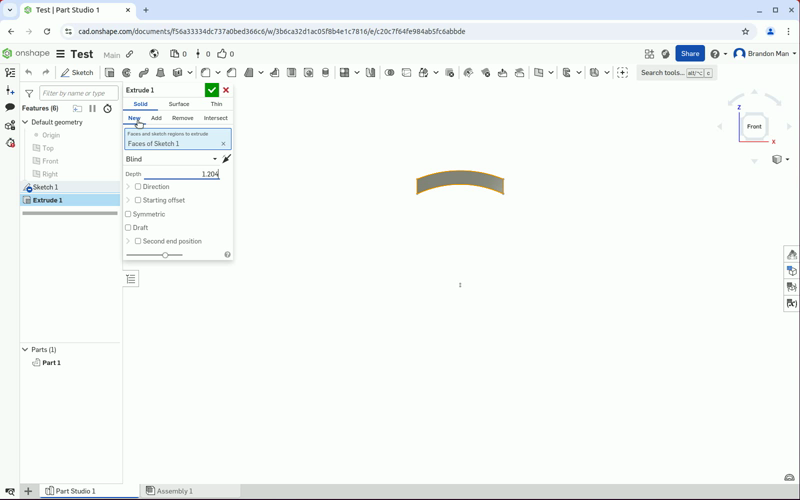
key(enter)
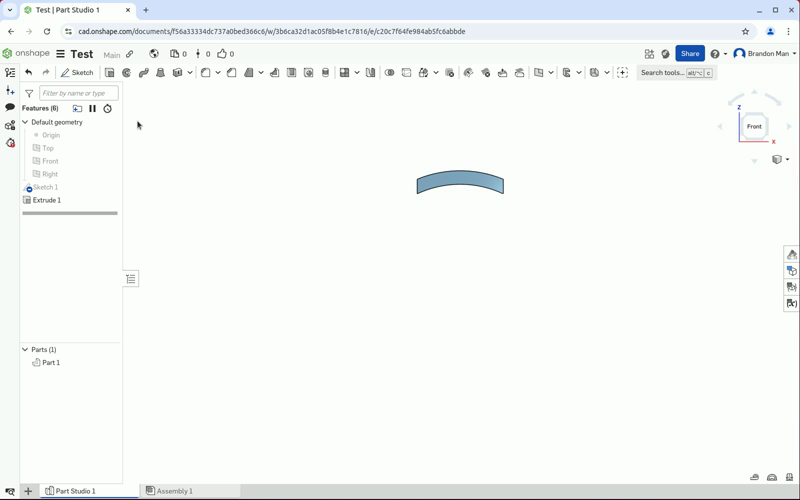
key(shift+h)
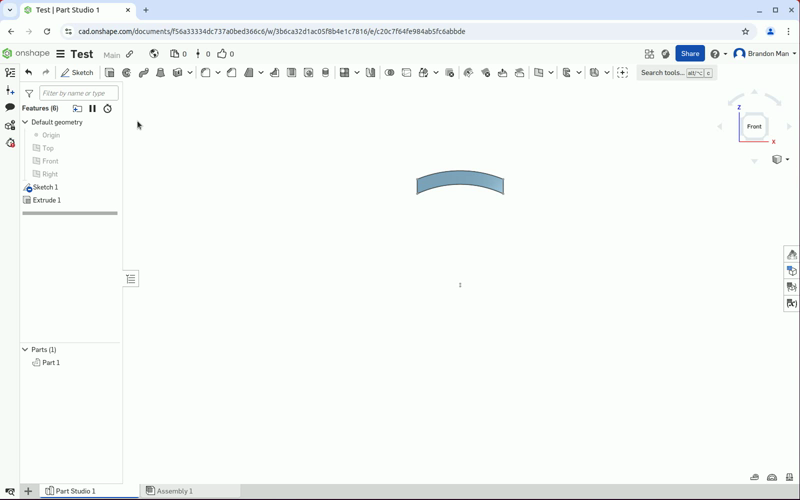
key(shift+h)
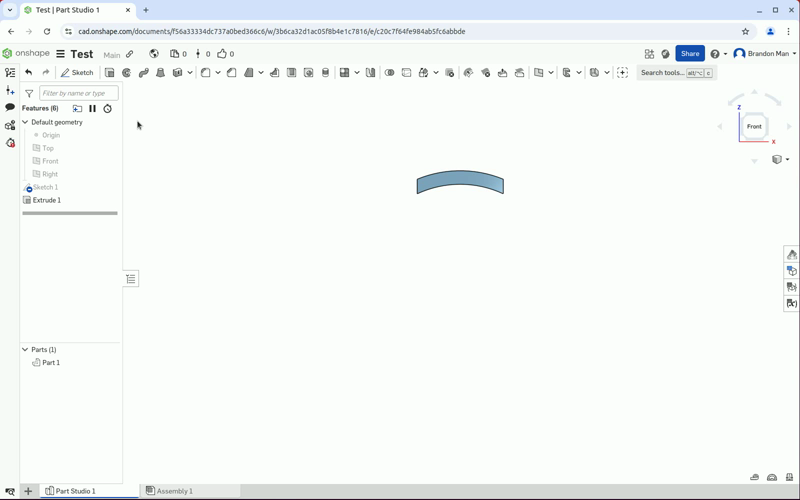
mouse_move(73, 189)
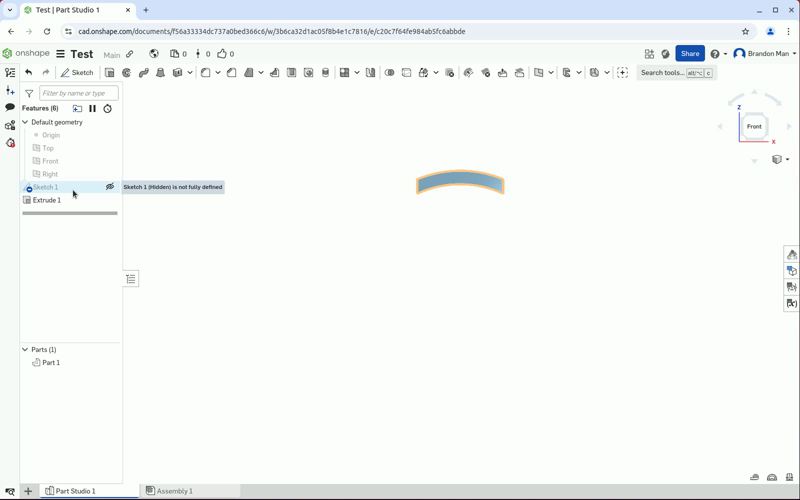
click(73, 189)
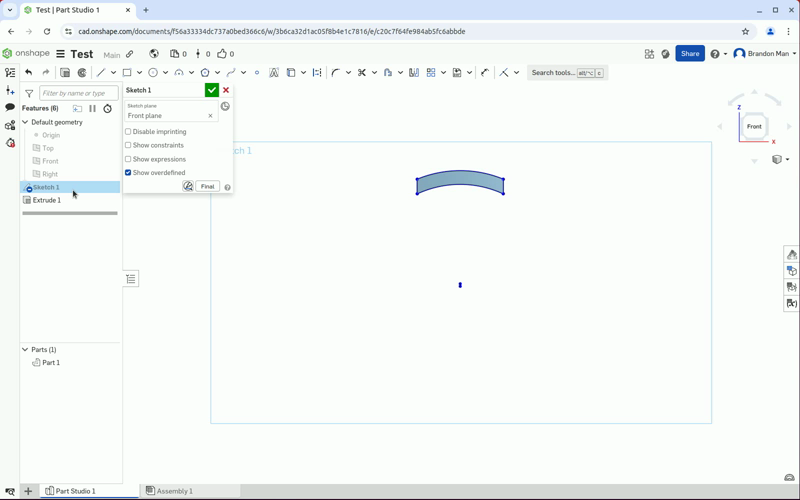
mouse_move(229, 92)
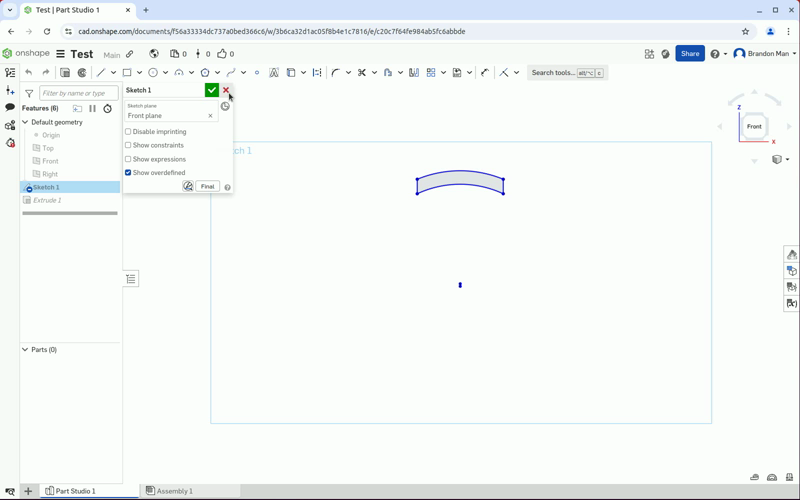
click(229, 92)
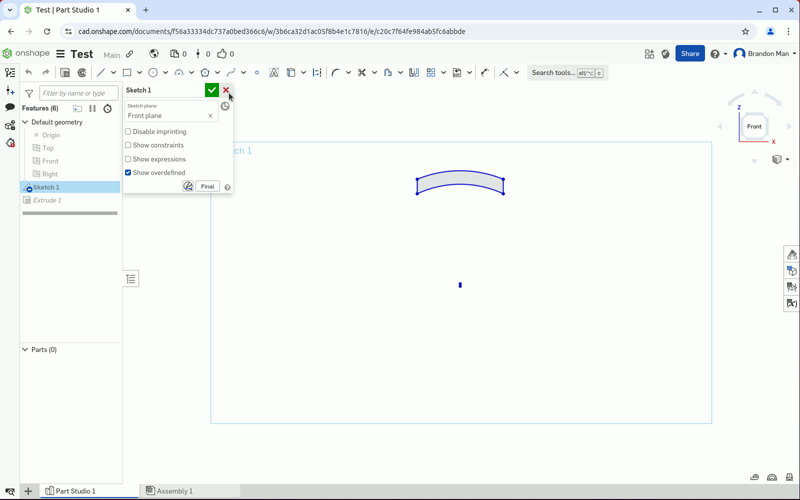
key(shift+s)
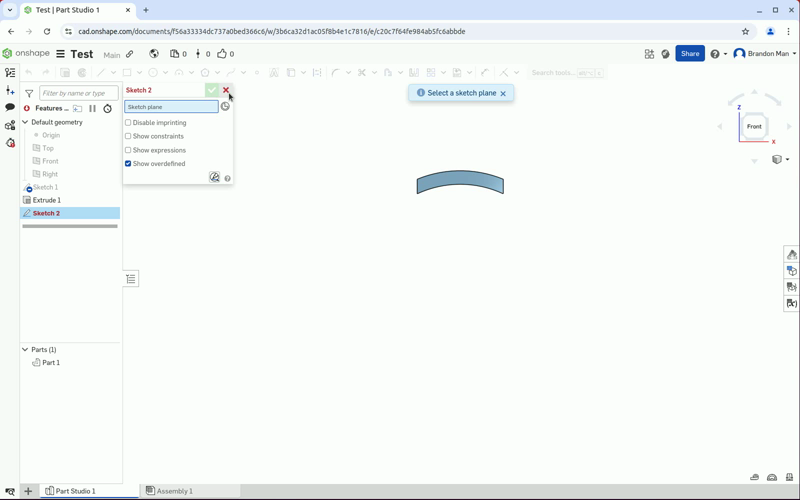
mouse_move(73, 163)
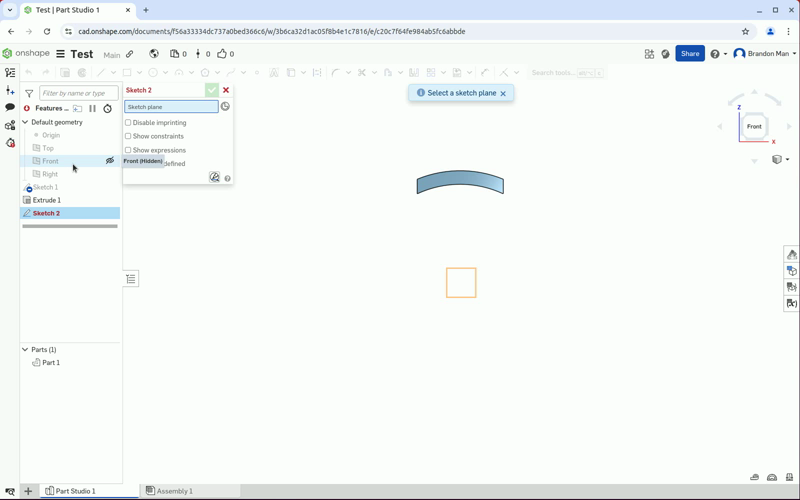
click(73, 163)
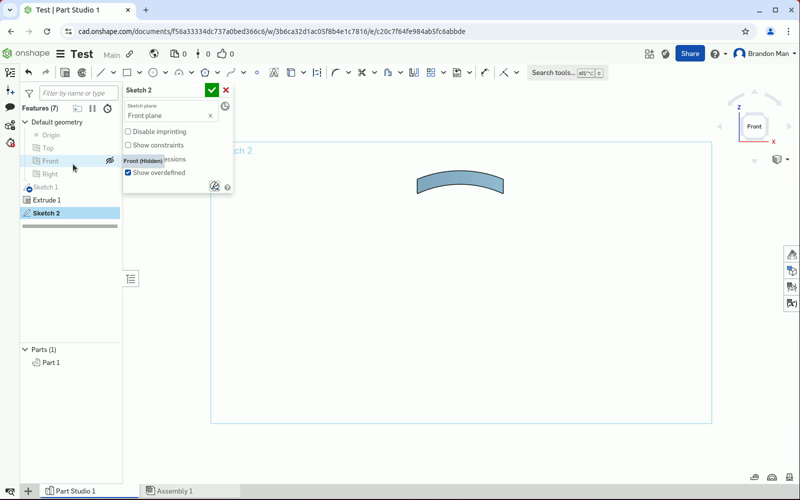
mouse_move(73, 352)
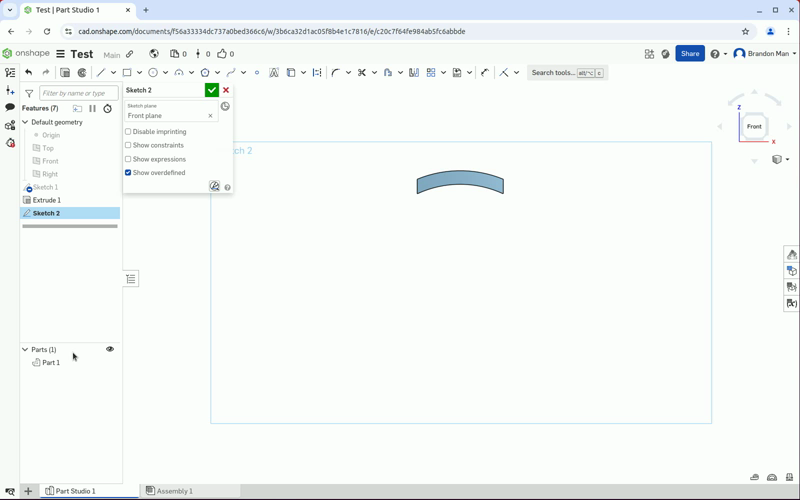
key(y)
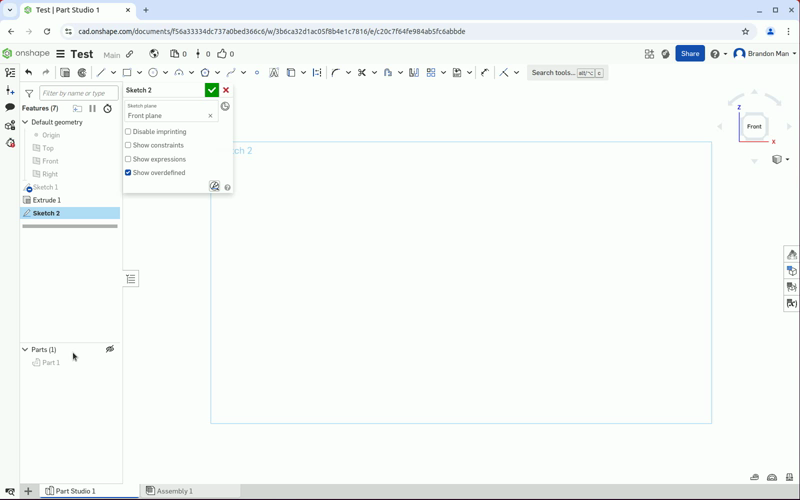
key(a)
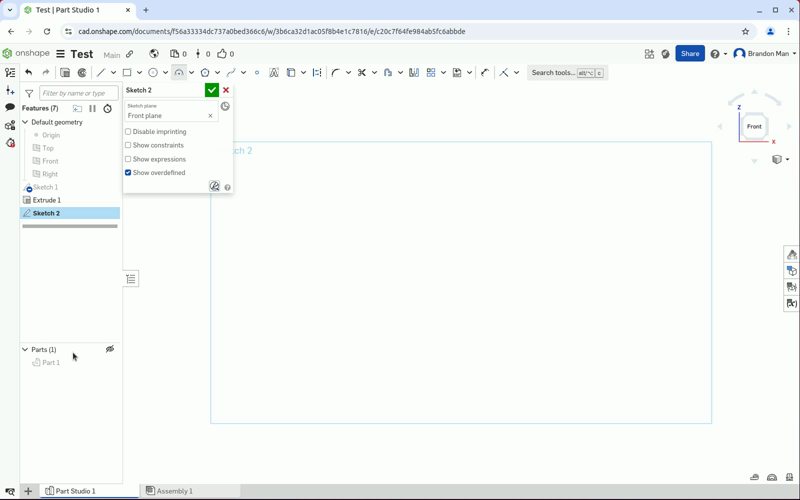
key_down(shift)
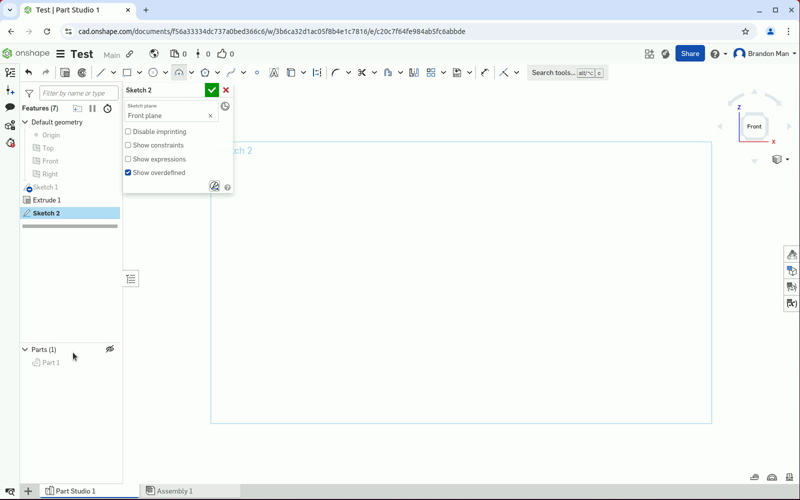
mouse_move(417, 387)
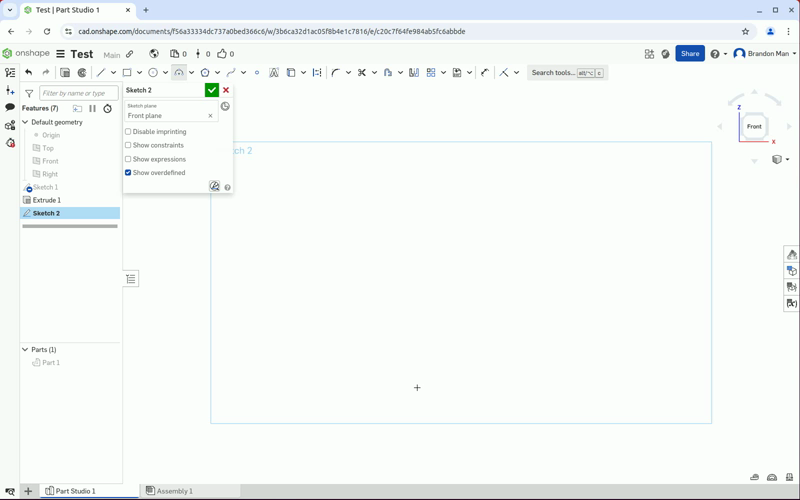
click(417, 387)
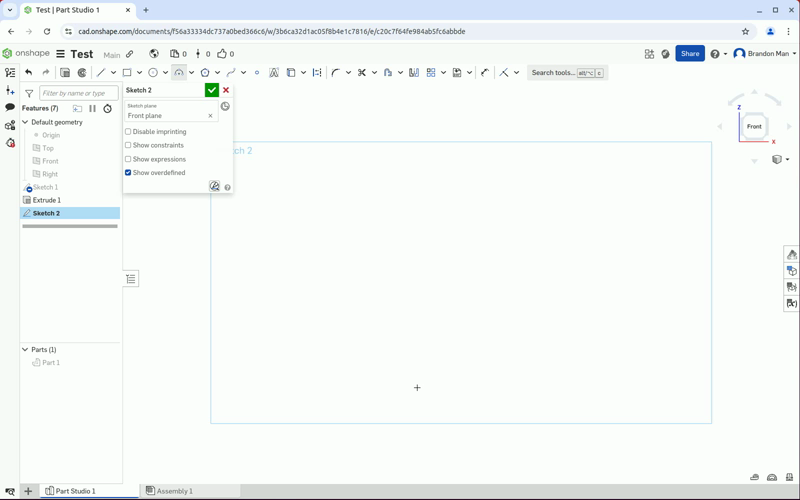
key_up(shift)
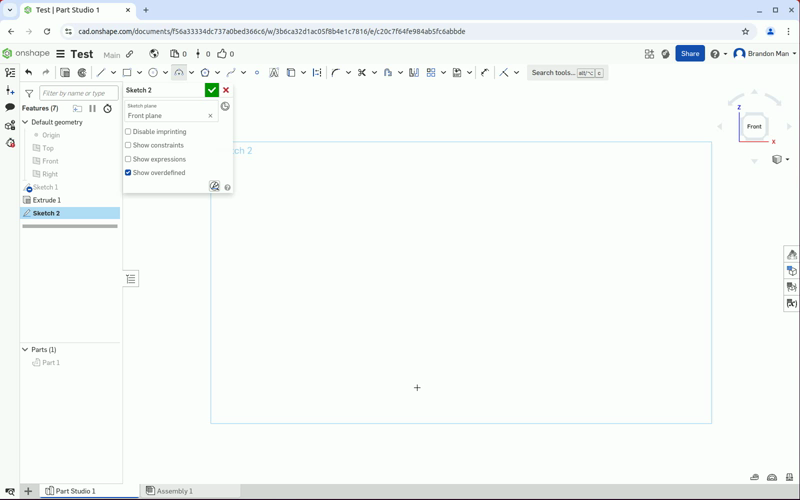
key_down(shift)
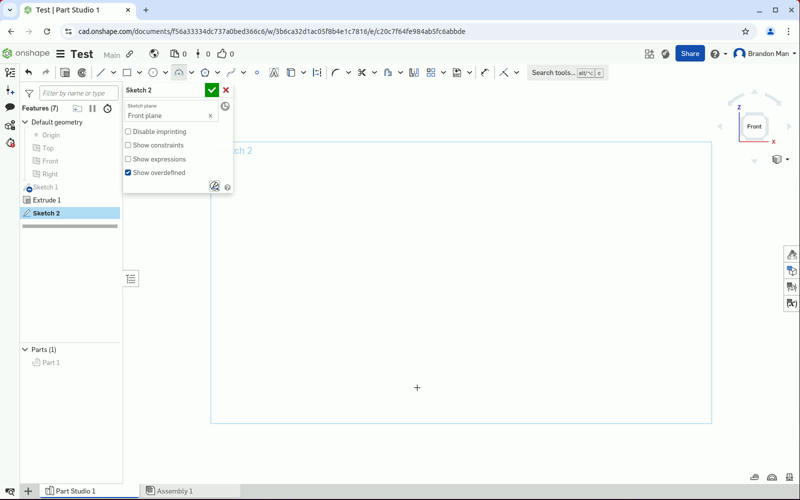
mouse_move(503, 387)
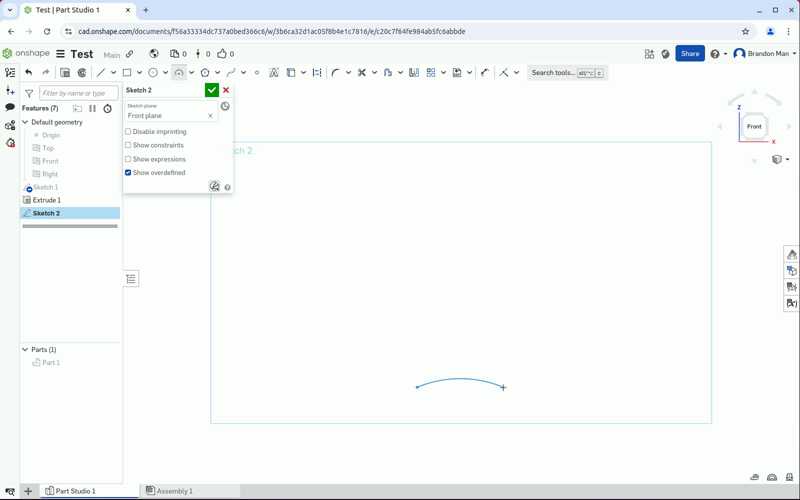
click(503, 387)
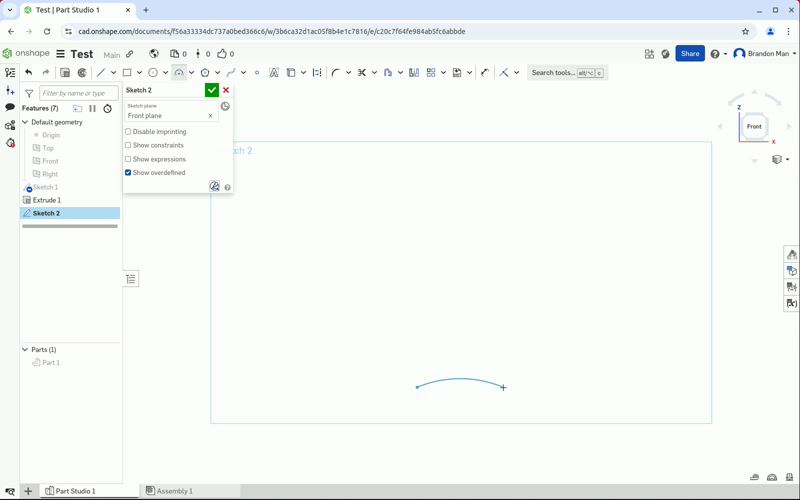
mouse_move(460, 395)
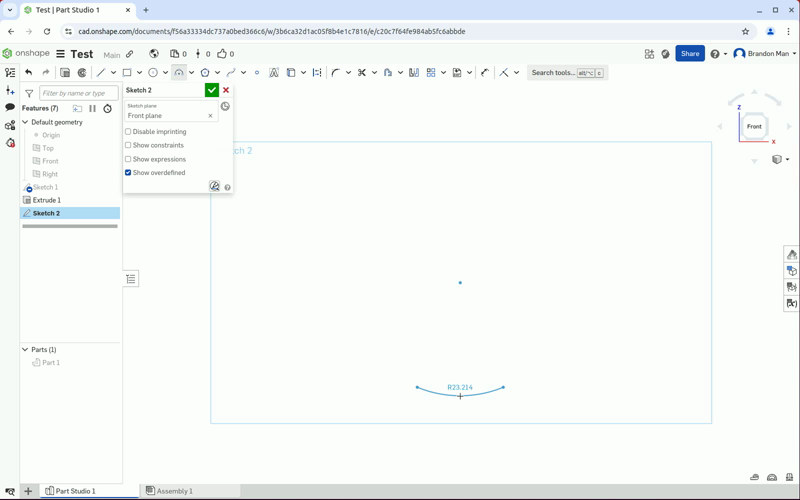
click(460, 395)
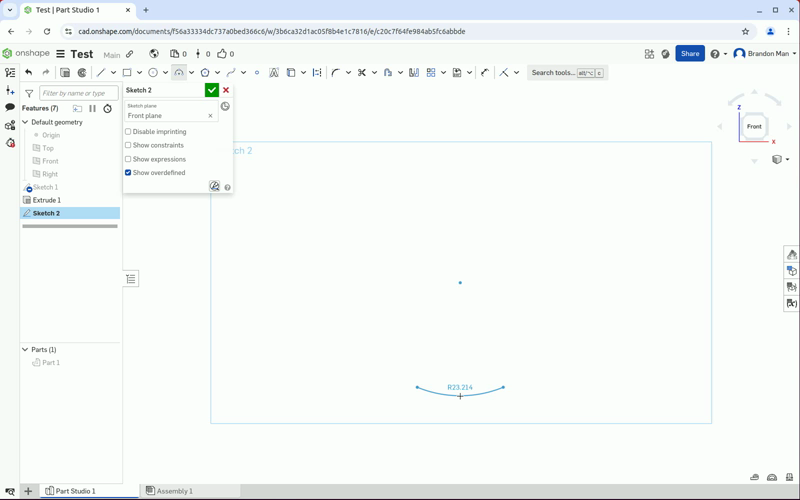
key_up(shift)
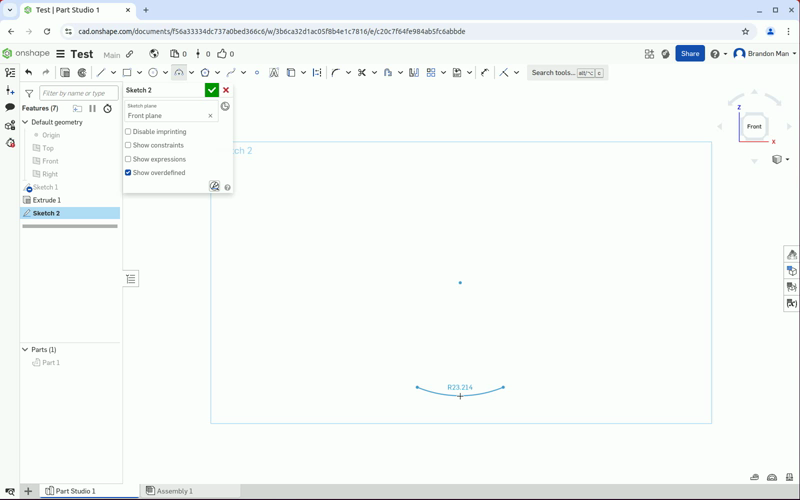
key(esc)
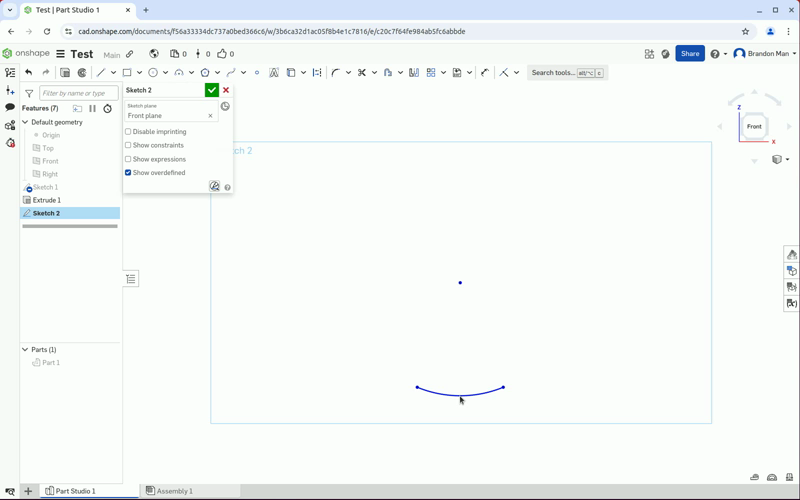
key(l)
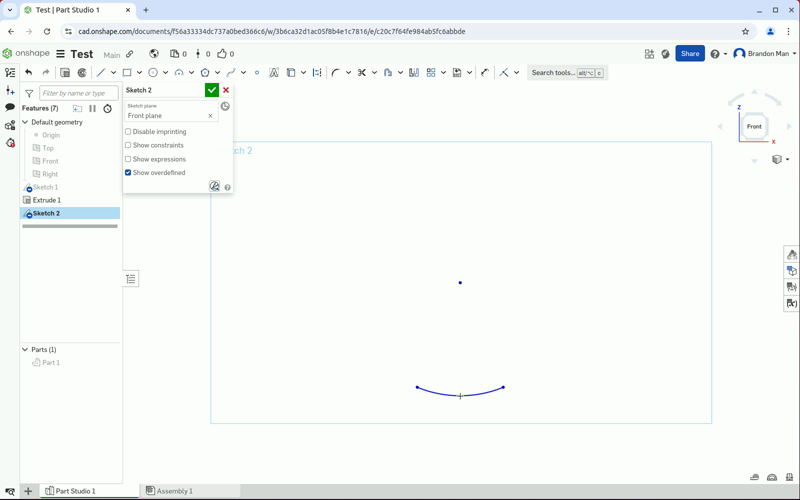
mouse_move(503, 387)
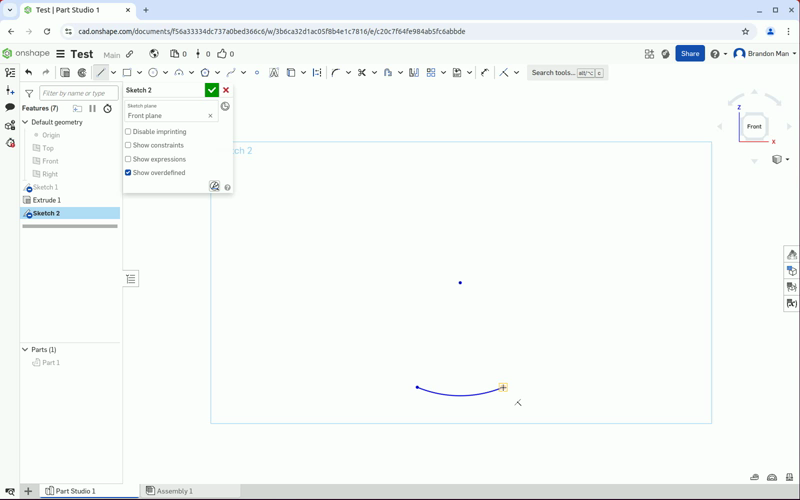
click(503, 387)
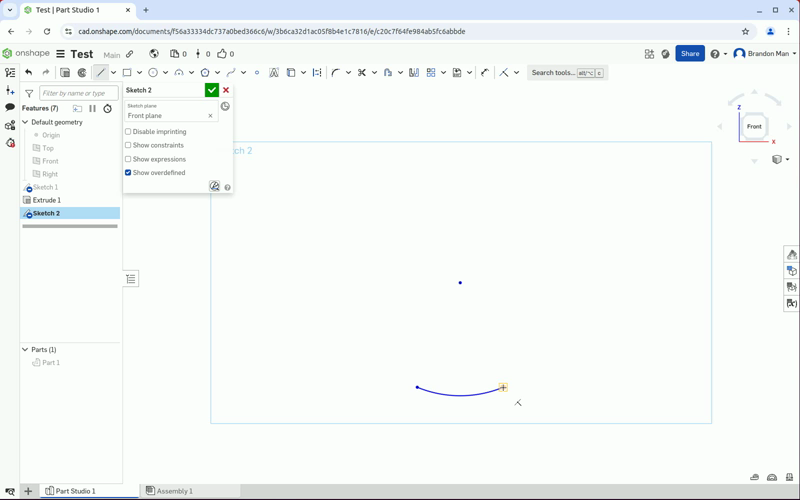
key_down(shift)
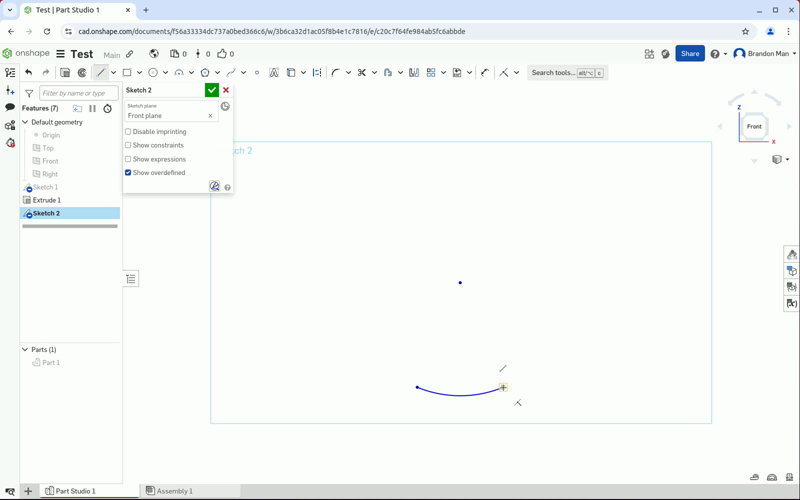
mouse_move(533, 387)
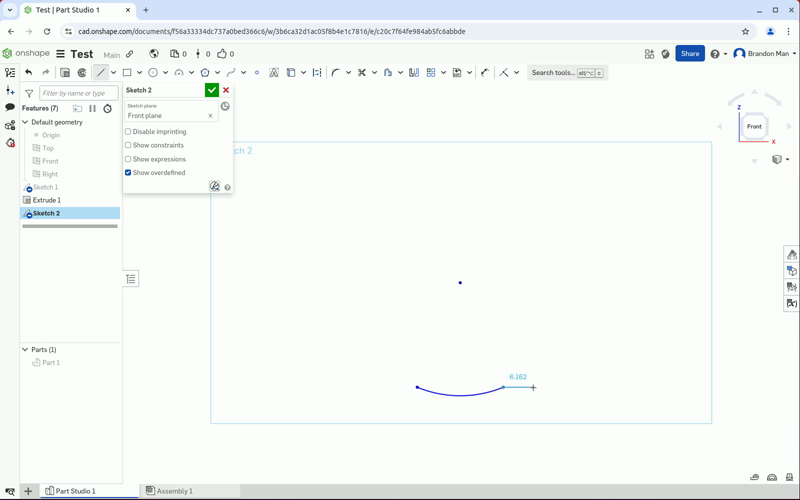
mouse_move(503, 372)
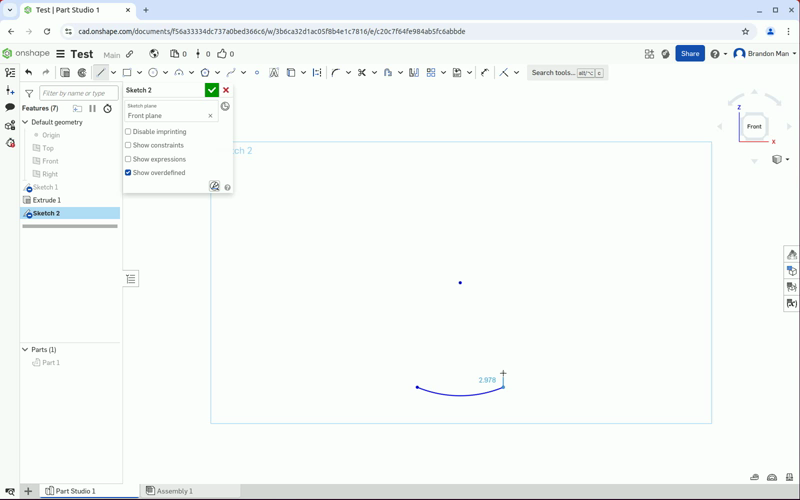
click(503, 372)
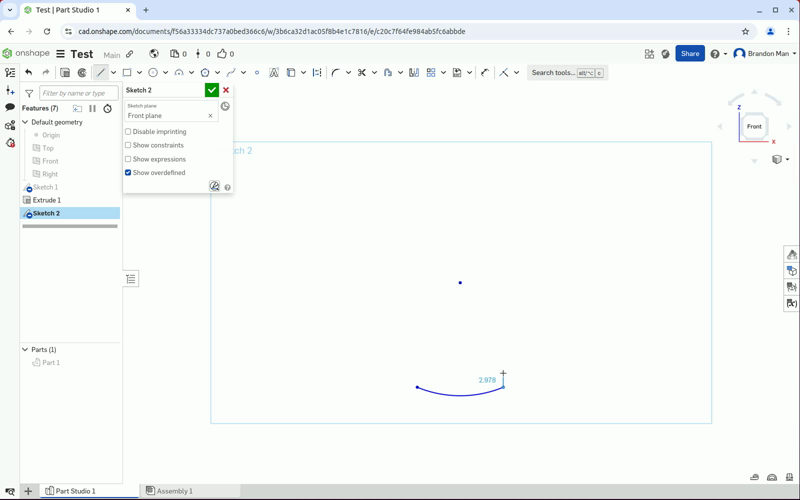
key_up(shift)
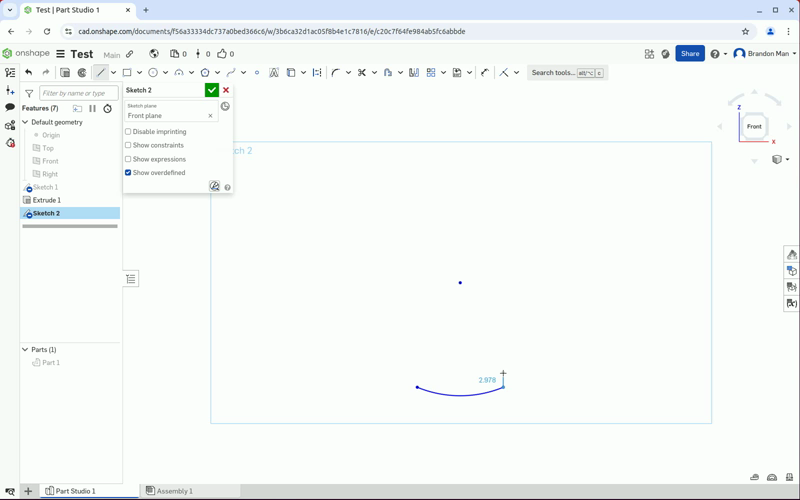
key(esc)
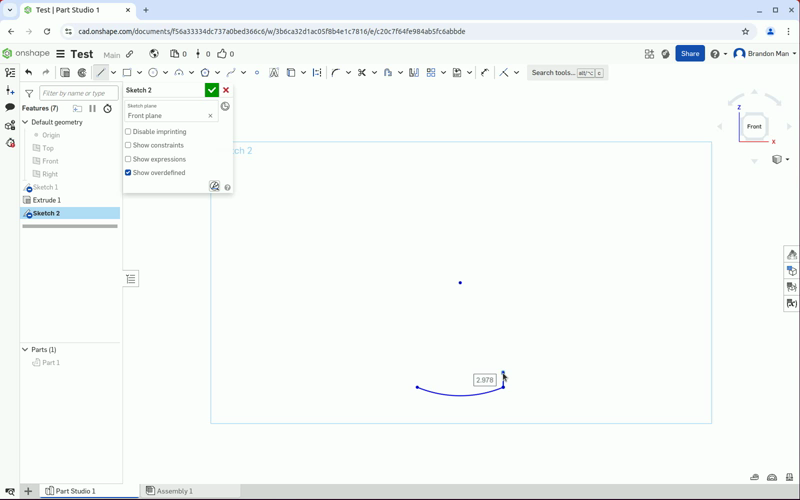
key(a)
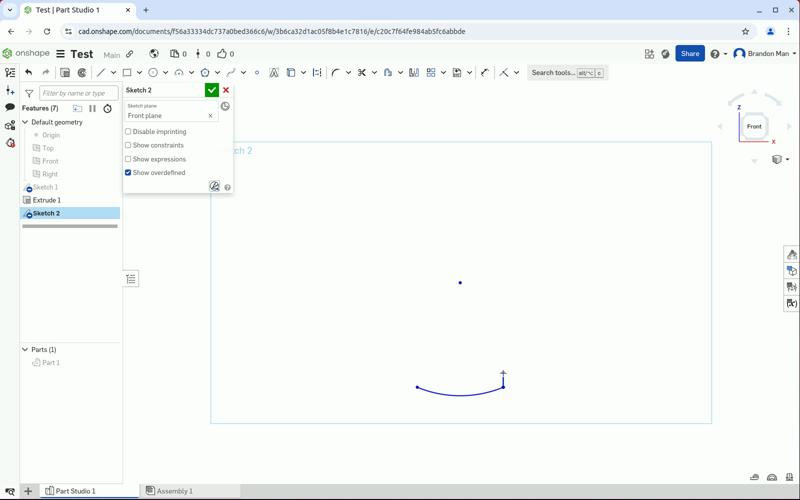
mouse_move(503, 372)
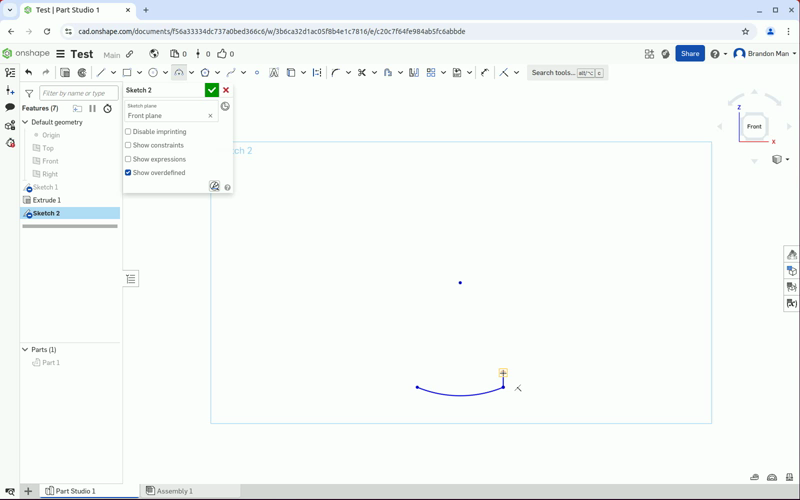
click(503, 372)
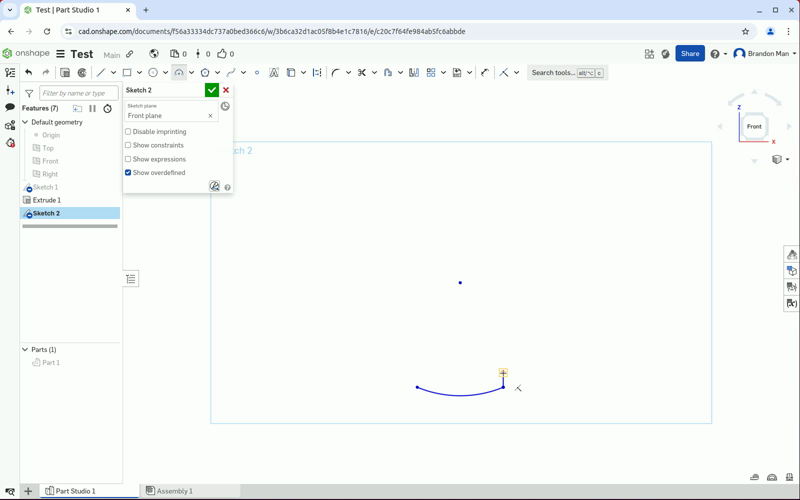
key_down(shift)
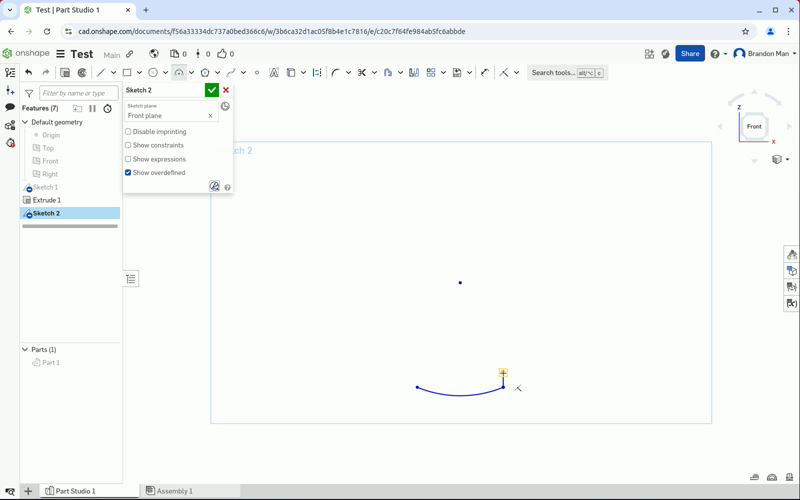
mouse_move(417, 372)
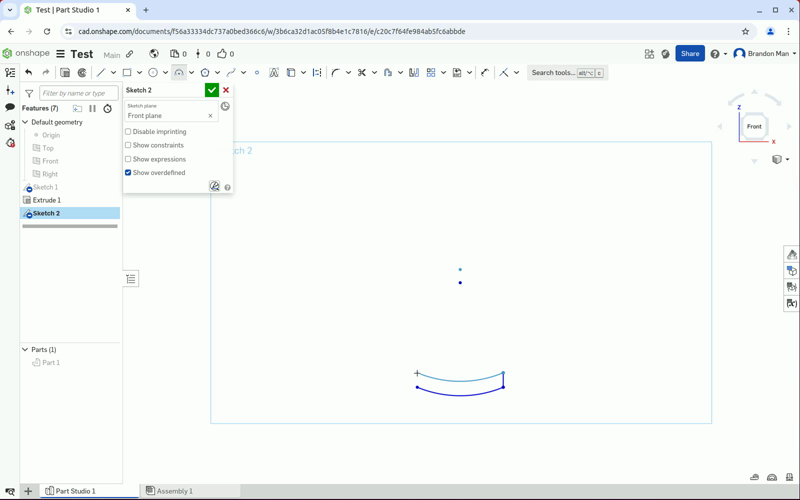
click(417, 372)
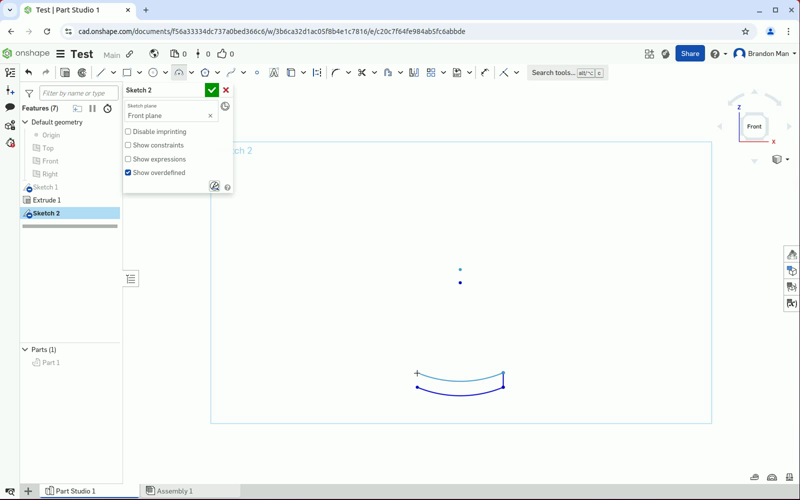
mouse_move(460, 382)
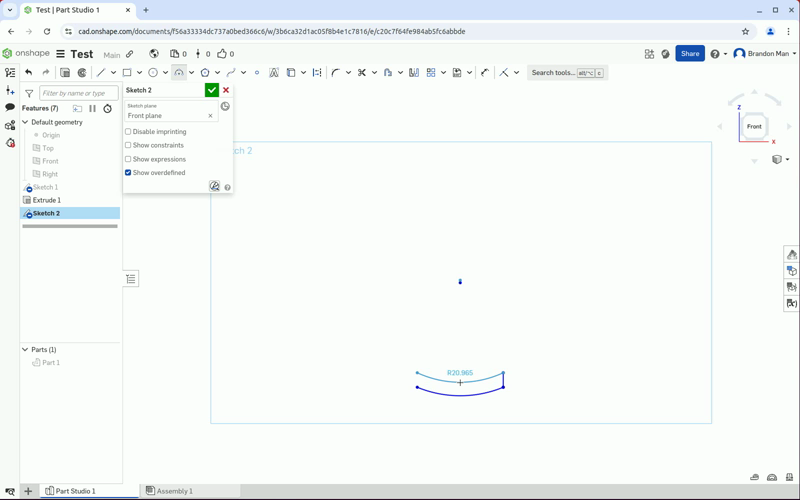
click(460, 382)
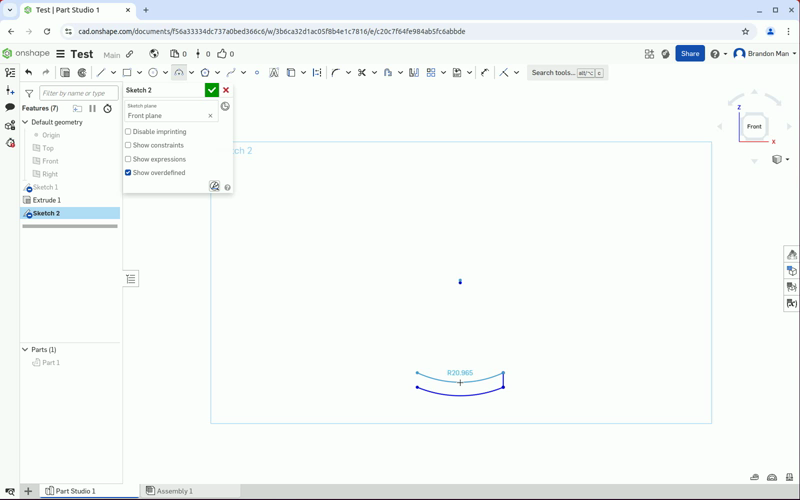
key_up(shift)
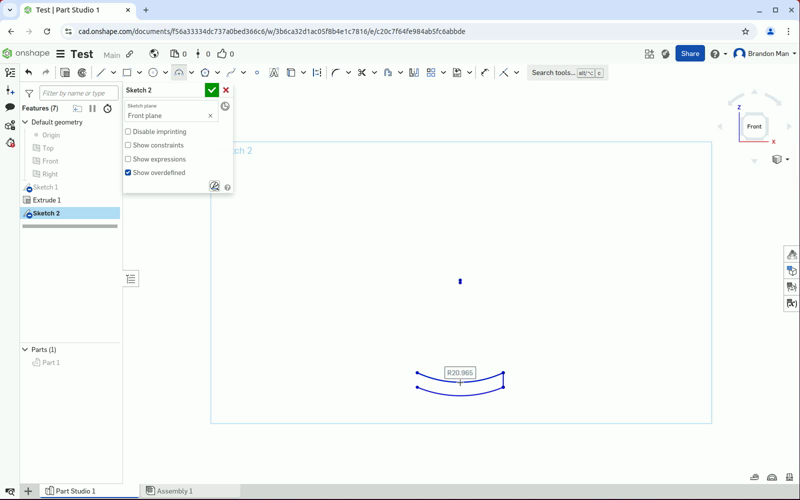
key(esc)
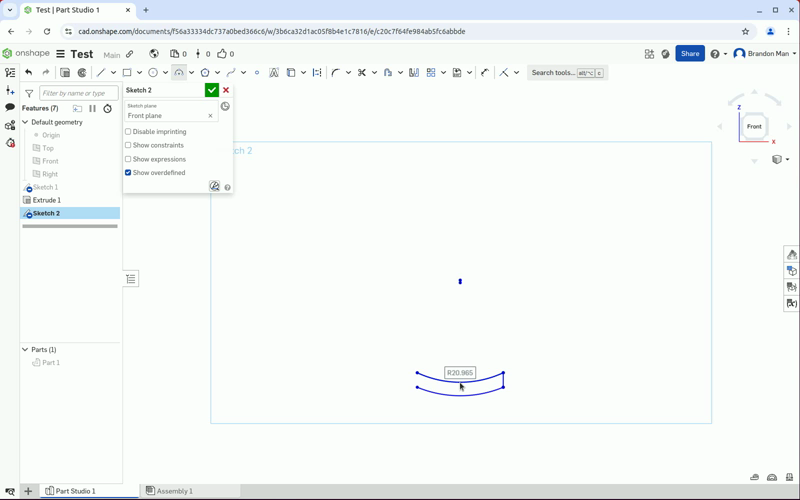
key(l)
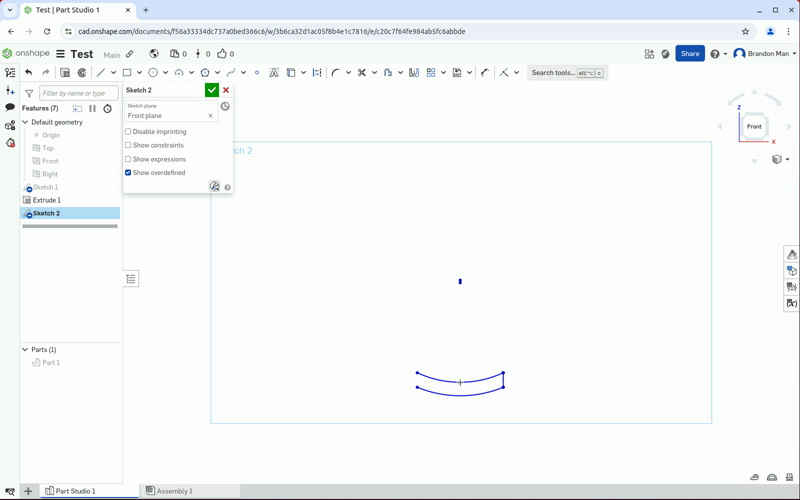
mouse_move(417, 372)
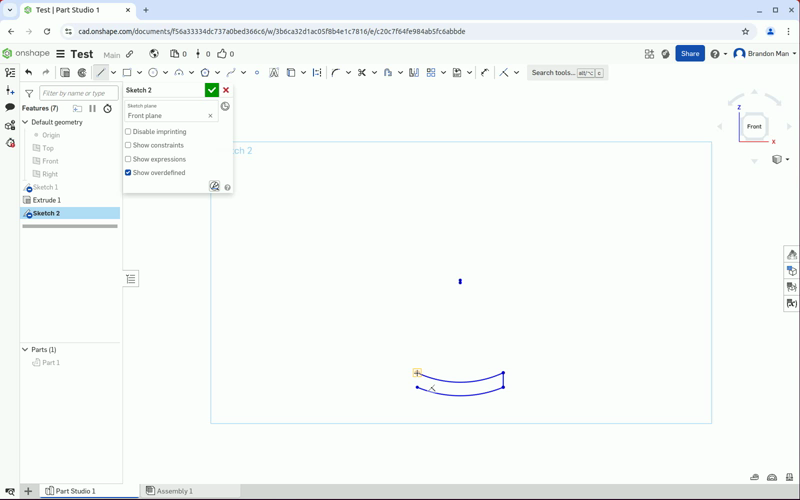
click(417, 372)
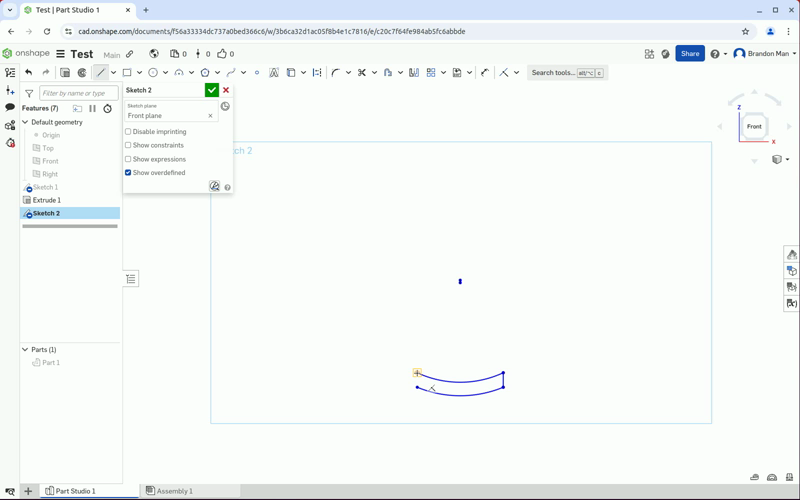
mouse_move(447, 372)
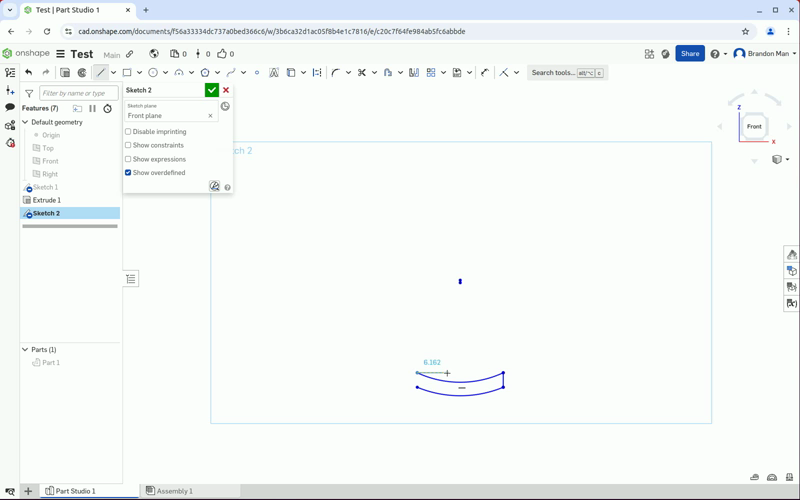
key_down(shift)
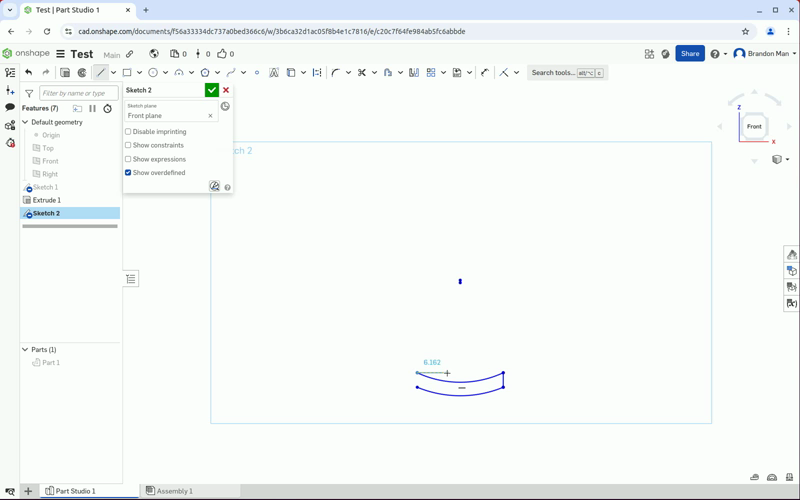
mouse_move(417, 387)
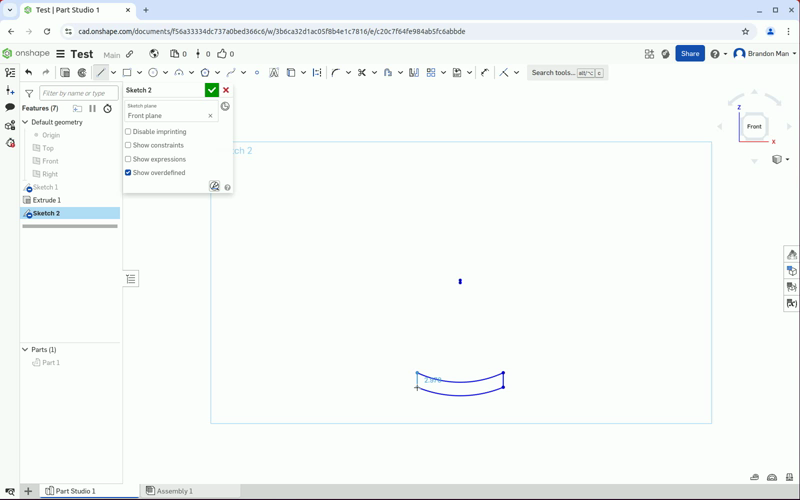
key_up(shift)
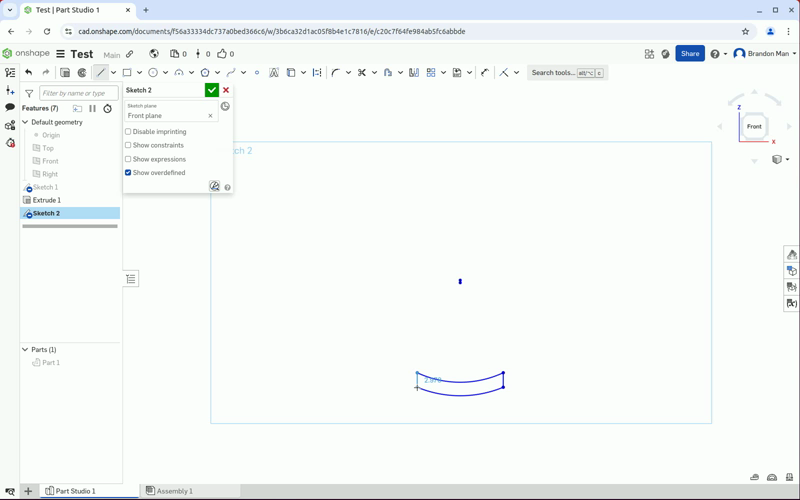
click(417, 387)
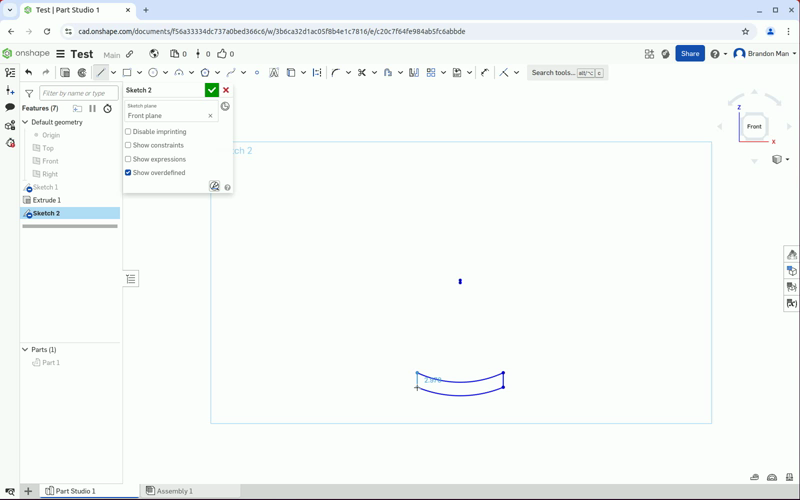
key(esc)
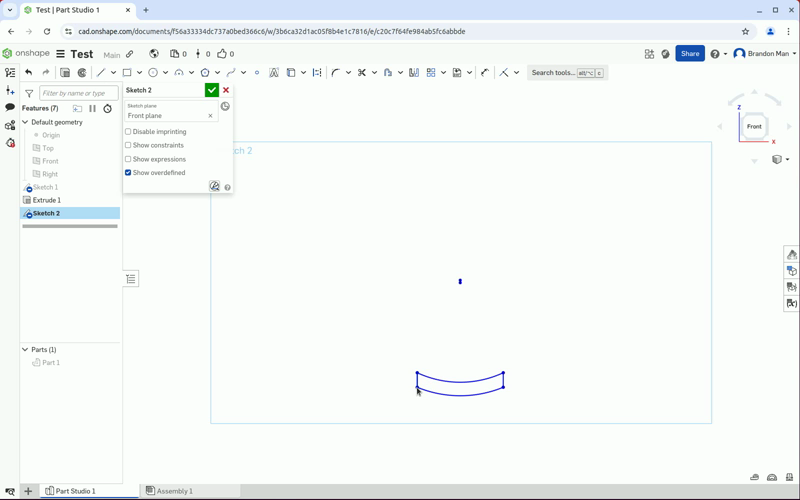
mouse_move(489, 385)
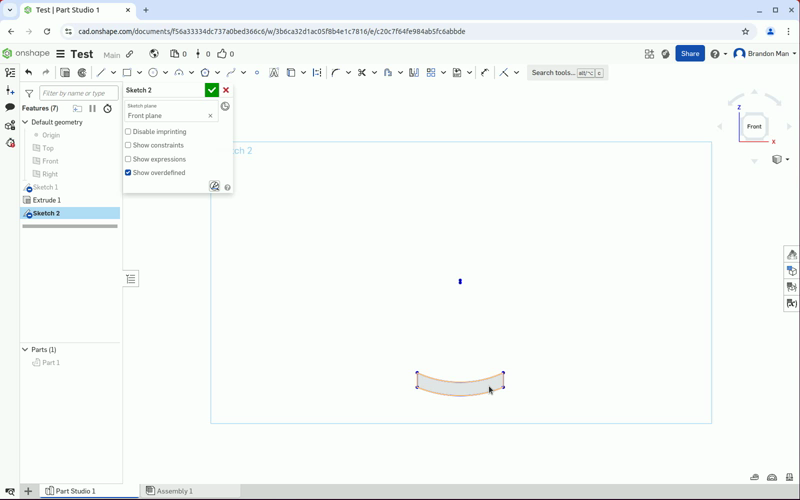
scroll(6)
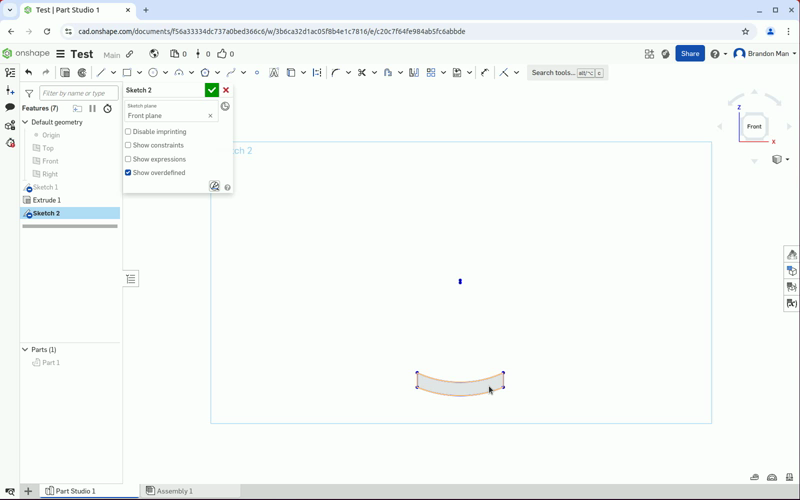
scroll(6)
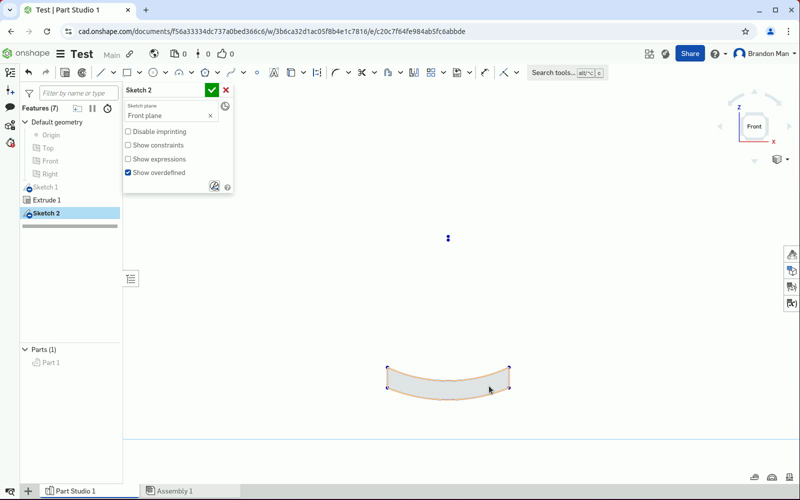
scroll(6)
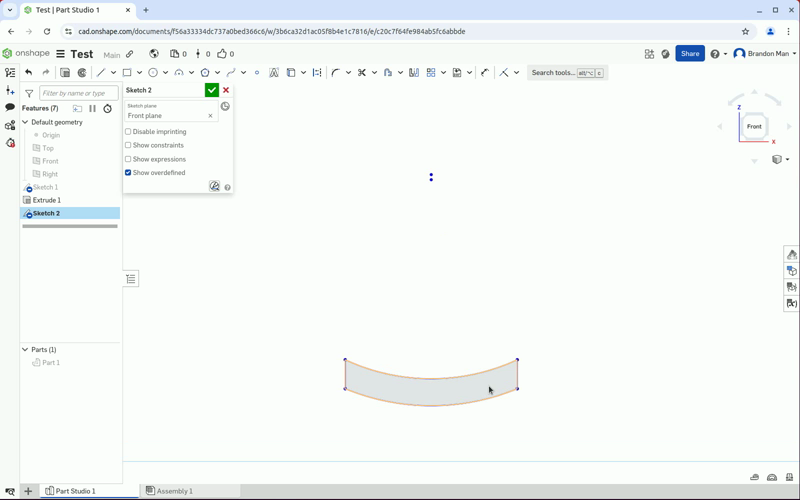
scroll(6)
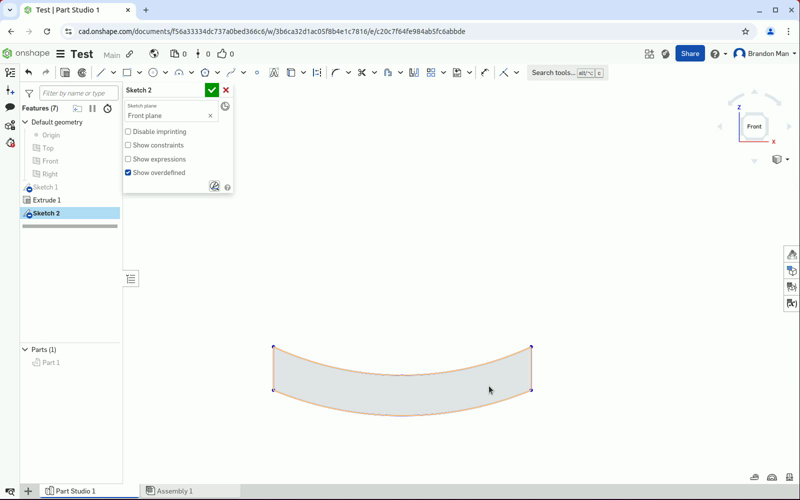
scroll(6)
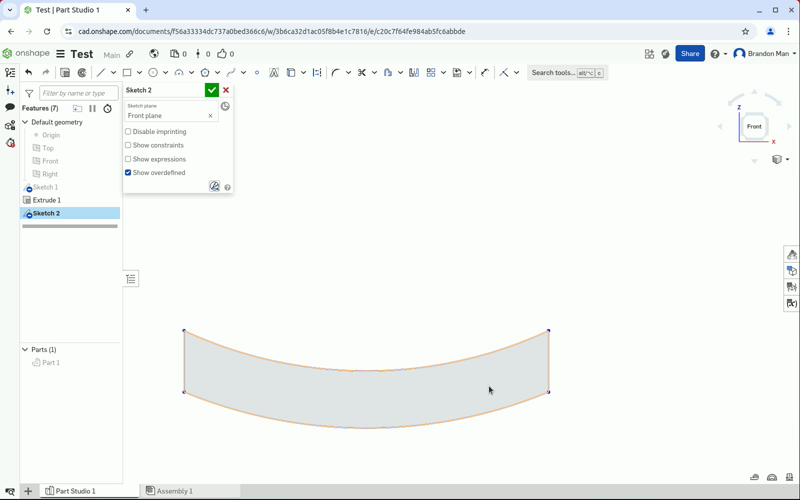
scroll(6)
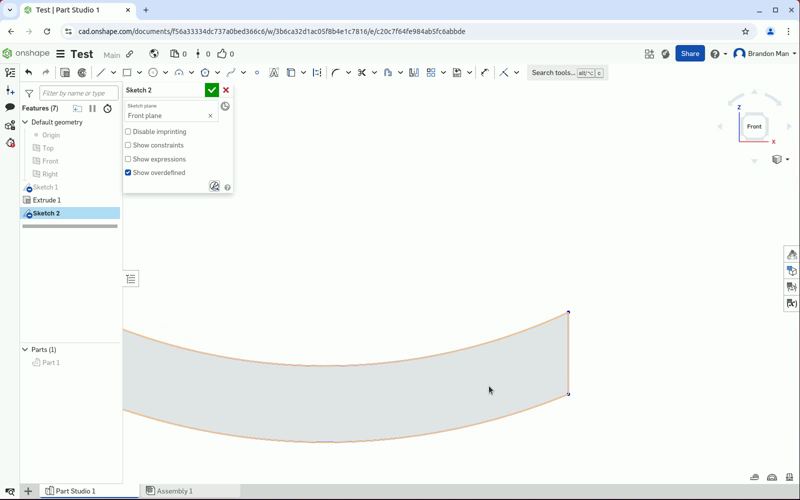
scroll(6)
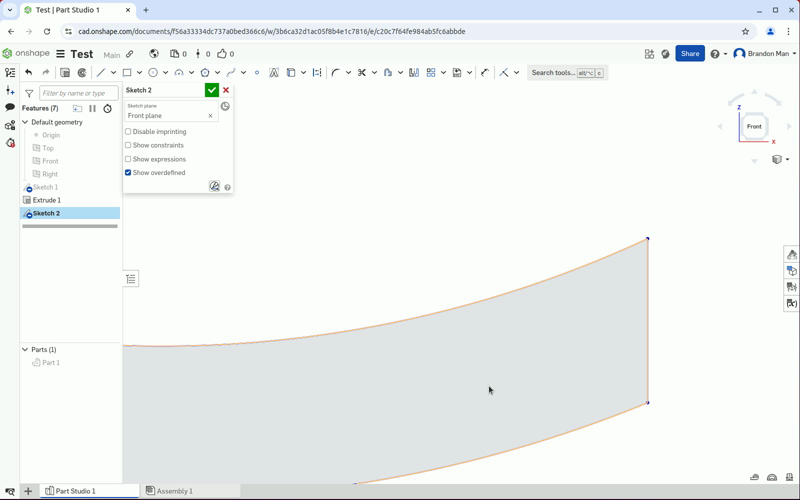
click(489, 385)
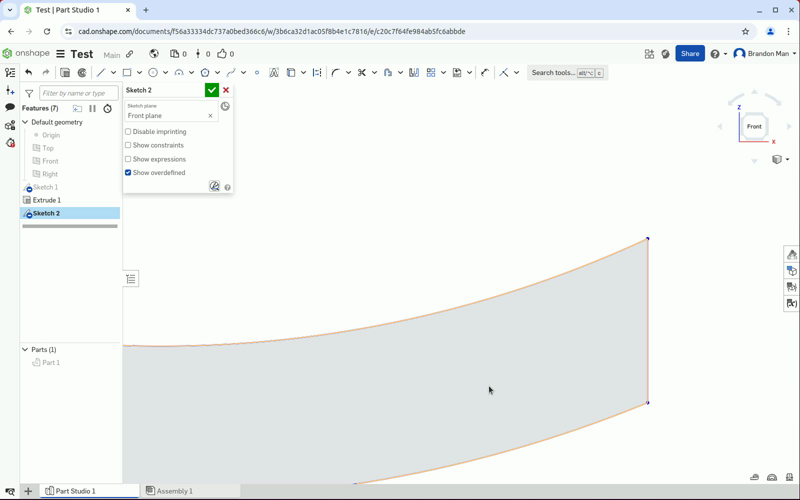
scroll(-6)
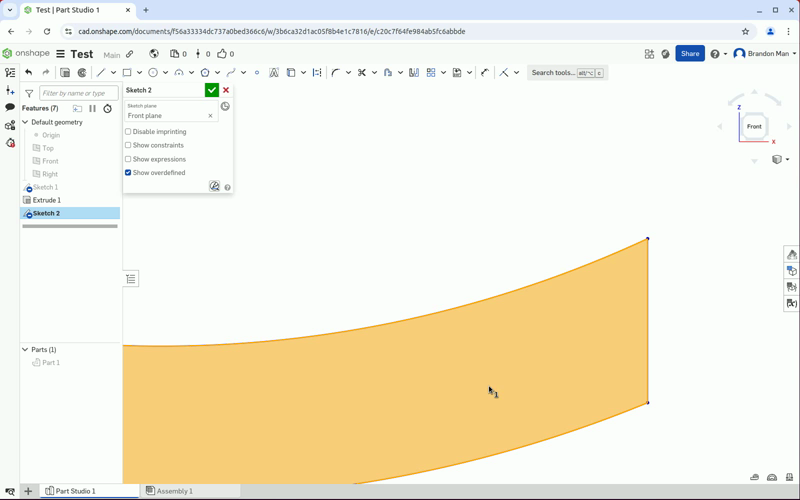
scroll(-6)
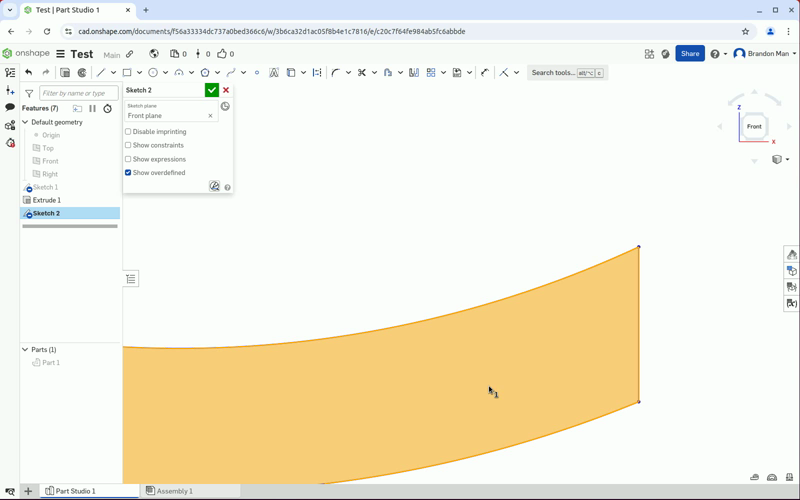
scroll(-6)
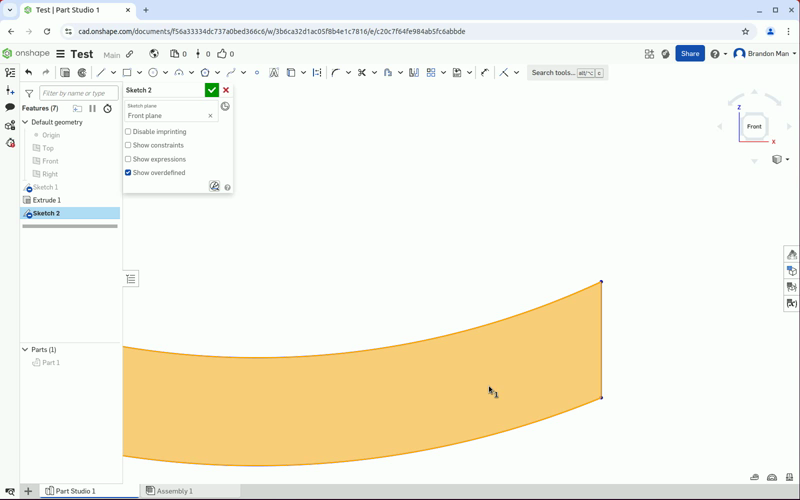
scroll(-6)
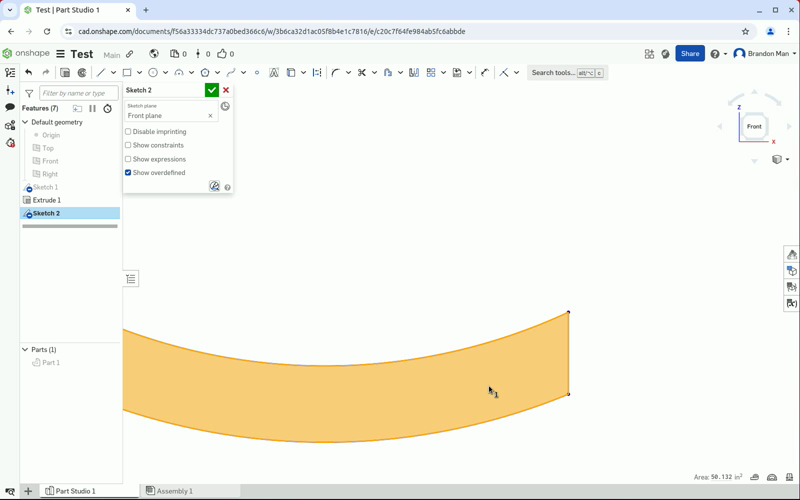
scroll(-6)
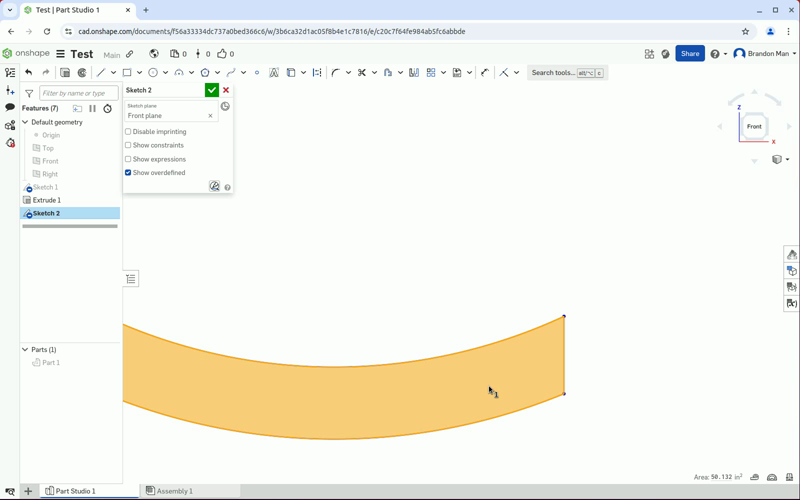
scroll(-6)
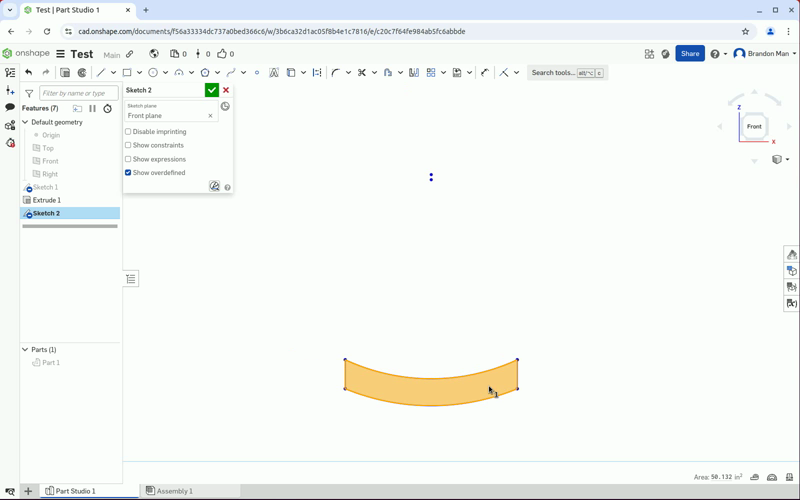
scroll(-6)
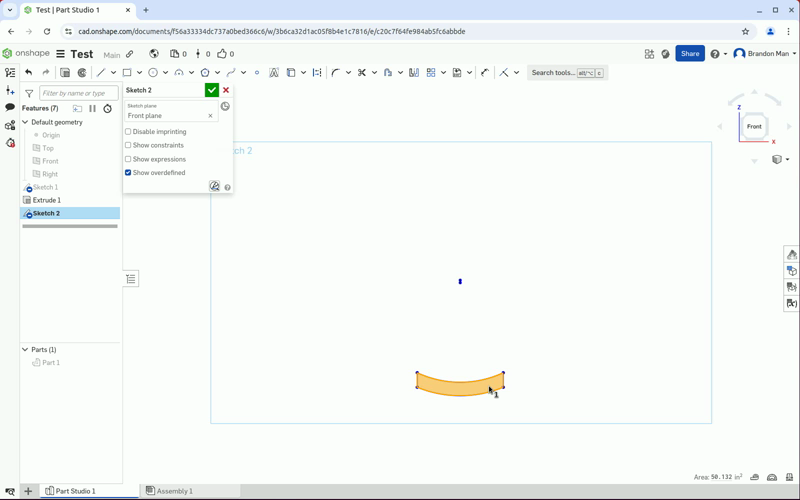
mouse_move(73, 352)
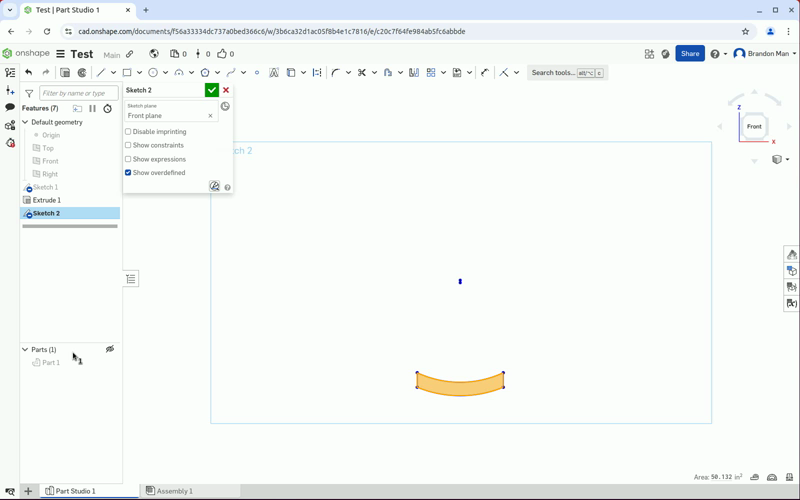
key(shift+y)
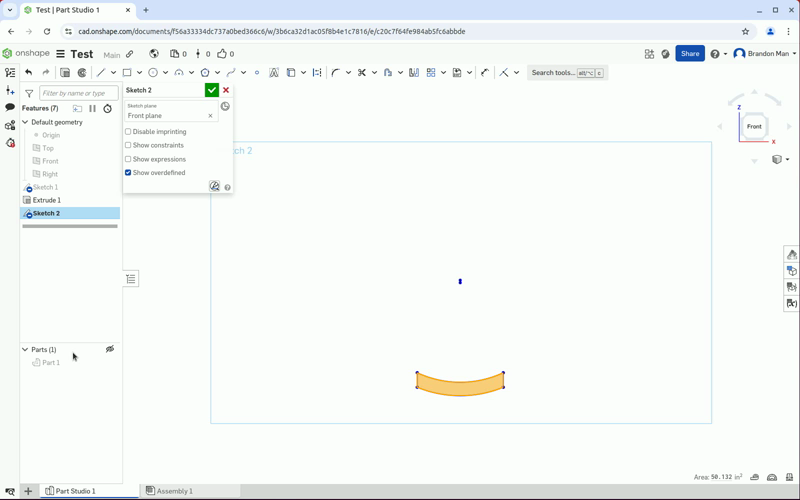
key(shift+e)
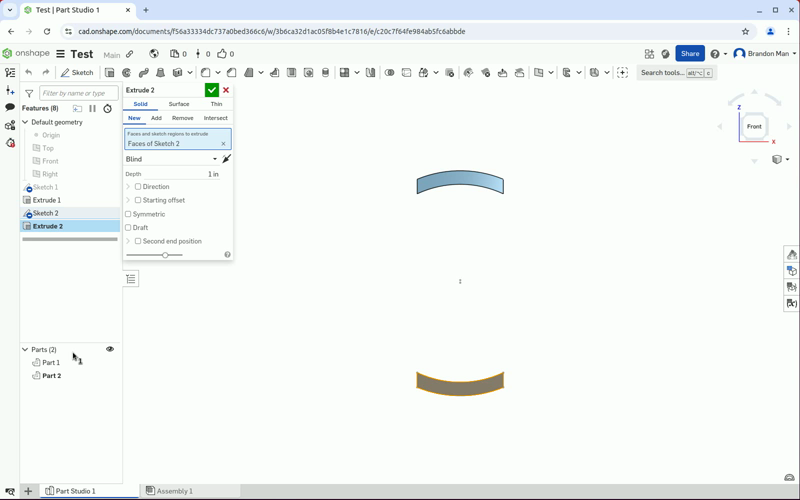
mouse_move(143, 106)
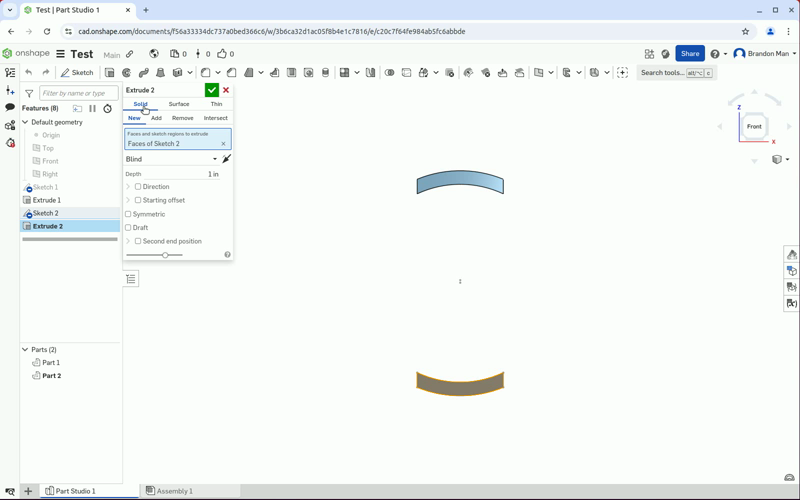
click(143, 106)
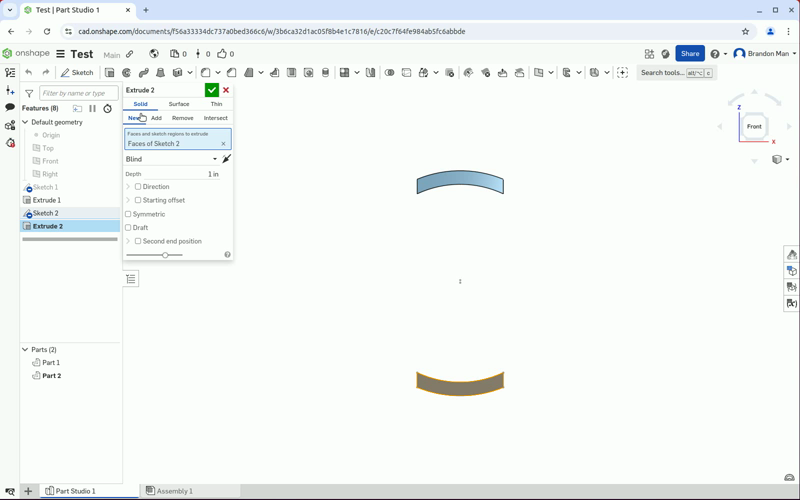
mouse_move(137, 120)
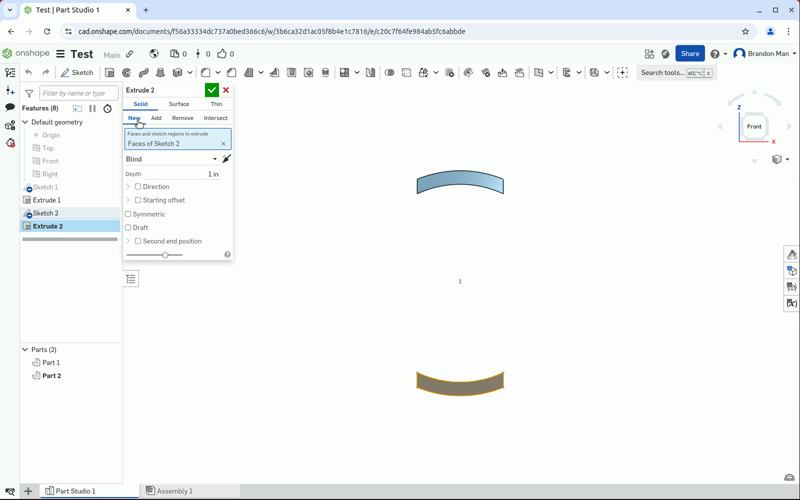
click(137, 120)
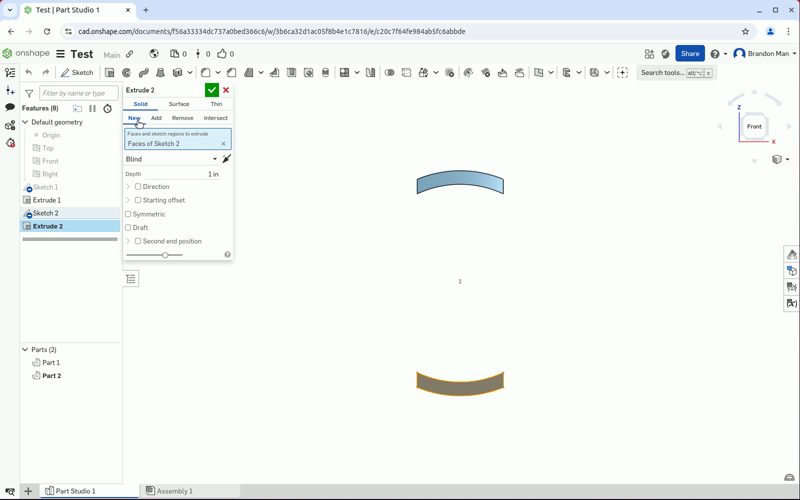
key(tab, 4)
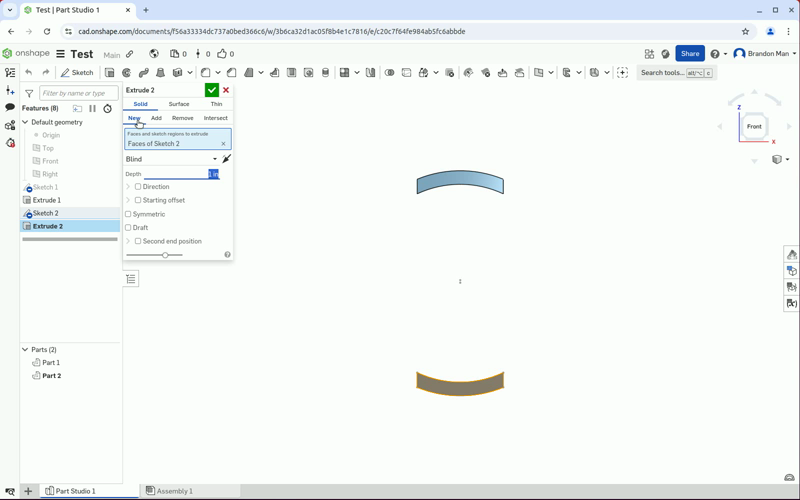
text(1.204)
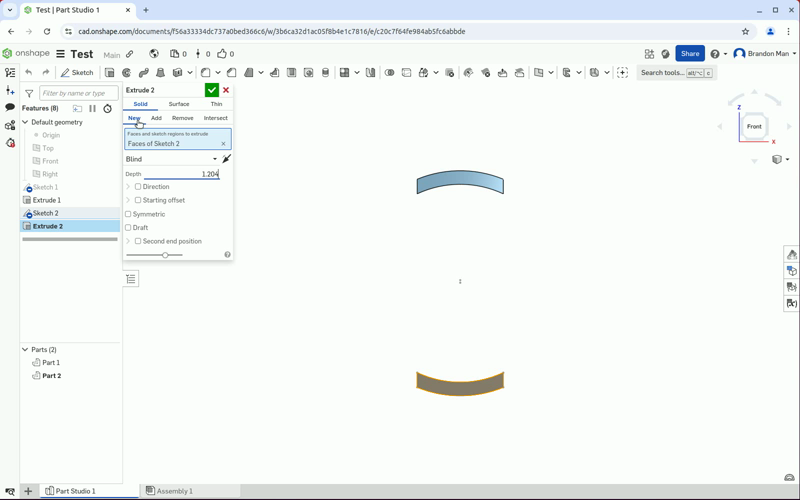
key(enter)
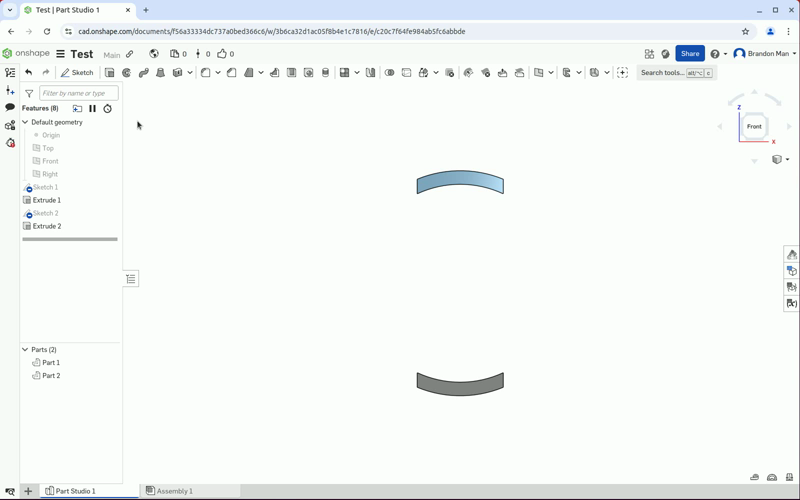
key(shift+h)
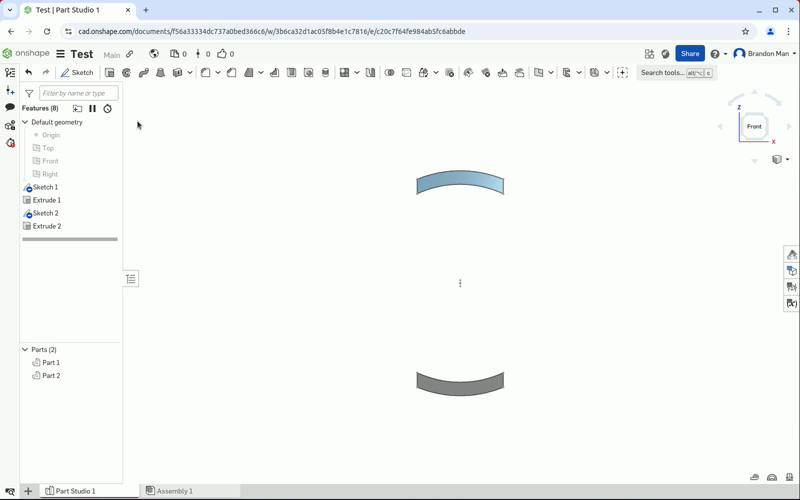
key(shift+h)
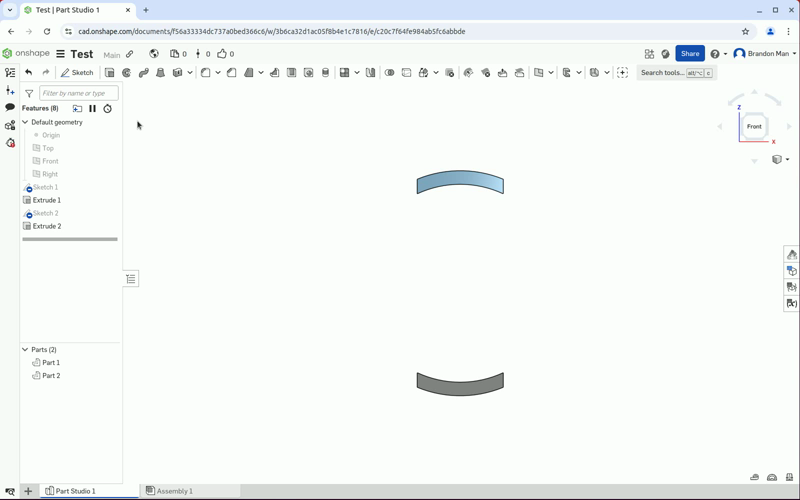
mouse_move(73, 189)
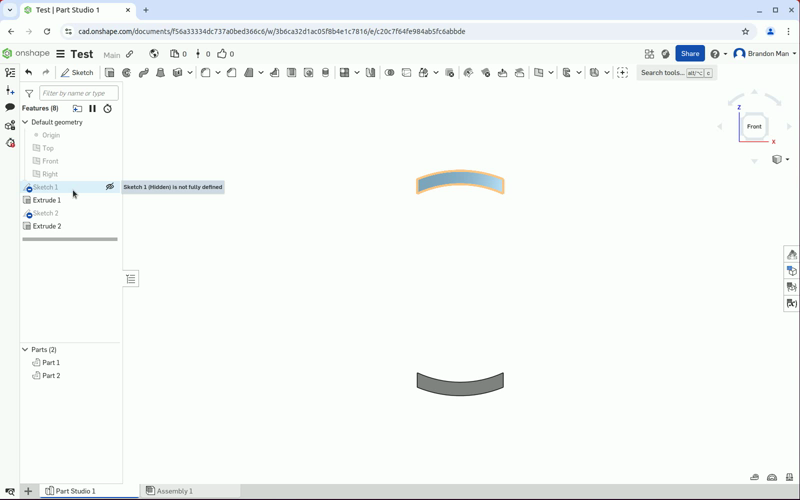
click(73, 189)
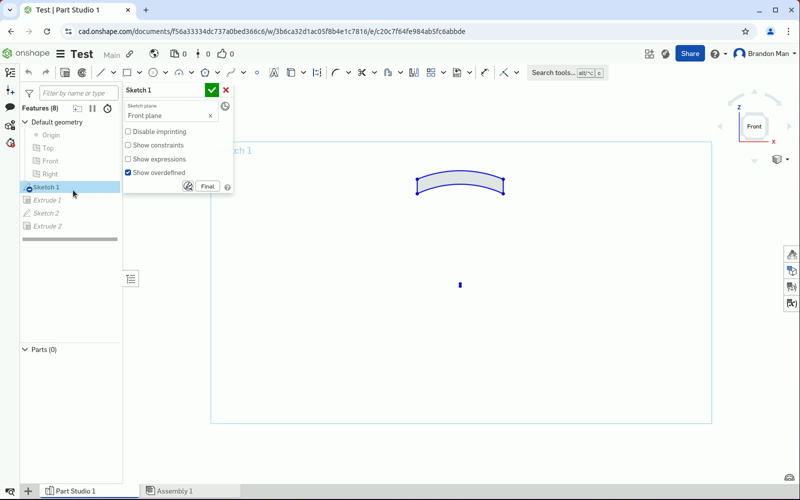
mouse_move(229, 92)
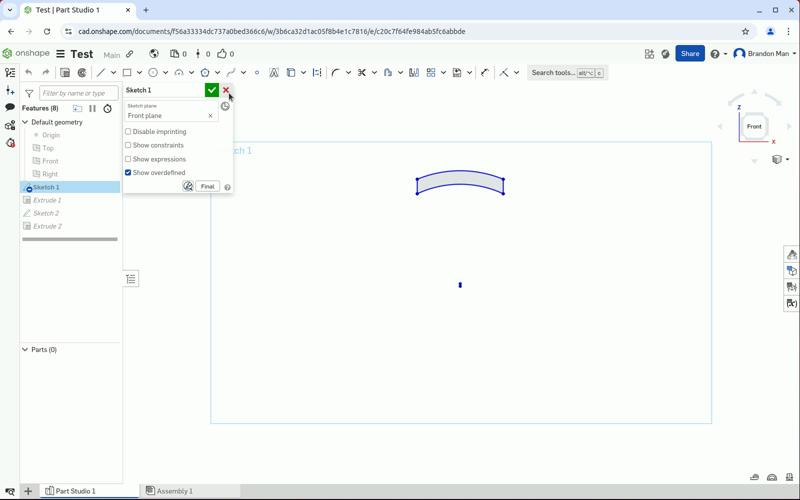
click(229, 92)
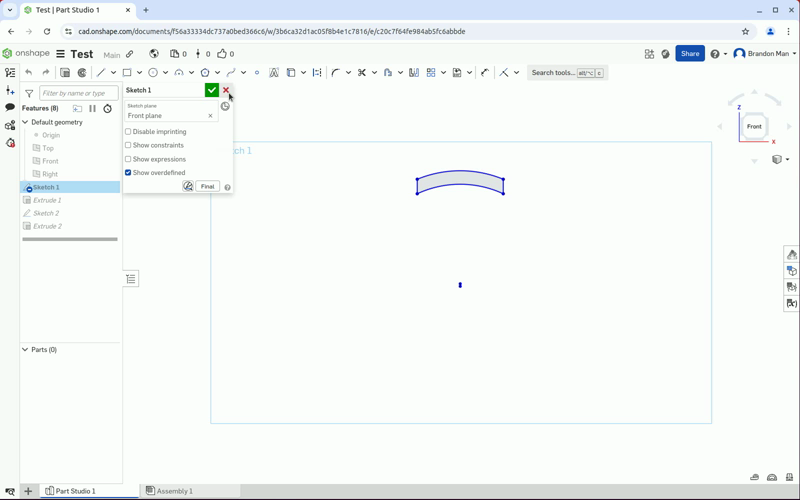
key(shift+s)
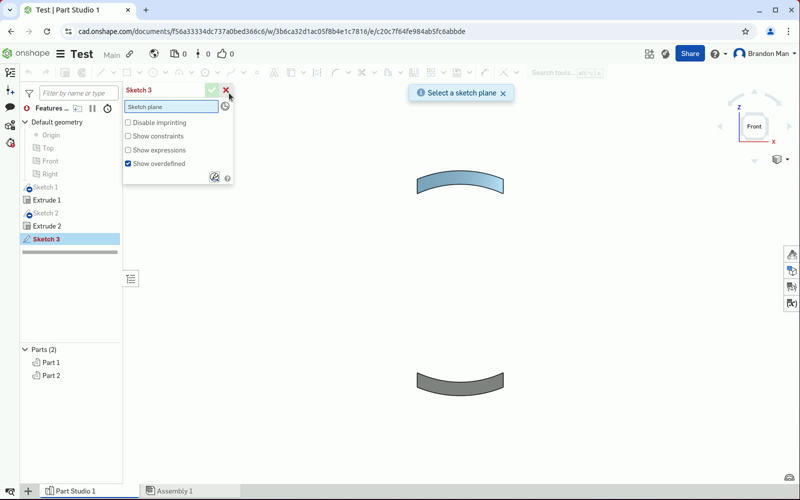
mouse_move(73, 163)
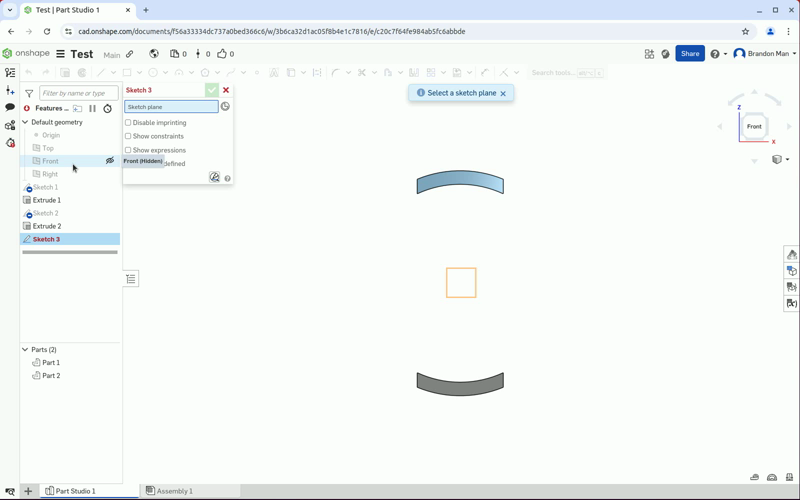
click(73, 163)
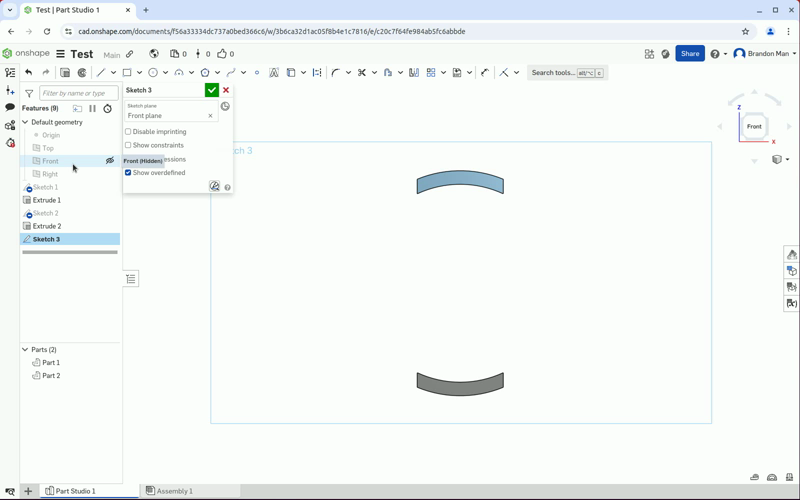
mouse_move(73, 352)
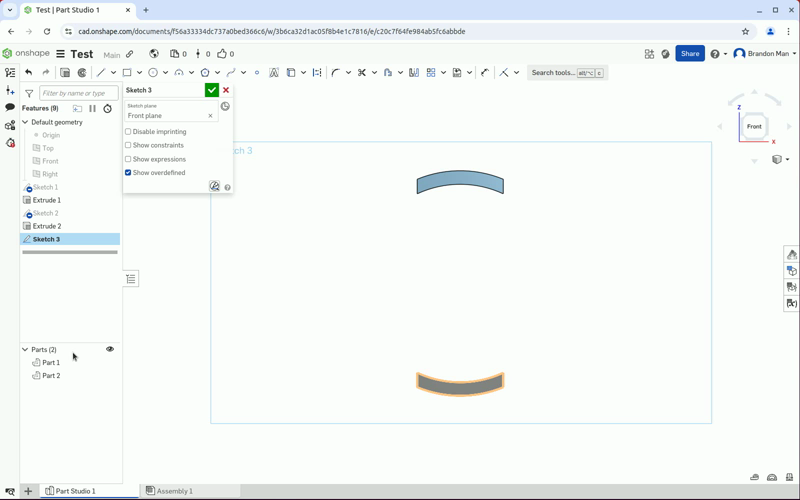
key(y)
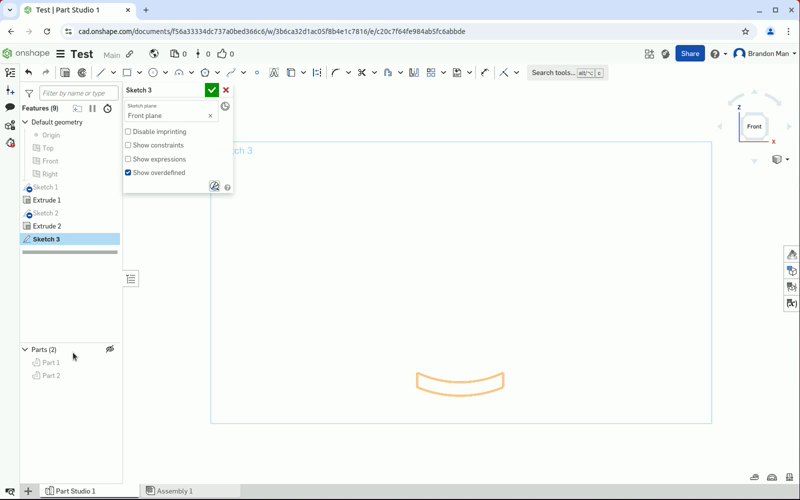
key(a)
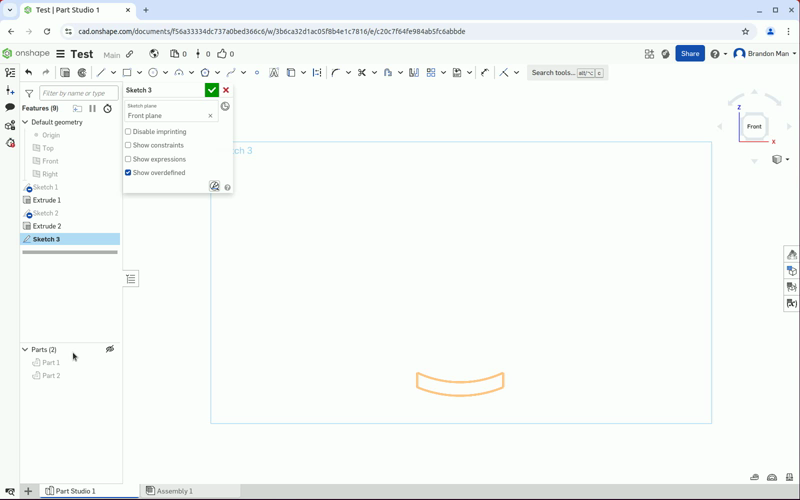
key_down(shift)
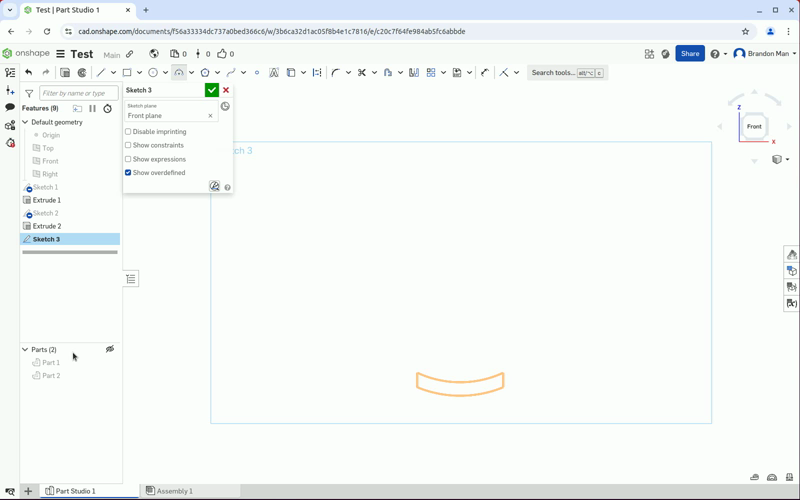
mouse_move(417, 205)
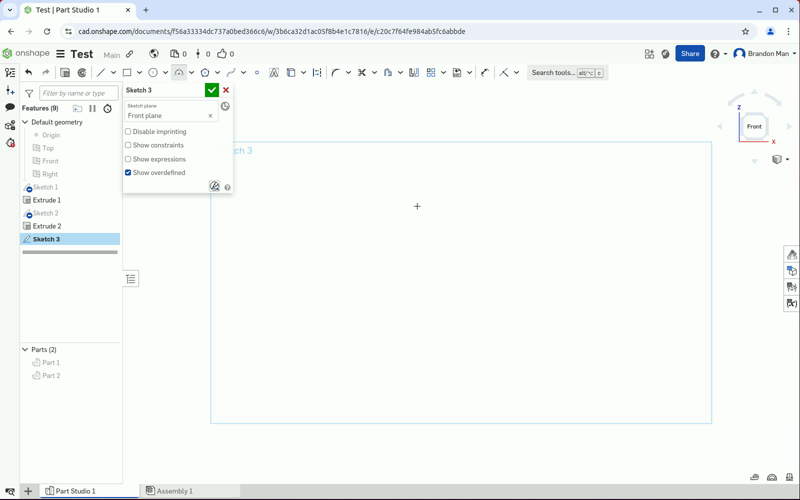
click(417, 205)
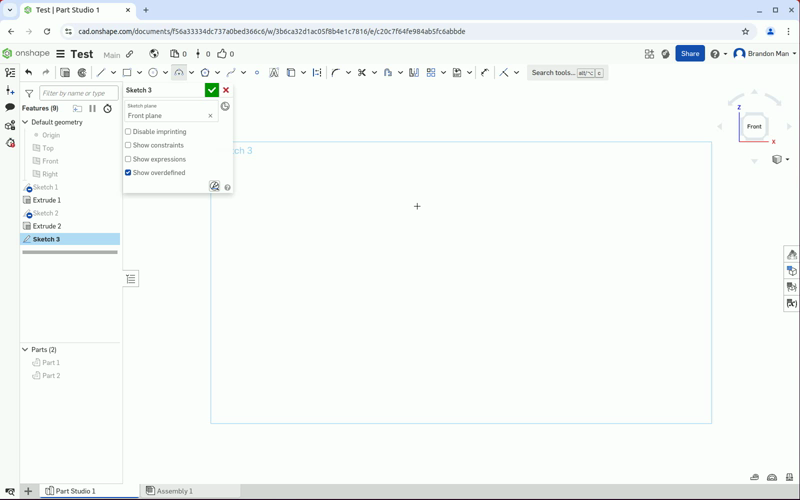
key_up(shift)
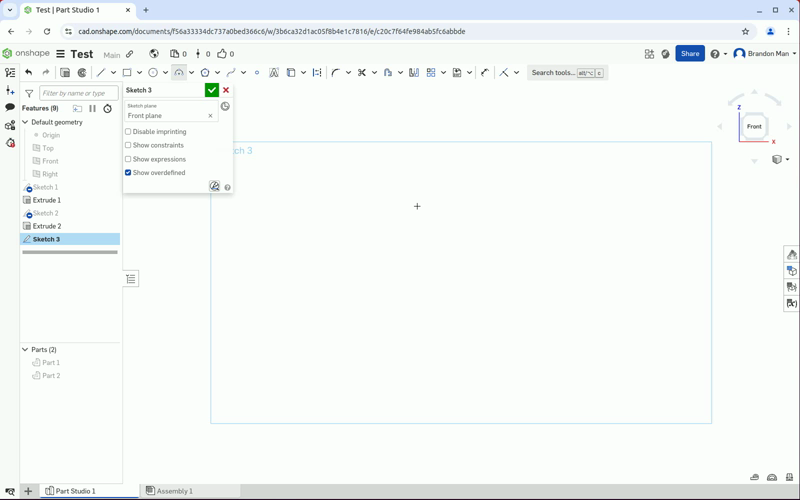
key_down(shift)
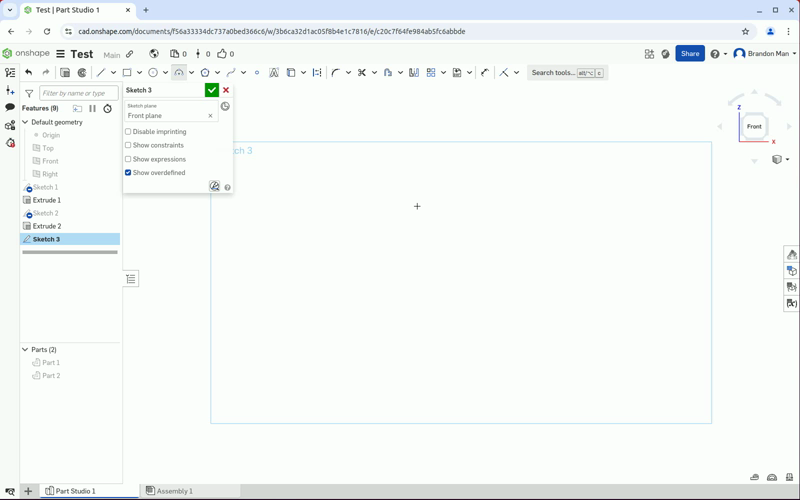
mouse_move(503, 205)
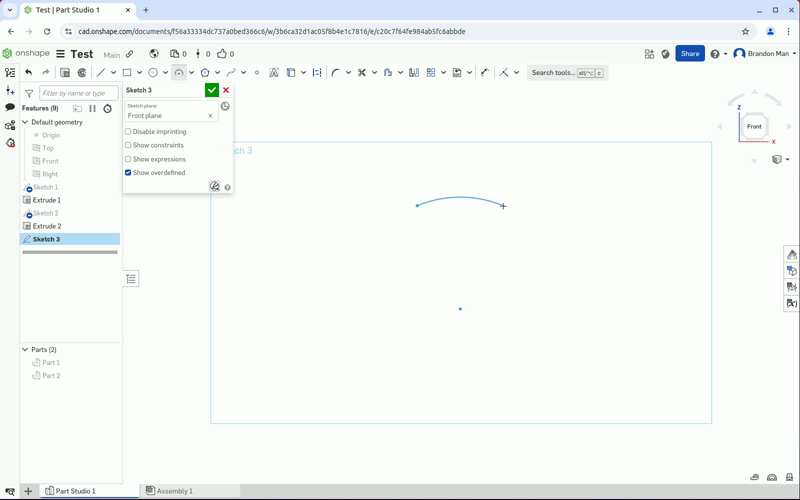
click(503, 205)
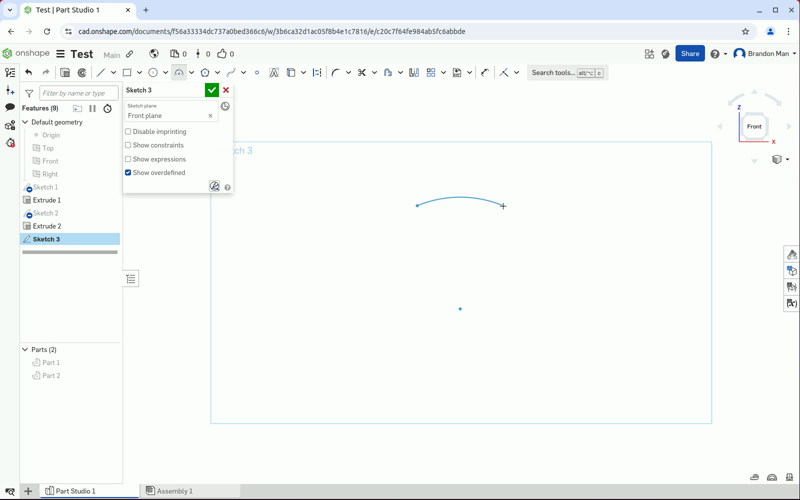
mouse_move(460, 194)
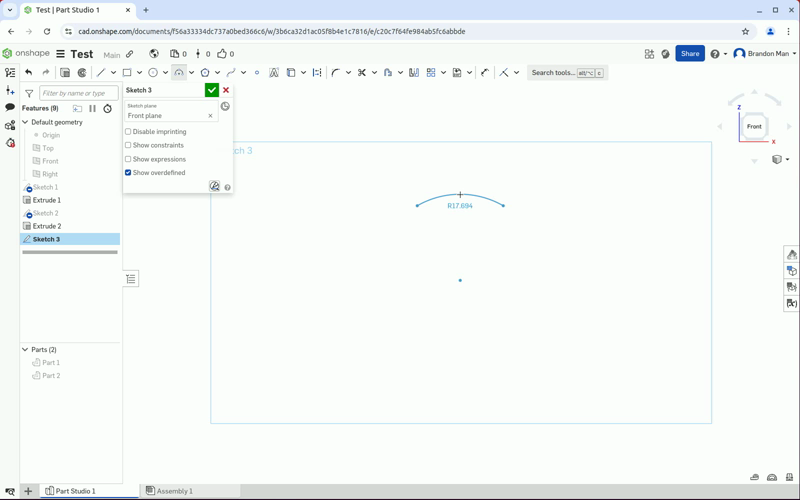
click(460, 194)
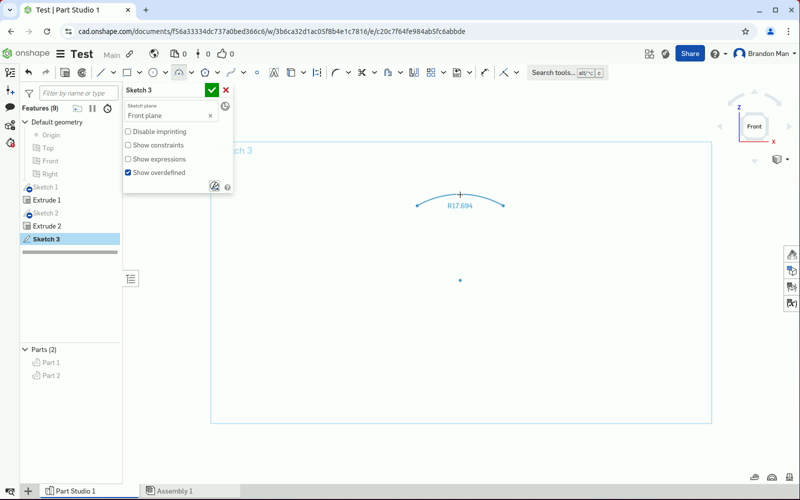
key_up(shift)
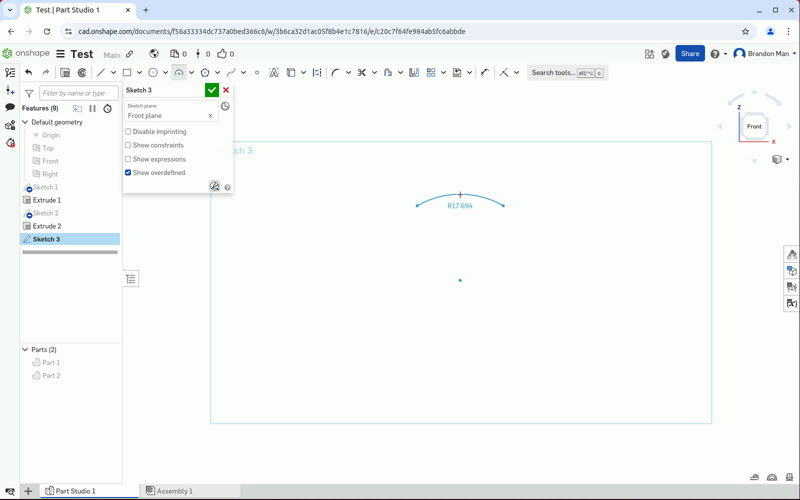
key(esc)
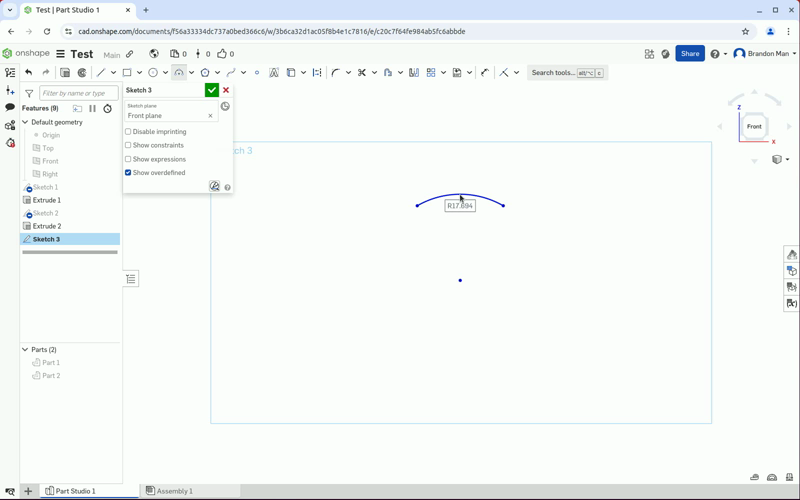
key(l)
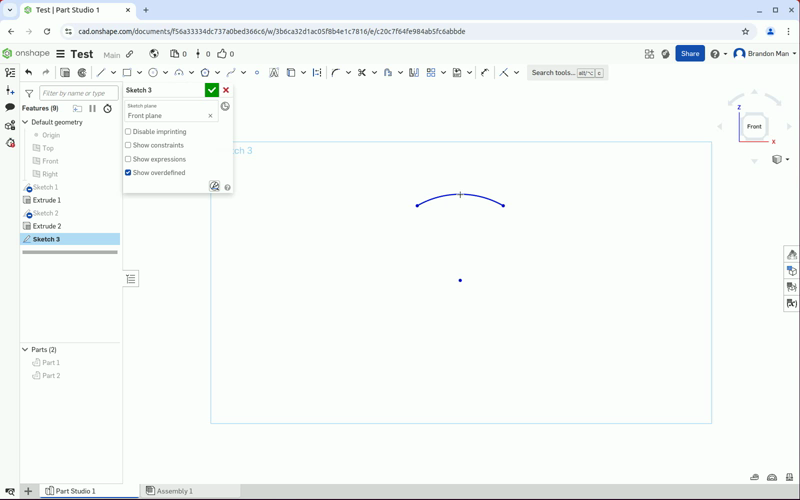
mouse_move(503, 205)
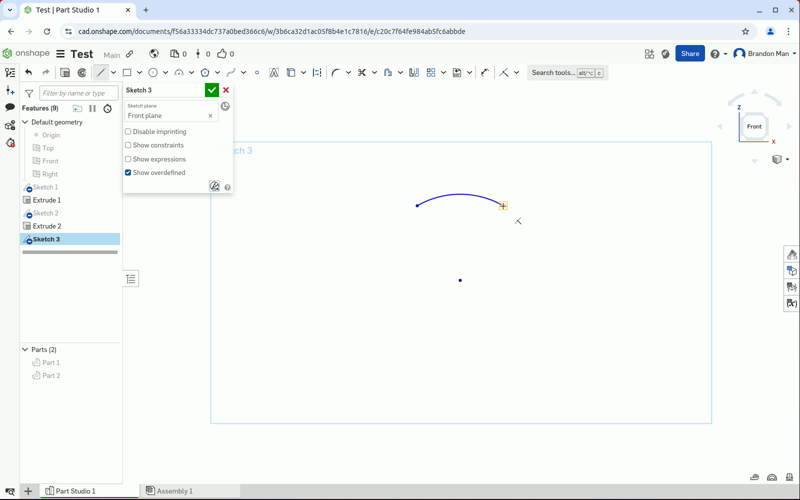
click(503, 205)
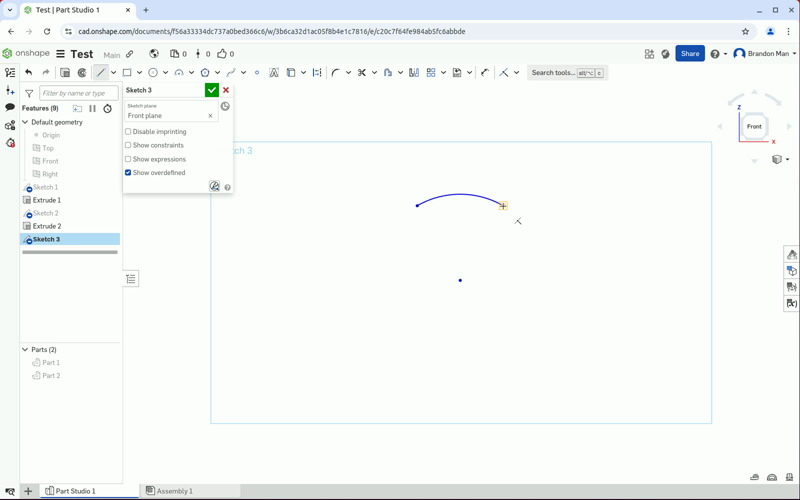
key_down(shift)
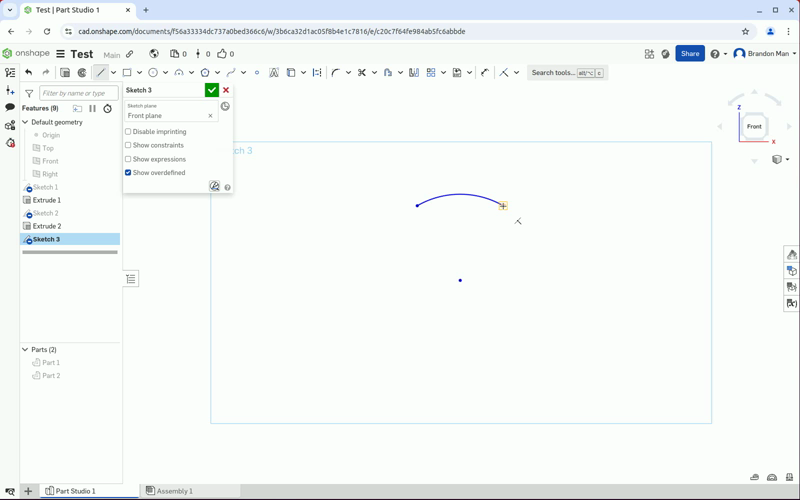
mouse_move(533, 205)
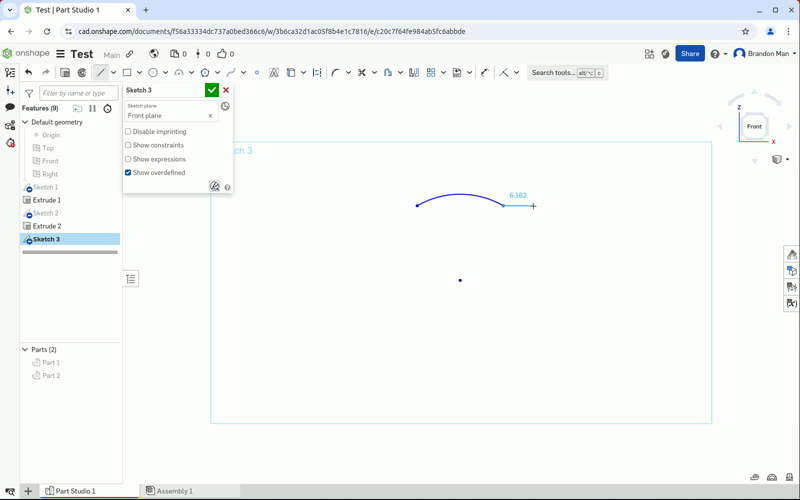
mouse_move(503, 193)
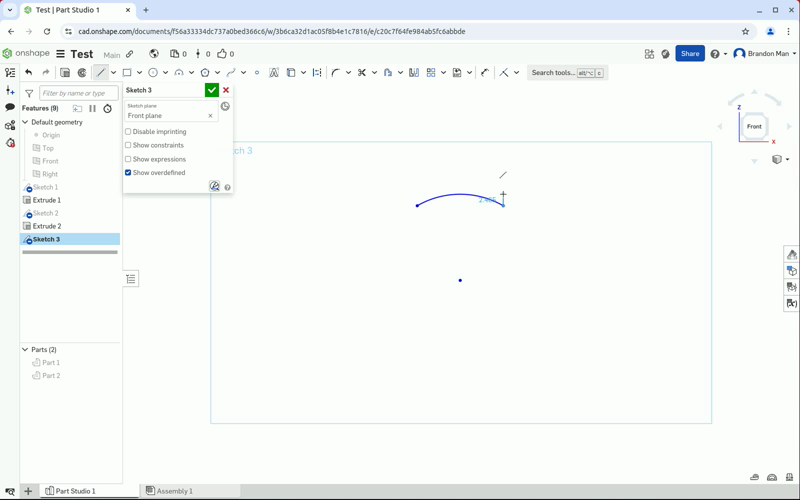
click(503, 193)
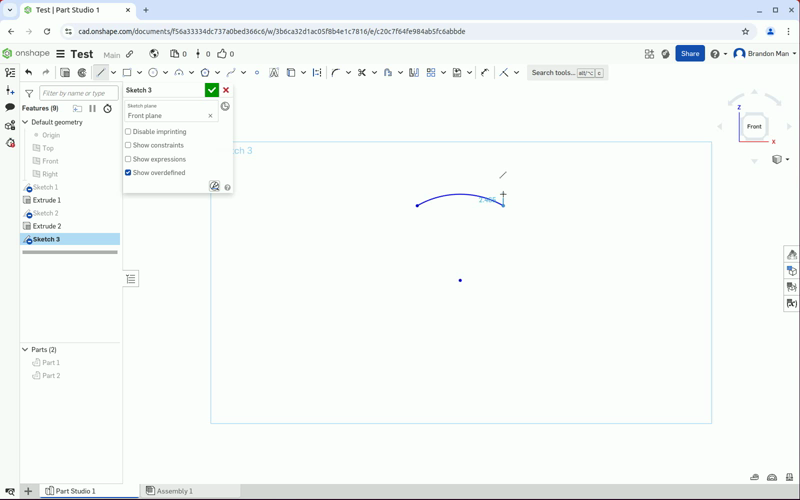
key_up(shift)
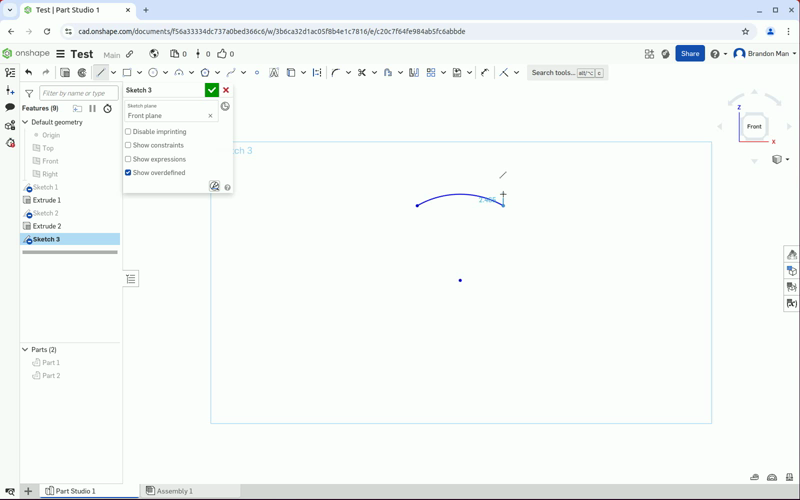
key(esc)
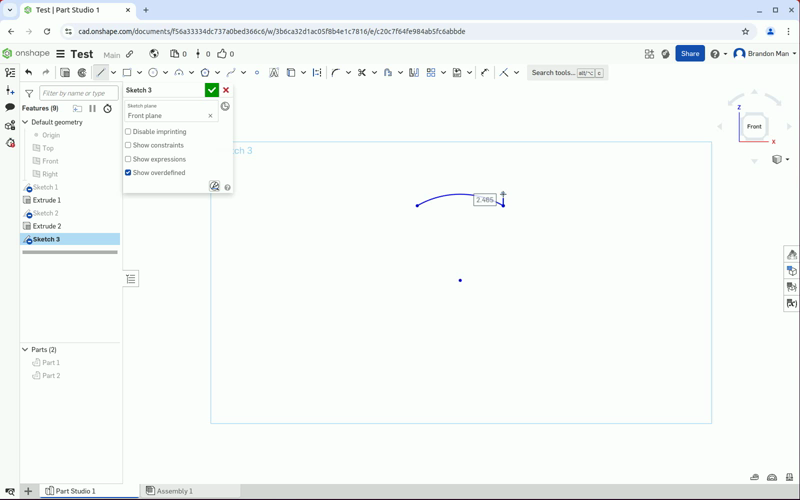
key(a)
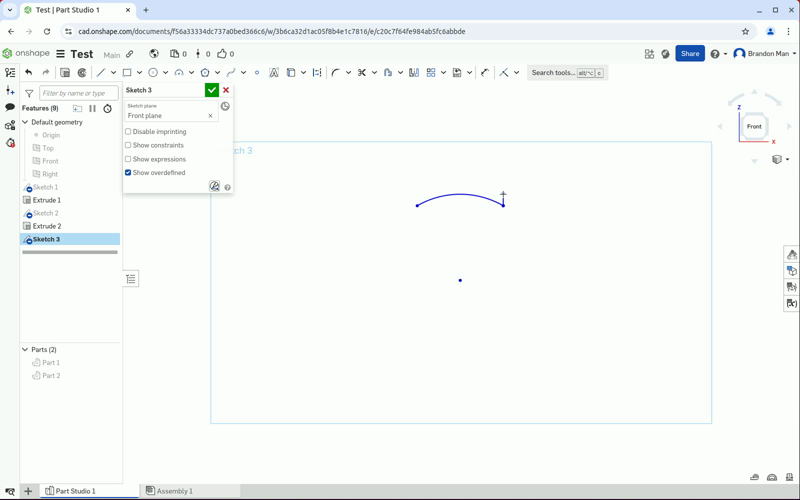
mouse_move(503, 193)
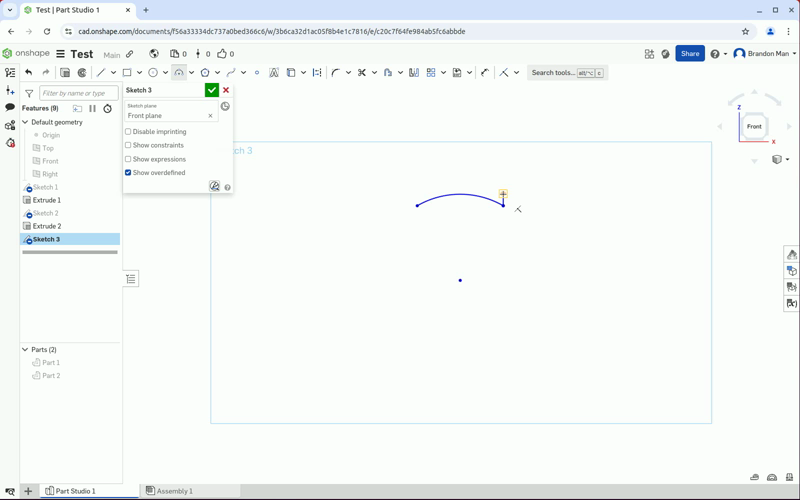
click(503, 193)
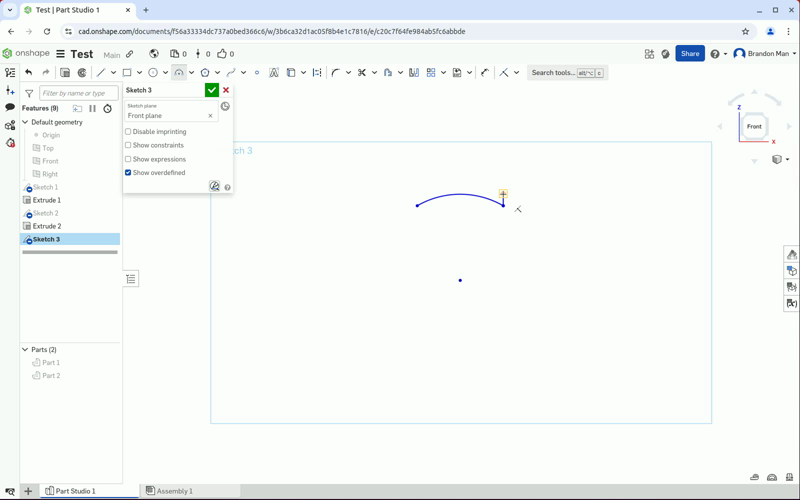
key_down(shift)
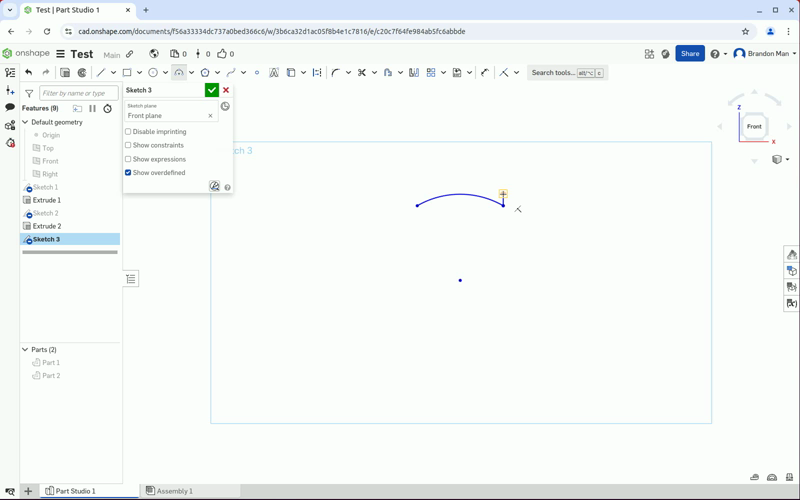
mouse_move(417, 193)
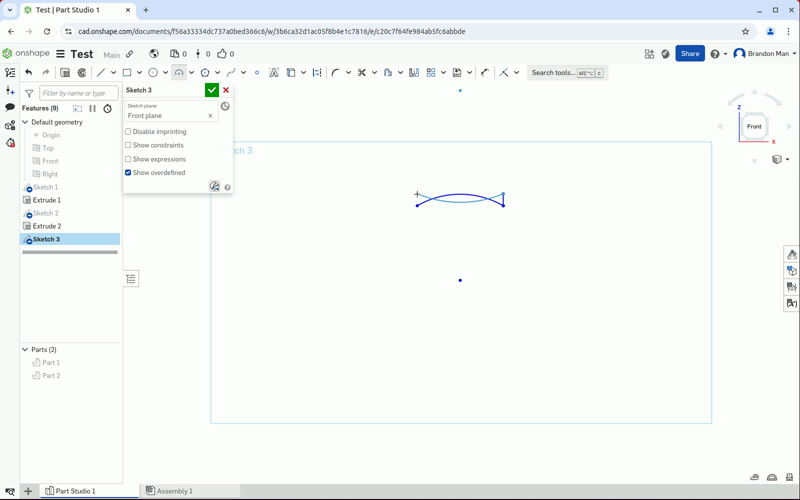
click(417, 193)
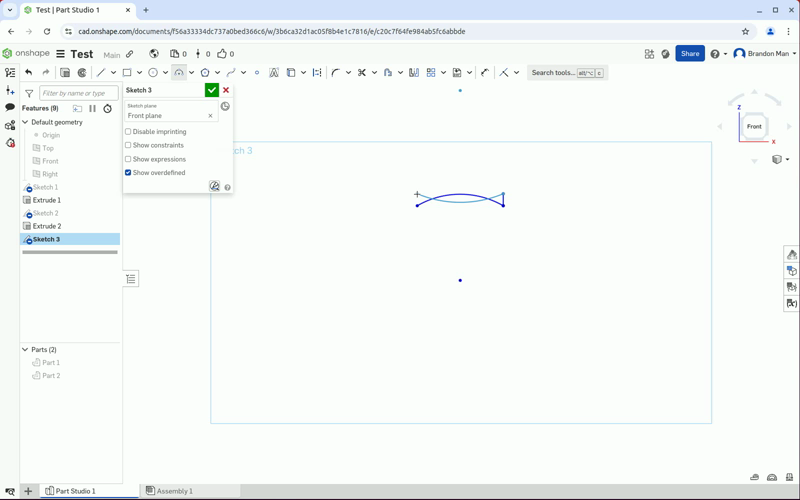
mouse_move(460, 184)
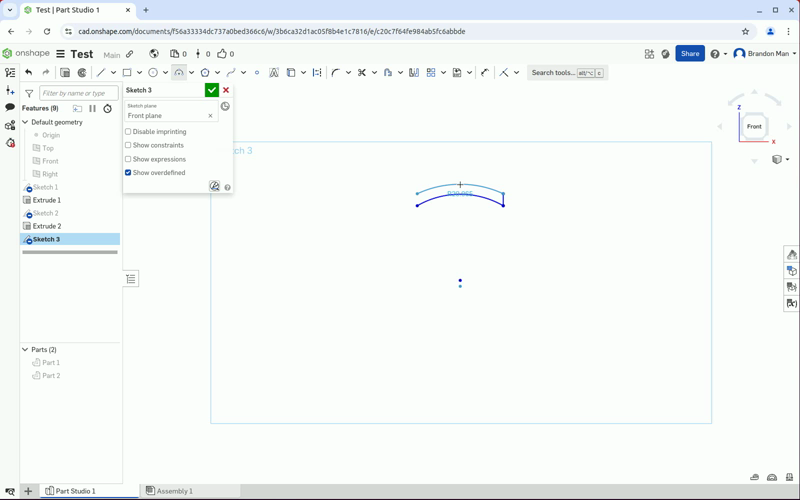
click(460, 184)
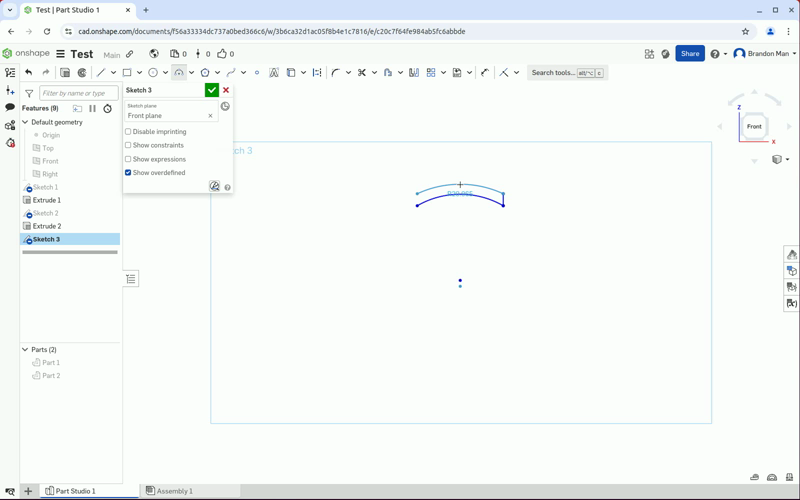
key_up(shift)
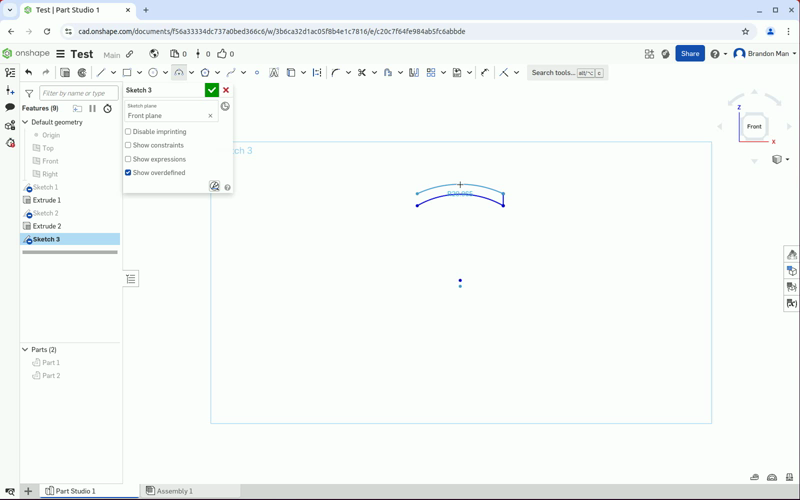
key(esc)
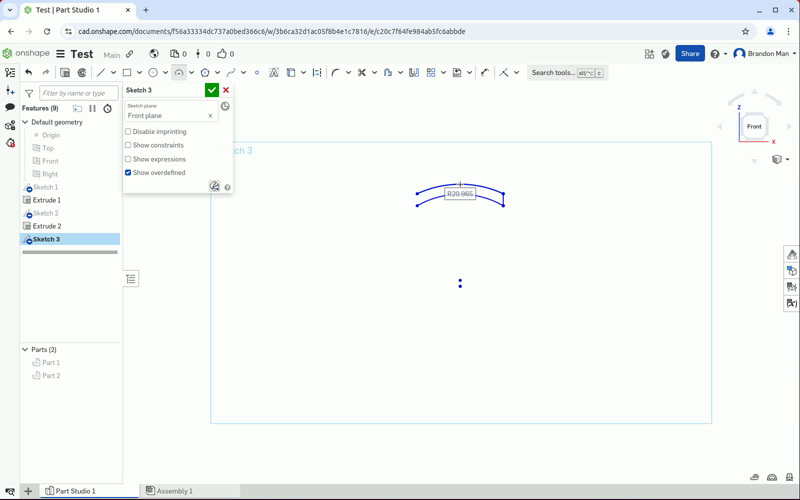
key(l)
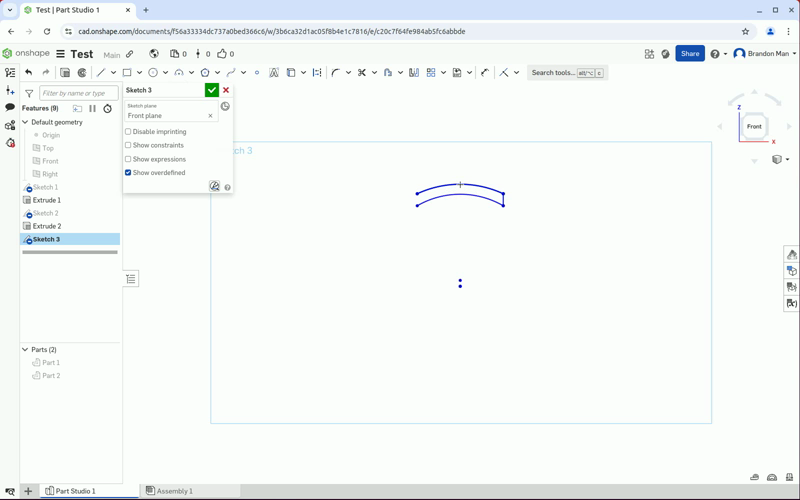
mouse_move(417, 193)
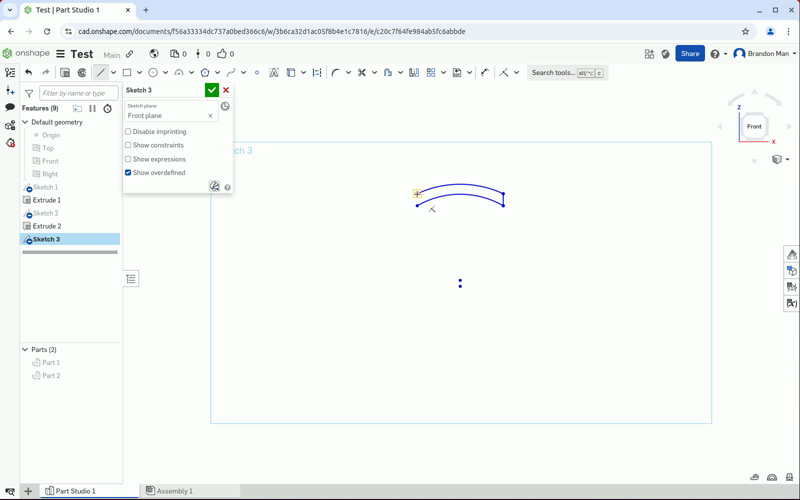
click(417, 193)
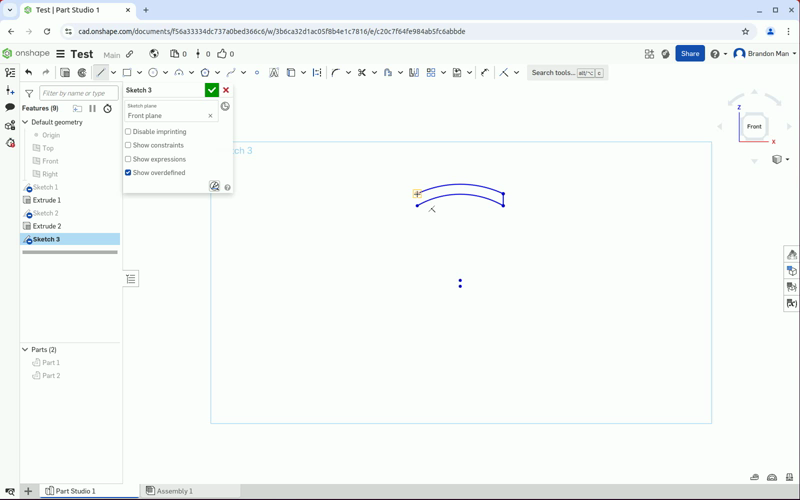
mouse_move(447, 193)
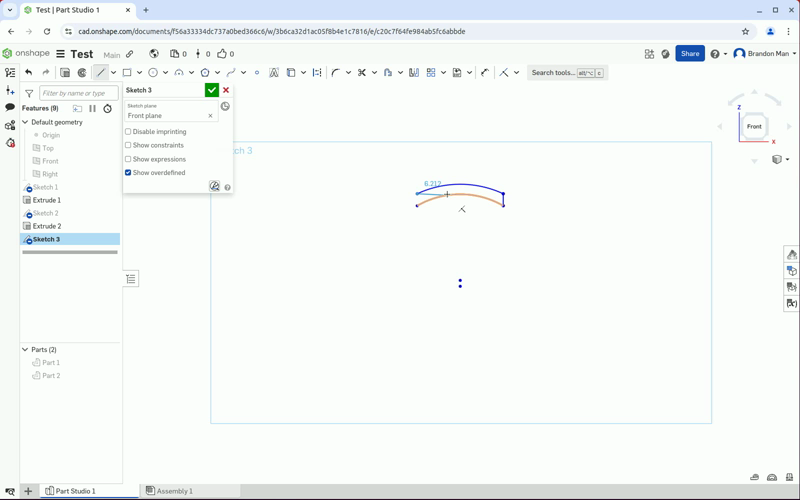
key_down(shift)
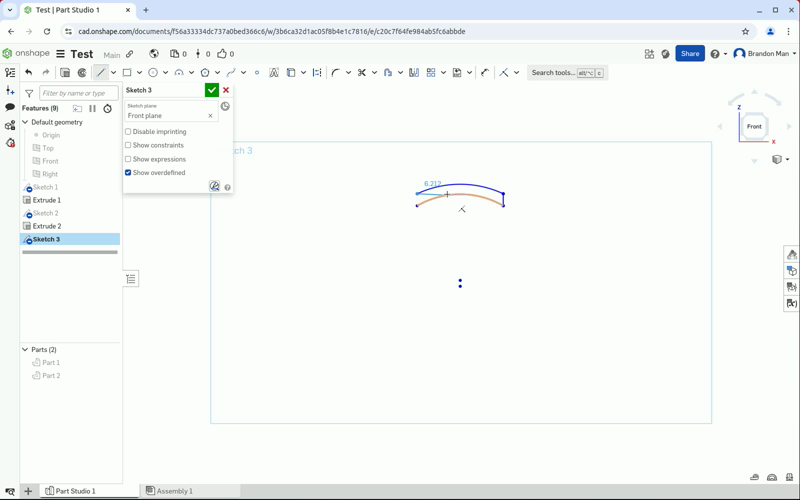
mouse_move(417, 205)
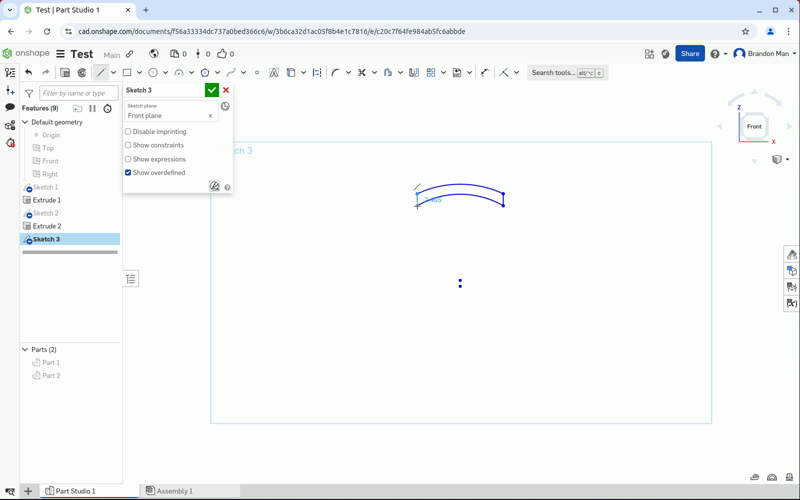
key_up(shift)
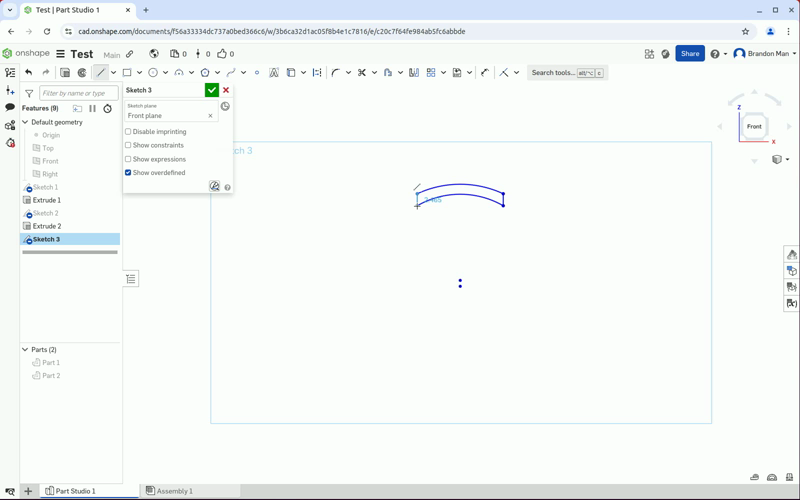
click(417, 205)
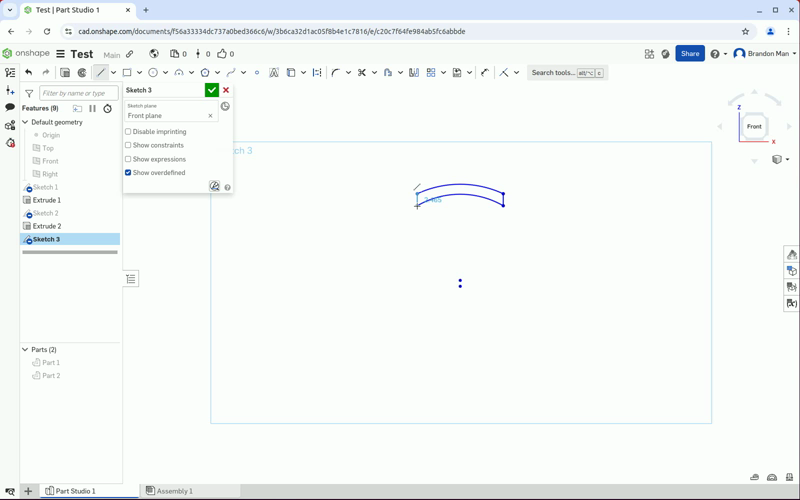
key(esc)
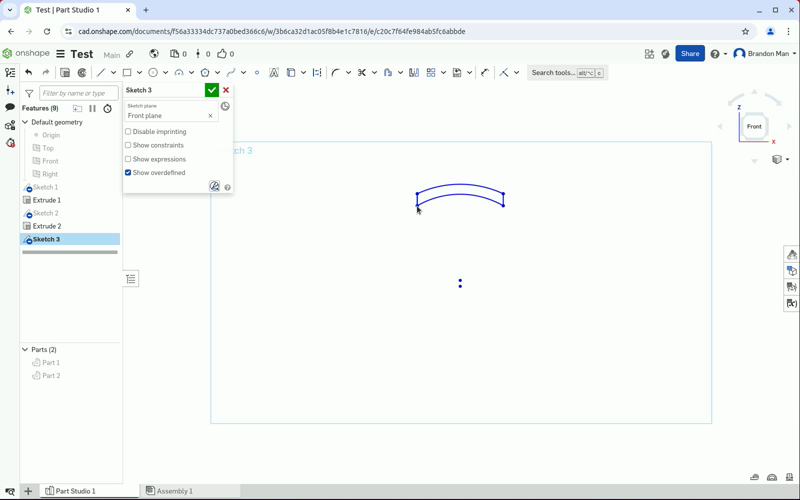
mouse_move(500, 201)
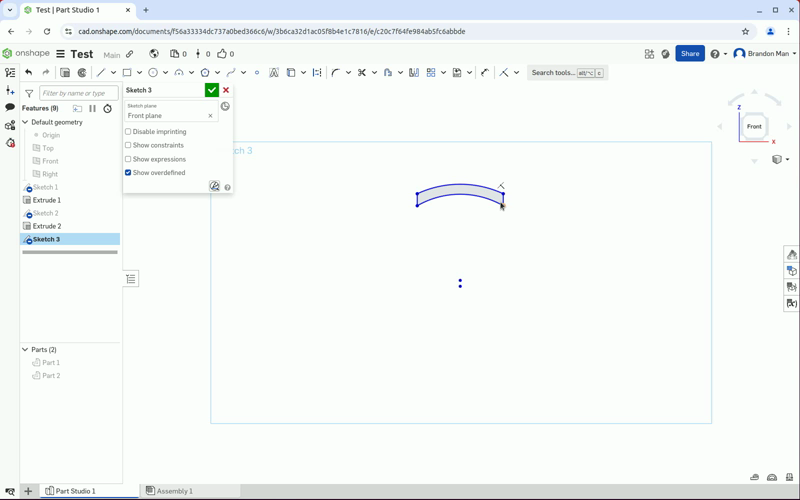
scroll(6)
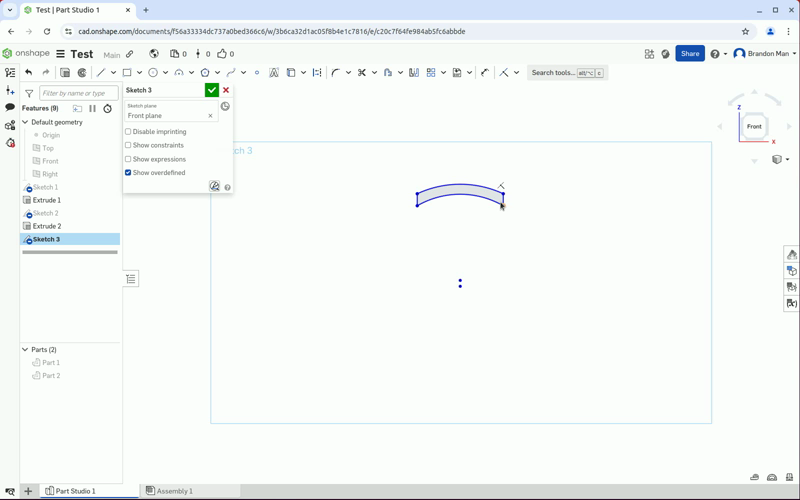
scroll(6)
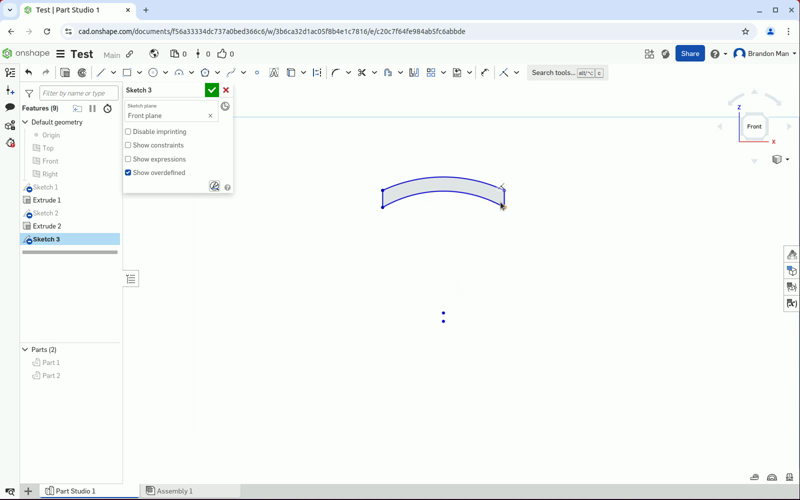
scroll(6)
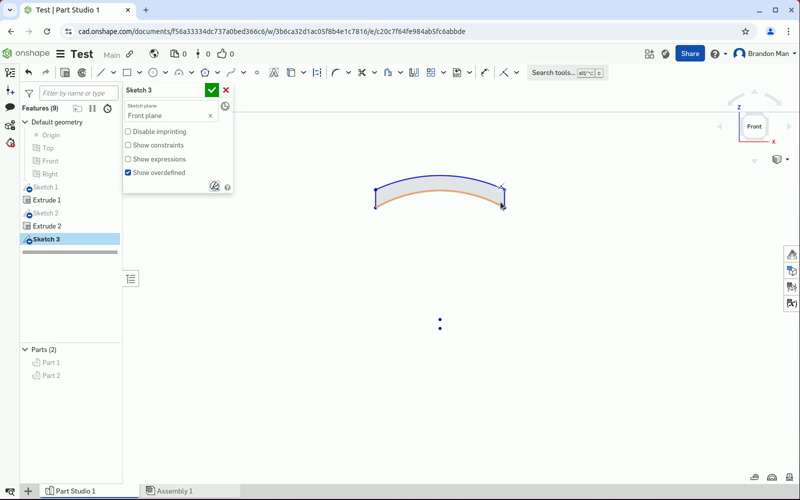
scroll(6)
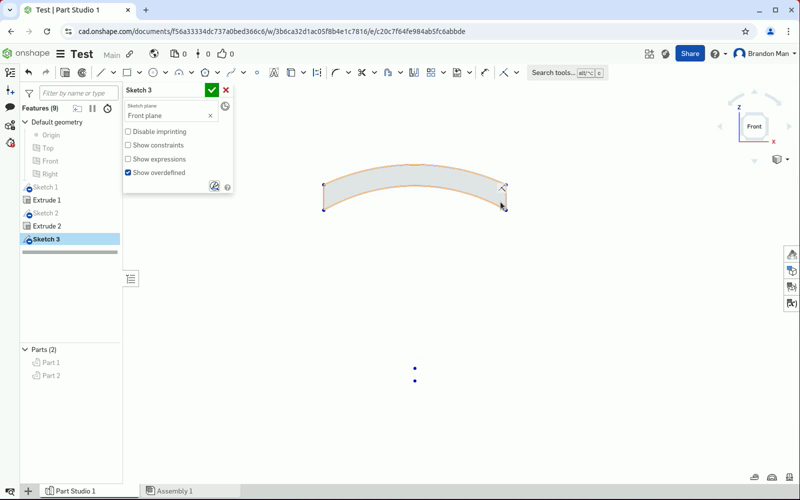
scroll(6)
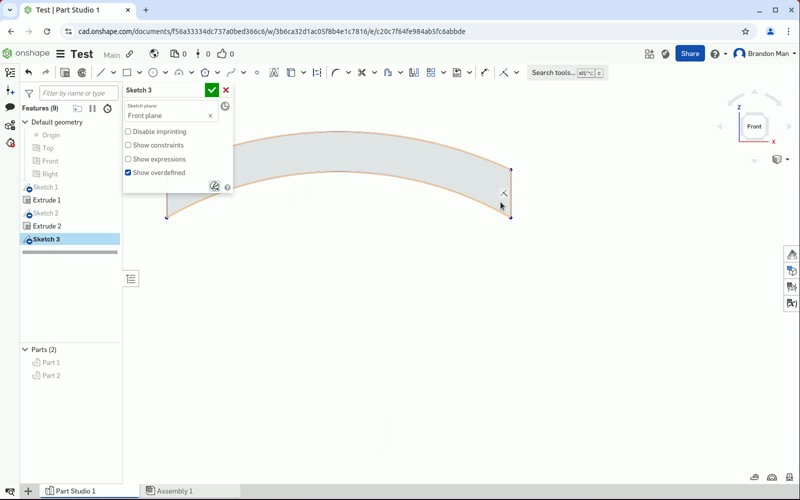
scroll(6)
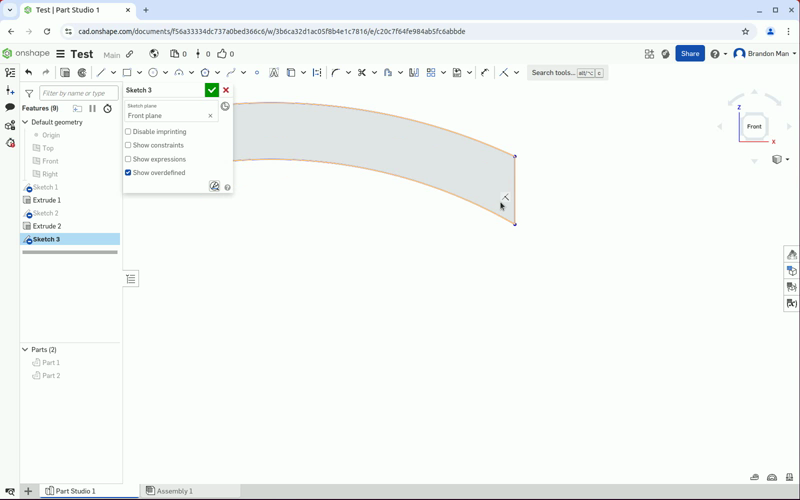
scroll(6)
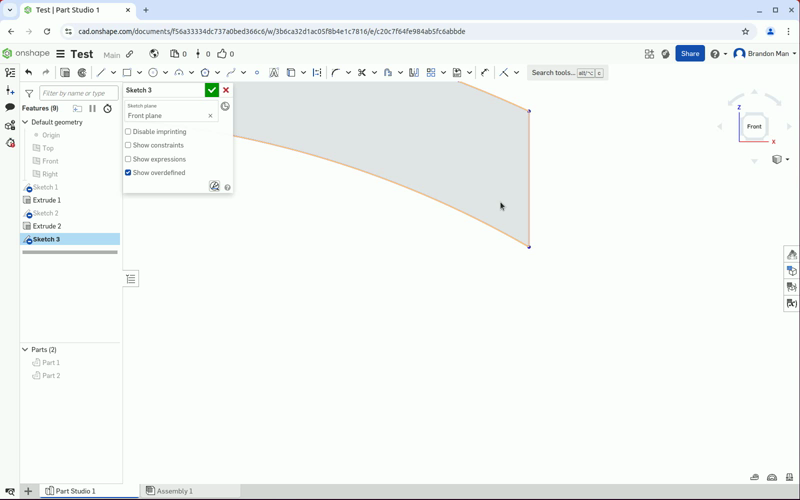
click(500, 201)
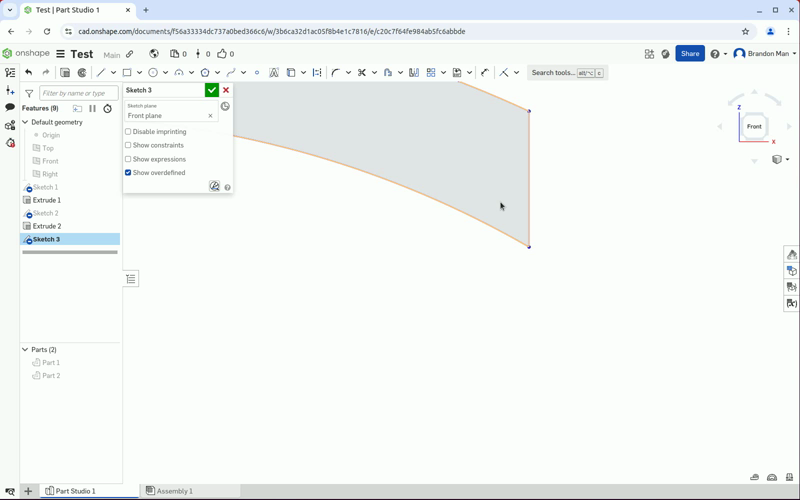
scroll(-6)
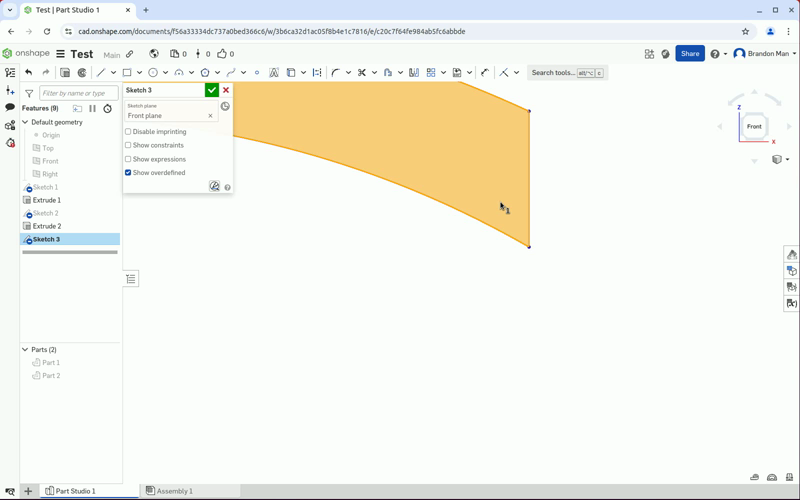
scroll(-6)
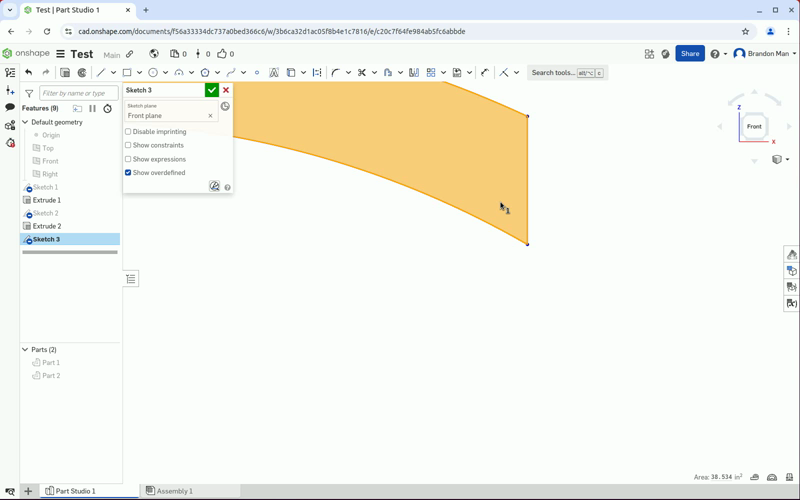
scroll(-6)
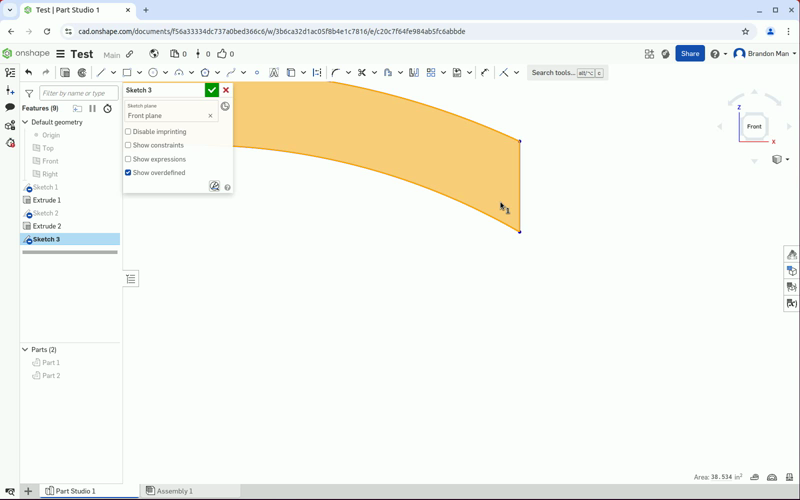
scroll(-6)
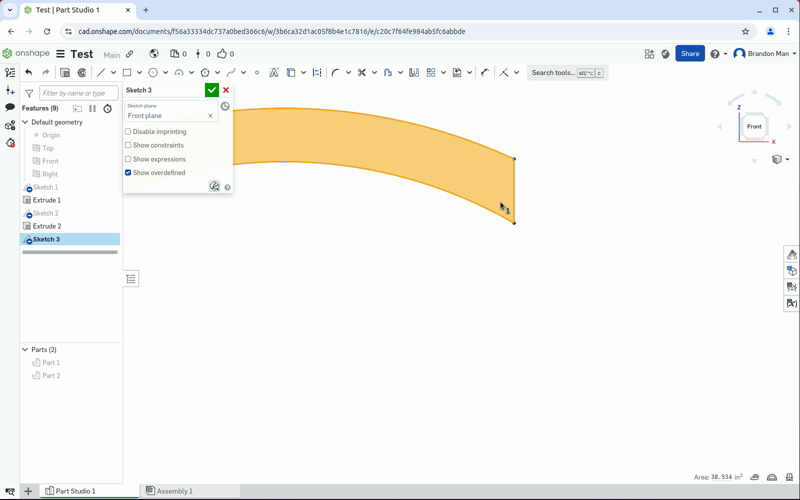
scroll(-6)
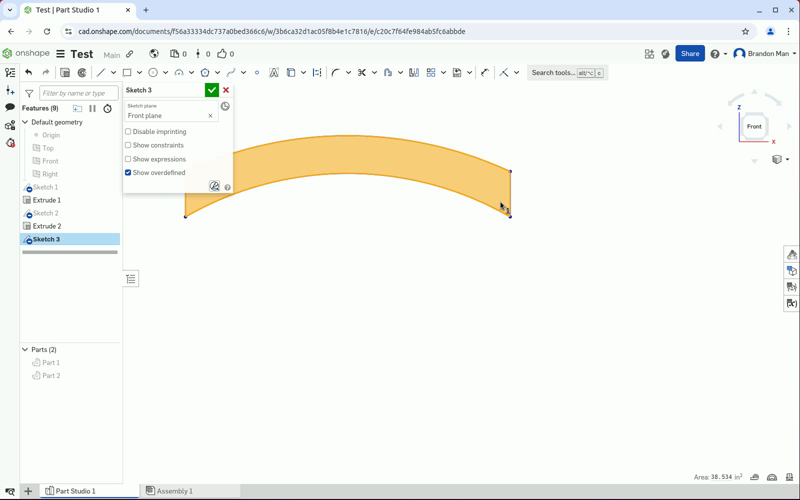
scroll(-6)
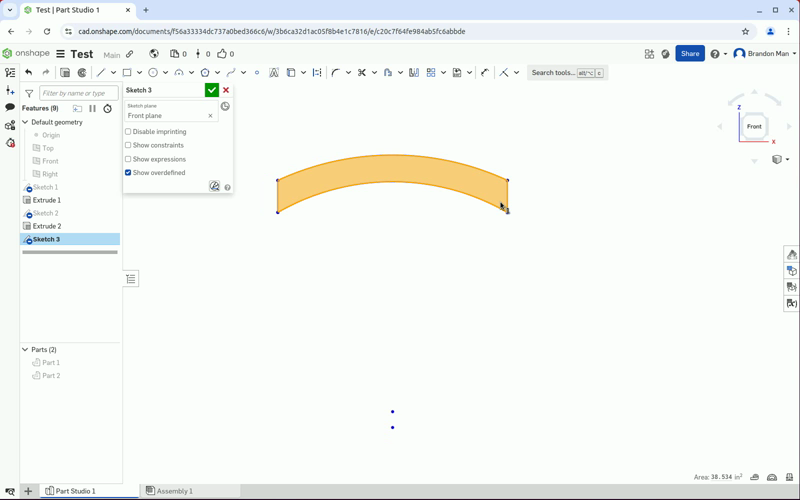
scroll(-6)
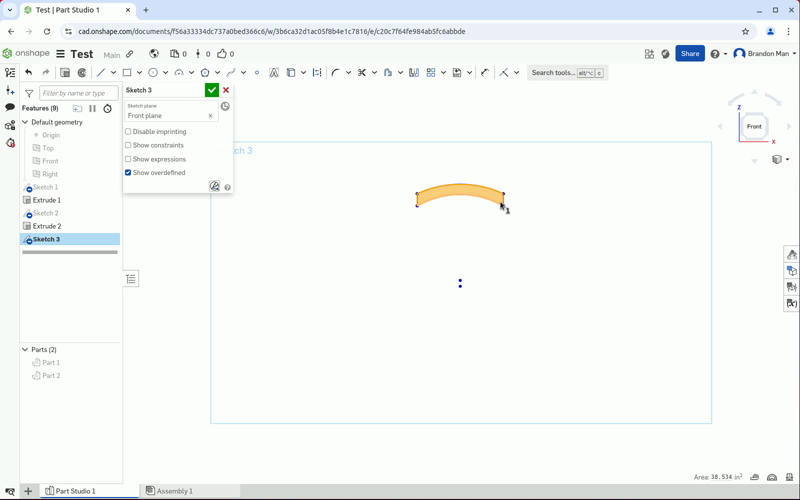
mouse_move(73, 352)
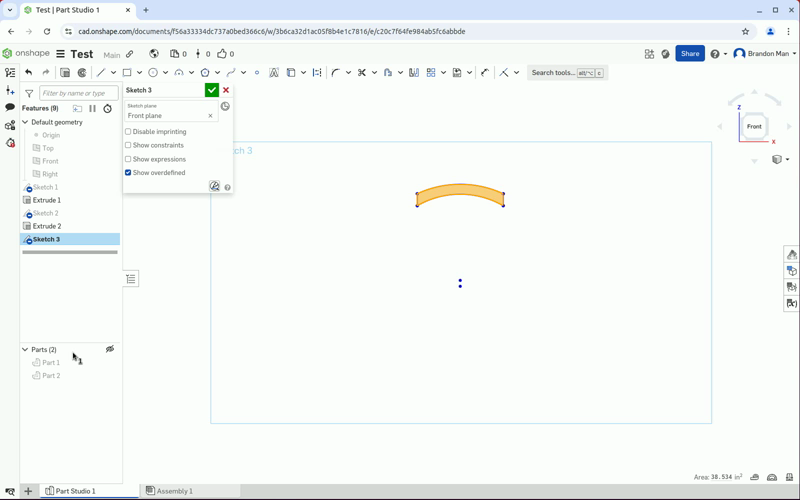
key(shift+y)
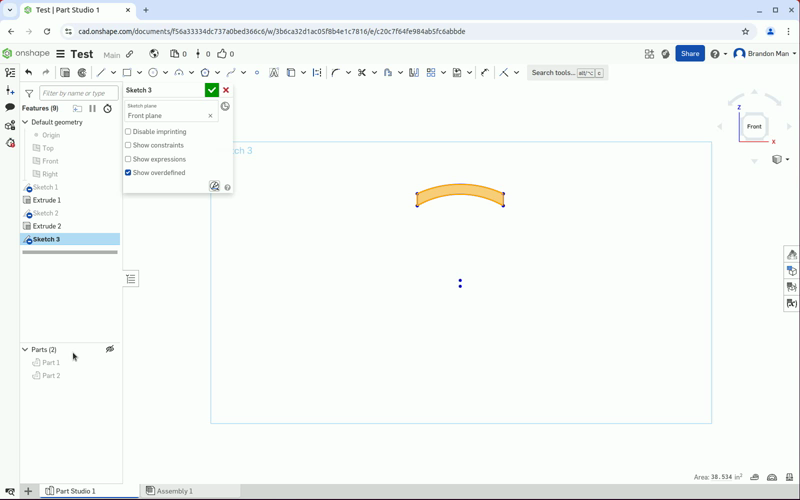
key(shift+e)
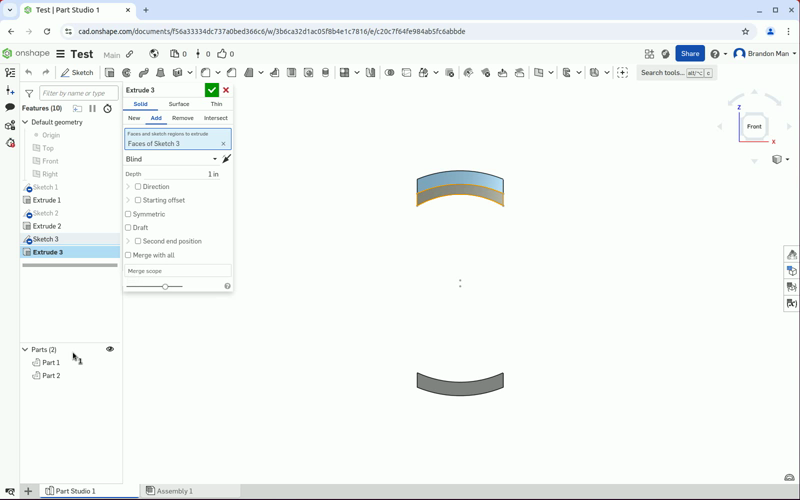
mouse_move(143, 106)
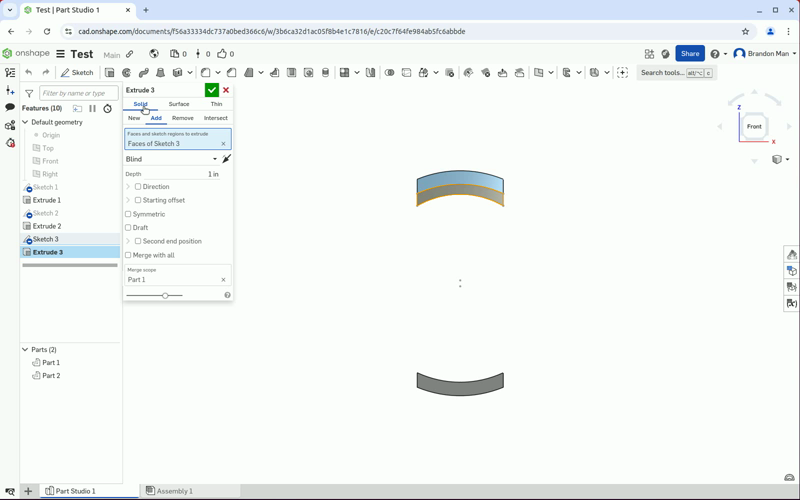
click(143, 106)
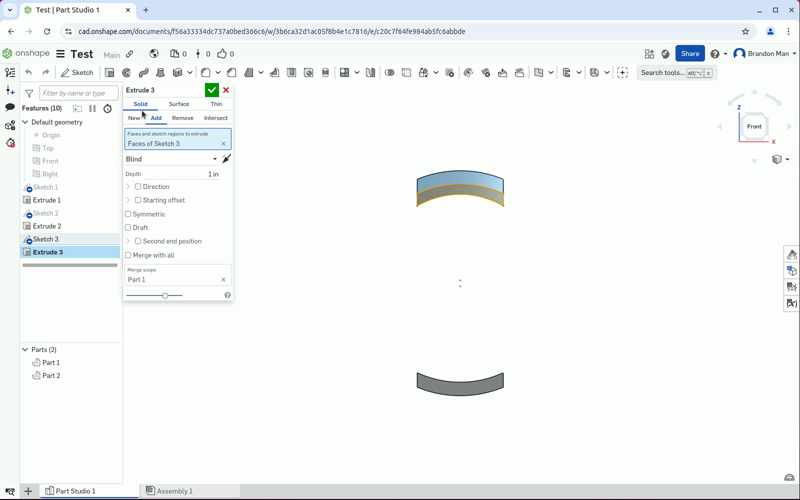
mouse_move(137, 120)
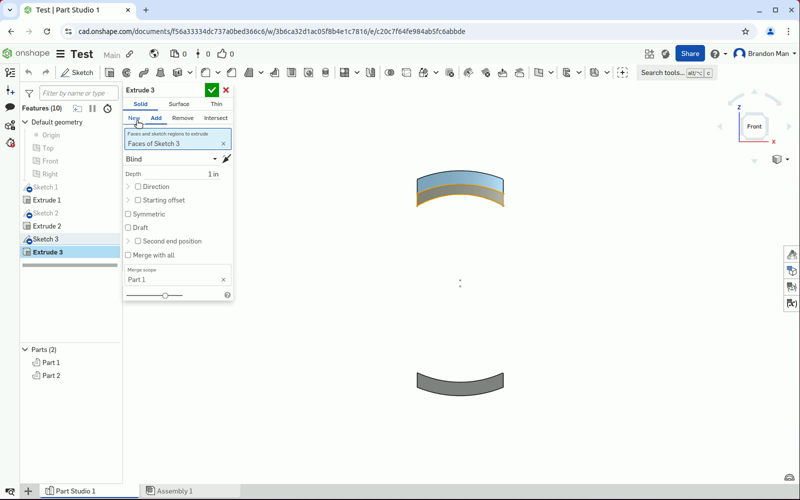
click(137, 120)
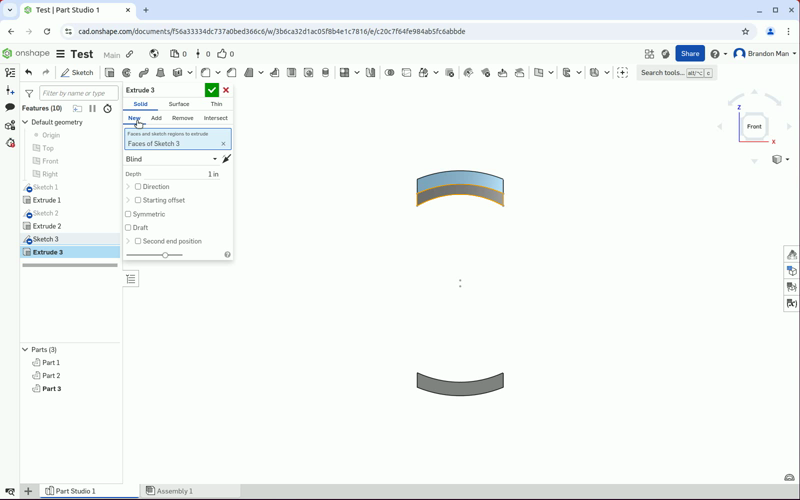
key(tab, 4)
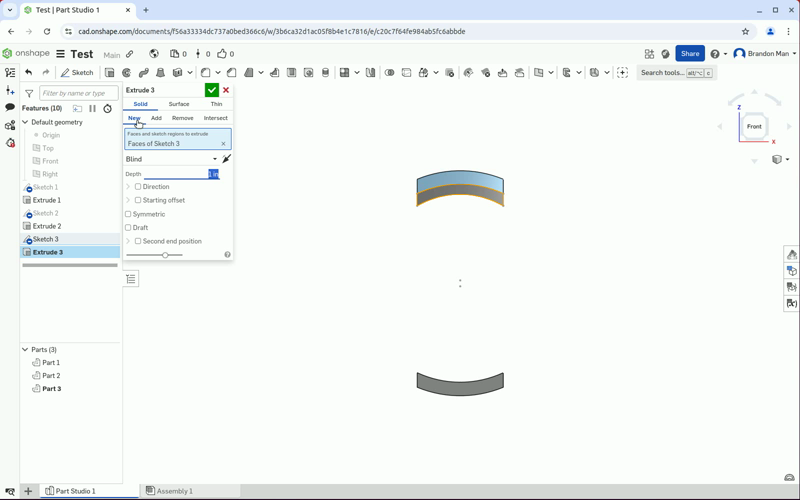
text(3.37)
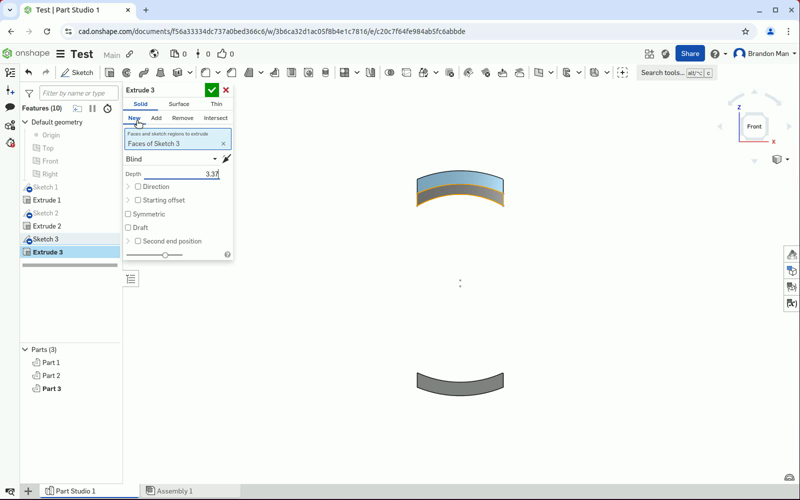
key(enter)
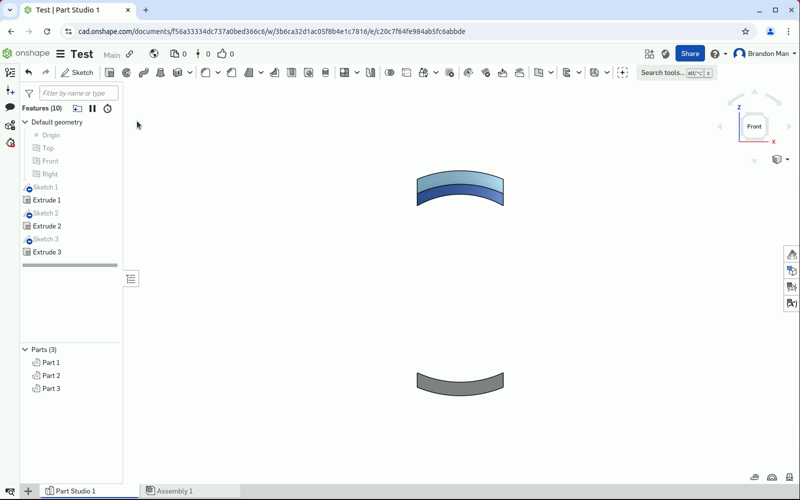
key(shift+h)
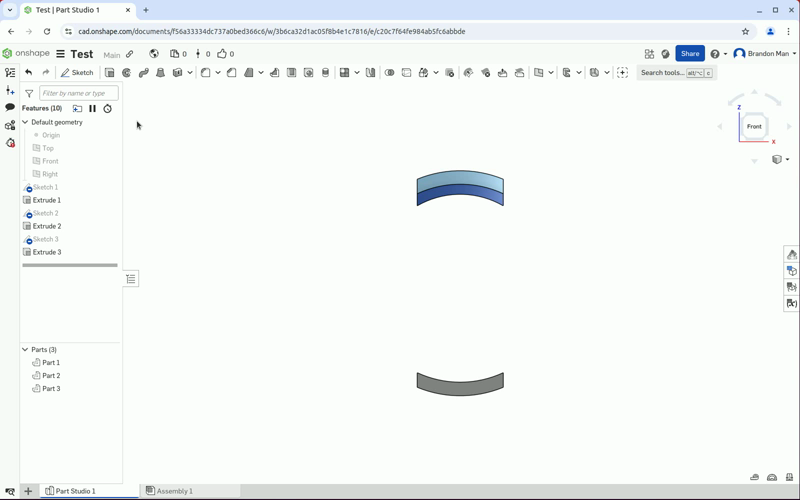
key(shift+h)
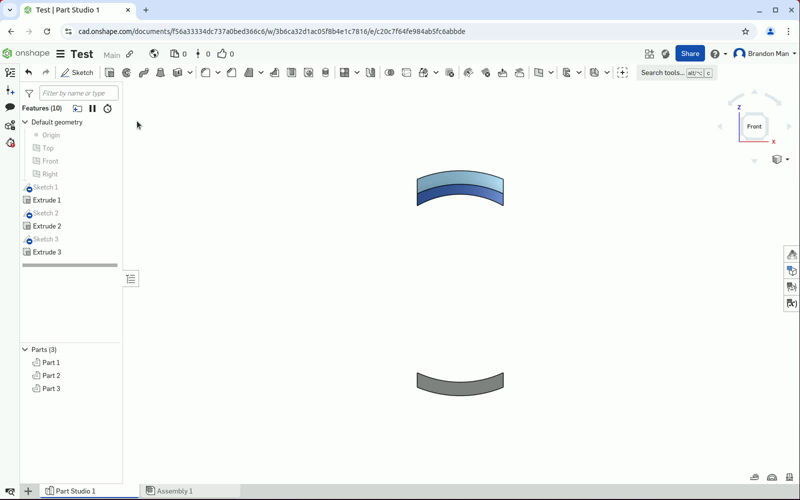
mouse_move(73, 189)
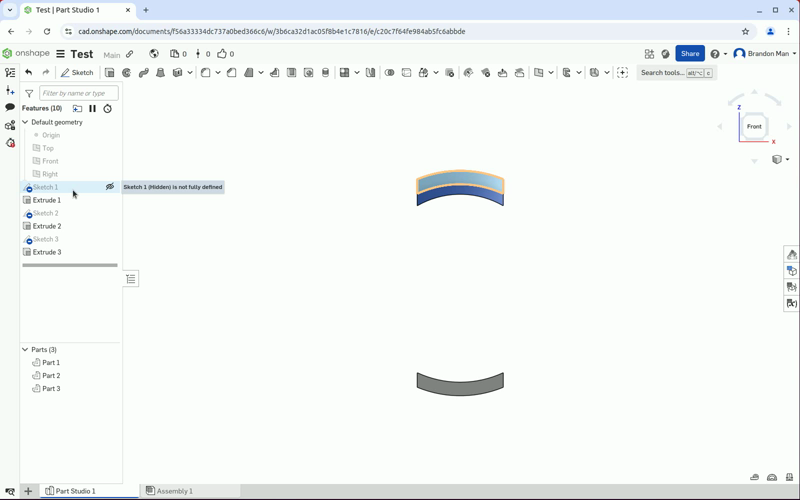
click(73, 189)
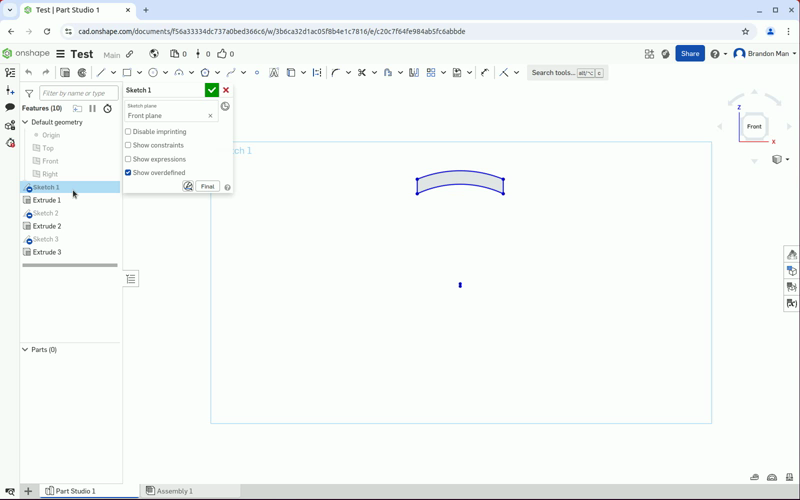
mouse_move(229, 92)
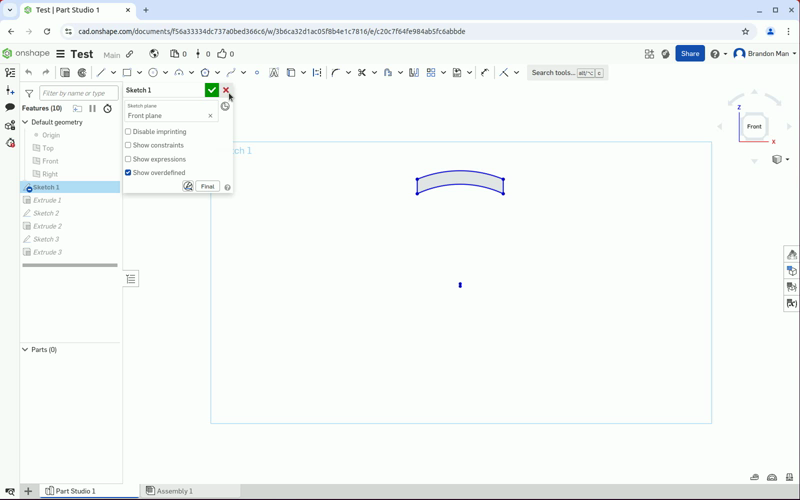
click(229, 92)
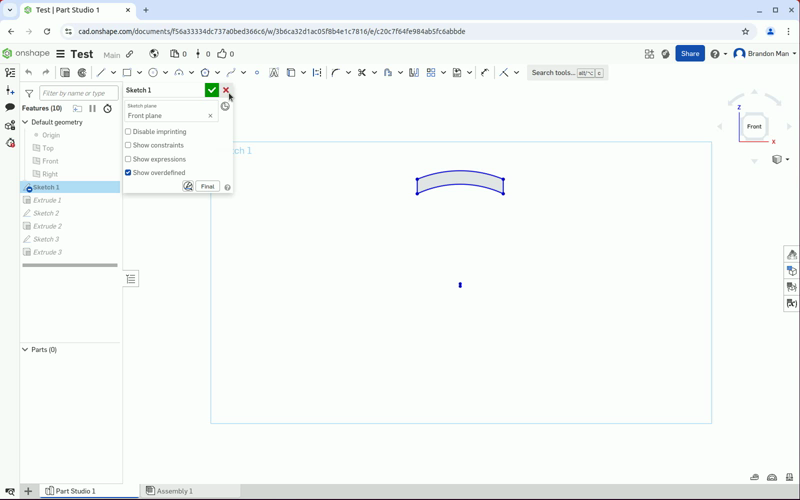
key(shift+s)
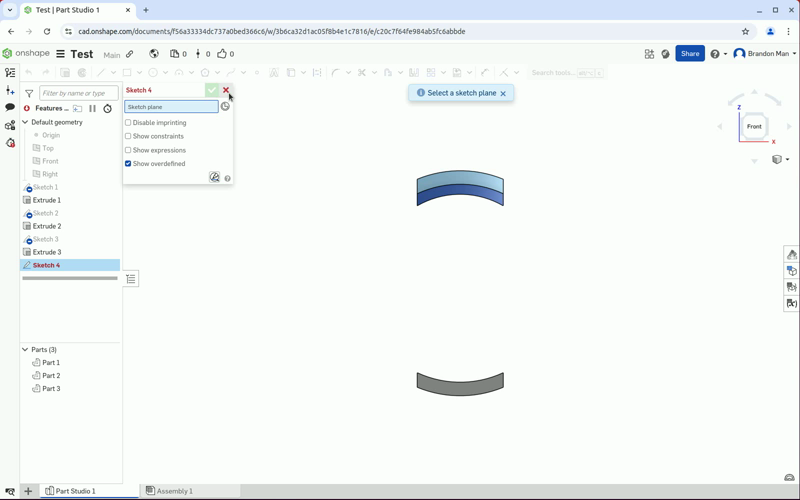
mouse_move(73, 163)
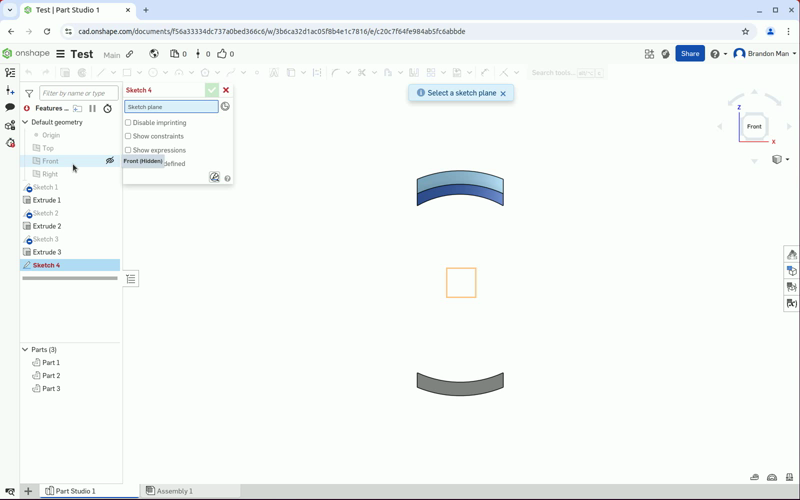
click(73, 163)
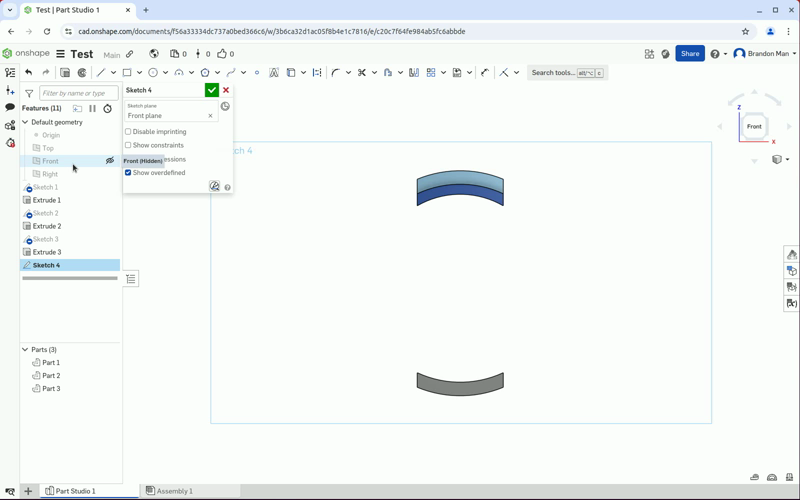
mouse_move(73, 352)
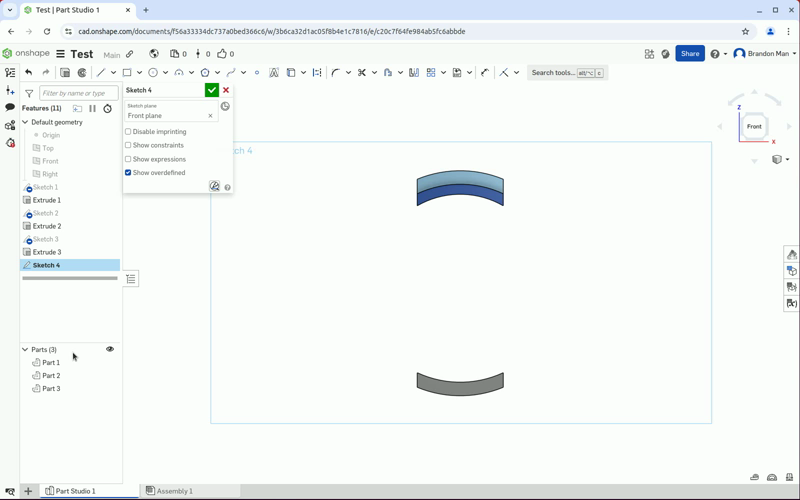
key(y)
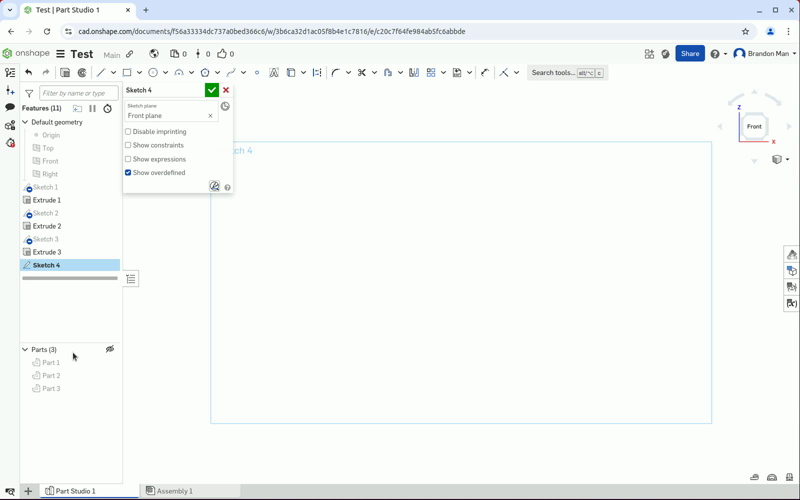
key(a)
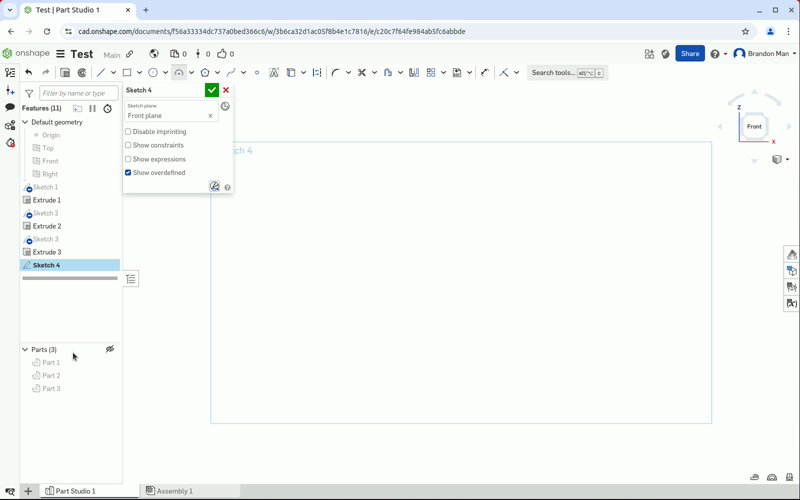
key_down(shift)
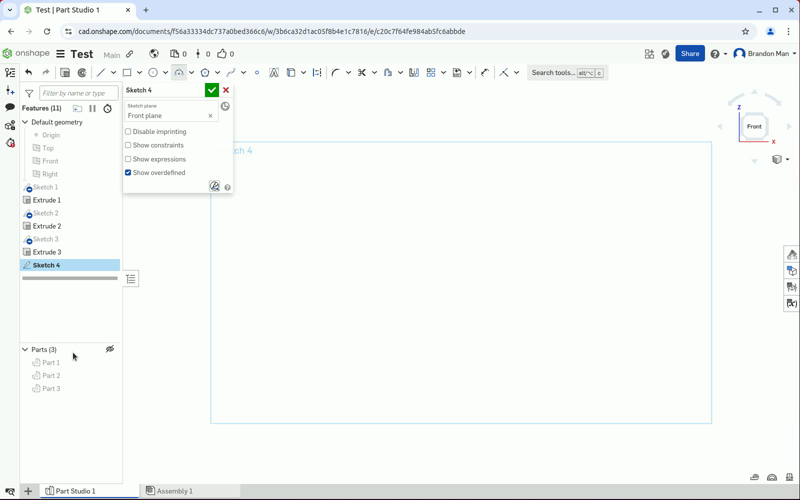
mouse_move(417, 372)
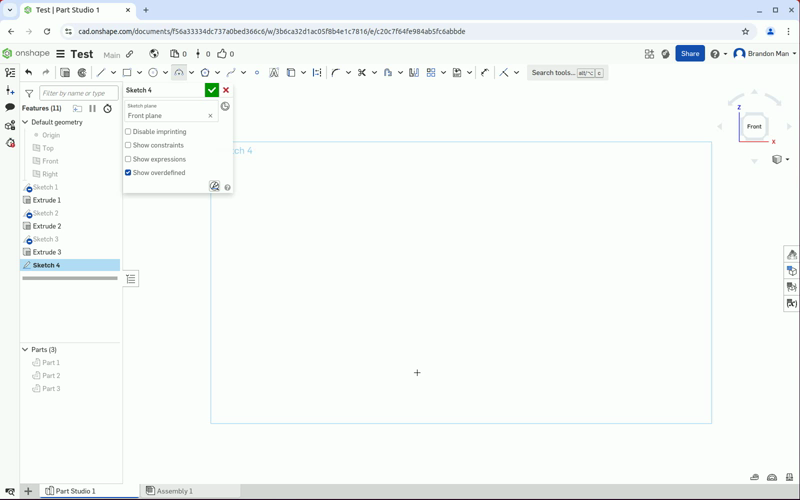
click(417, 372)
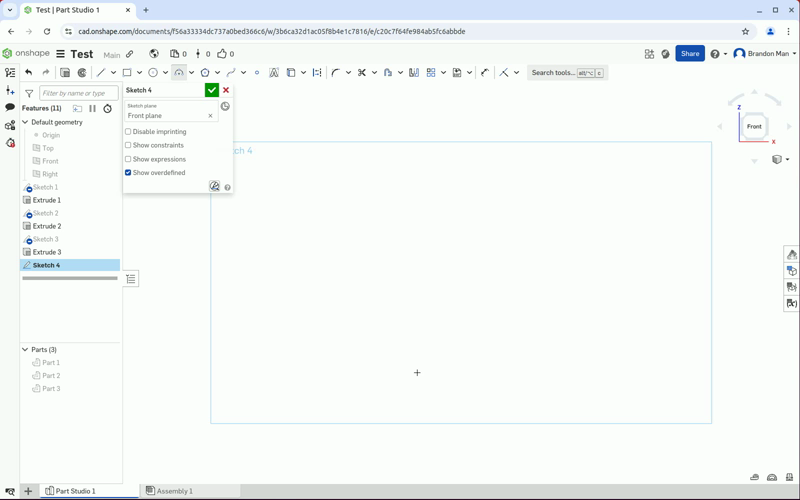
key_up(shift)
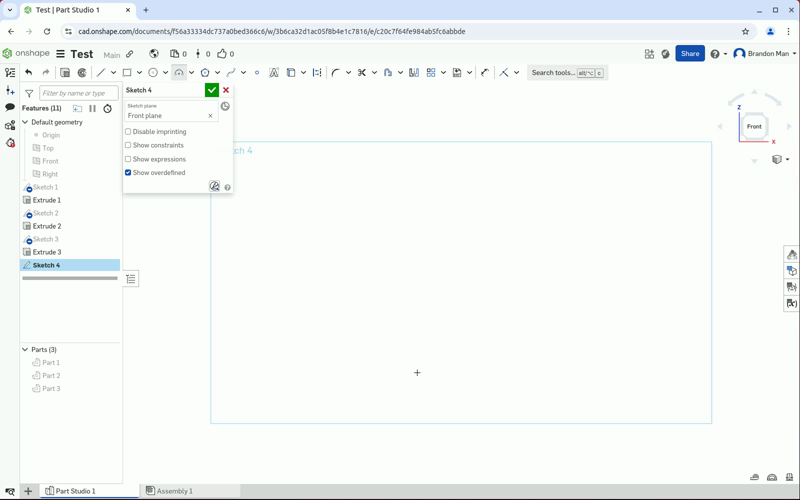
key_down(shift)
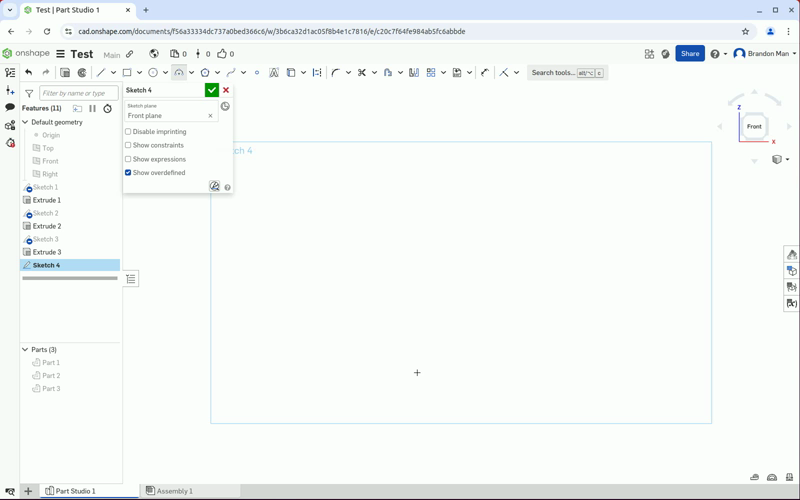
mouse_move(503, 372)
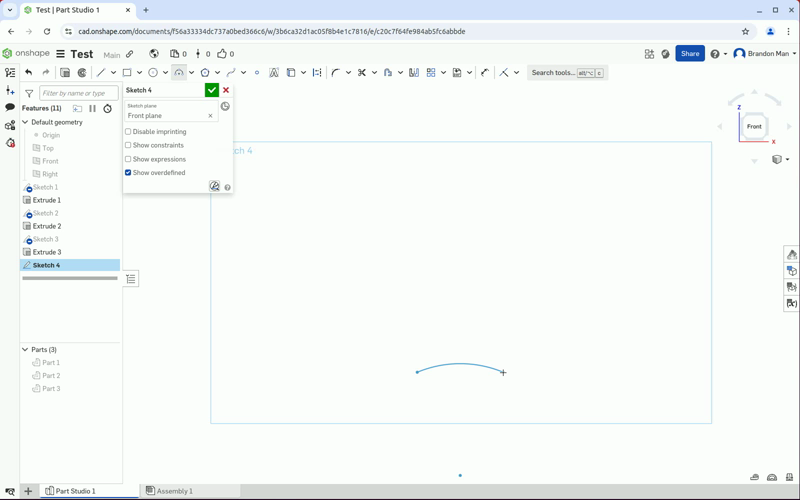
click(503, 372)
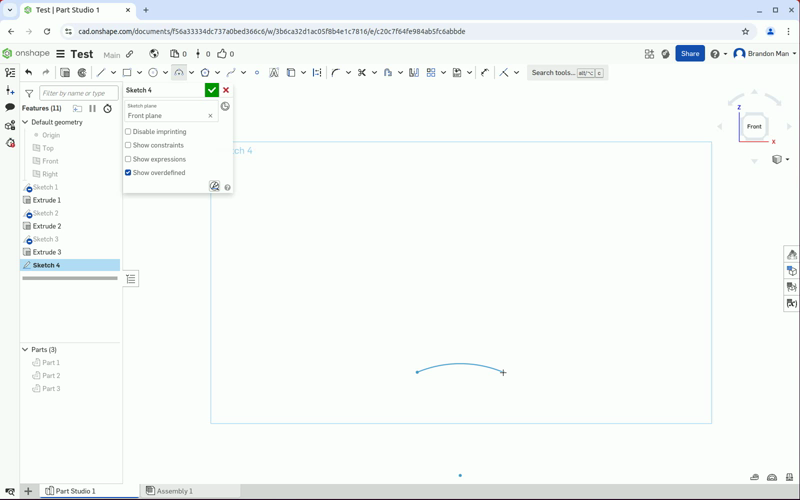
mouse_move(460, 381)
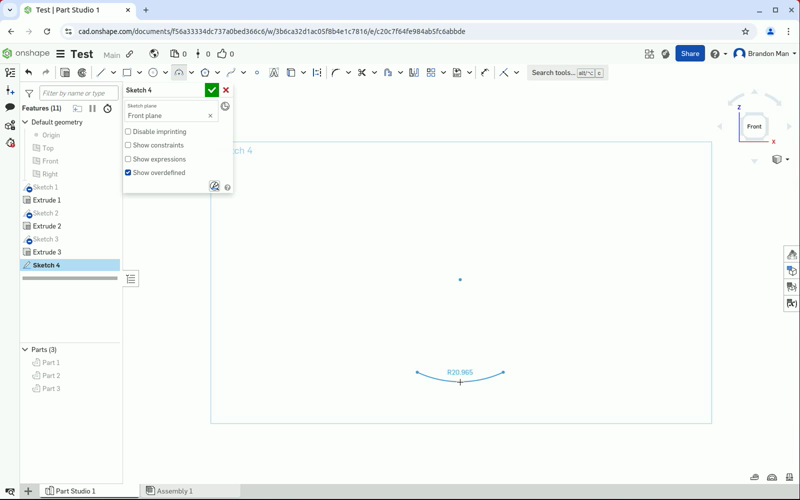
click(460, 381)
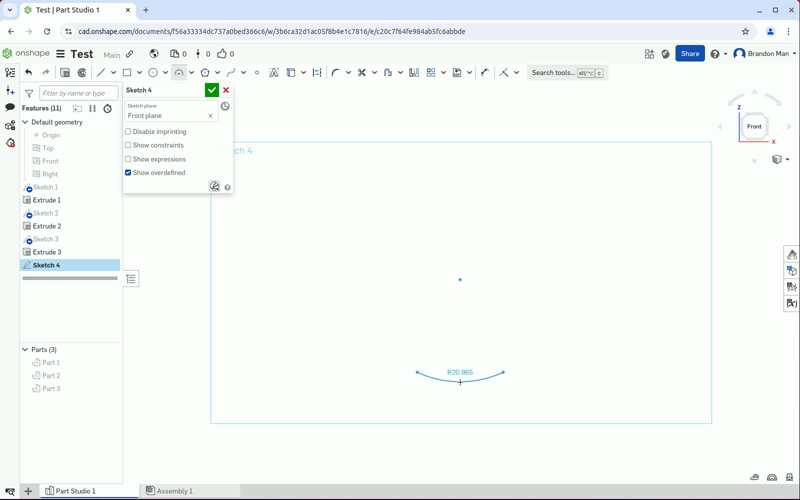
key_up(shift)
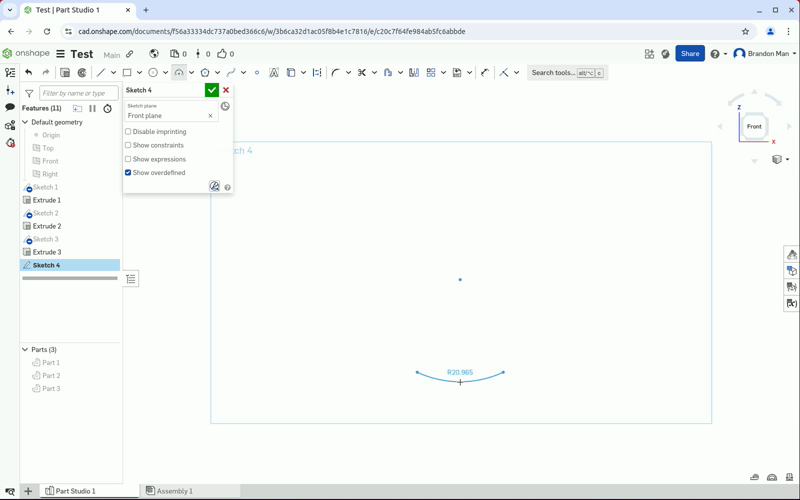
key(esc)
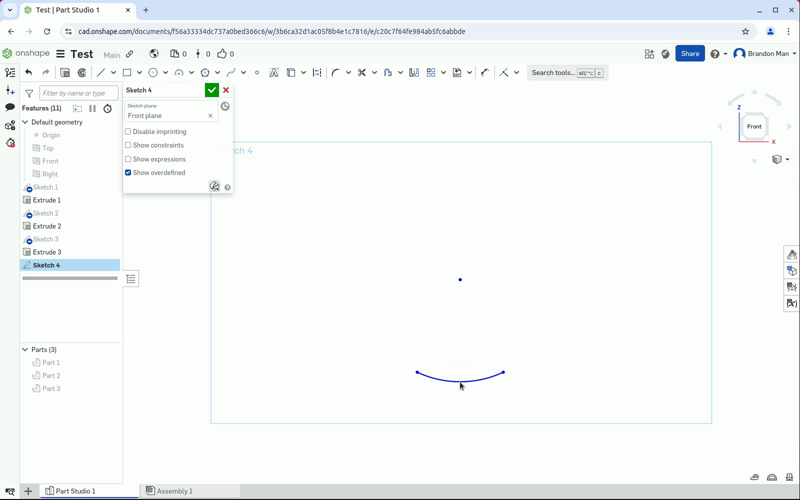
key(l)
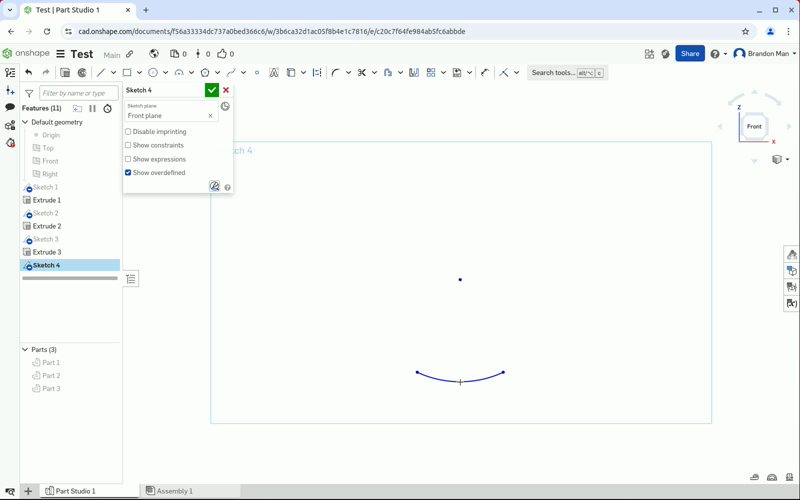
mouse_move(503, 372)
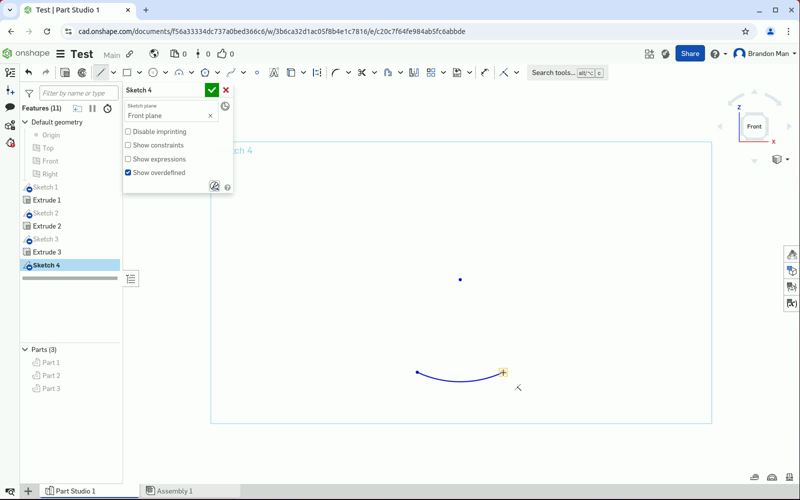
click(503, 372)
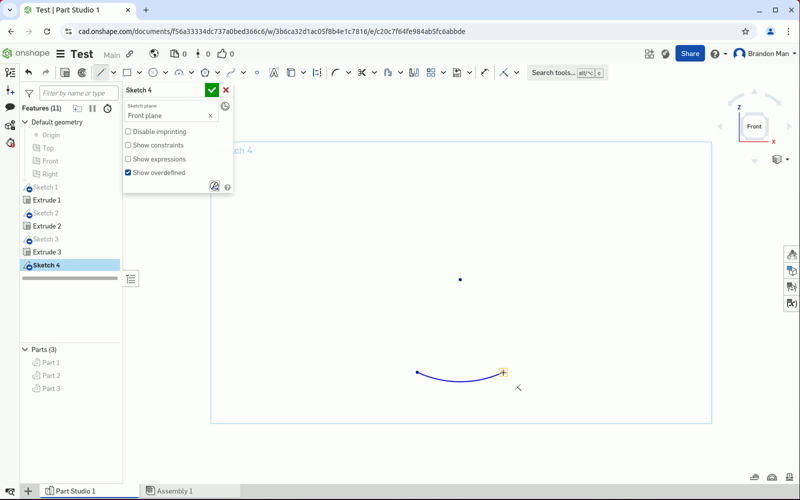
key_down(shift)
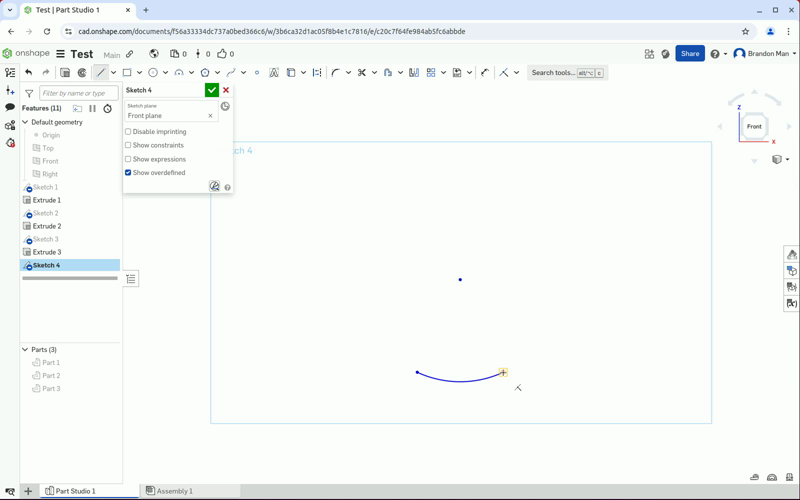
mouse_move(533, 372)
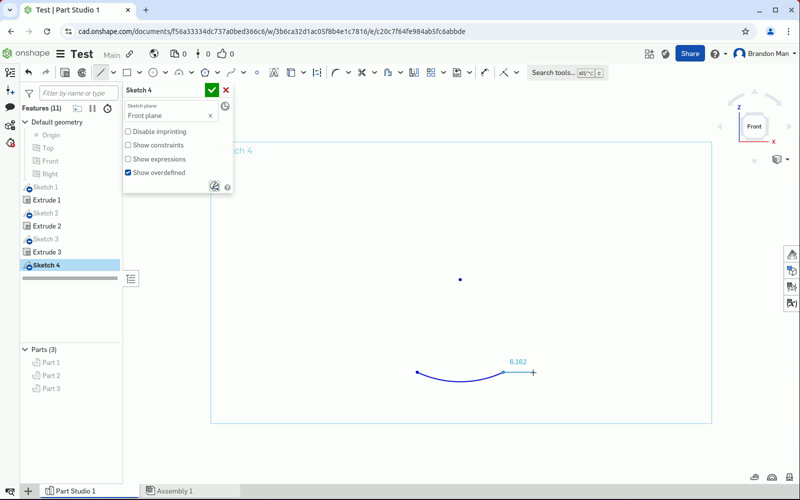
mouse_move(503, 360)
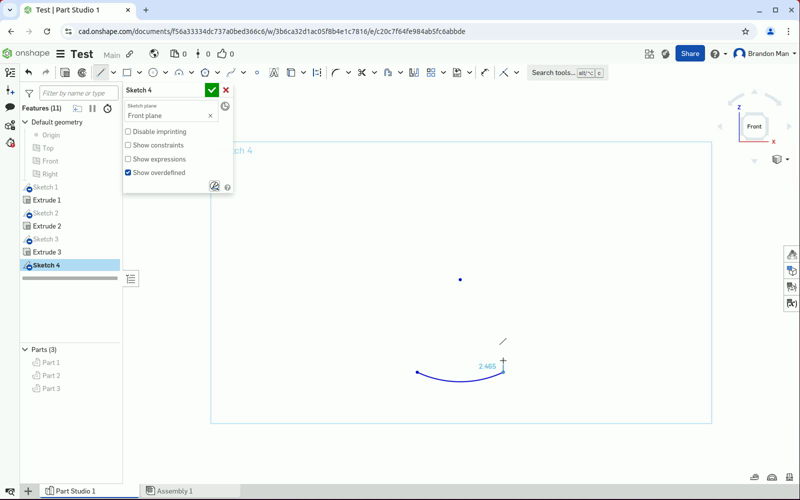
click(503, 360)
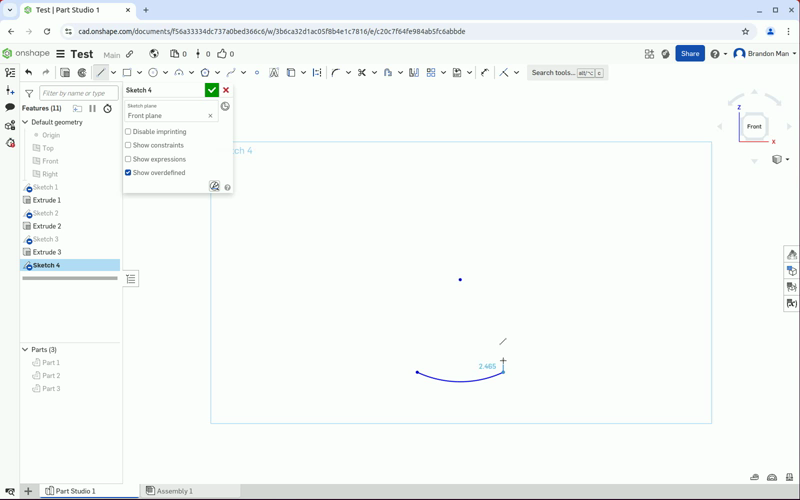
key_up(shift)
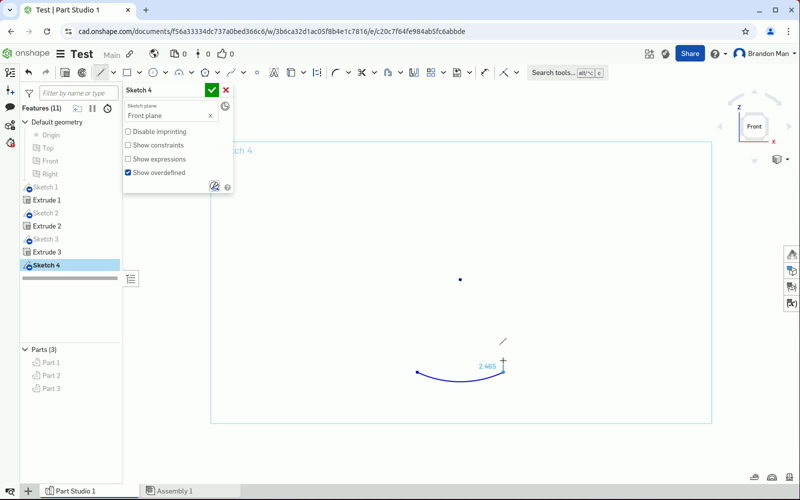
key(esc)
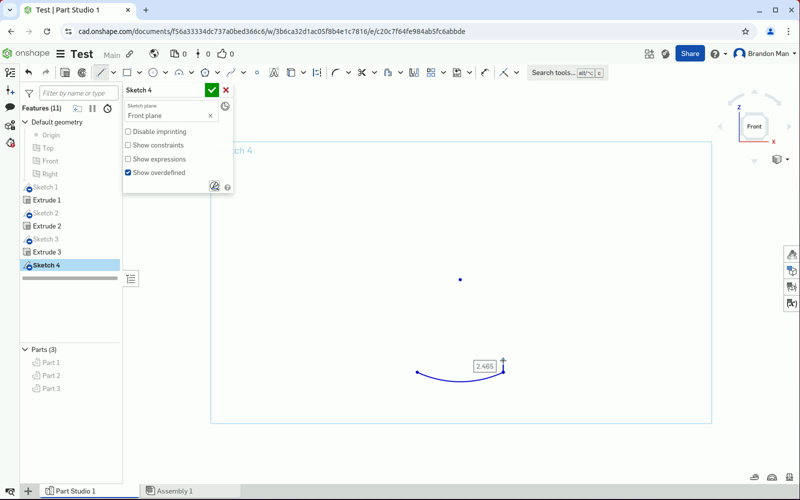
key(a)
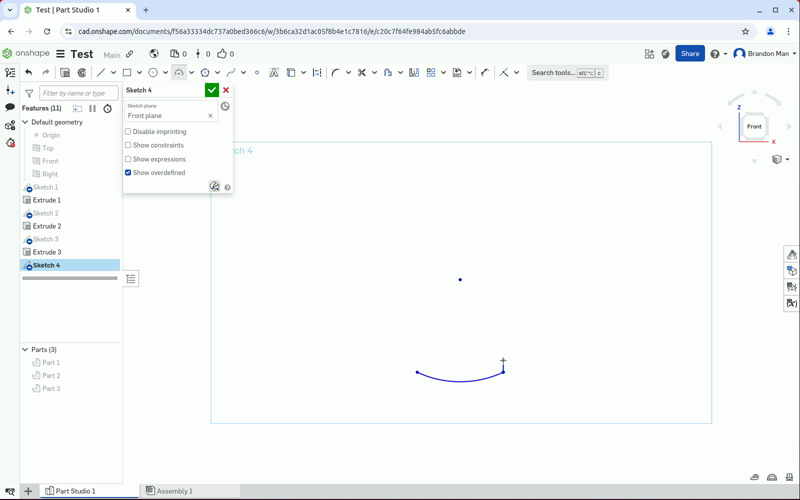
mouse_move(503, 360)
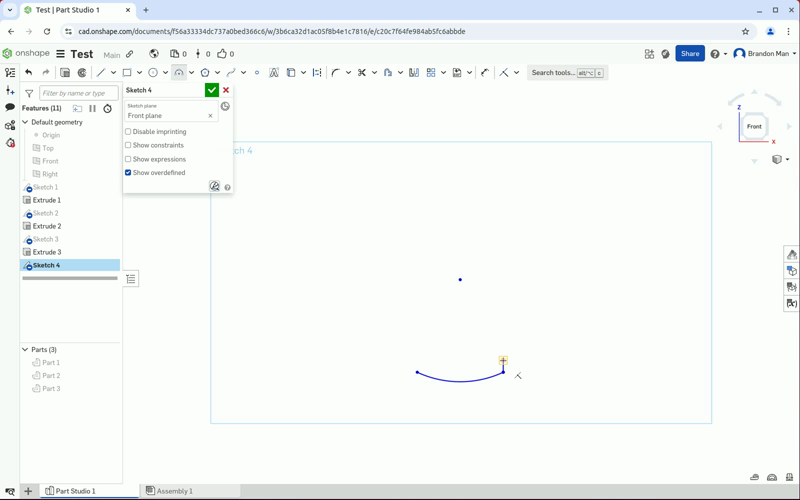
click(503, 360)
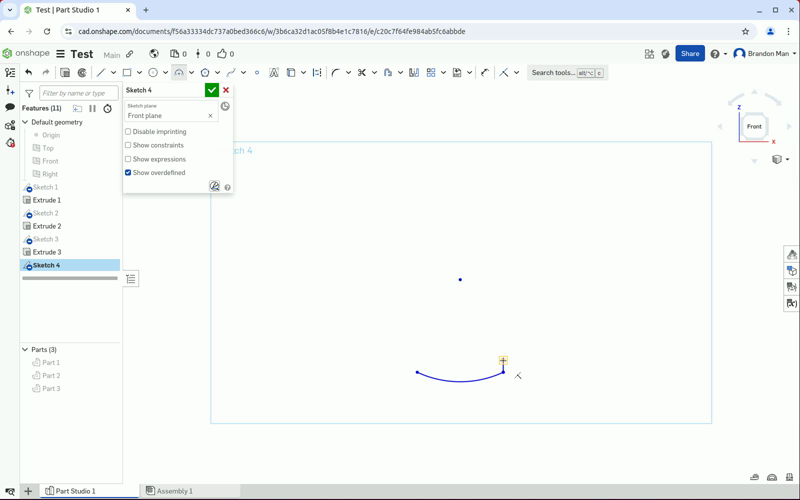
key_down(shift)
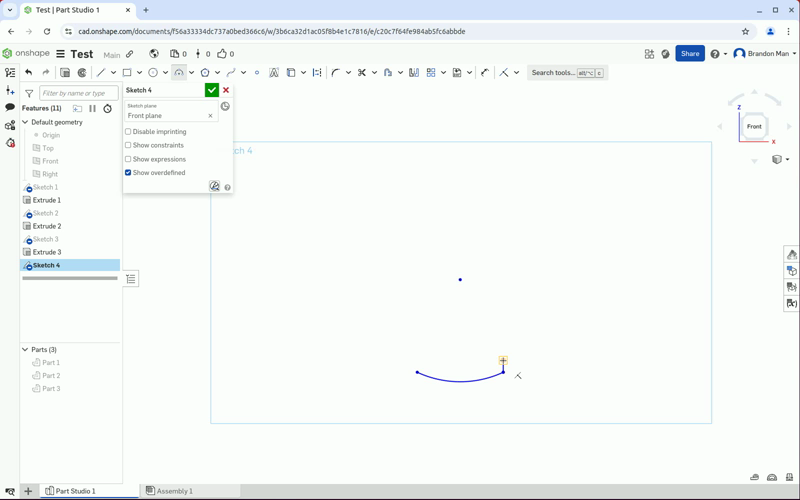
mouse_move(417, 360)
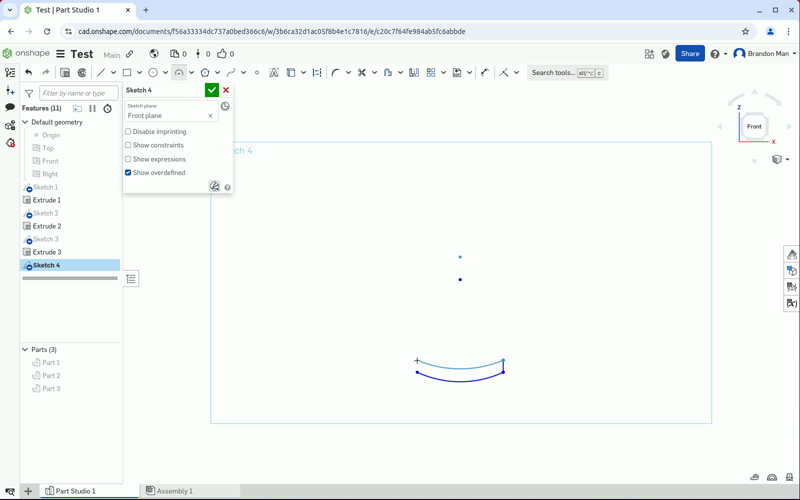
click(417, 360)
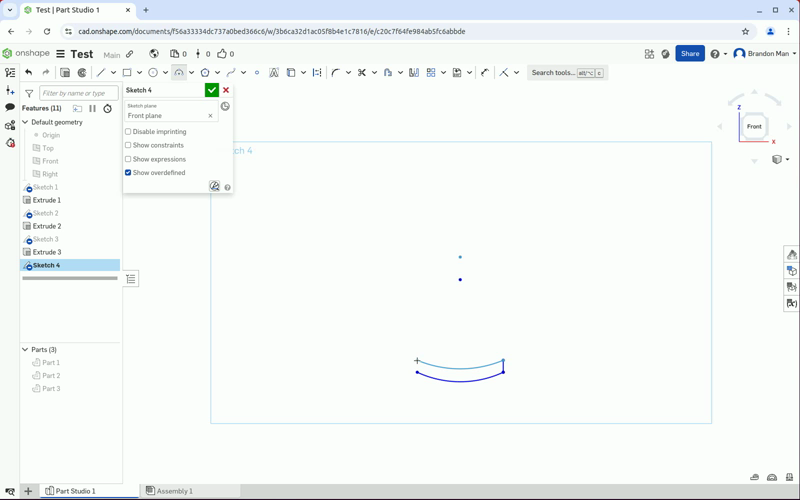
mouse_move(460, 371)
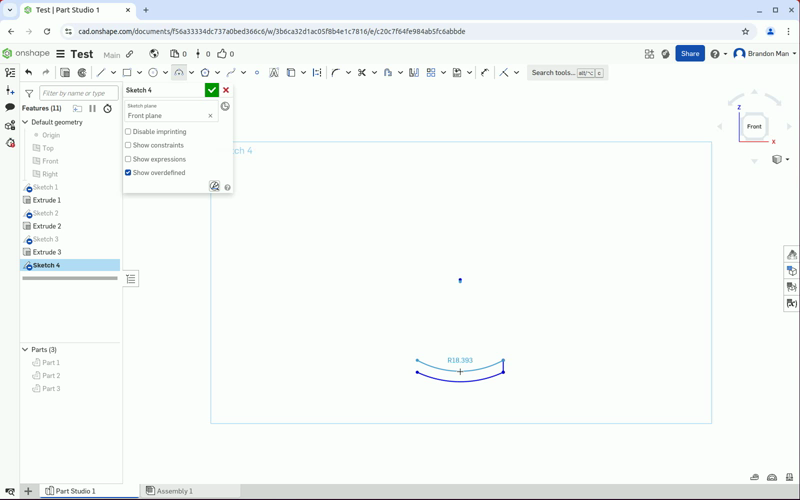
click(460, 371)
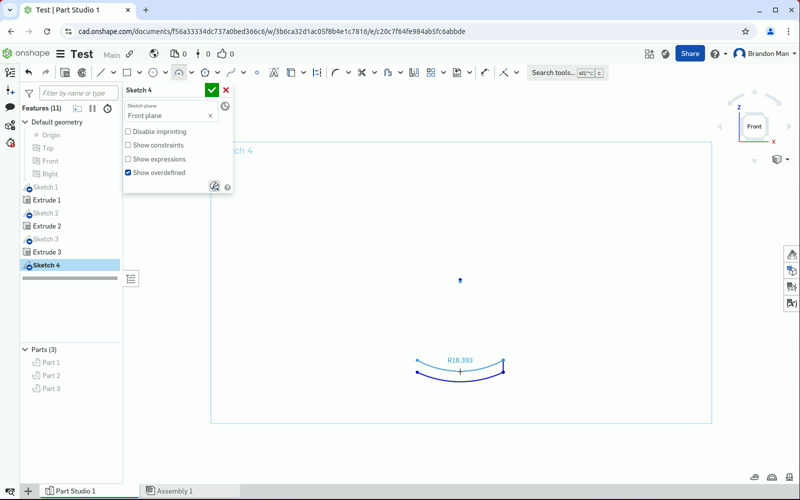
key_up(shift)
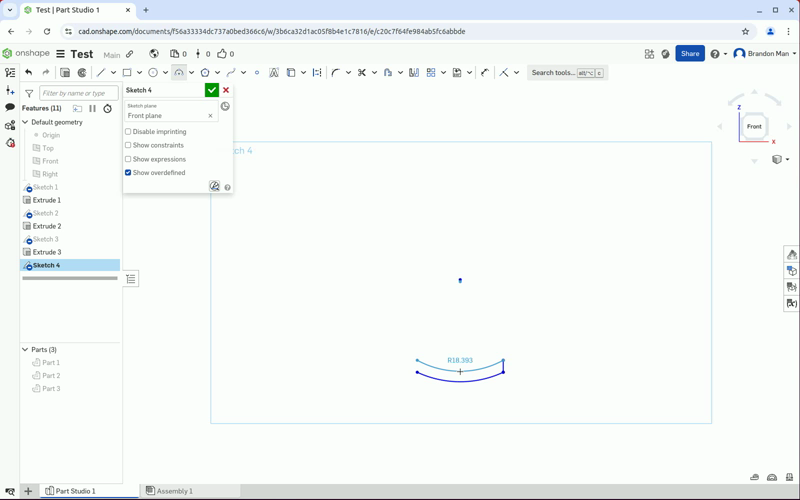
key(esc)
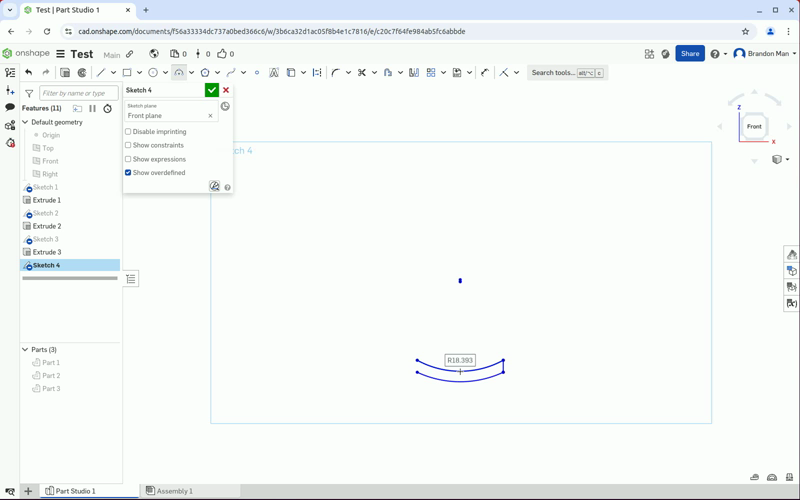
key(l)
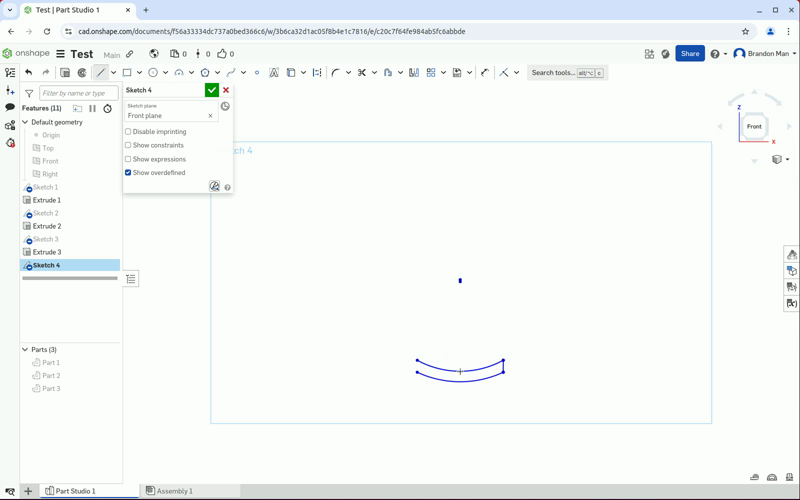
mouse_move(417, 360)
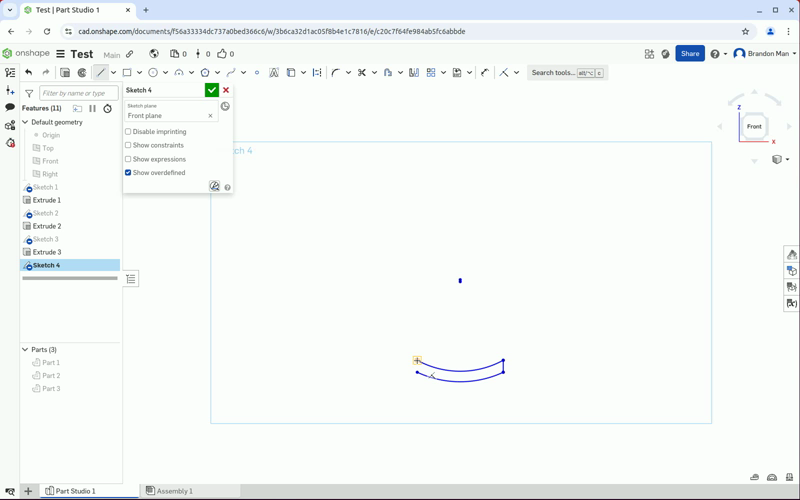
click(417, 360)
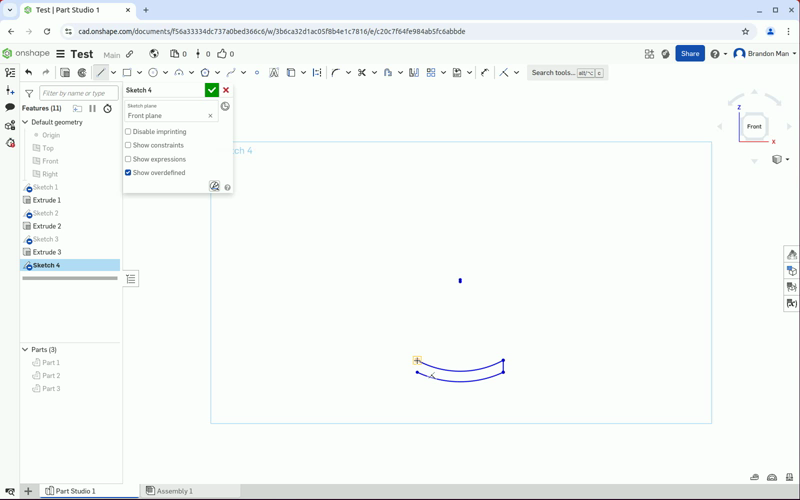
mouse_move(447, 360)
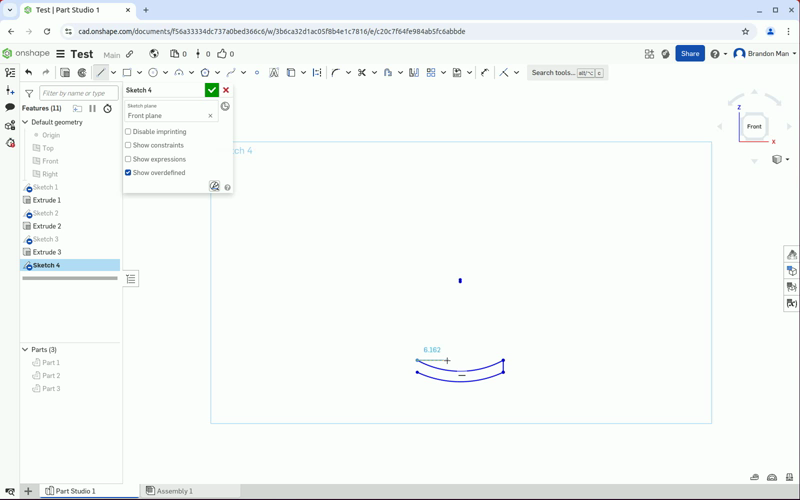
key_down(shift)
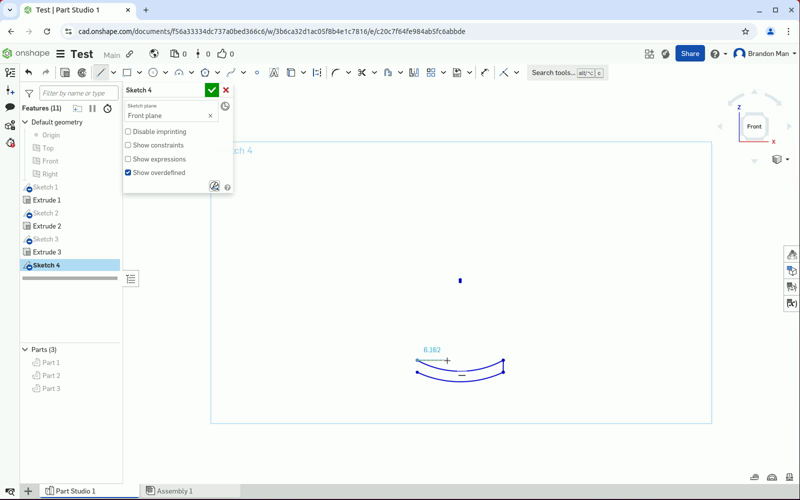
mouse_move(417, 372)
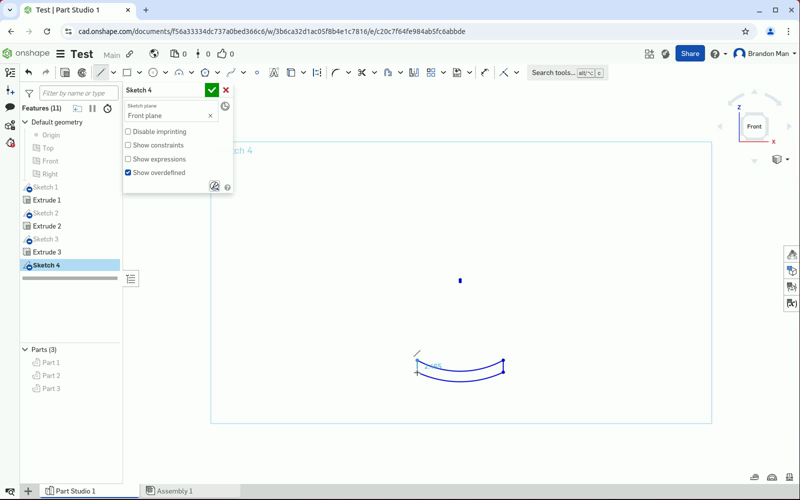
key_up(shift)
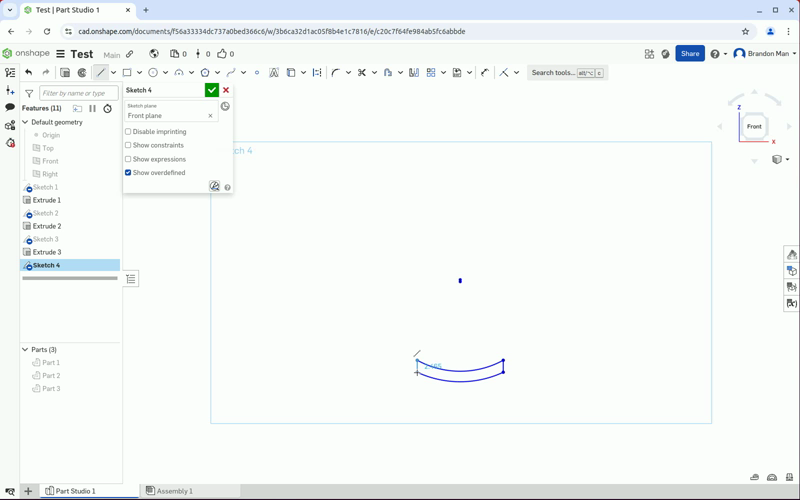
click(417, 372)
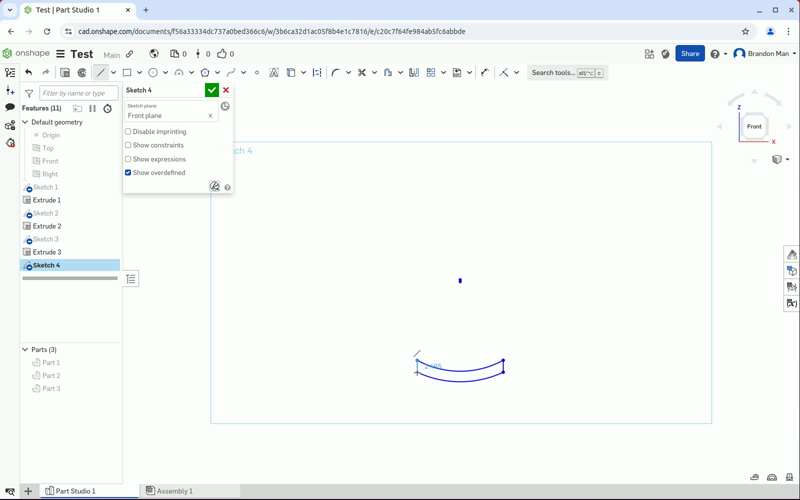
key(esc)
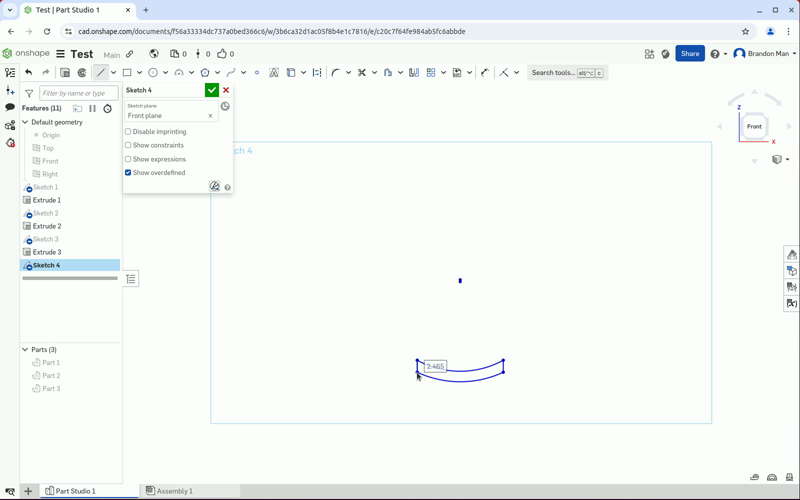
mouse_move(491, 375)
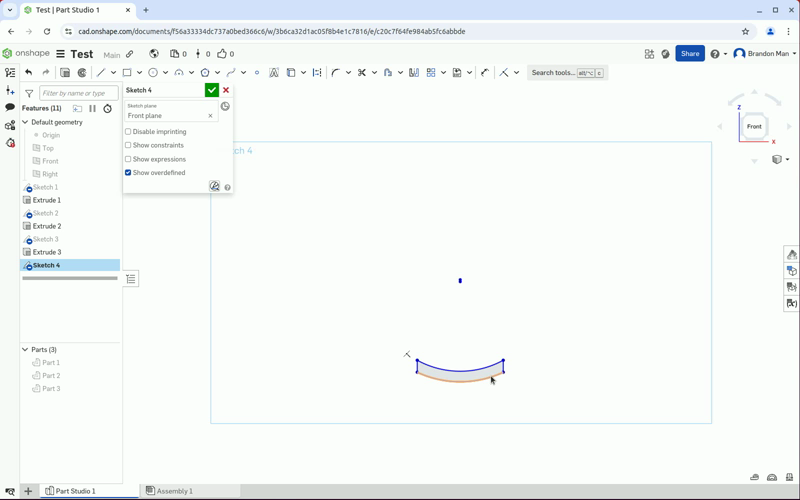
scroll(6)
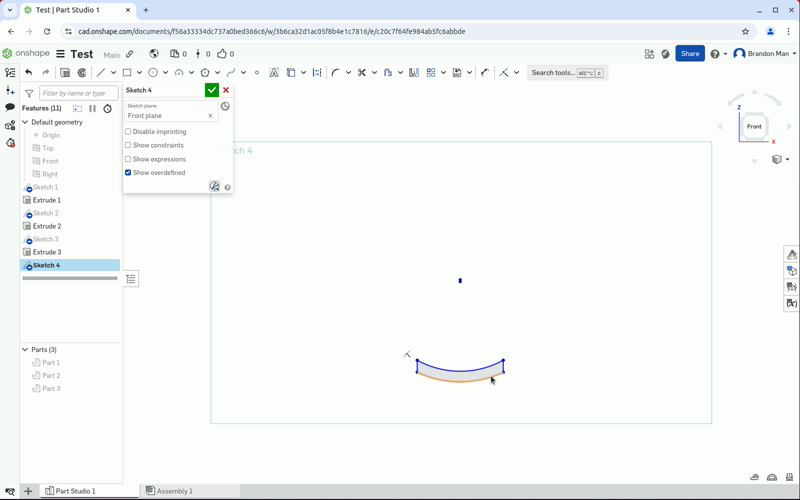
scroll(6)
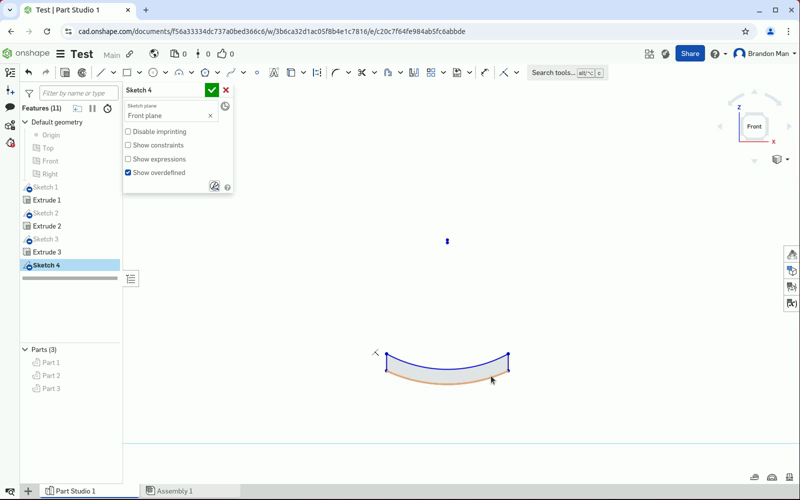
scroll(6)
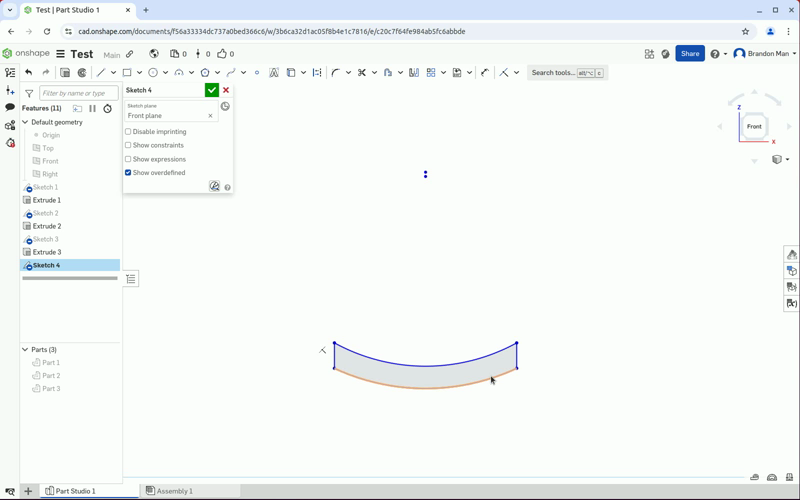
scroll(6)
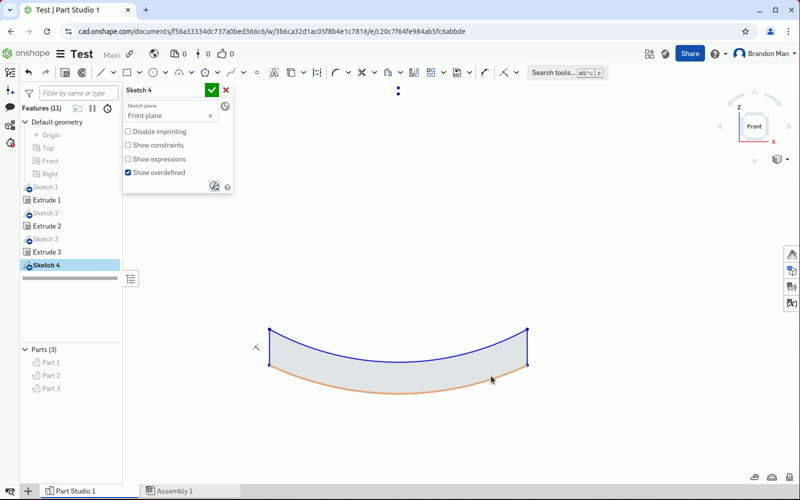
scroll(6)
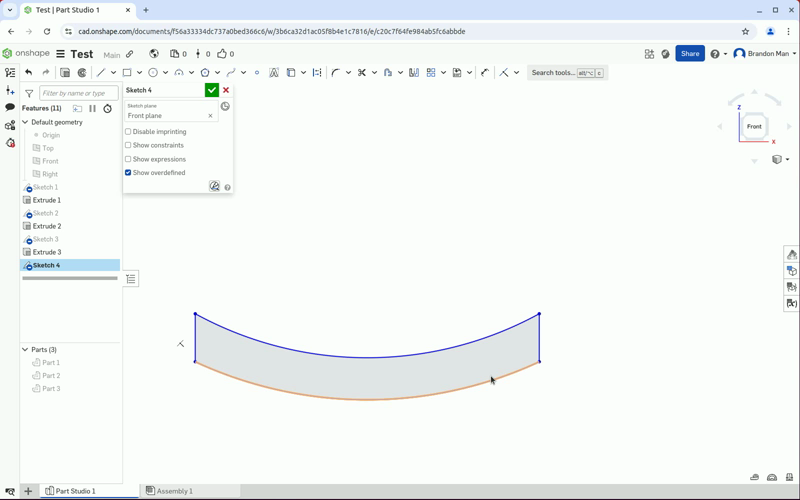
scroll(6)
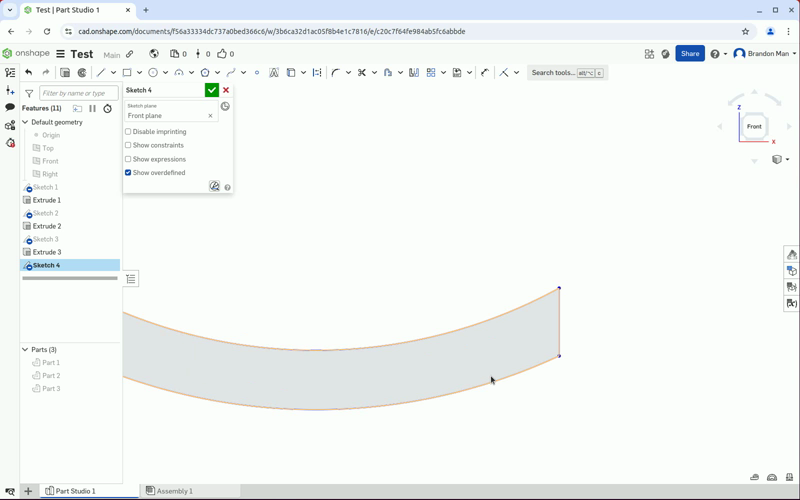
scroll(6)
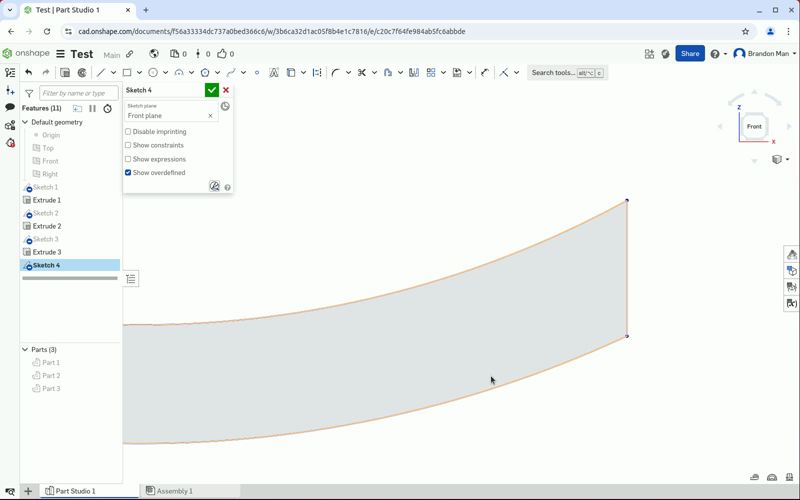
click(491, 375)
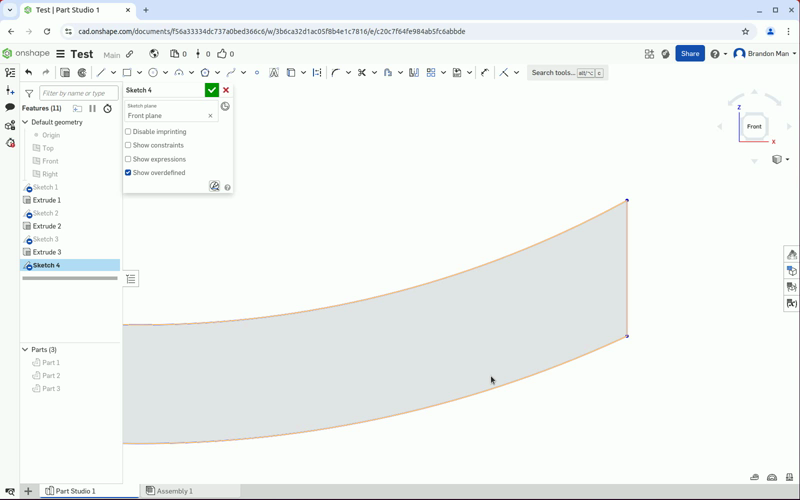
scroll(-6)
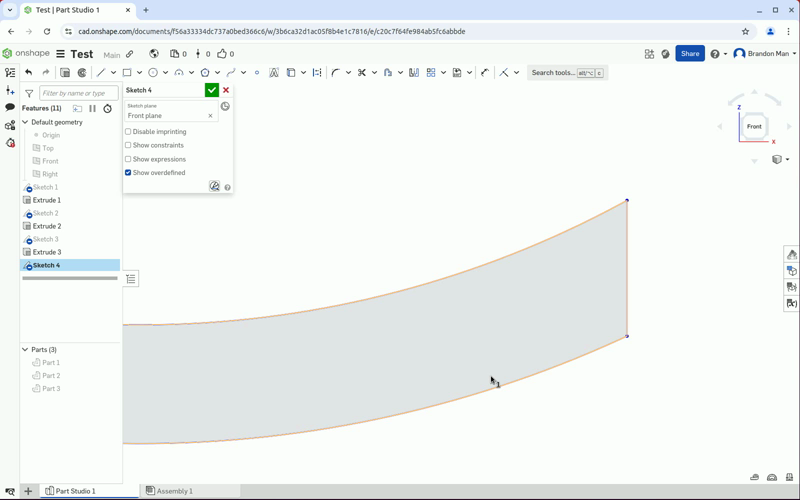
scroll(-6)
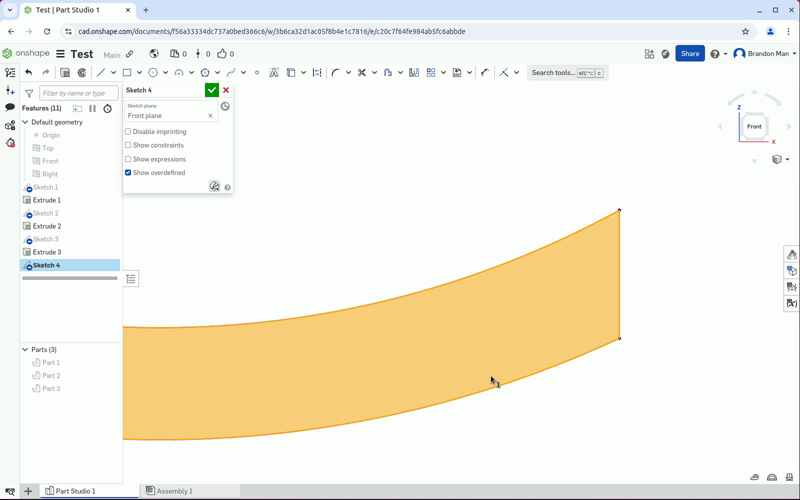
scroll(-6)
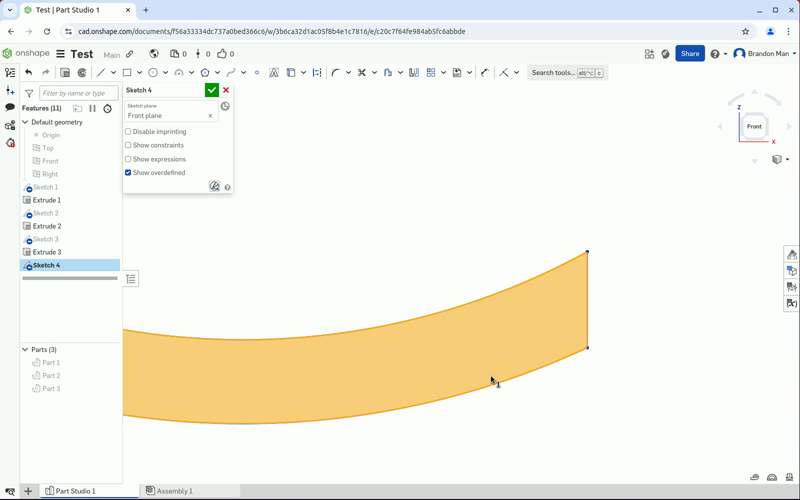
scroll(-6)
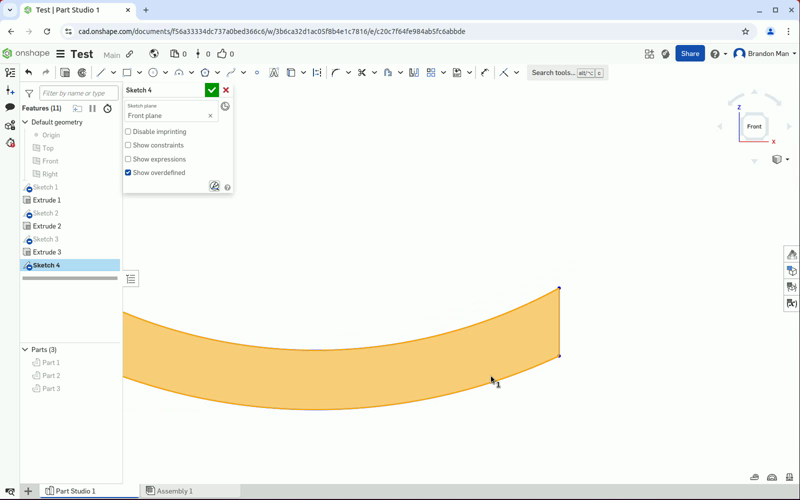
scroll(-6)
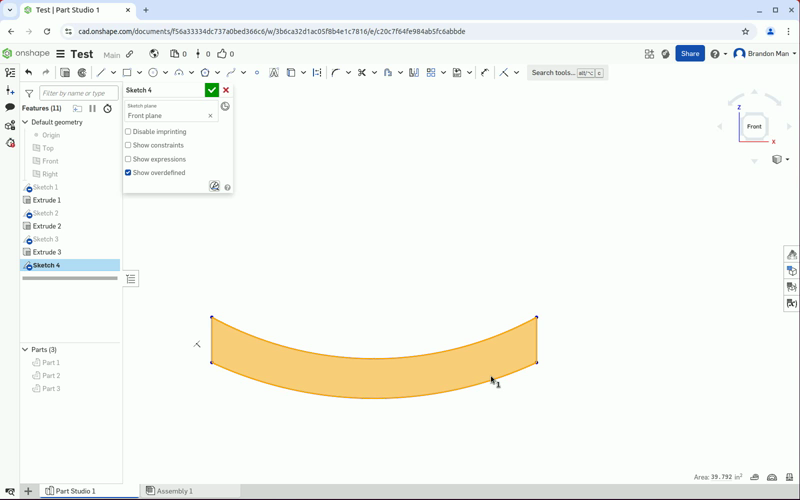
scroll(-6)
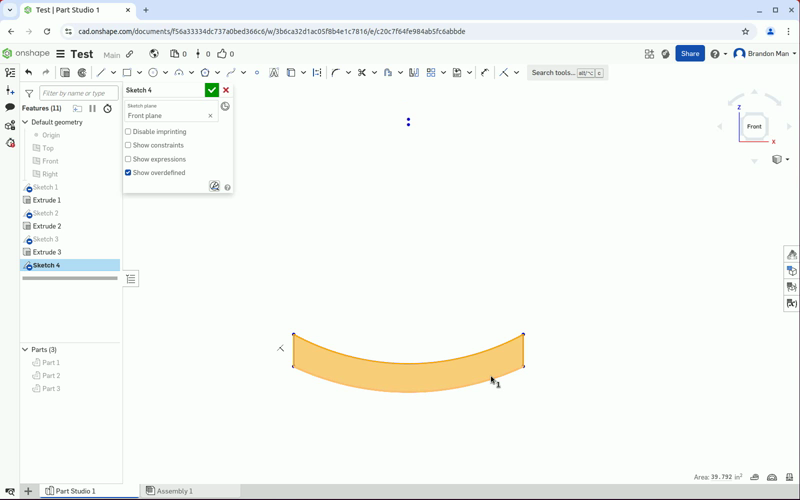
scroll(-6)
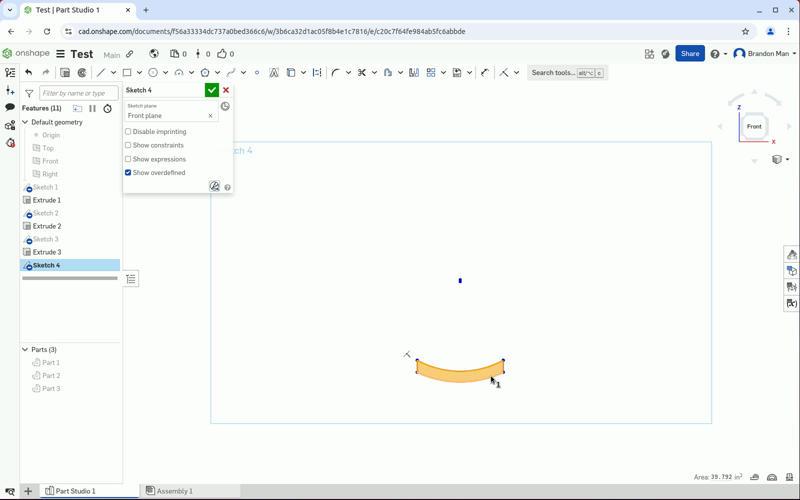
mouse_move(73, 352)
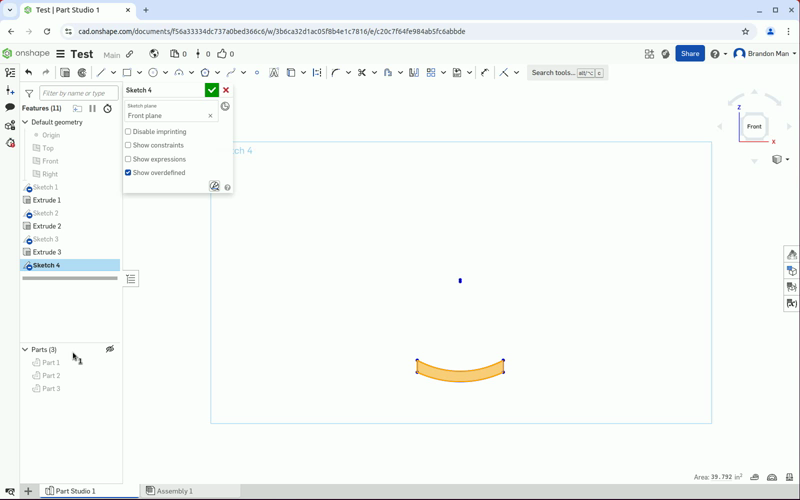
key(shift+y)
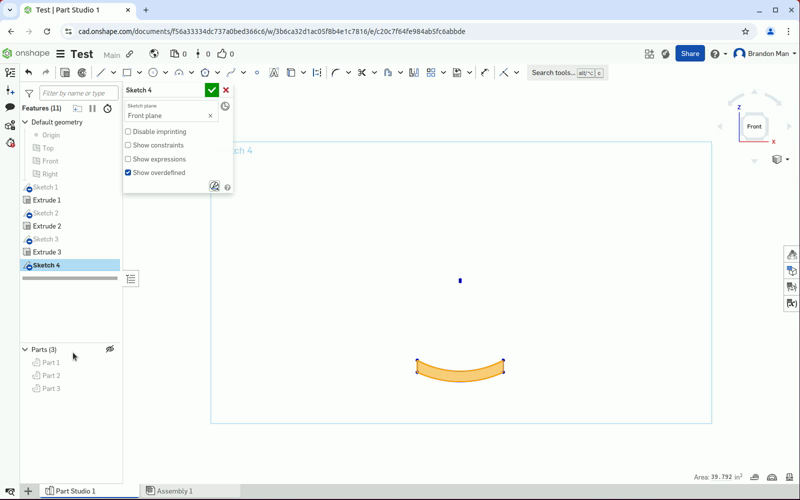
key(shift+e)
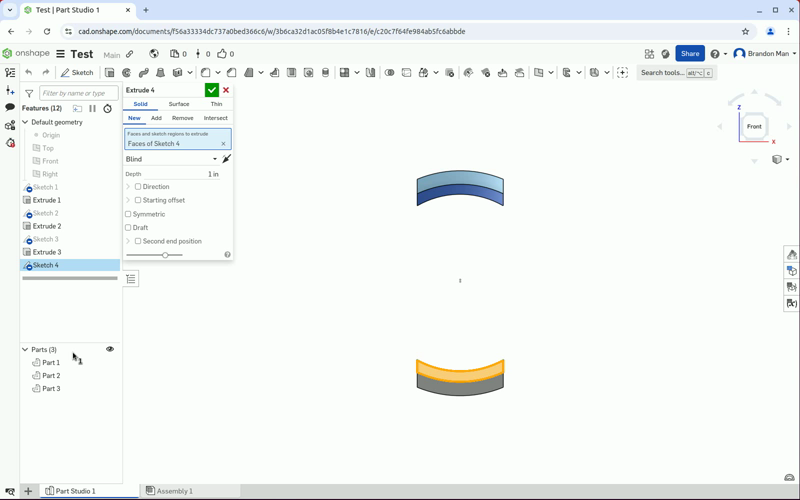
mouse_move(143, 106)
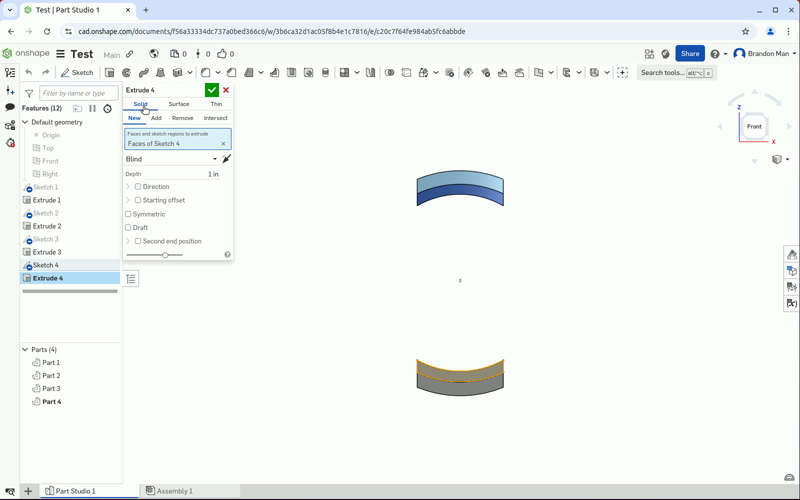
click(143, 106)
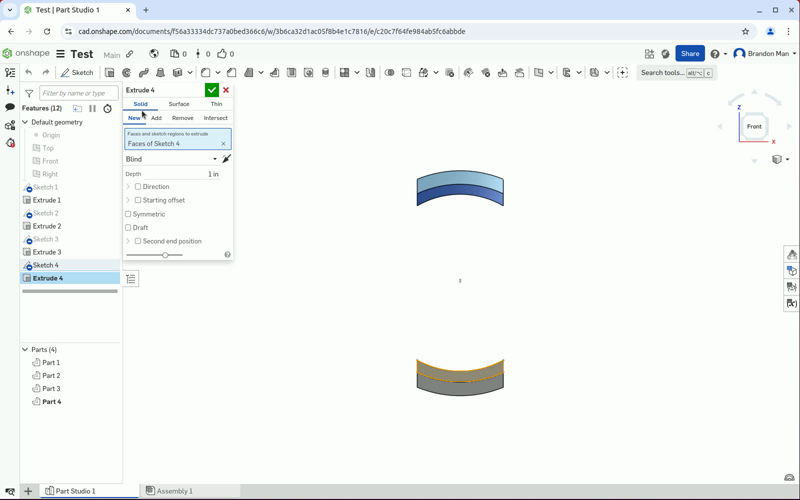
mouse_move(137, 120)
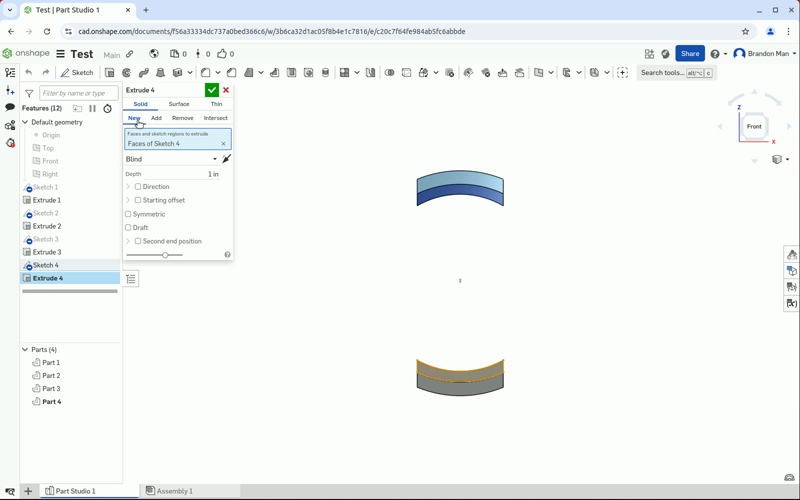
click(137, 120)
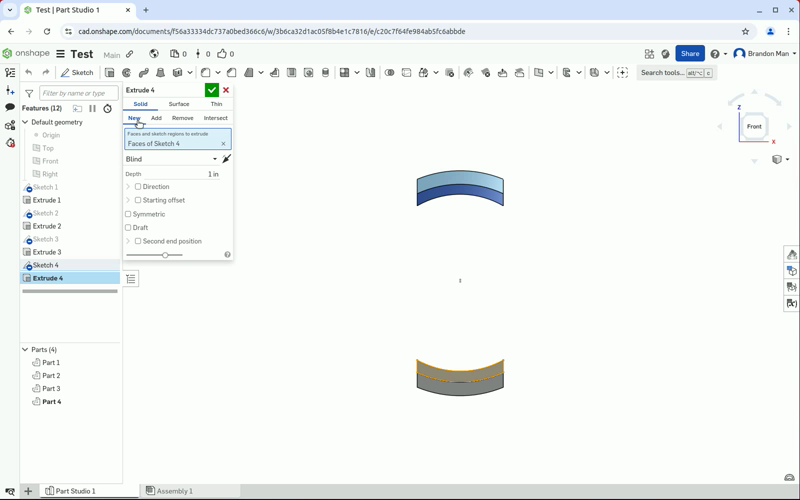
key(tab, 4)
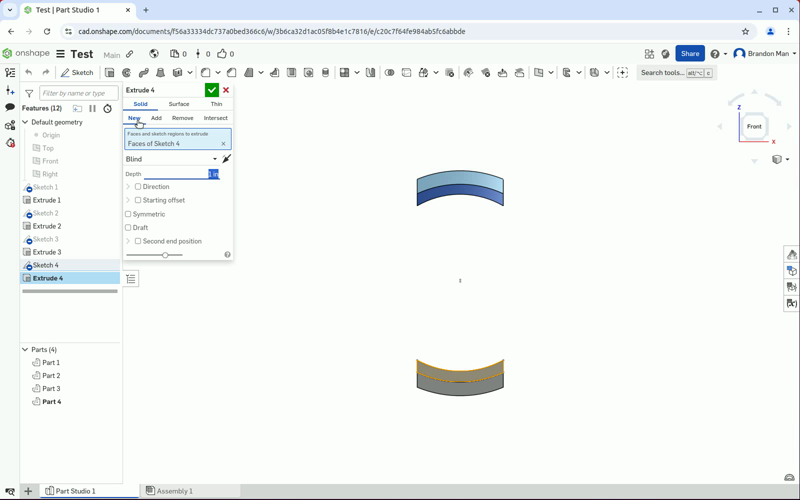
text(3.37)
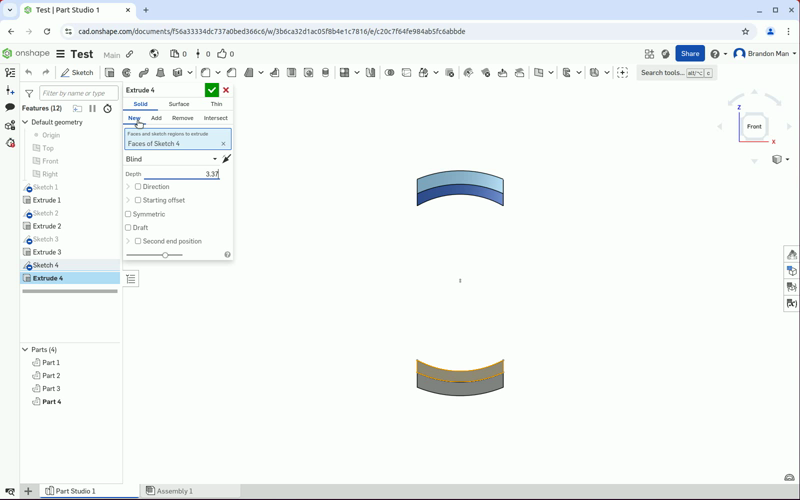
key(enter)
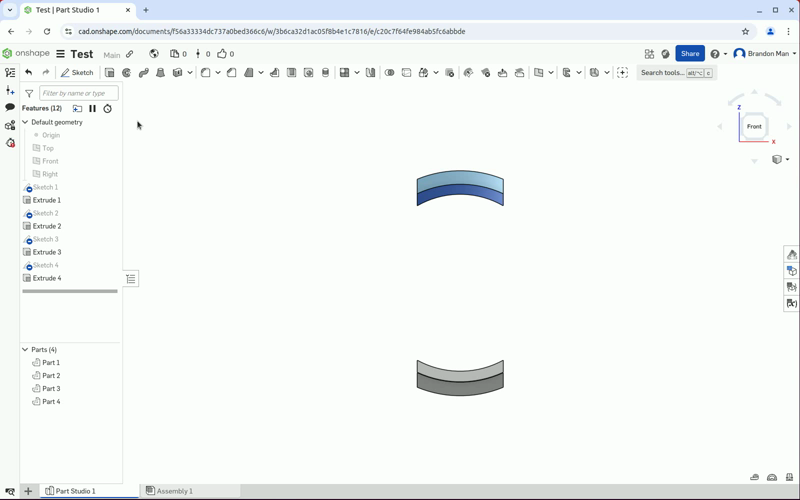
key(shift+h)
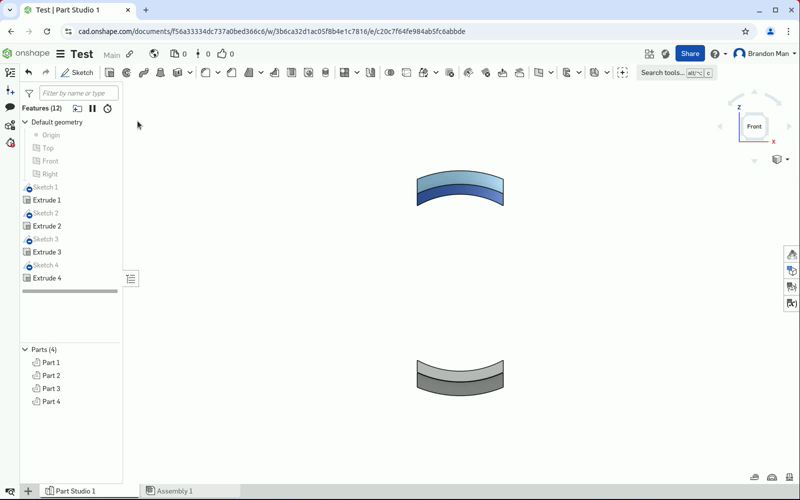
key(shift+h)
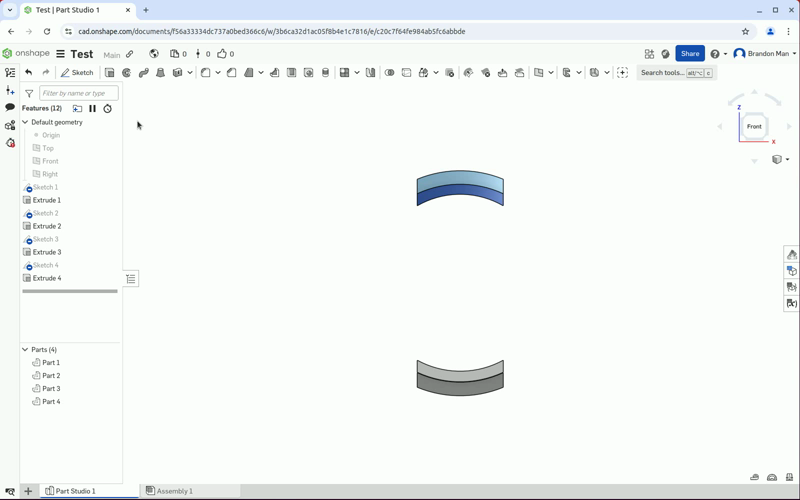
mouse_move(73, 189)
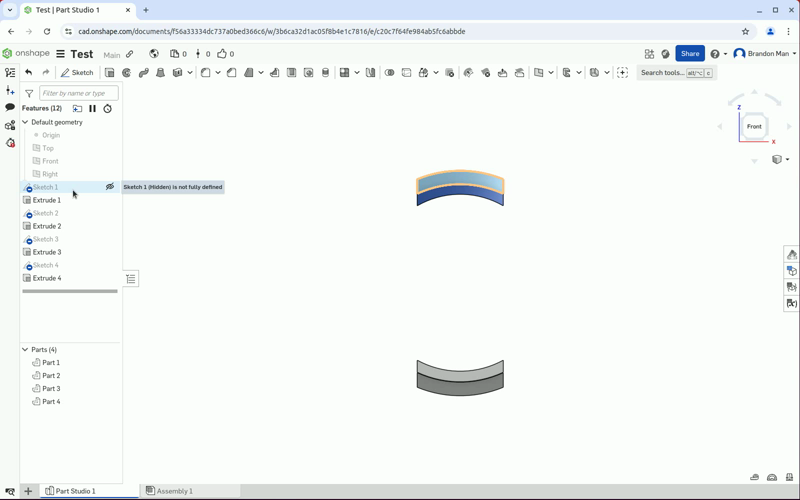
click(73, 189)
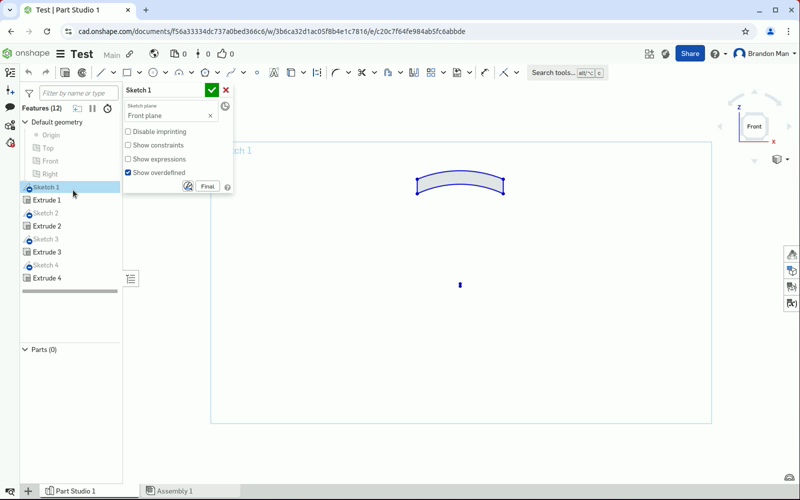
mouse_move(229, 92)
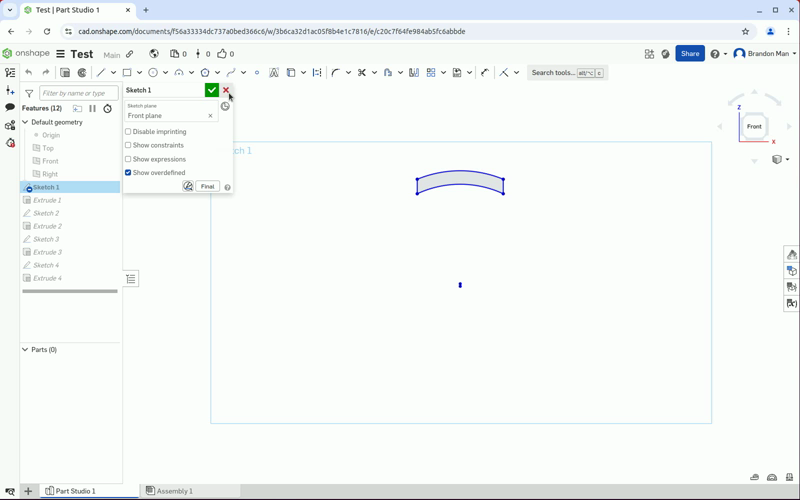
click(229, 92)
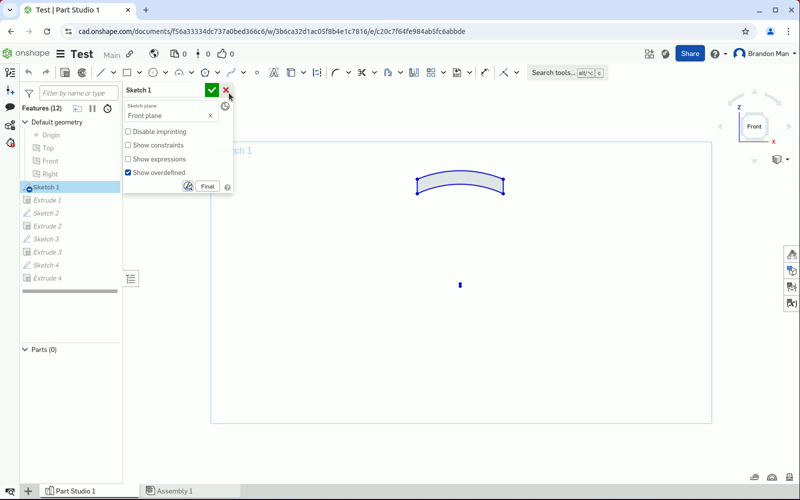
key(shift+s)
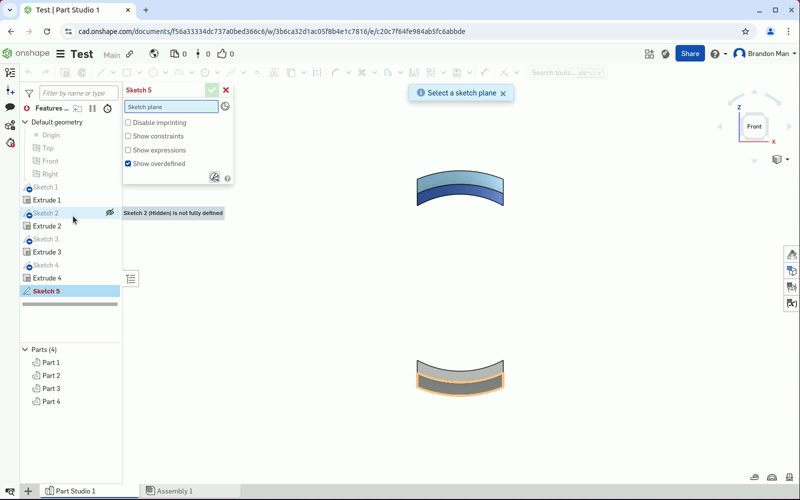
scroll(3)
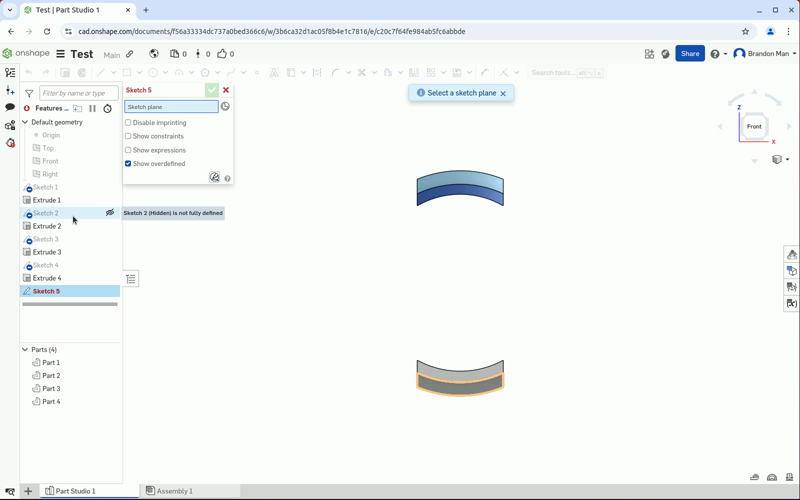
mouse_move(73, 163)
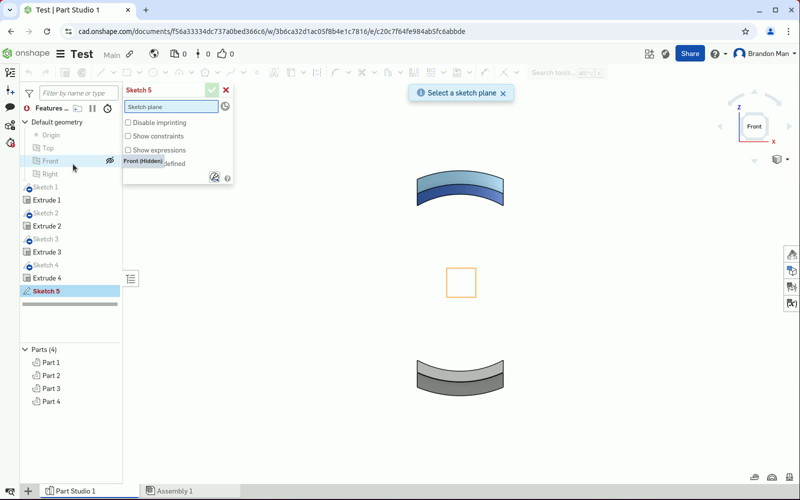
click(73, 163)
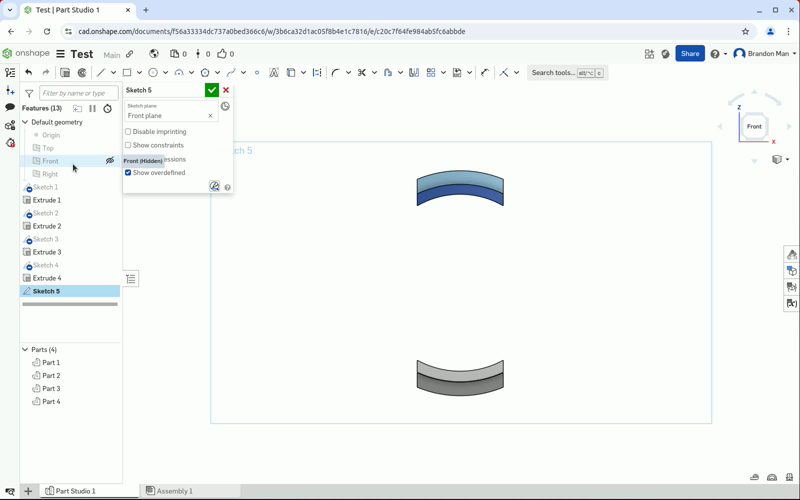
mouse_move(73, 352)
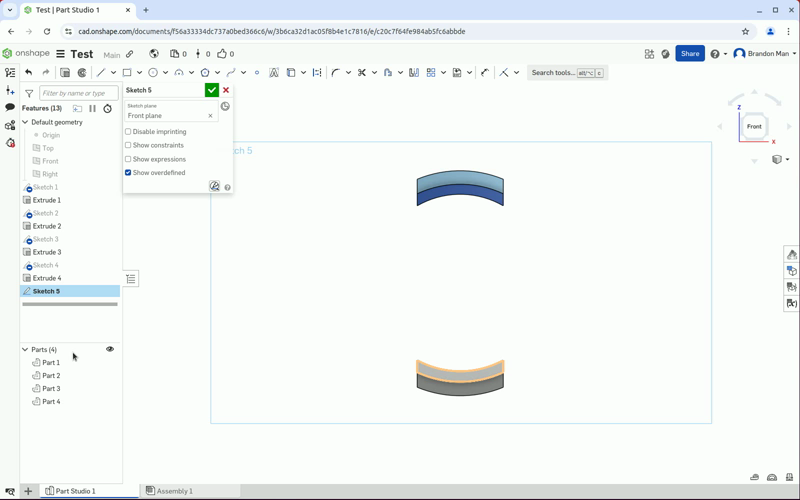
key(y)
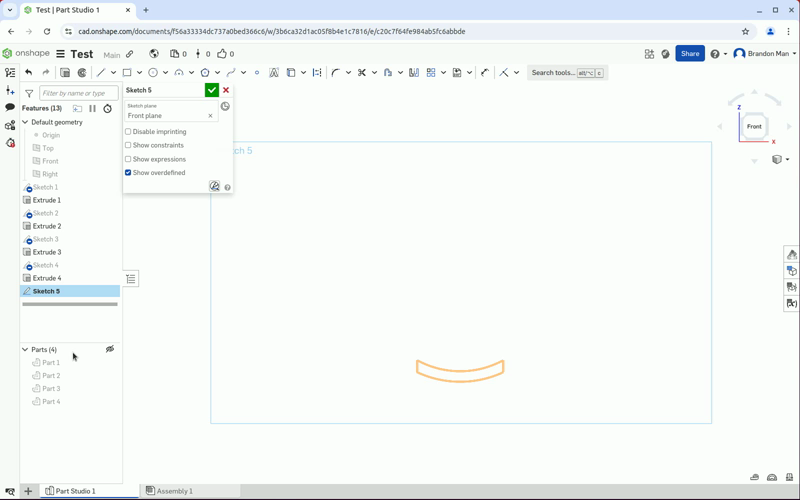
key(a)
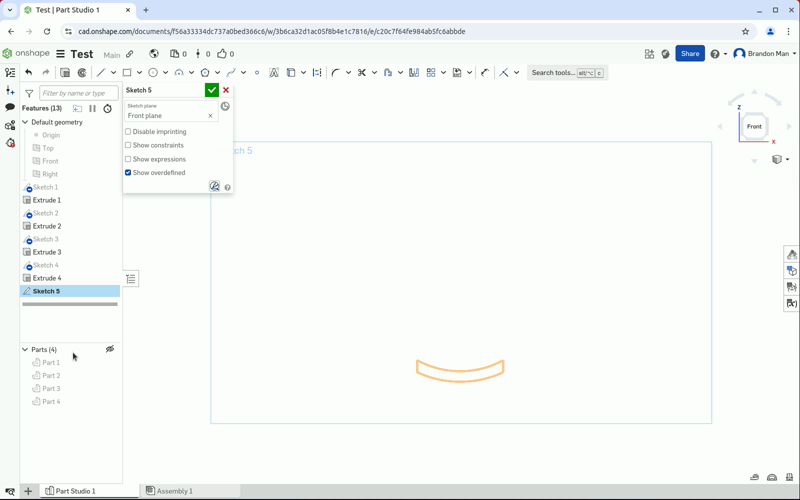
key_down(shift)
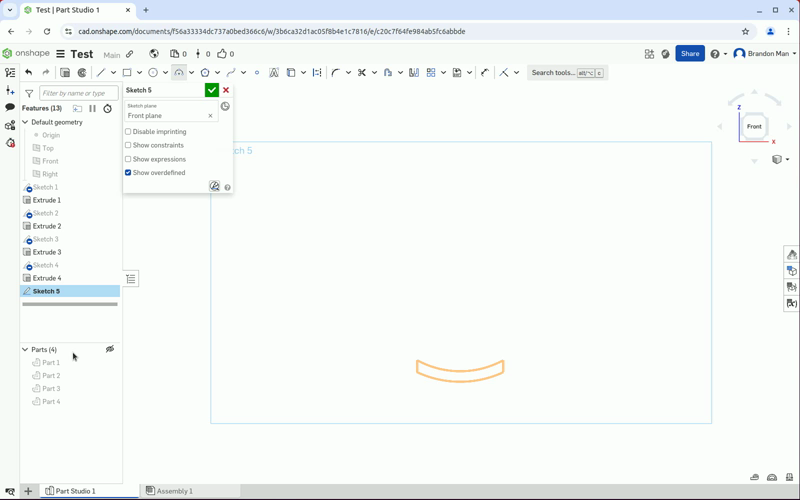
mouse_move(417, 360)
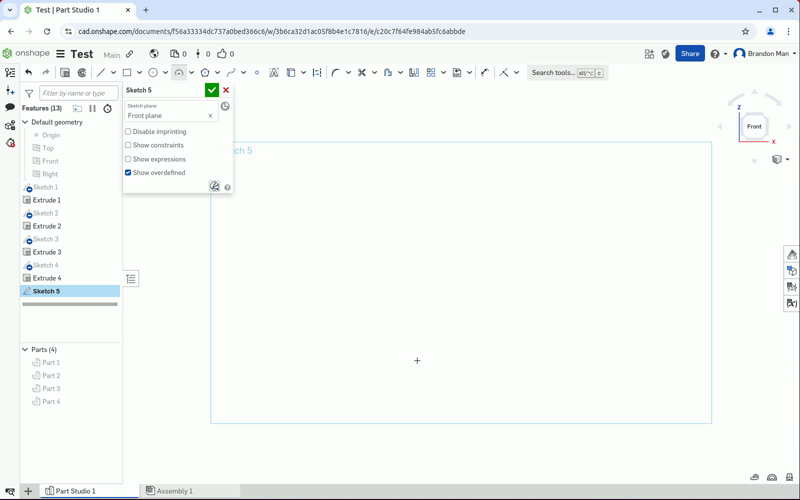
click(417, 360)
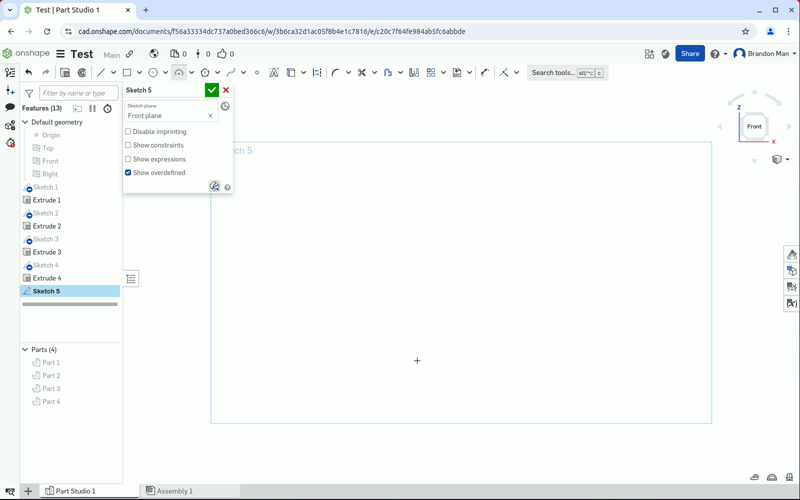
key_up(shift)
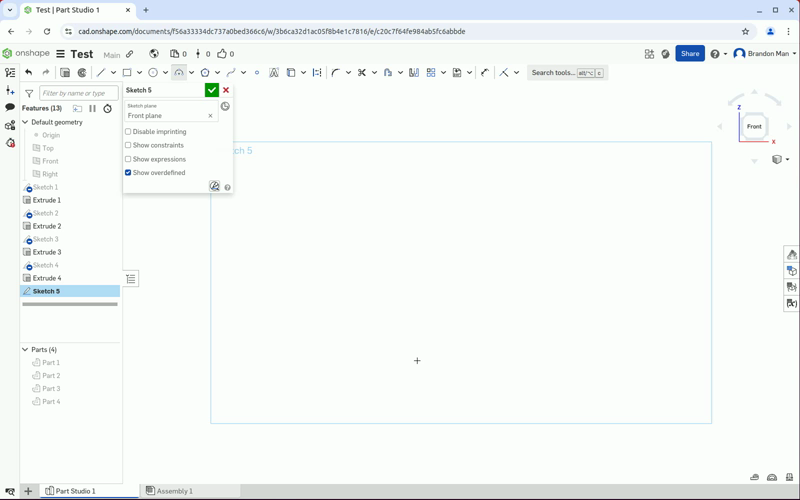
key_down(shift)
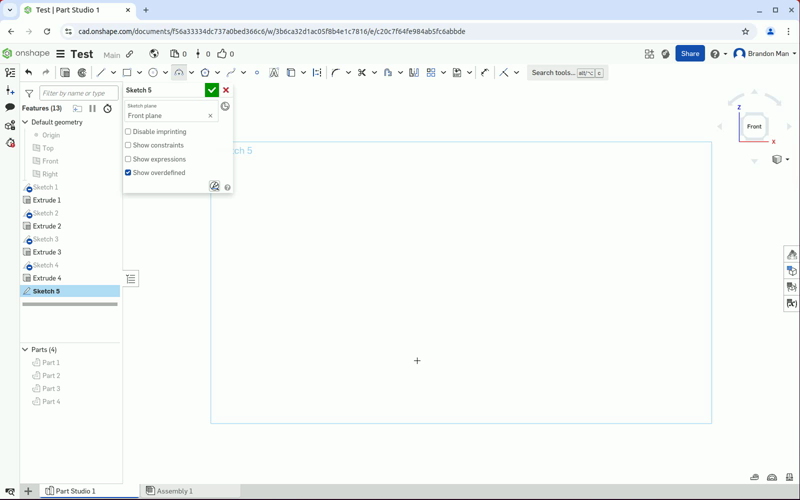
mouse_move(502, 360)
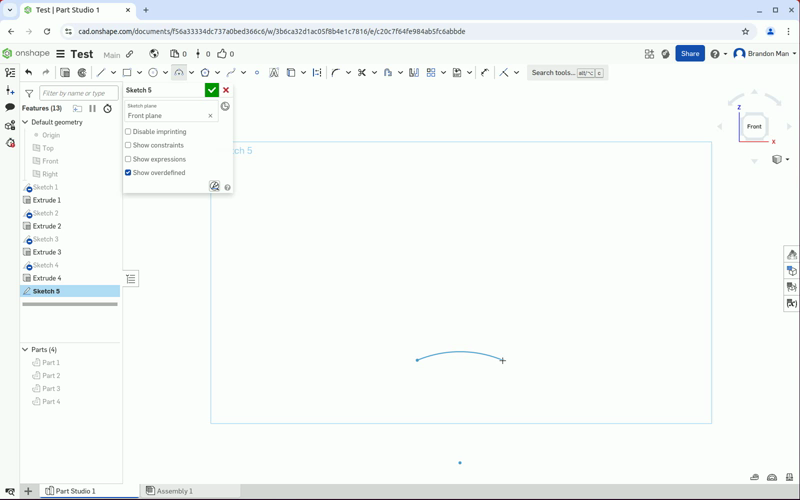
click(502, 360)
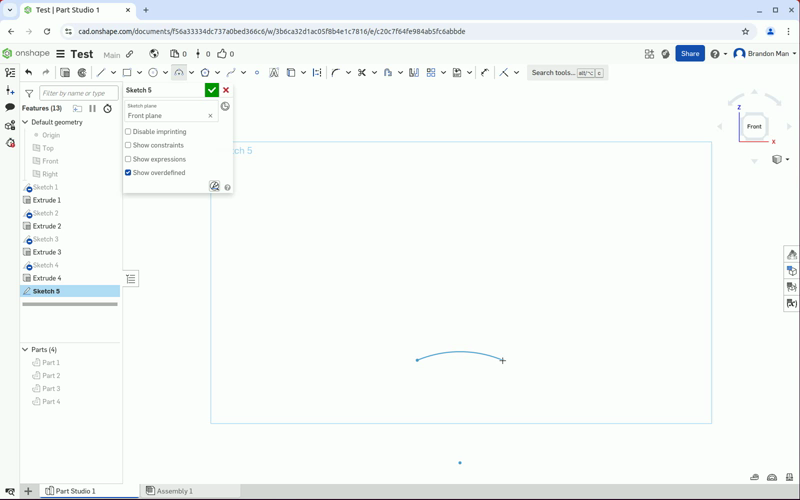
mouse_move(459, 371)
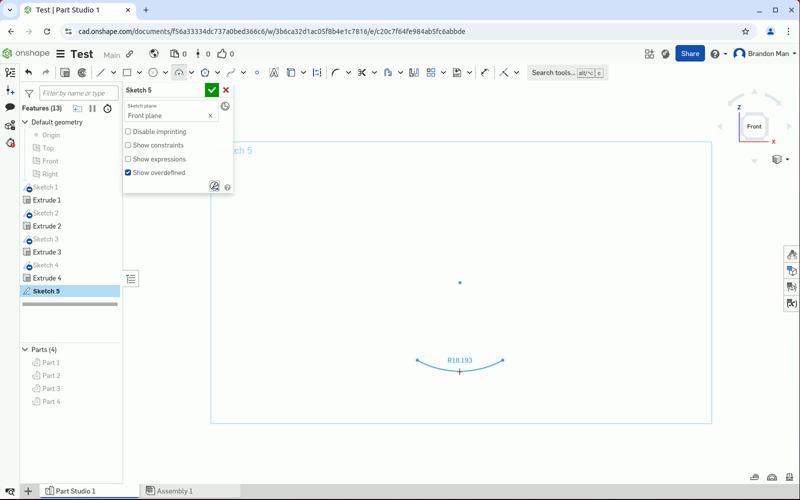
click(459, 371)
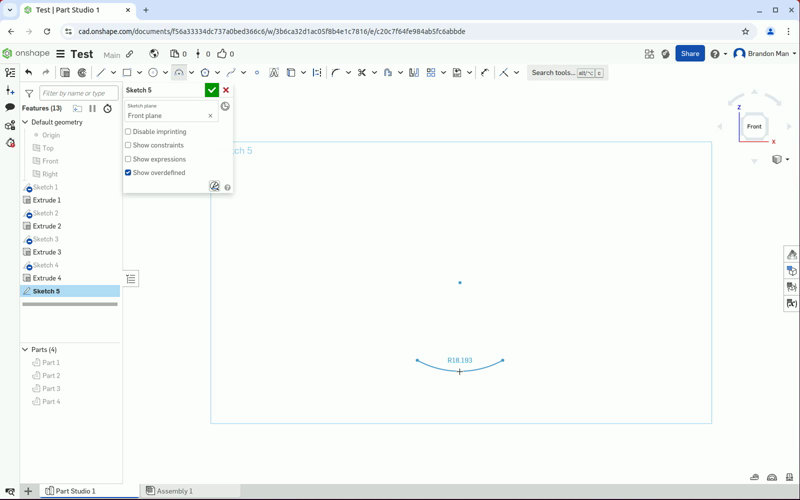
key_up(shift)
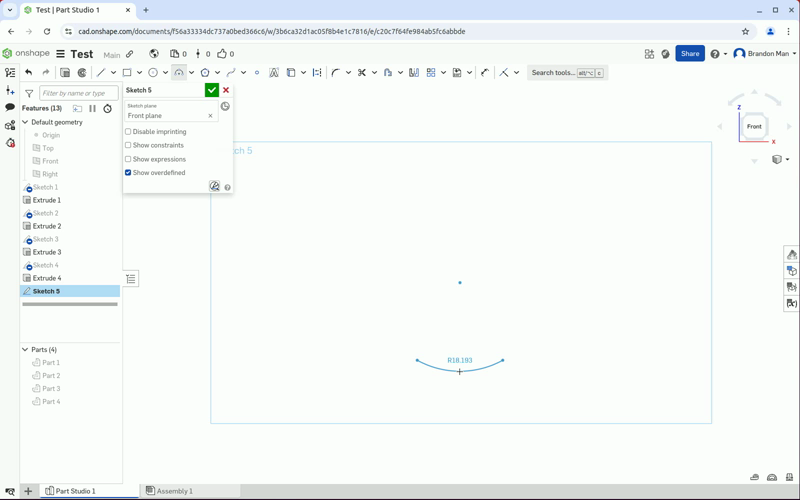
key(esc)
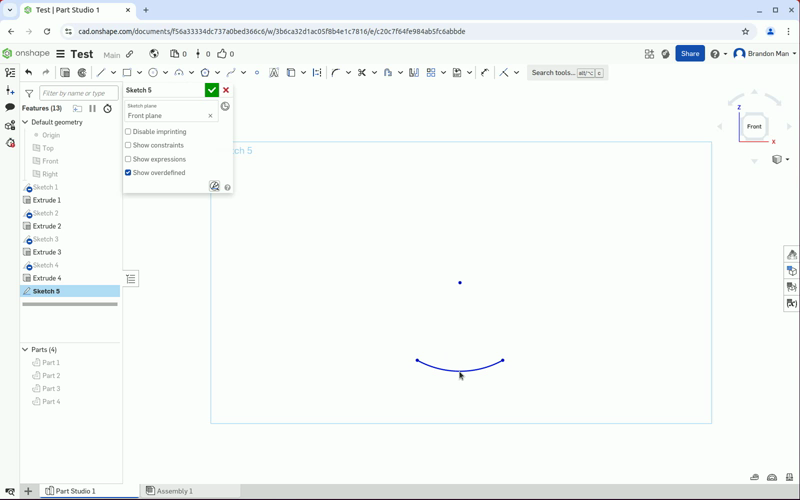
key(l)
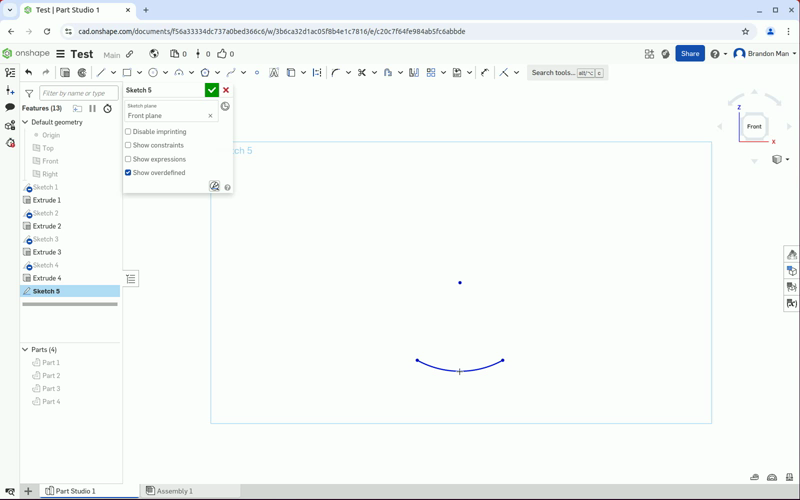
mouse_move(502, 360)
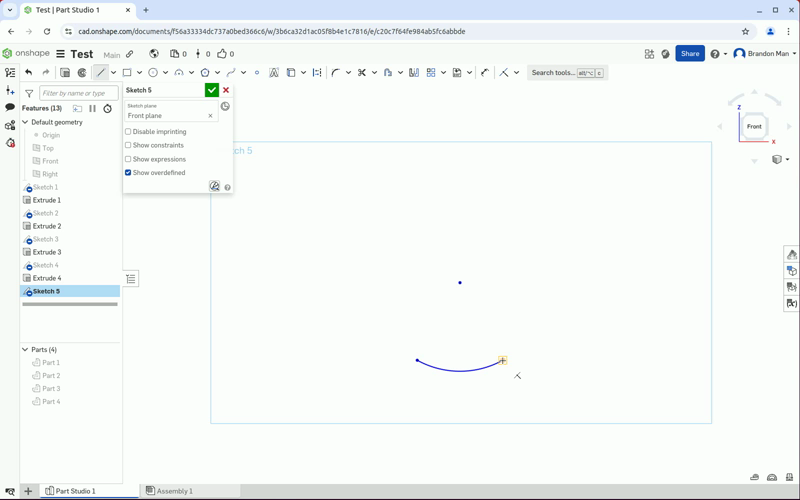
click(502, 360)
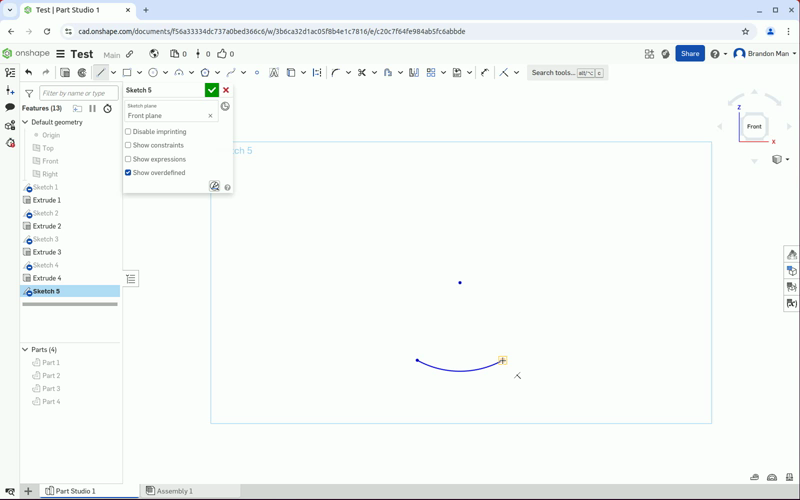
key_down(shift)
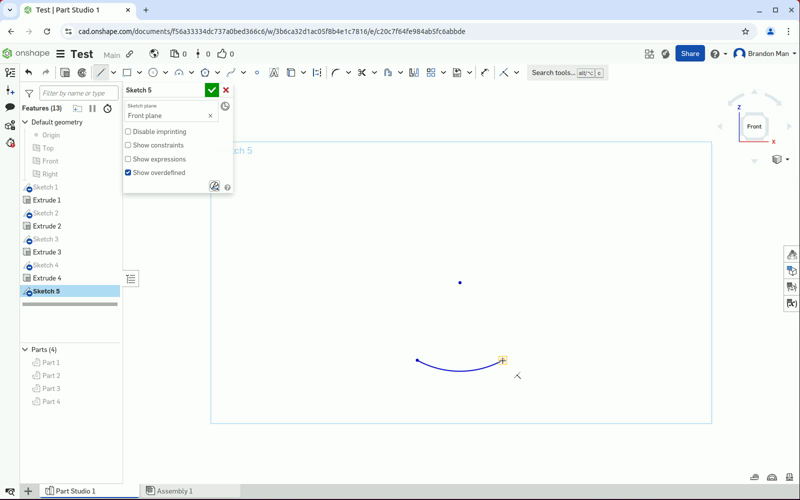
mouse_move(502, 206)
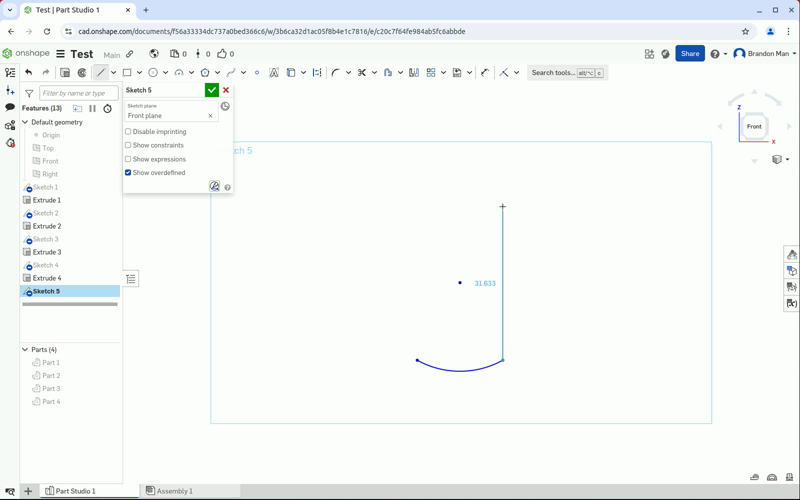
click(502, 206)
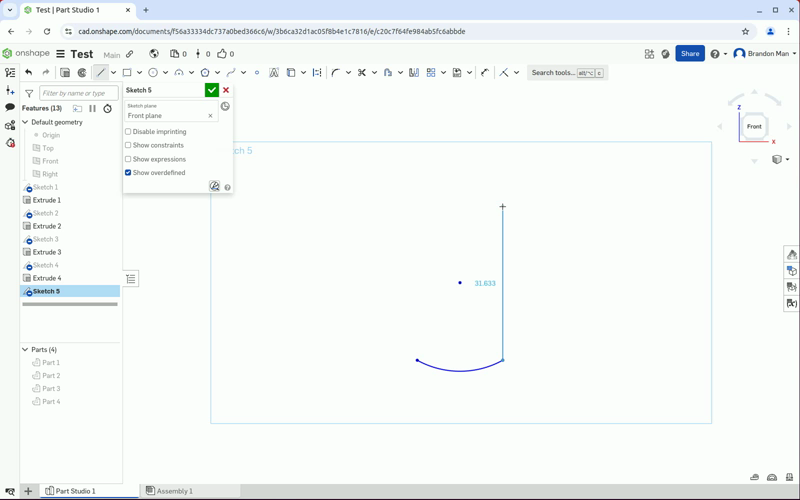
key_up(shift)
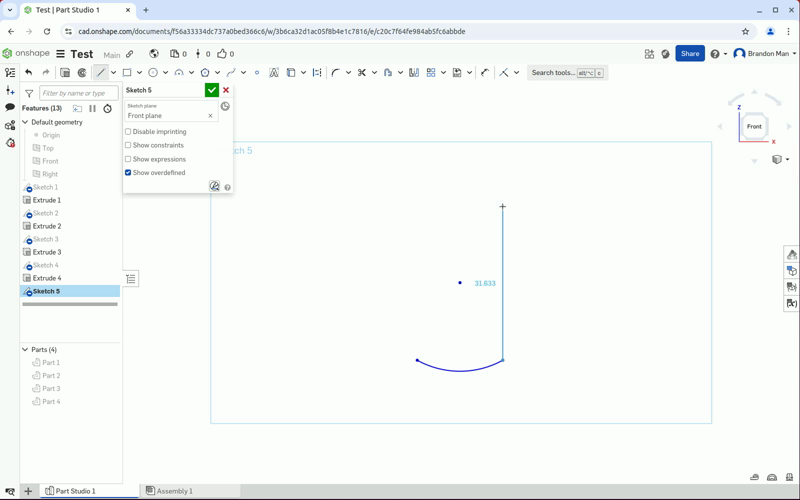
key(esc)
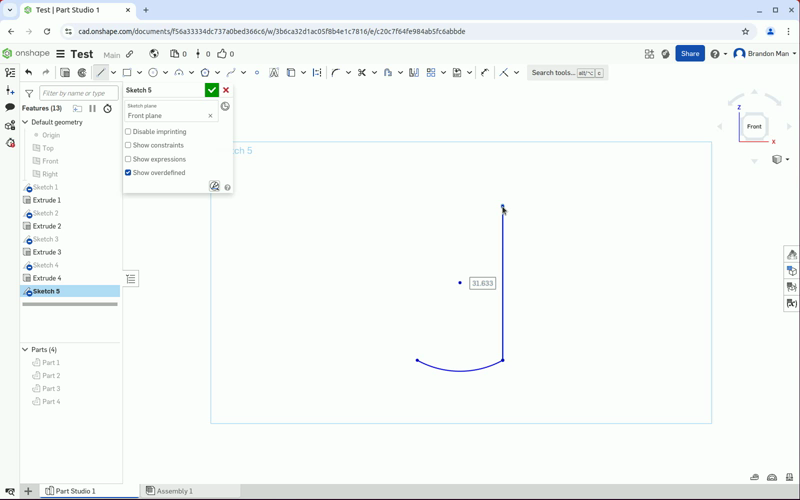
key(a)
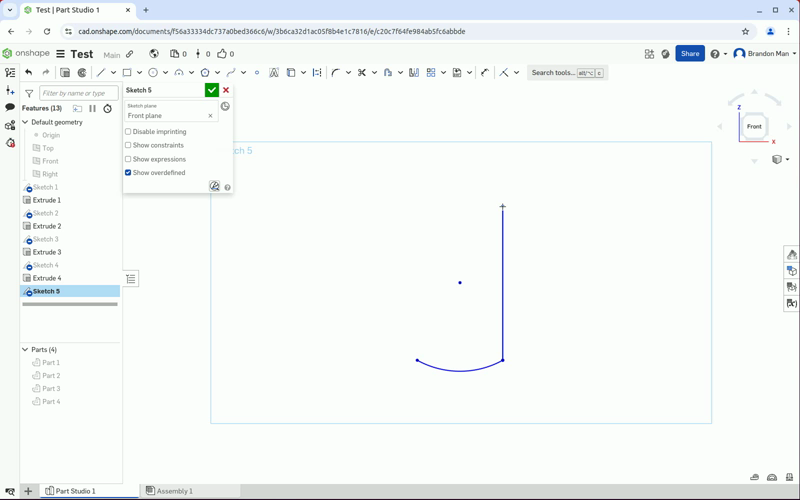
mouse_move(502, 206)
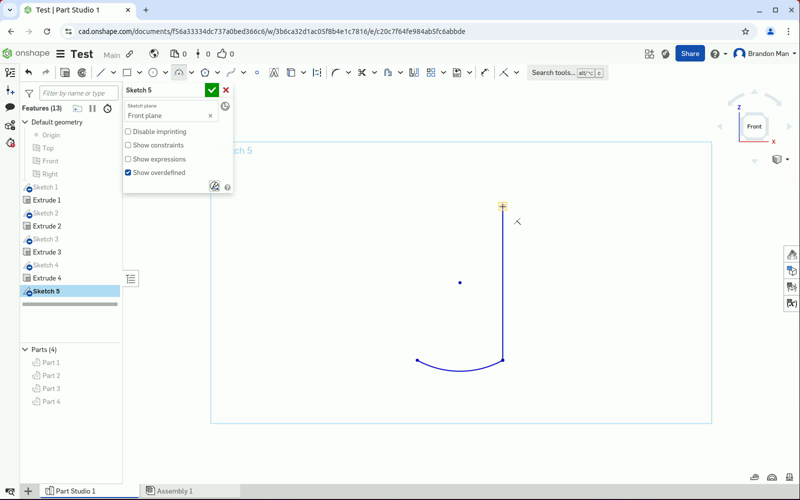
click(502, 206)
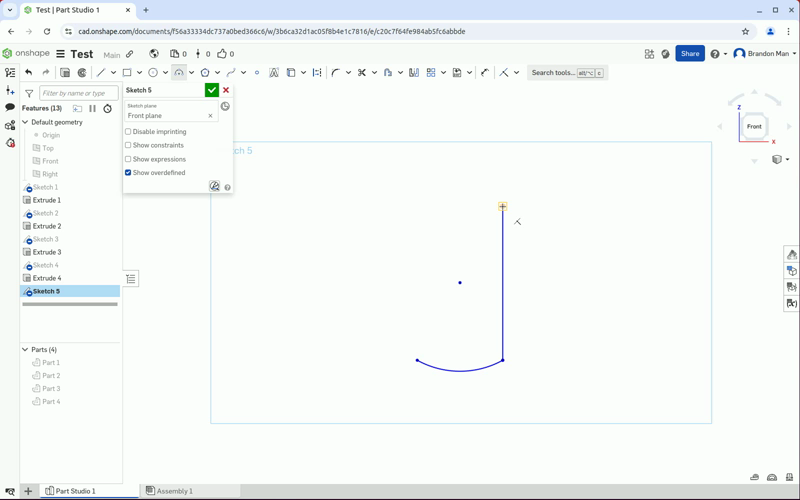
key_down(shift)
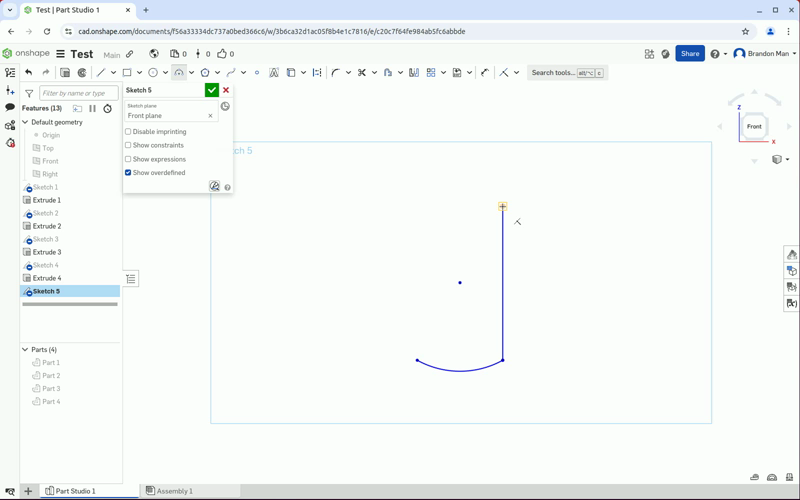
mouse_move(417, 206)
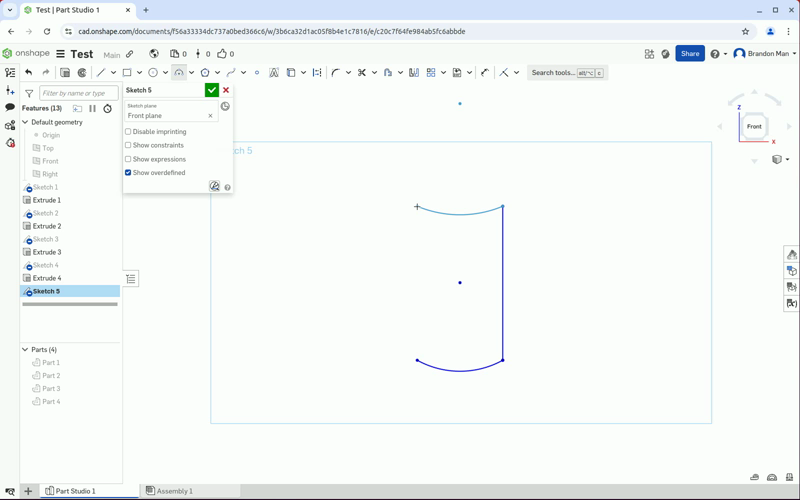
click(417, 206)
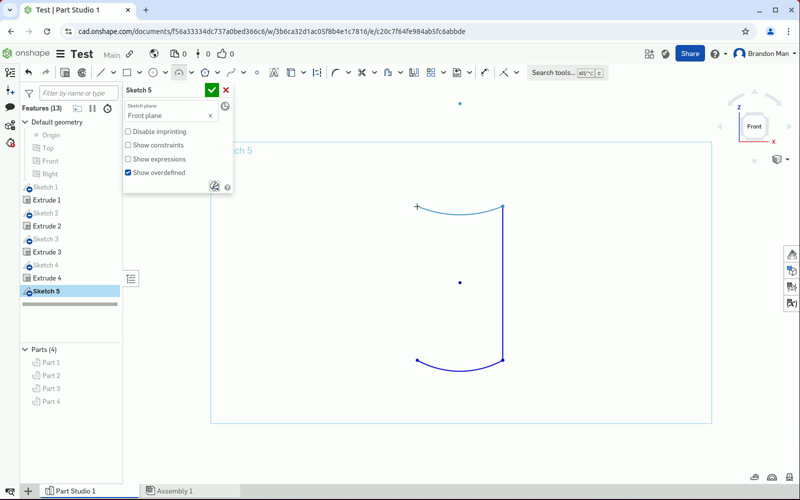
mouse_move(459, 195)
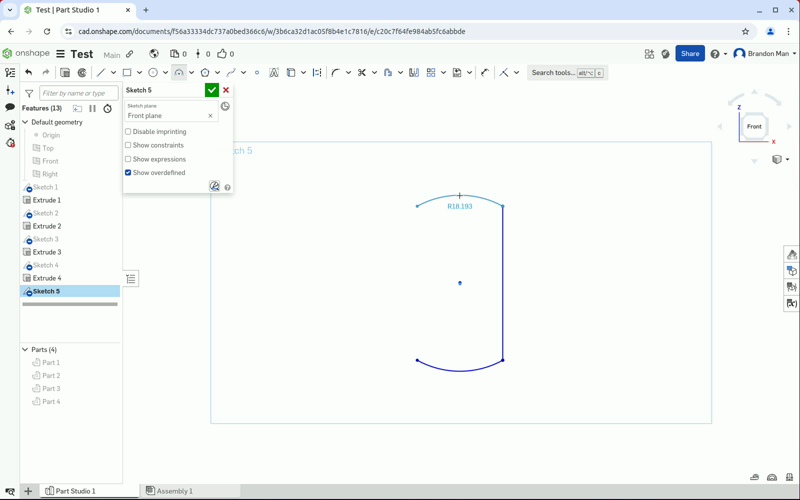
click(459, 195)
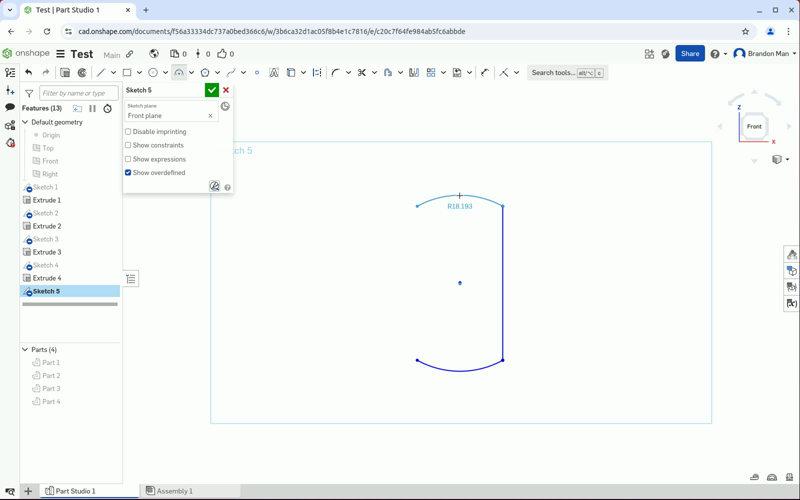
key_up(shift)
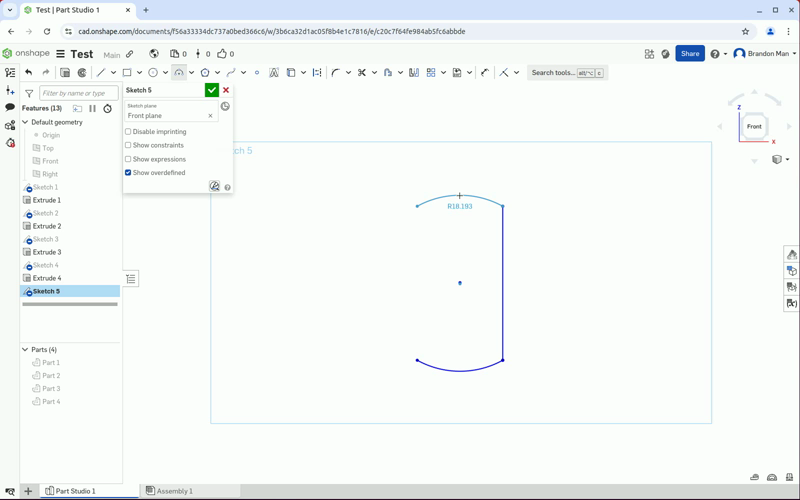
key(esc)
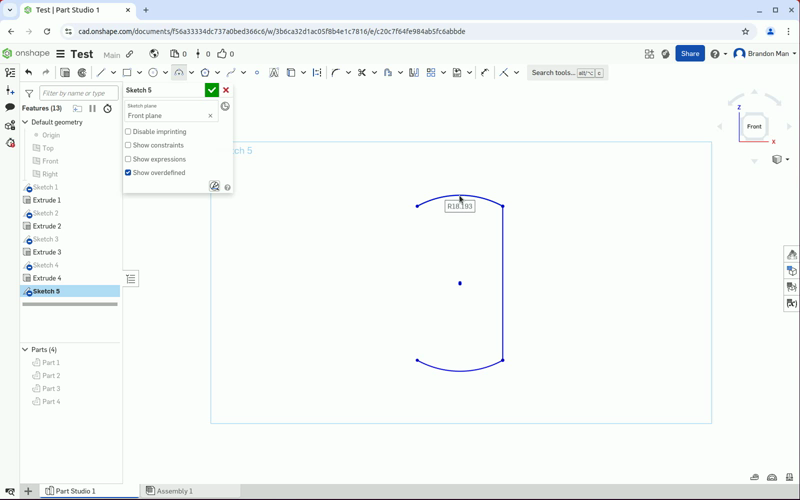
key(l)
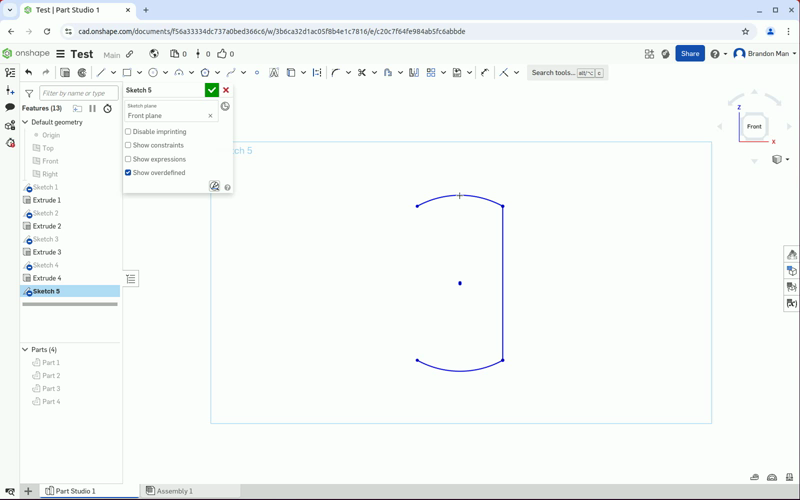
mouse_move(417, 206)
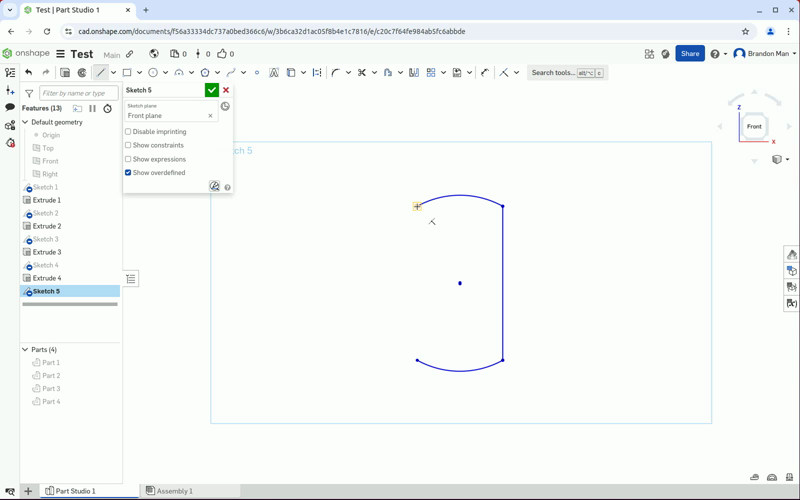
click(417, 206)
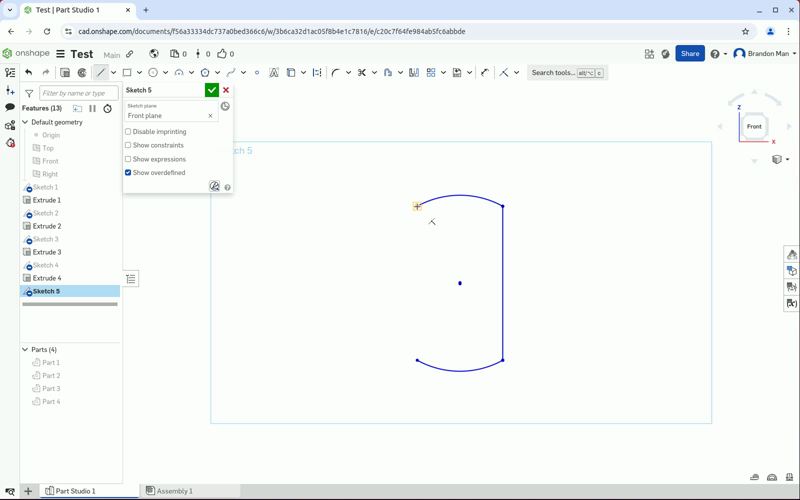
key_down(shift)
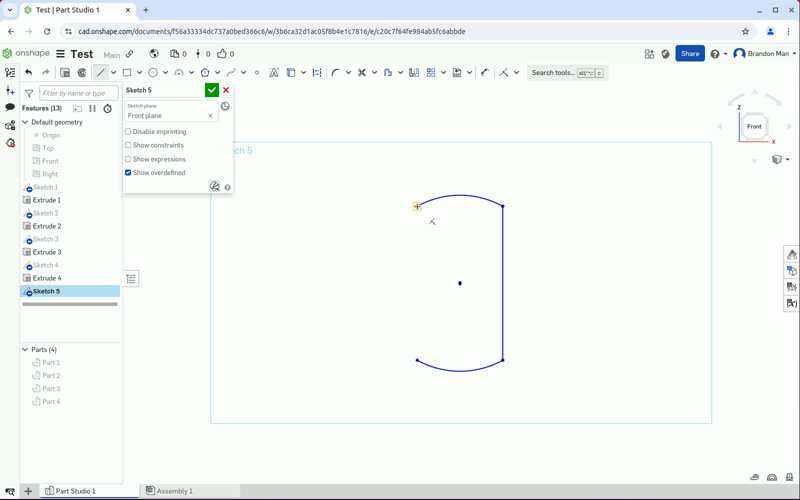
mouse_move(417, 360)
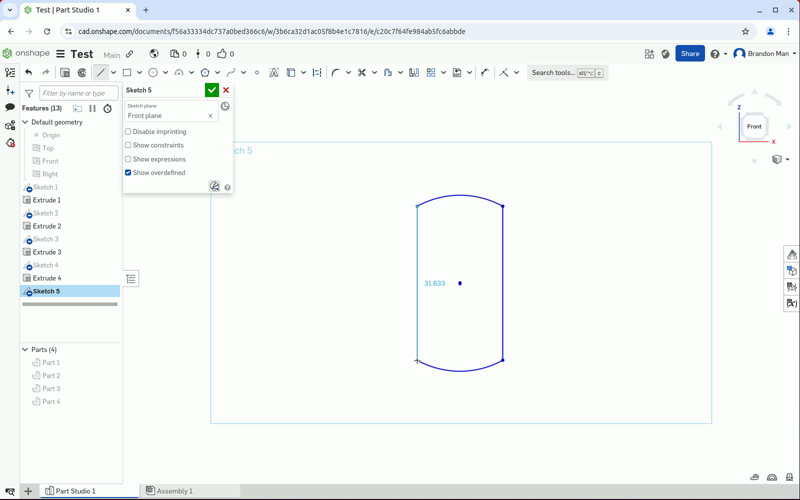
key_up(shift)
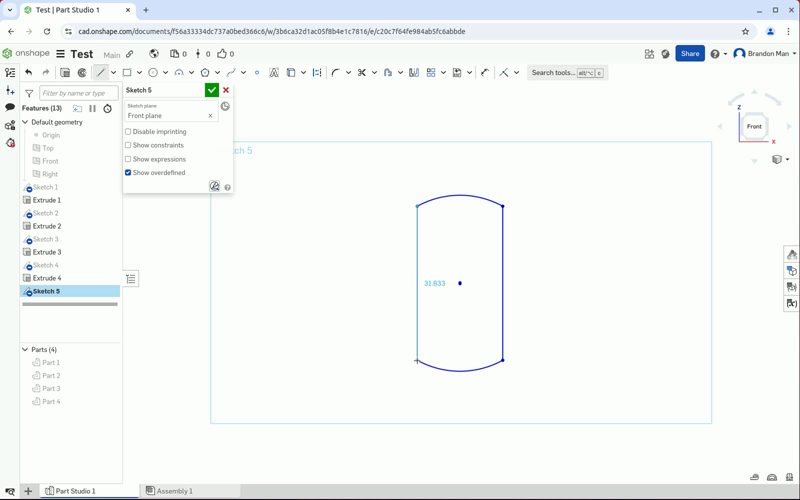
click(417, 360)
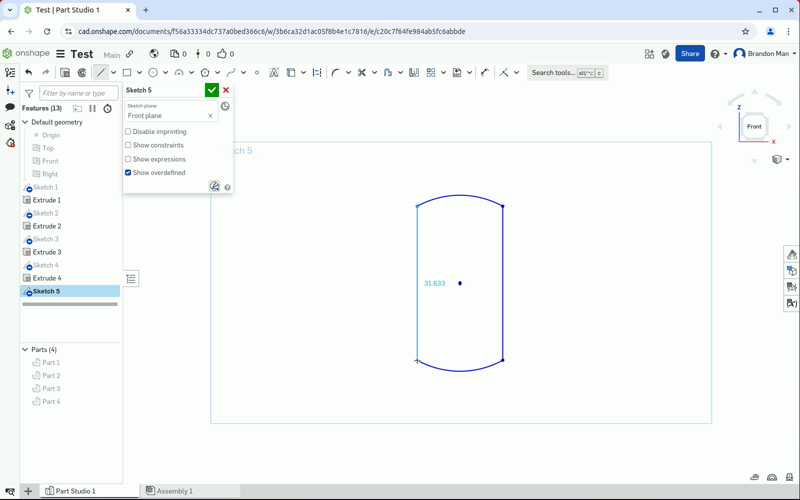
key(esc)
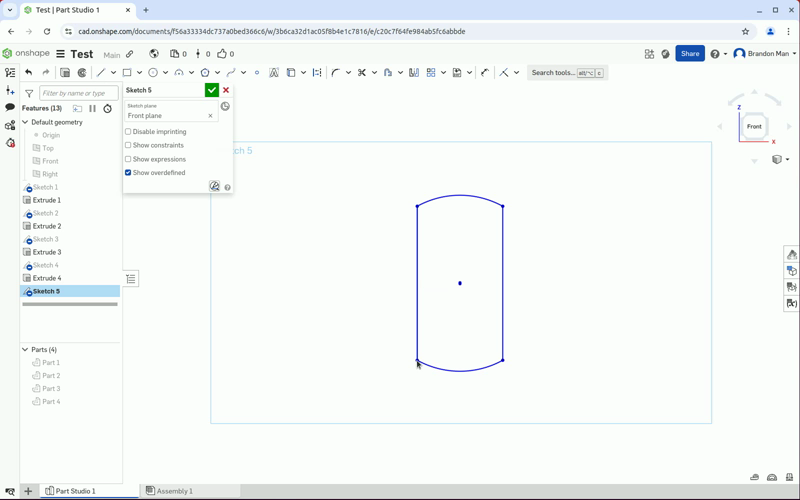
key(c)
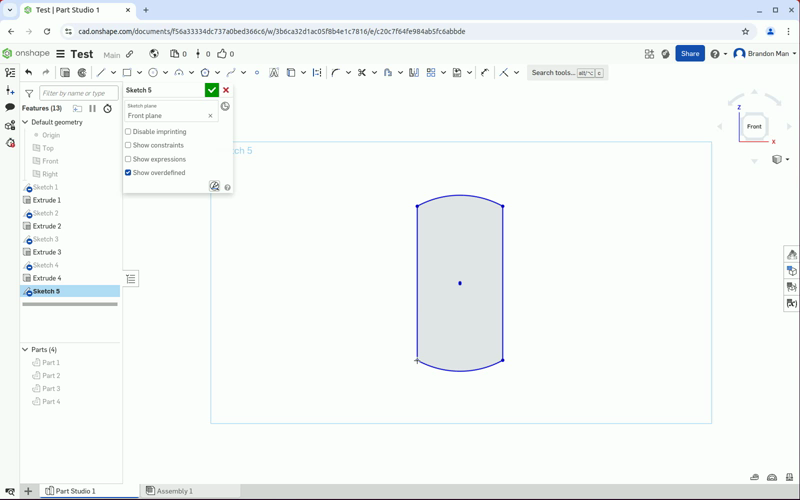
key_down(shift)
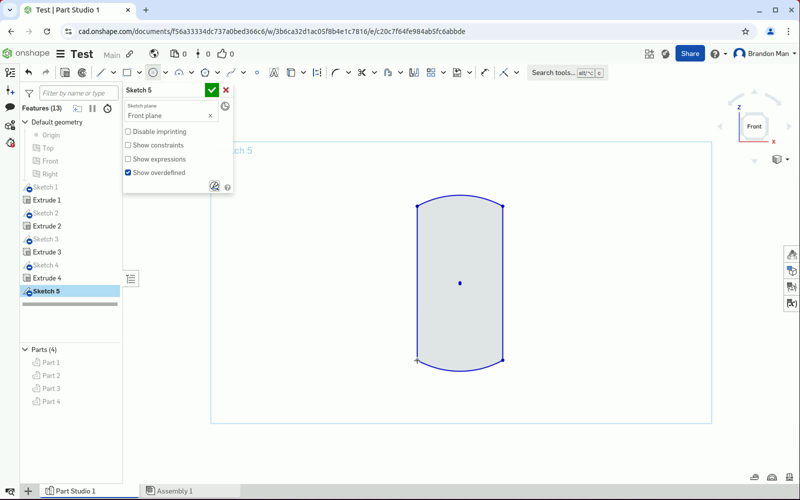
mouse_move(460, 284)
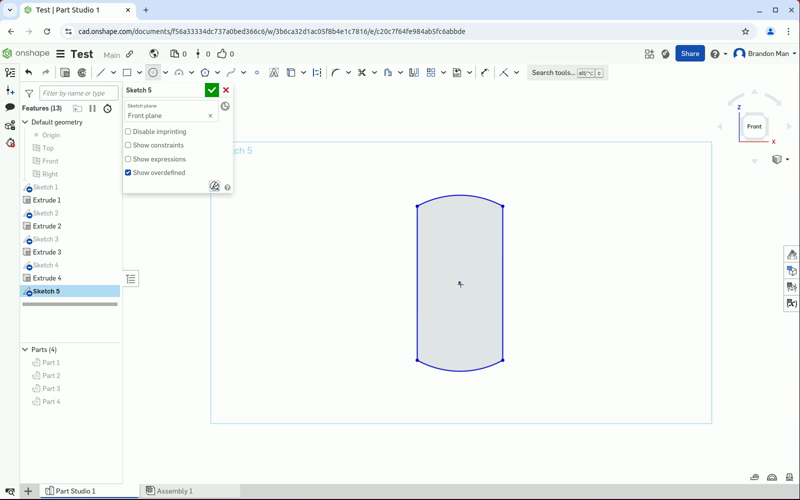
scroll(6)
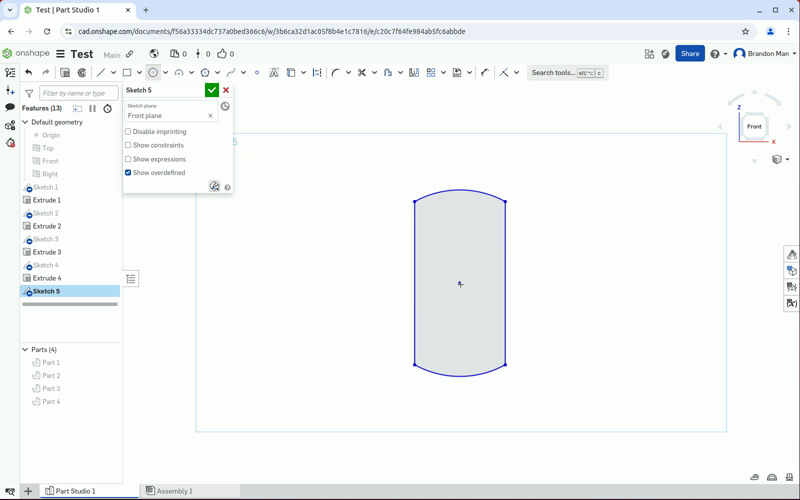
scroll(6)
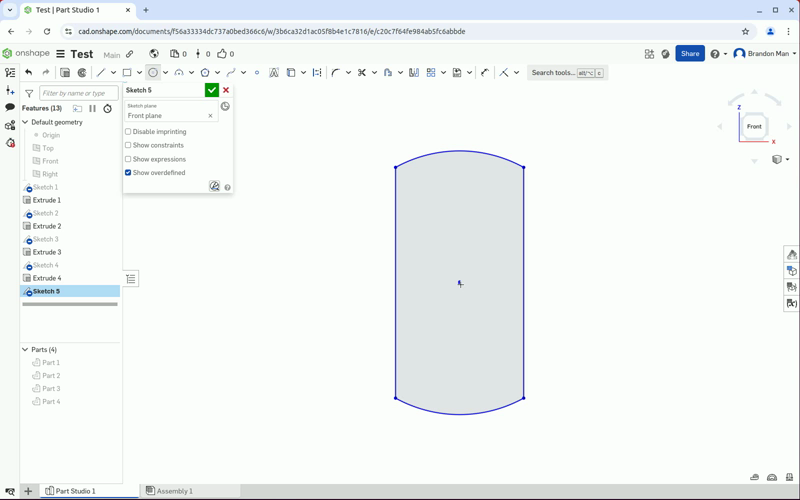
scroll(6)
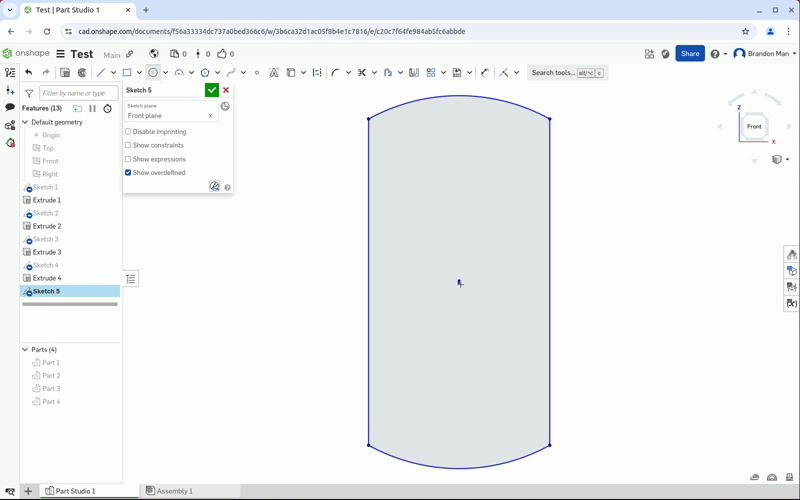
scroll(6)
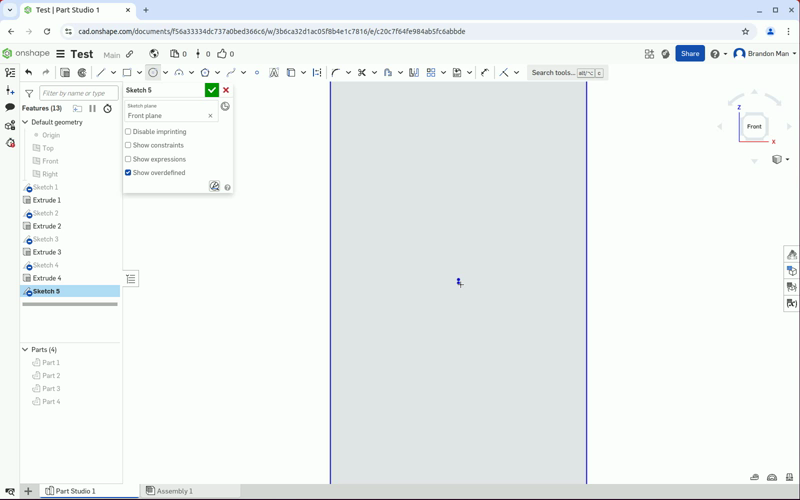
scroll(6)
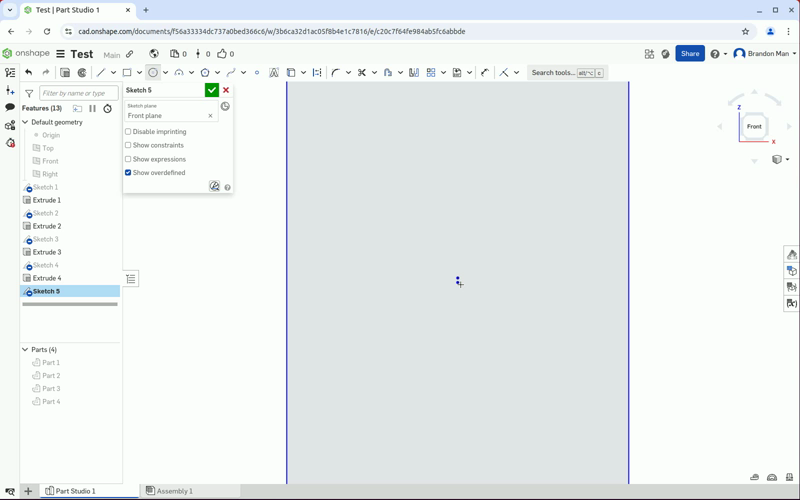
scroll(6)
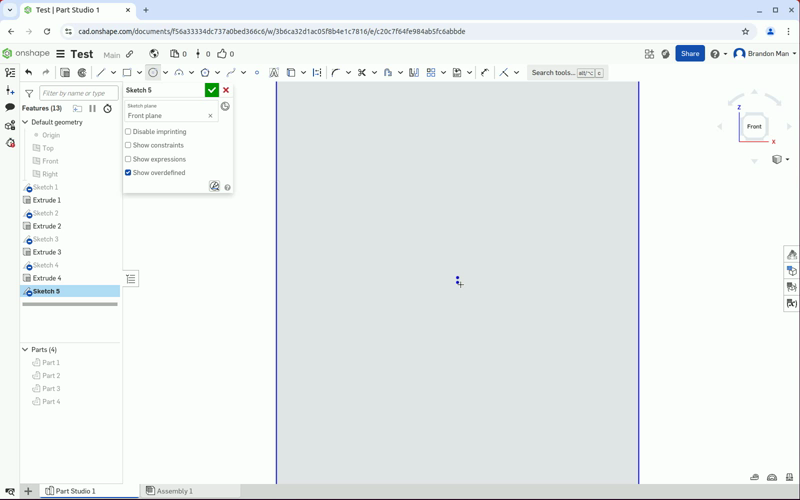
scroll(6)
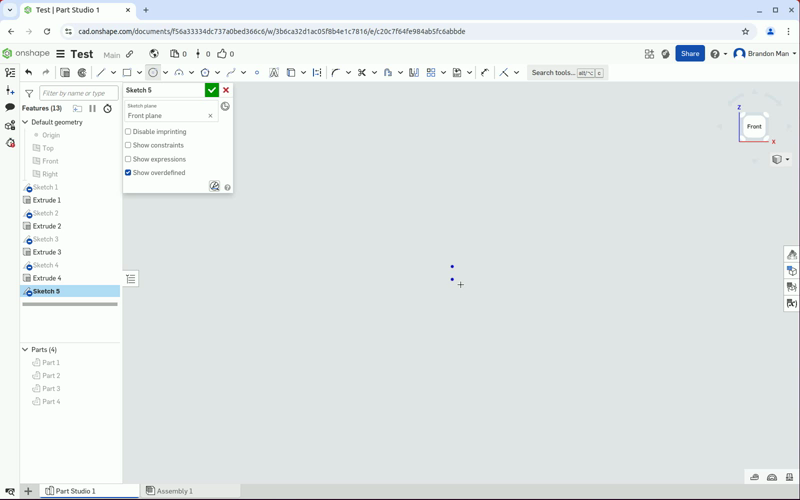
click(460, 284)
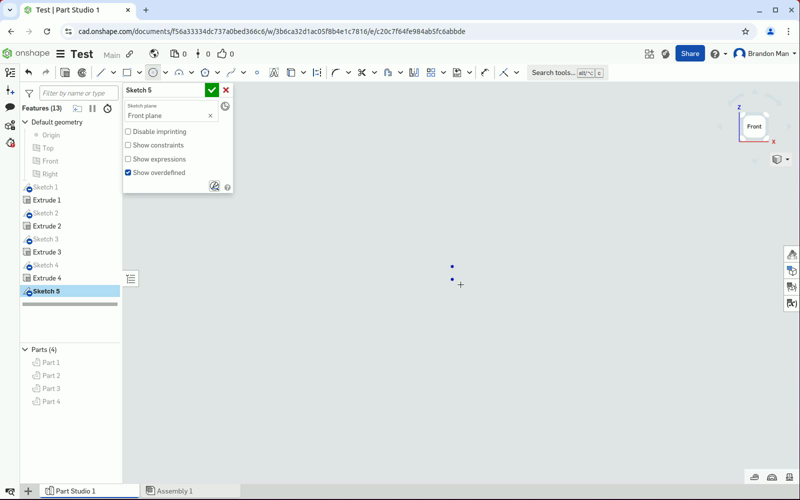
scroll(-6)
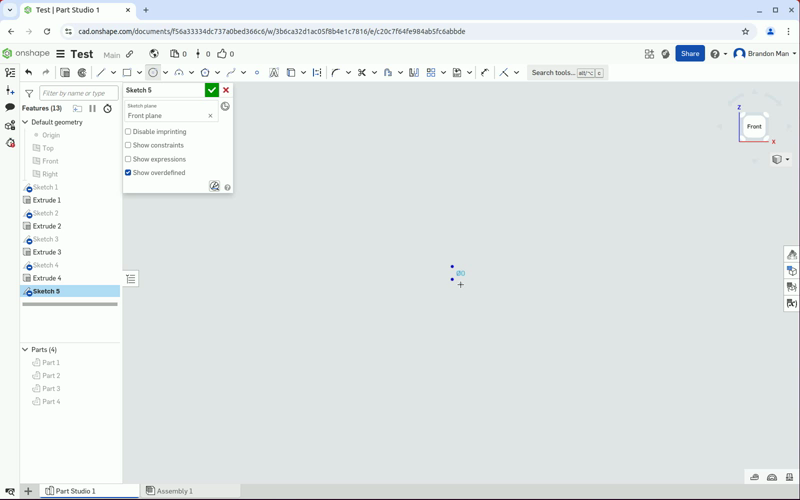
scroll(-6)
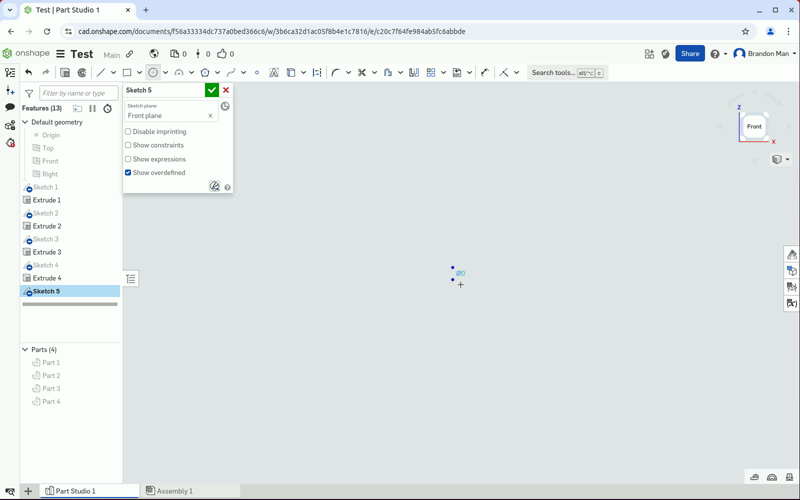
scroll(-6)
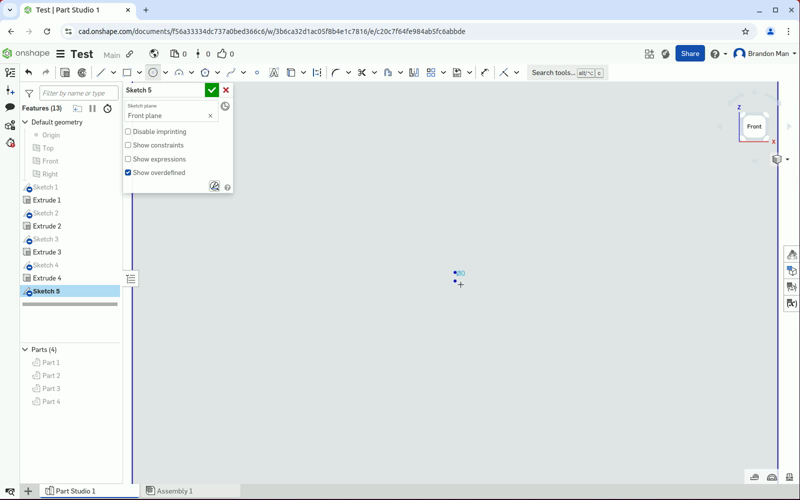
scroll(-6)
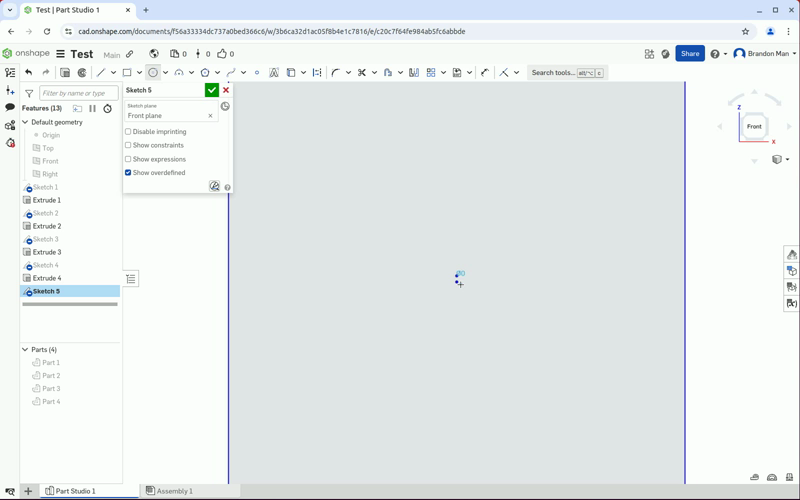
scroll(-6)
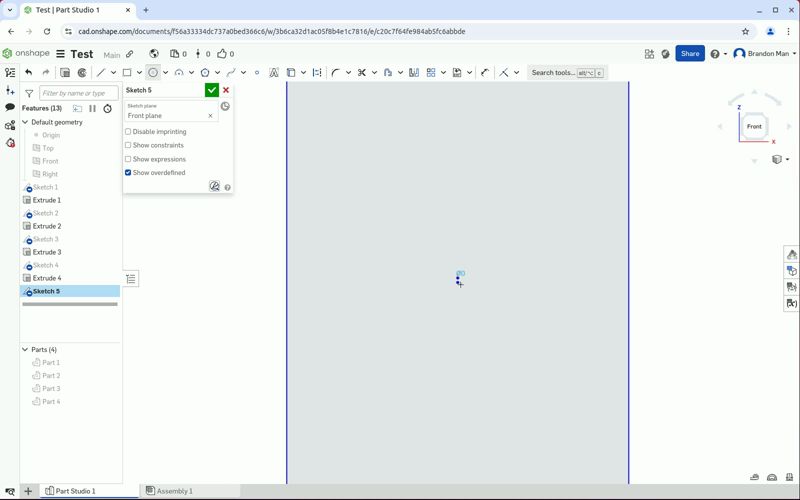
scroll(-6)
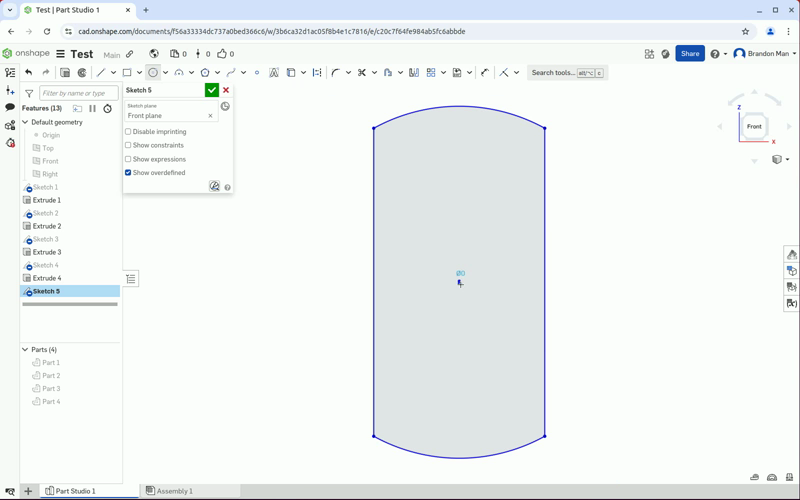
scroll(-6)
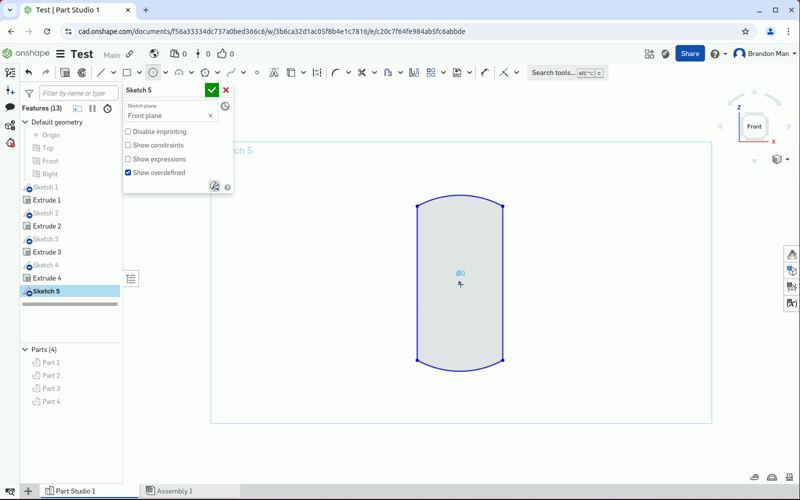
key_up(shift)
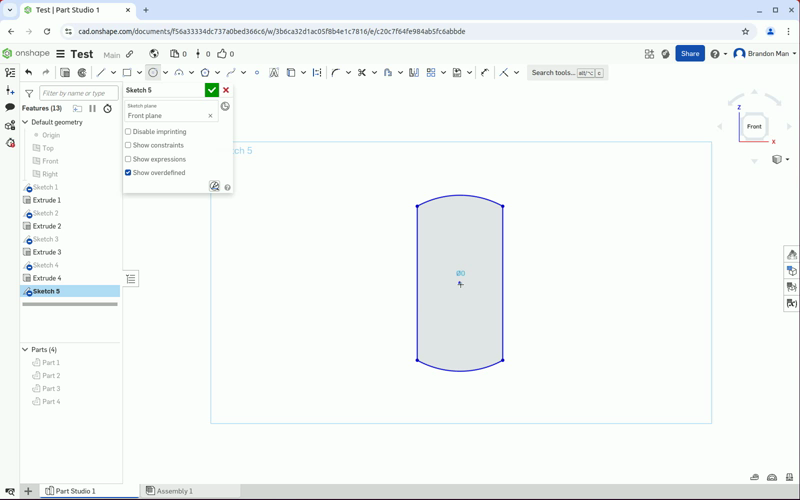
mouse_move(471, 284)
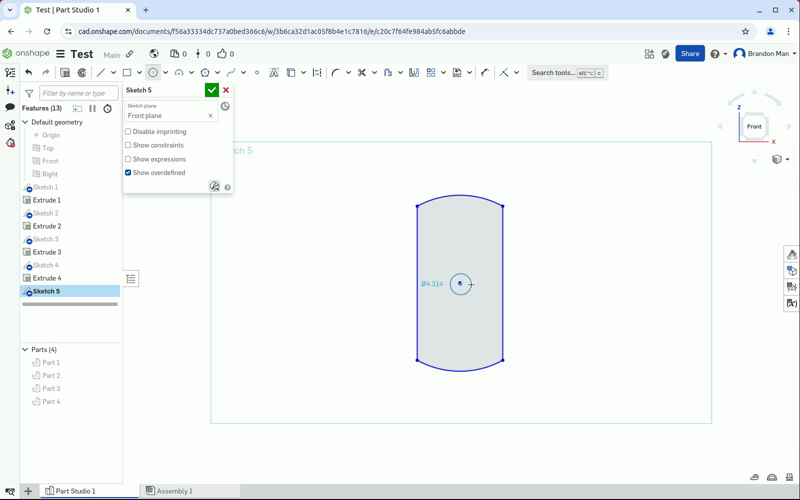
click(471, 284)
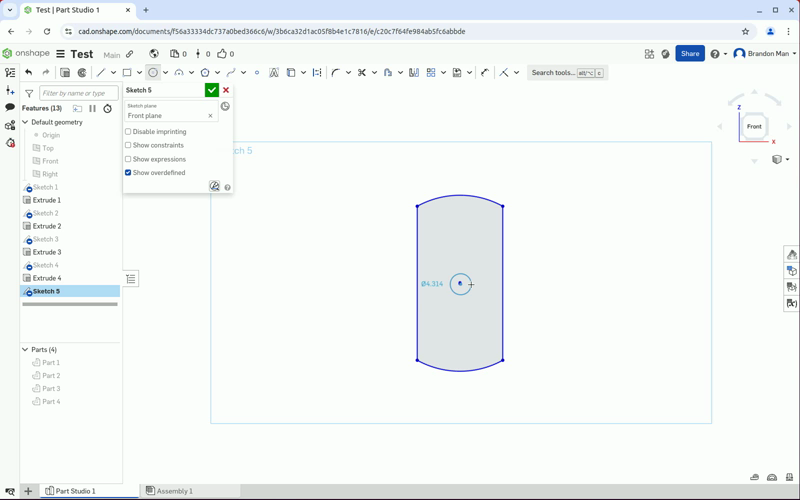
key(esc)
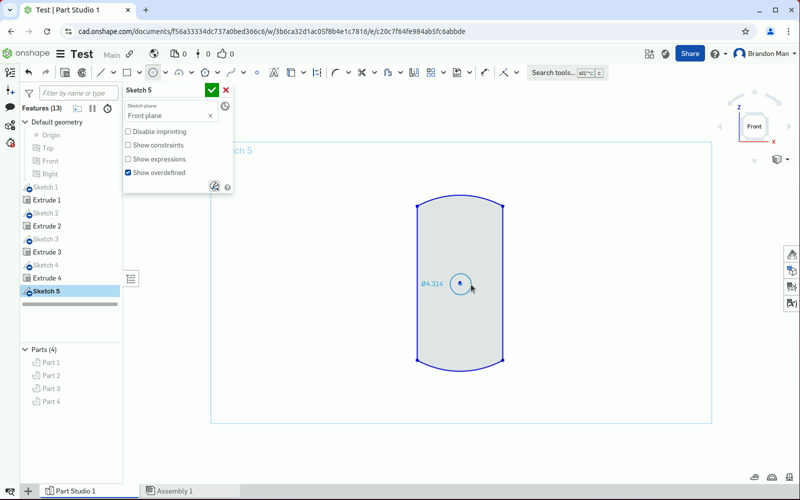
mouse_move(444, 311)
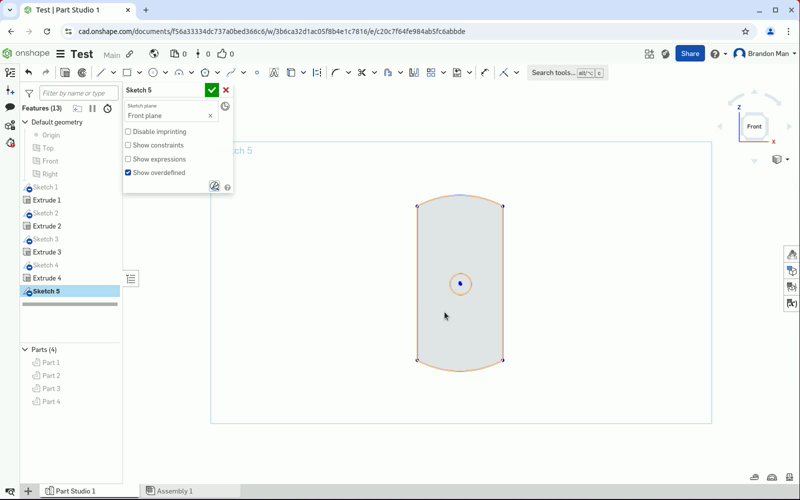
click(444, 311)
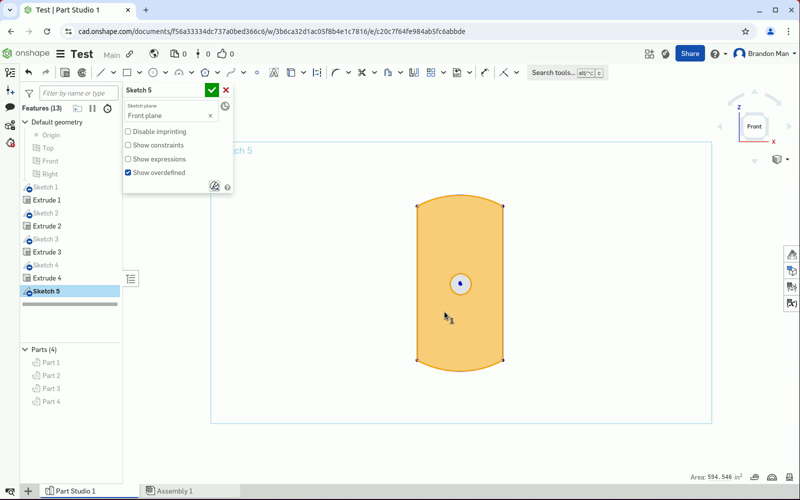
mouse_move(73, 352)
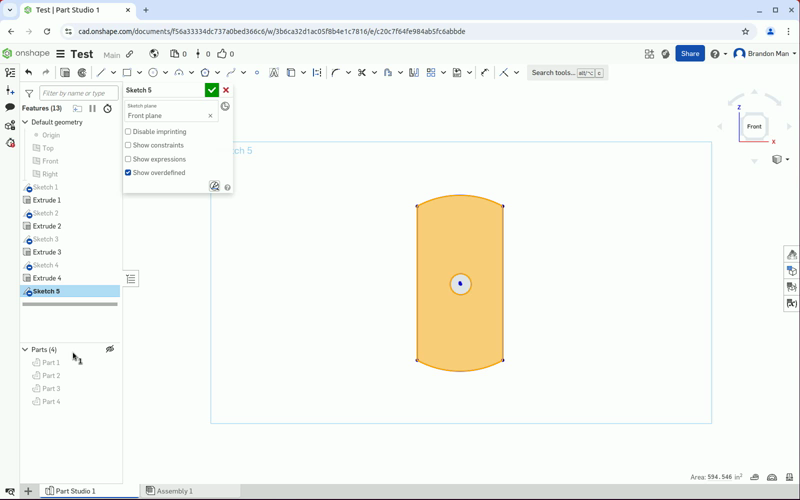
key(shift+y)
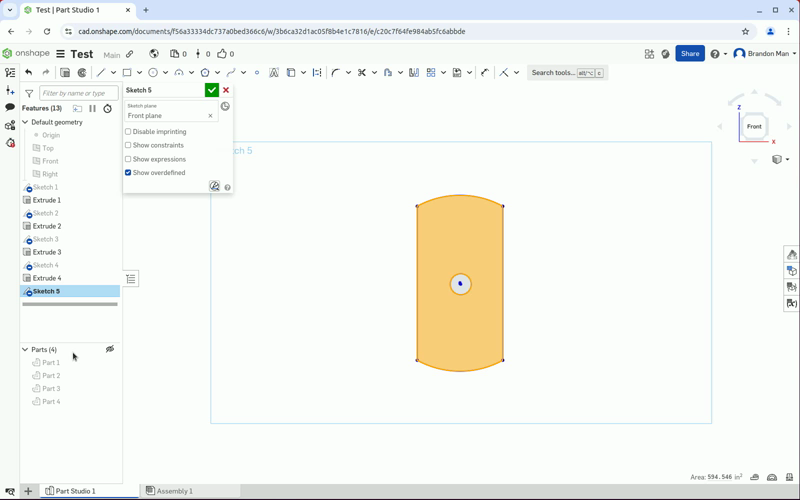
key(shift+e)
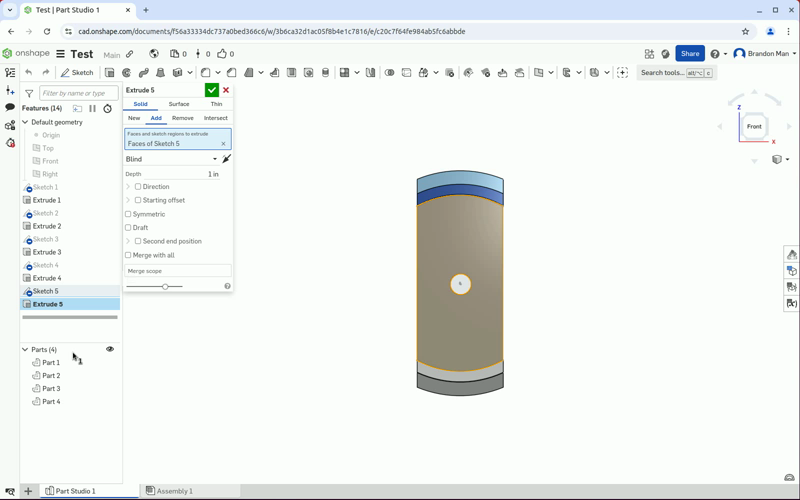
mouse_move(143, 106)
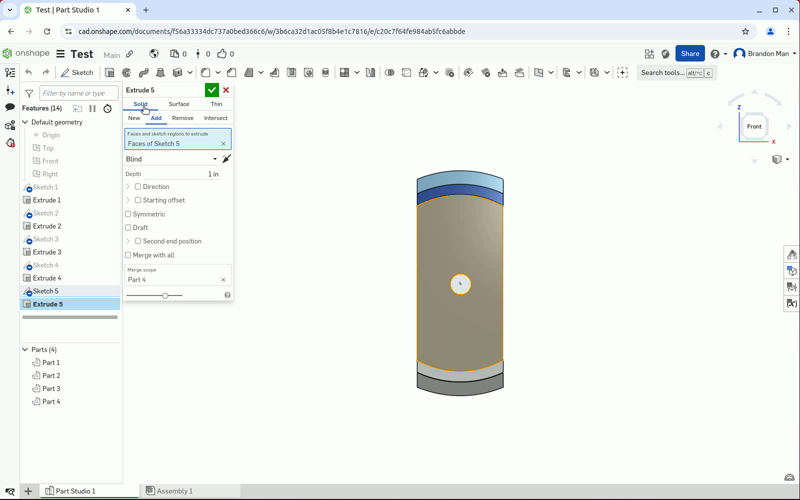
click(143, 106)
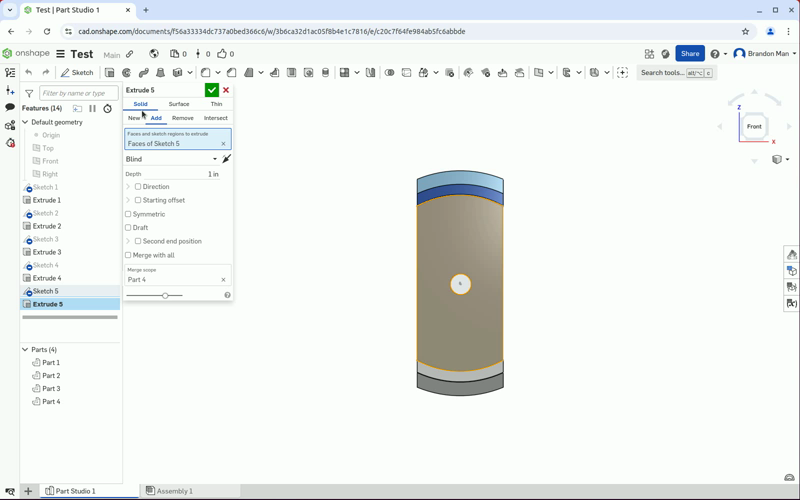
mouse_move(137, 120)
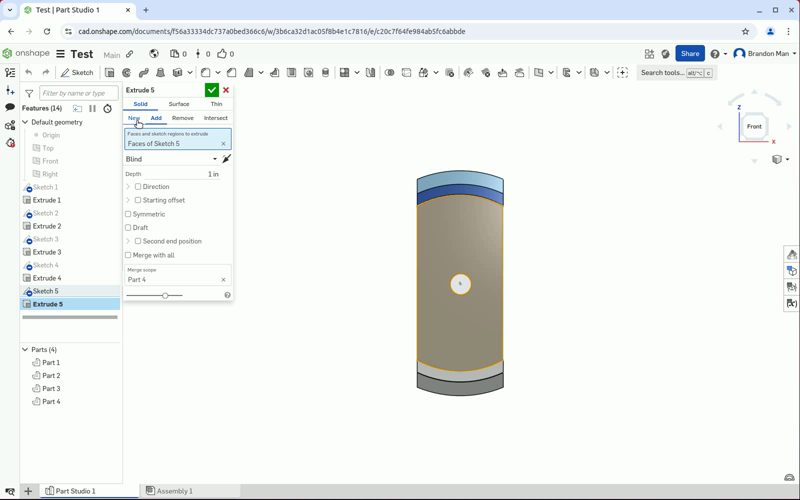
click(137, 120)
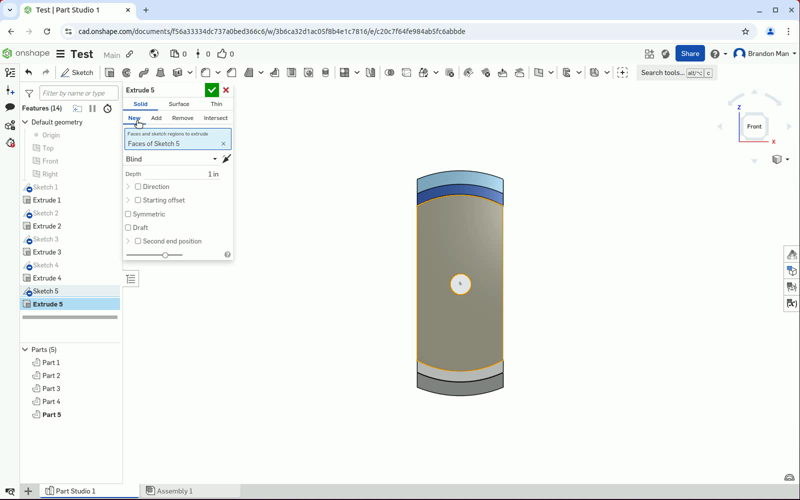
key(tab, 4)
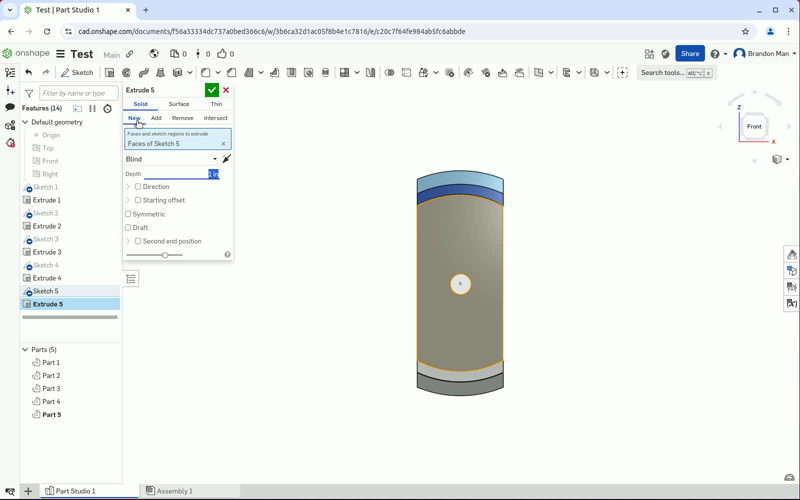
text(4.333)
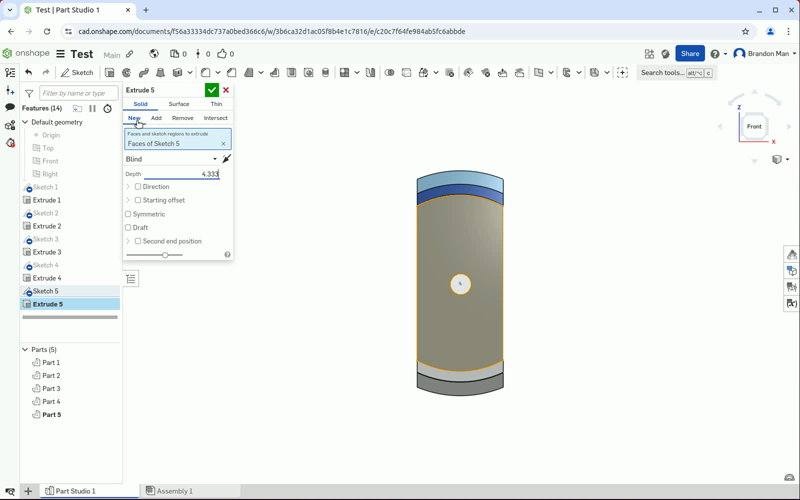
key(enter)
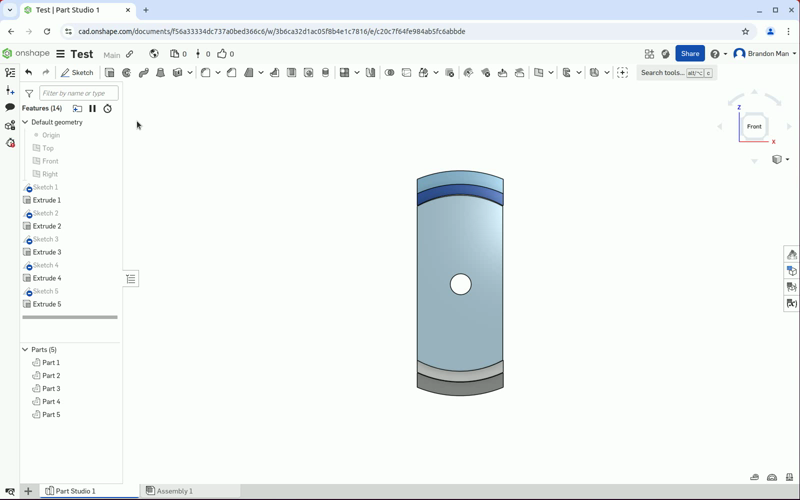
key(shift+h)
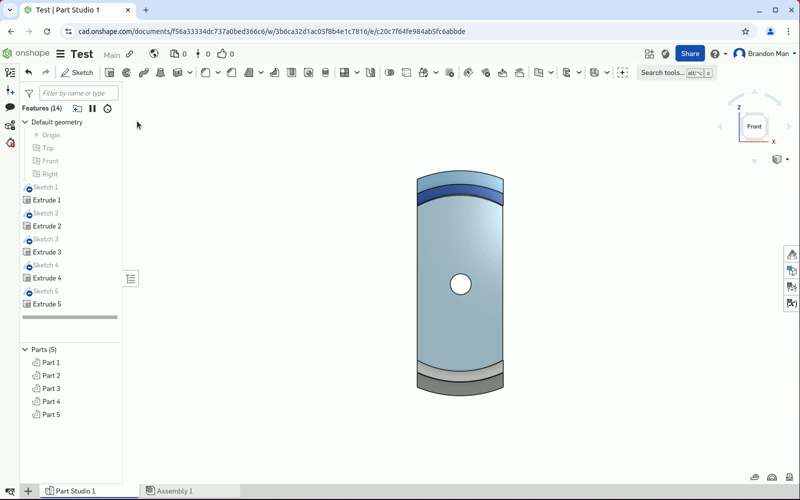
key(shift+h)
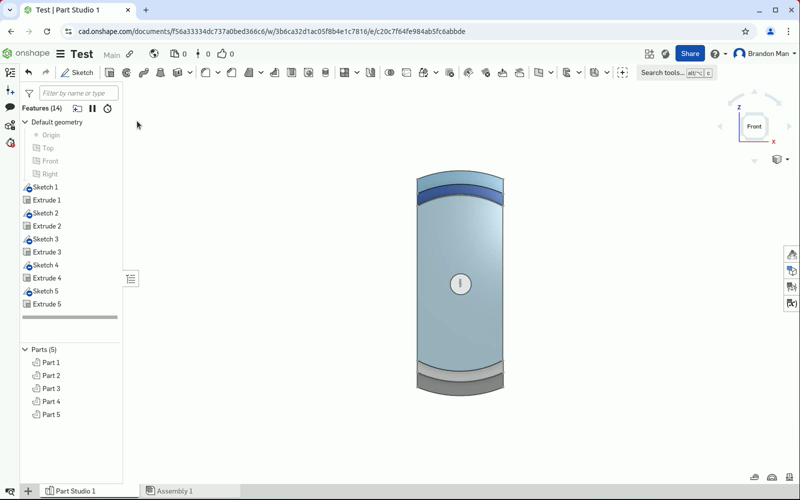
key(shift+7)
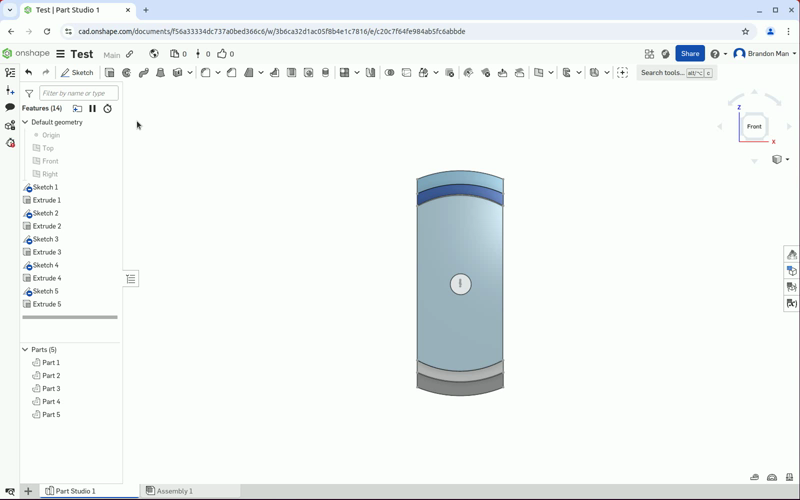
key(left, 2)
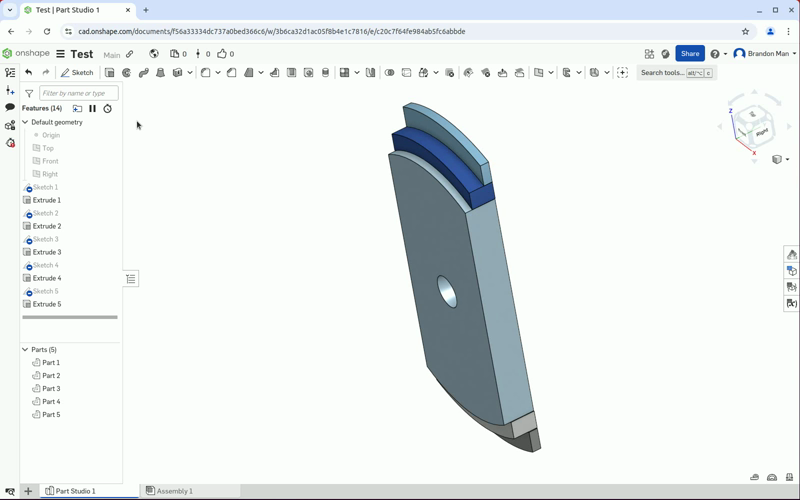
key(down, 2)
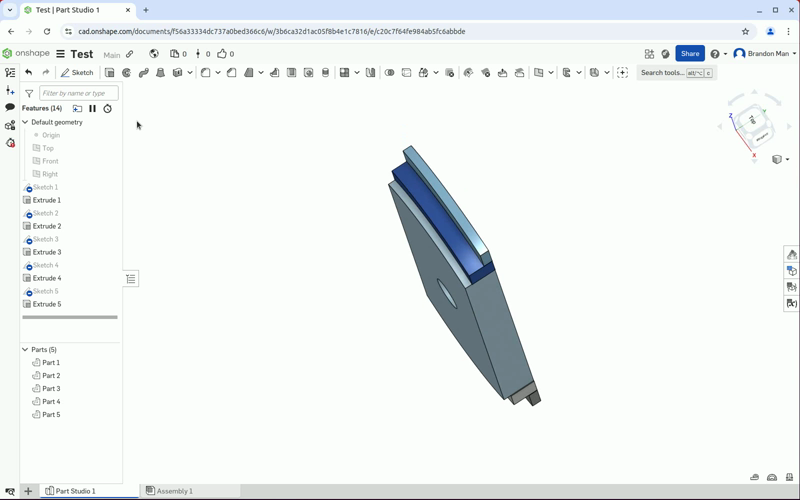
key(up, 2)
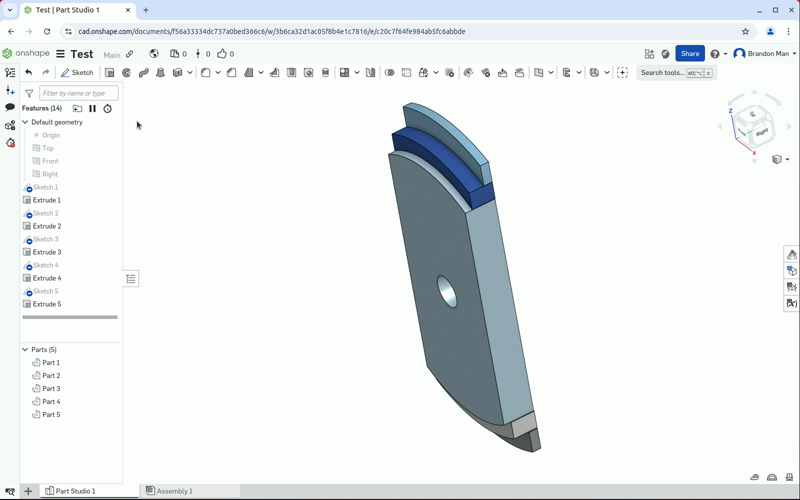
key(right, 2)
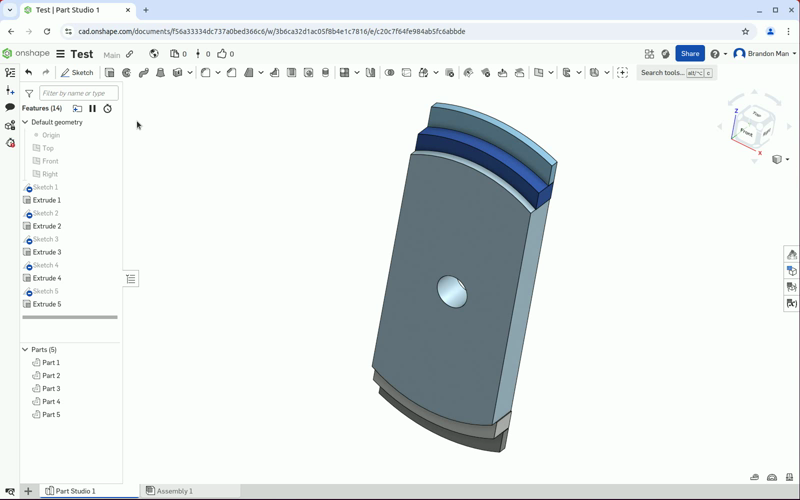
mouse_move(73, 189)
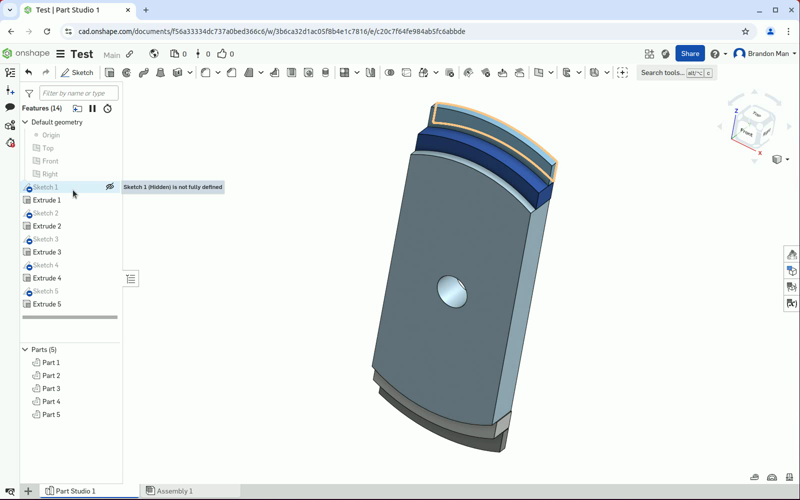
click(73, 189)